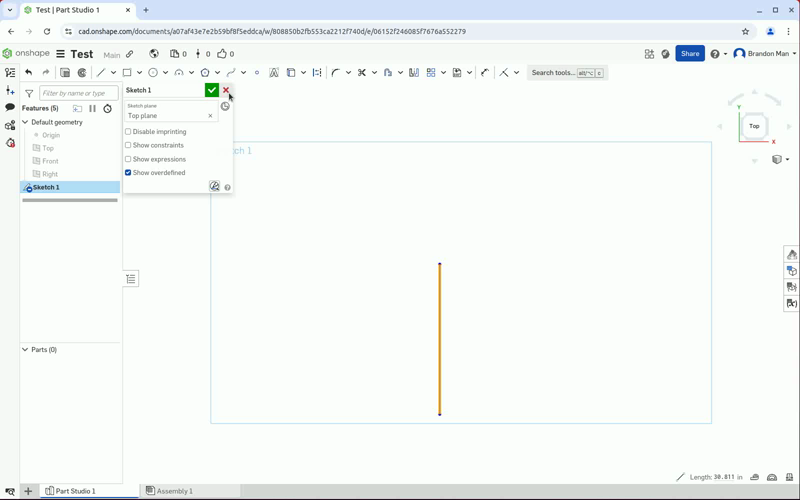
key(shift+h)
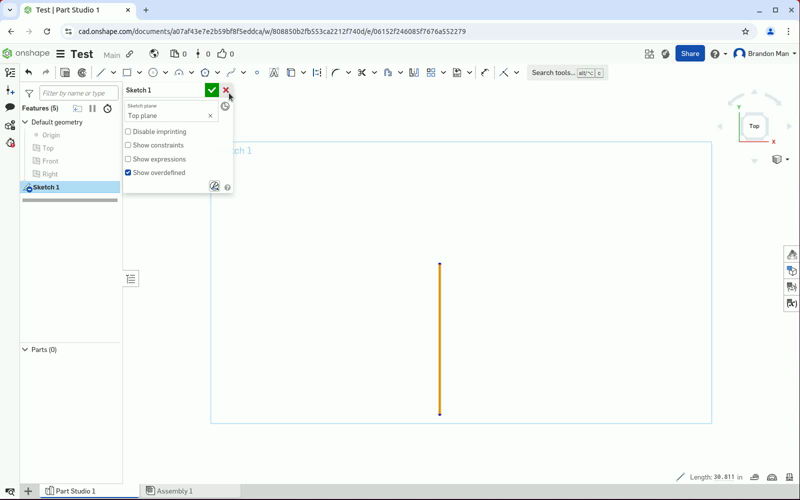
key(shift+s)
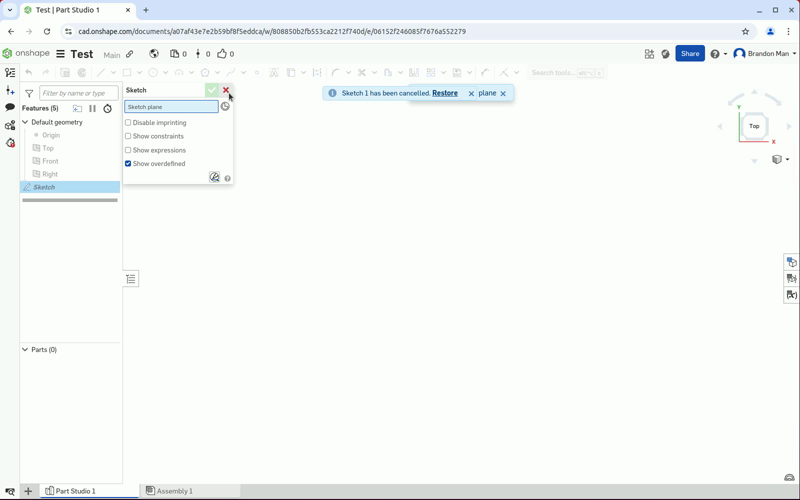
mouse_move(73, 150)
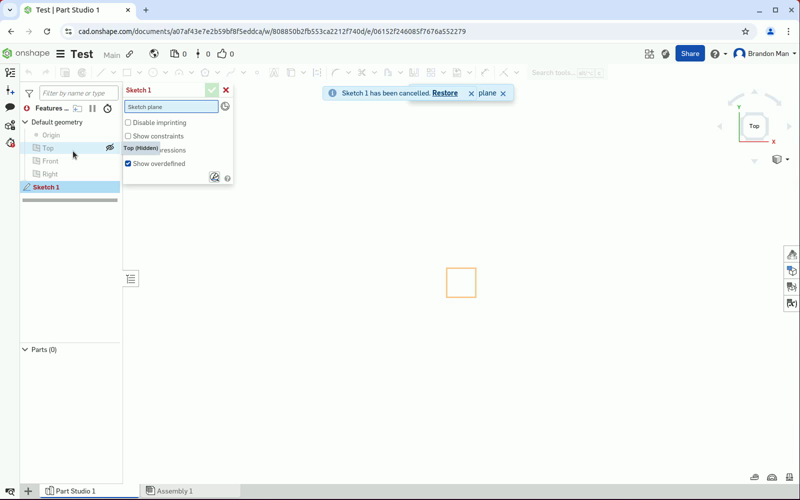
click(73, 150)
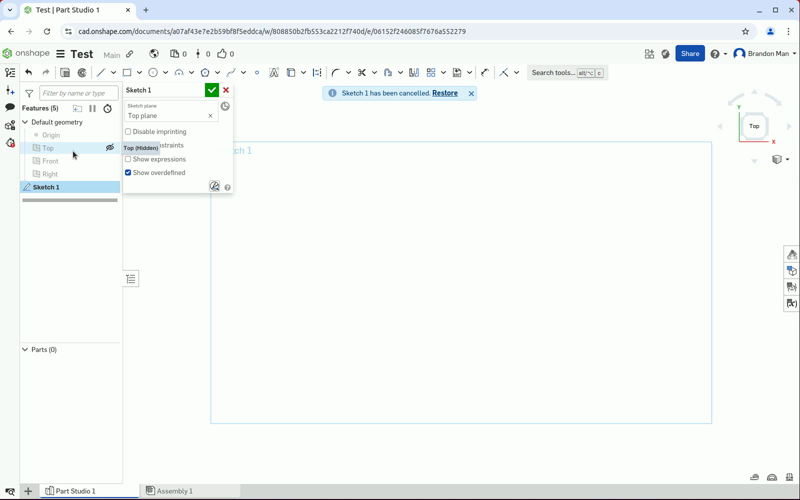
mouse_move(73, 352)
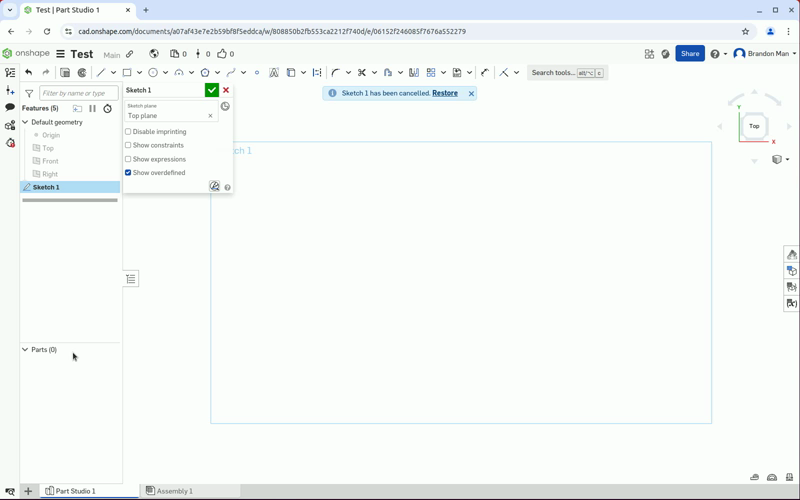
key(y)
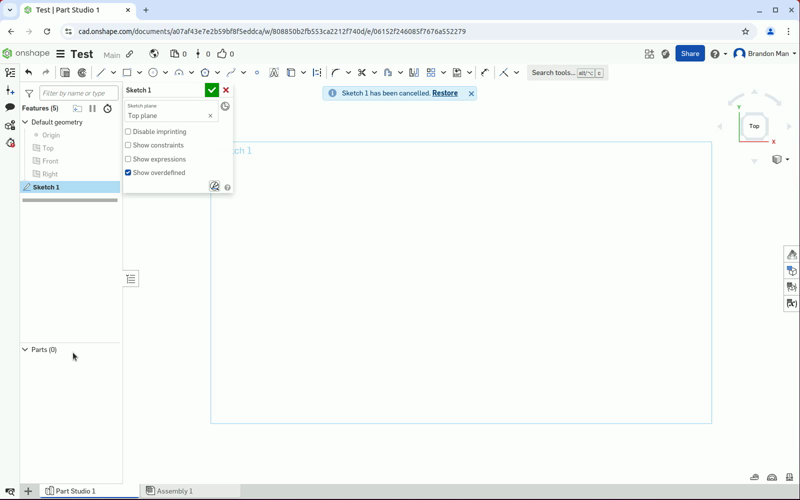
key(l)
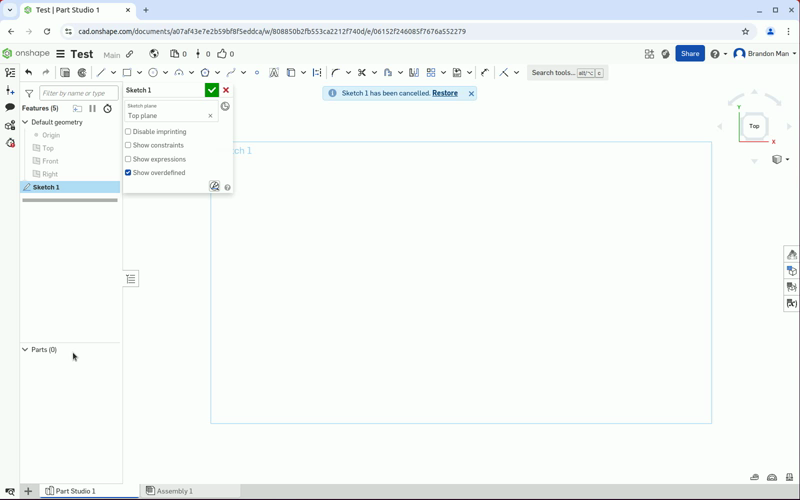
key_down(shift)
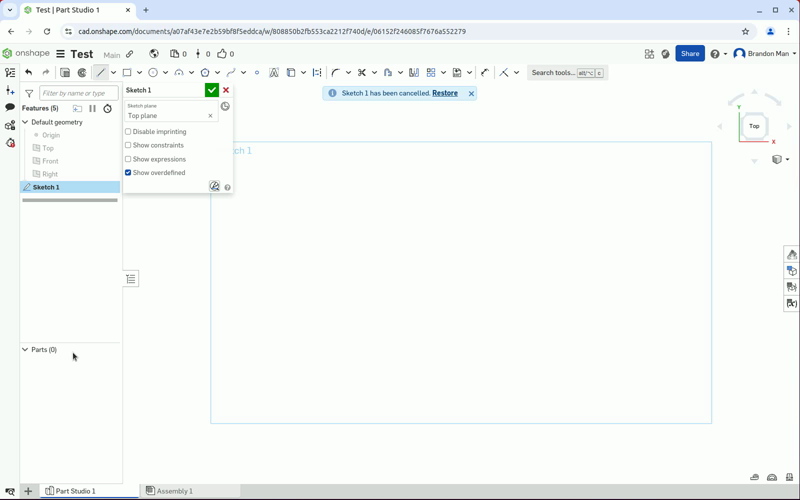
mouse_move(508, 207)
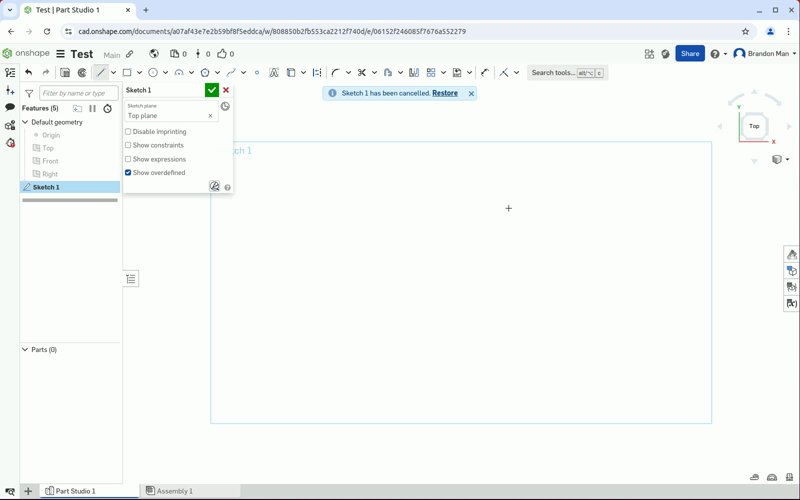
click(508, 207)
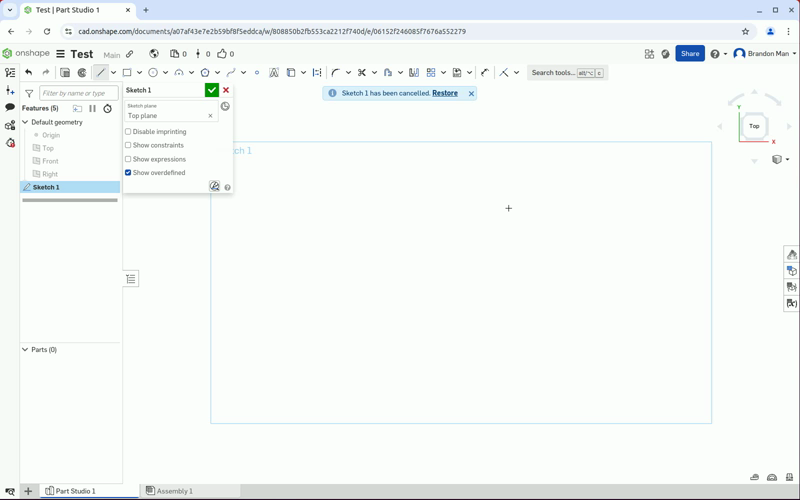
key_up(shift)
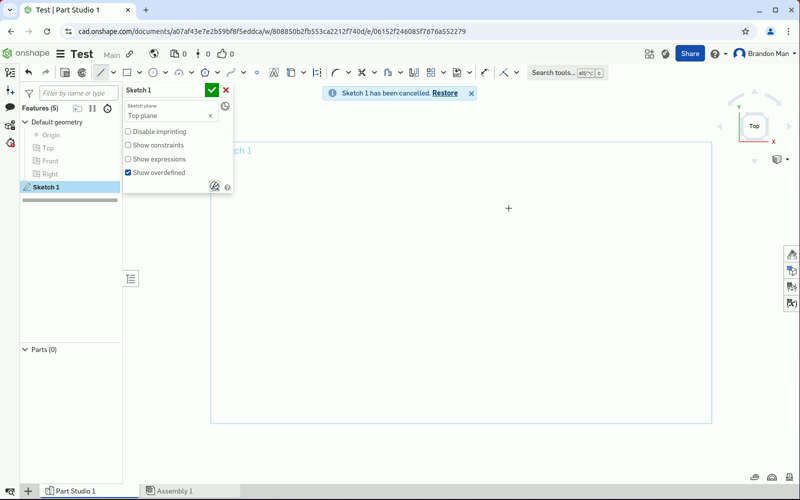
key_down(shift)
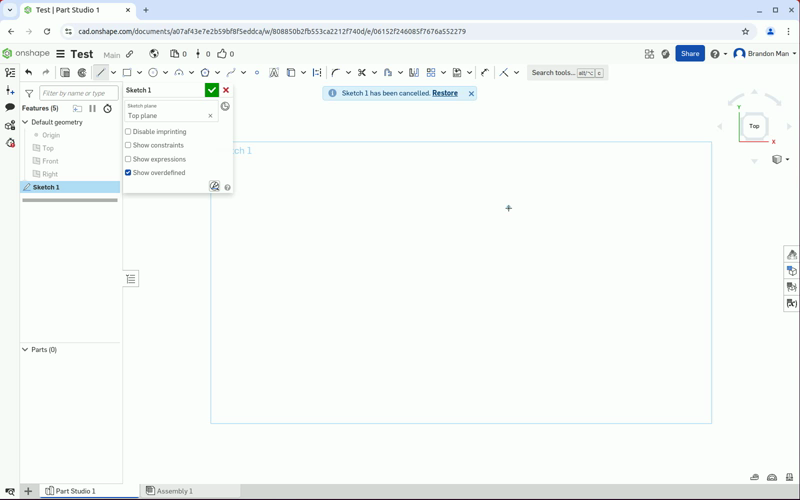
mouse_move(538, 207)
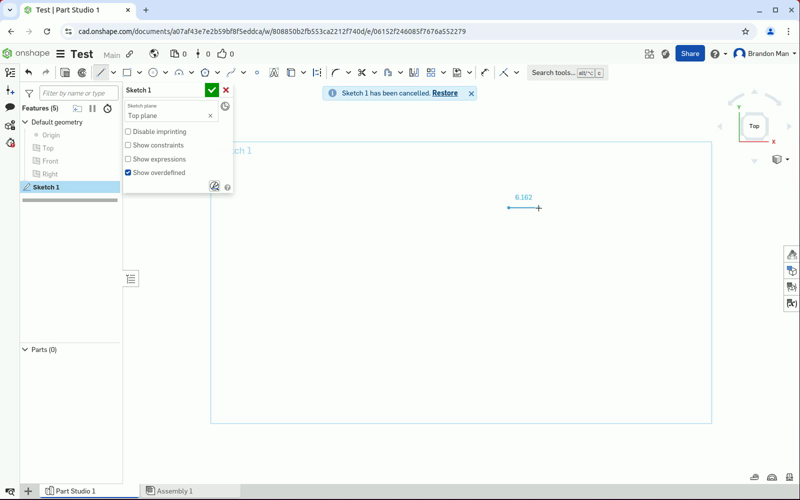
mouse_move(547, 207)
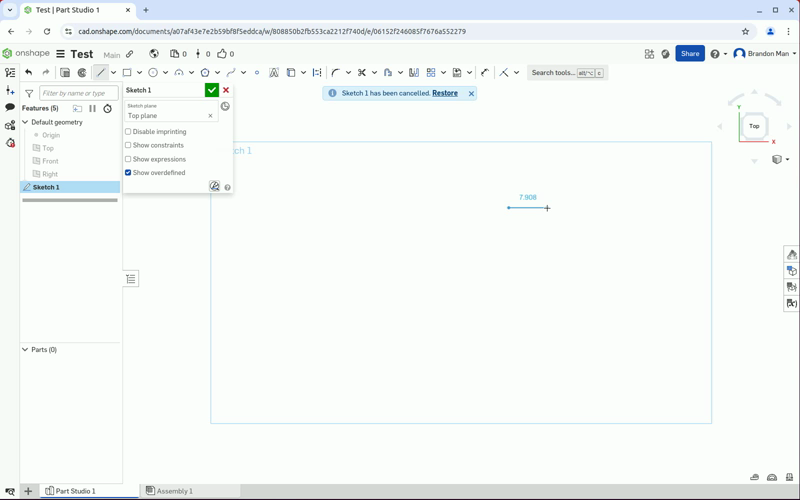
click(547, 207)
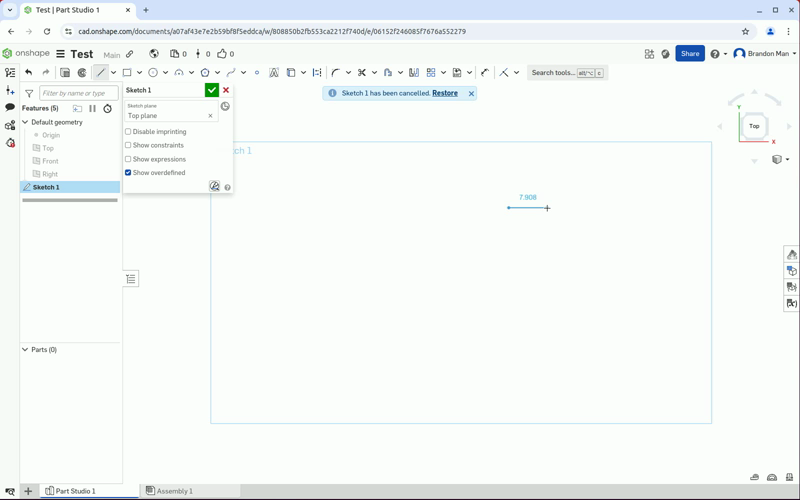
key_up(shift)
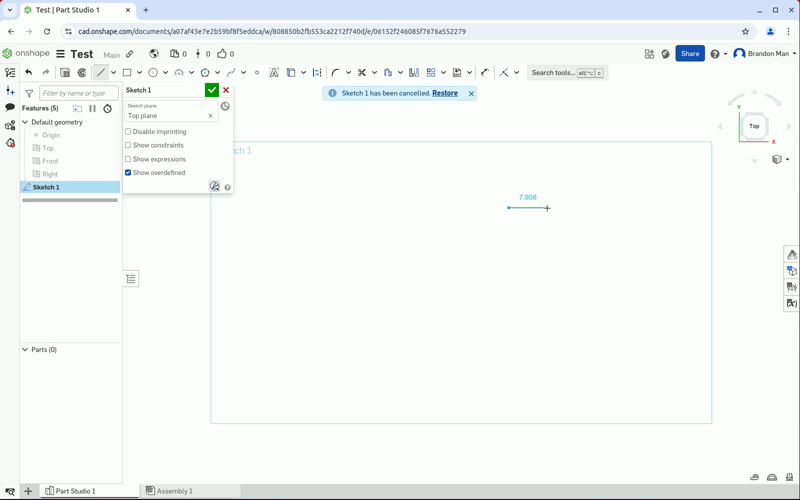
key_down(shift)
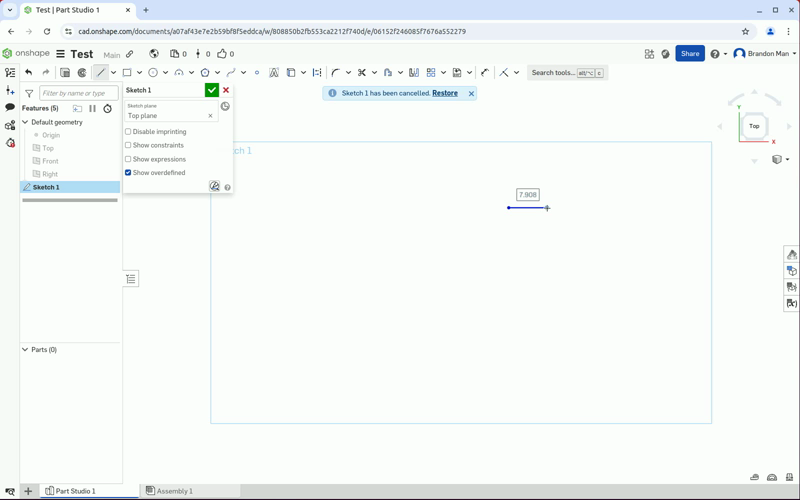
mouse_move(577, 207)
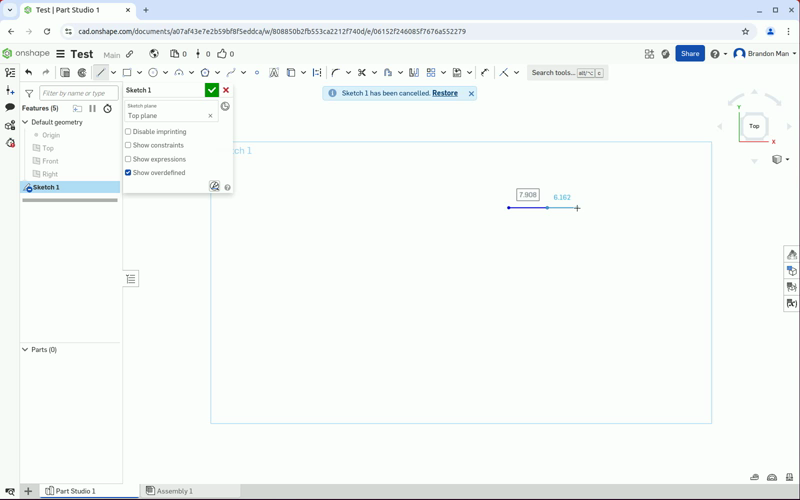
mouse_move(547, 169)
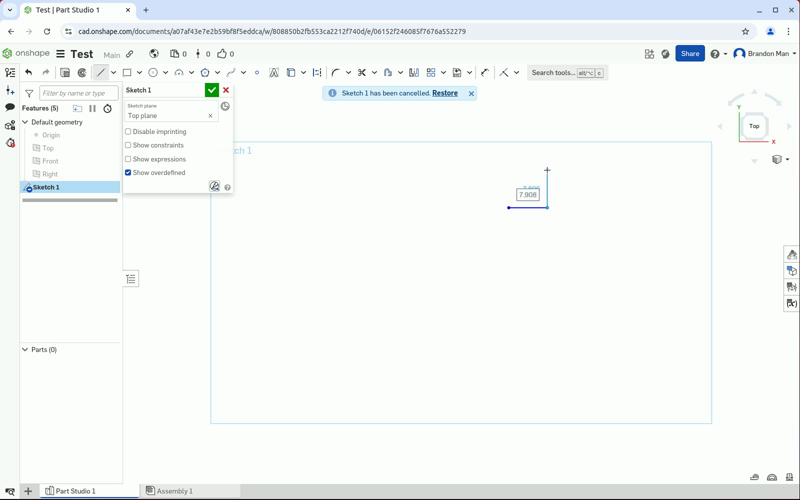
click(547, 169)
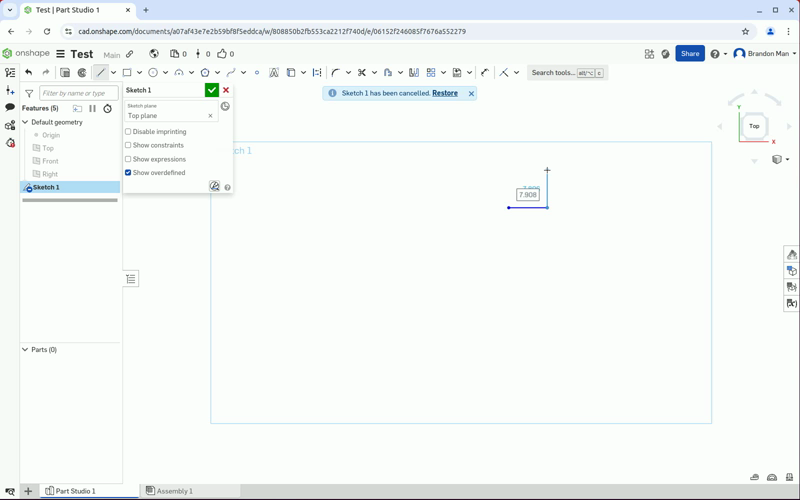
key_up(shift)
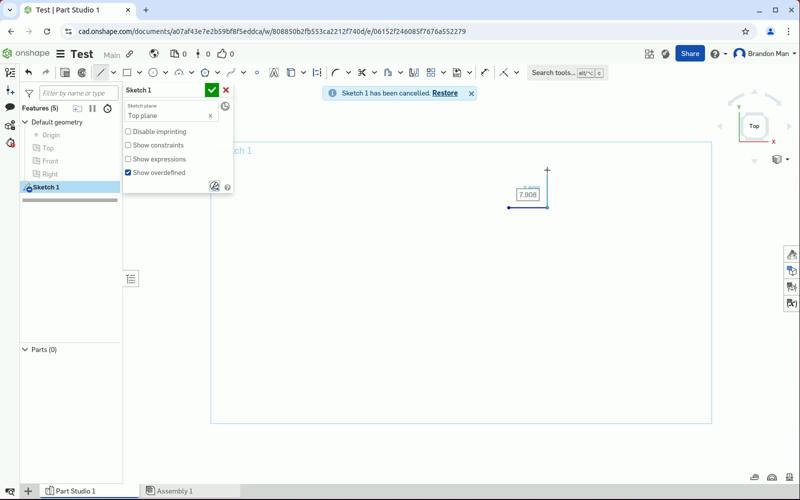
key_down(shift)
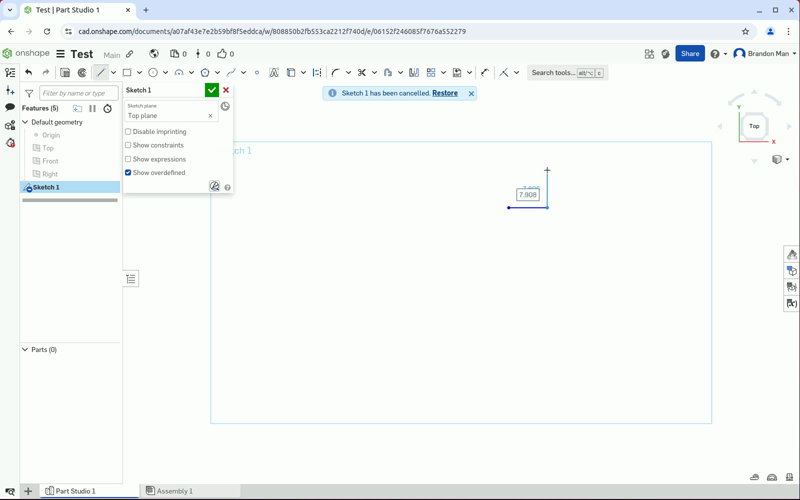
mouse_move(577, 169)
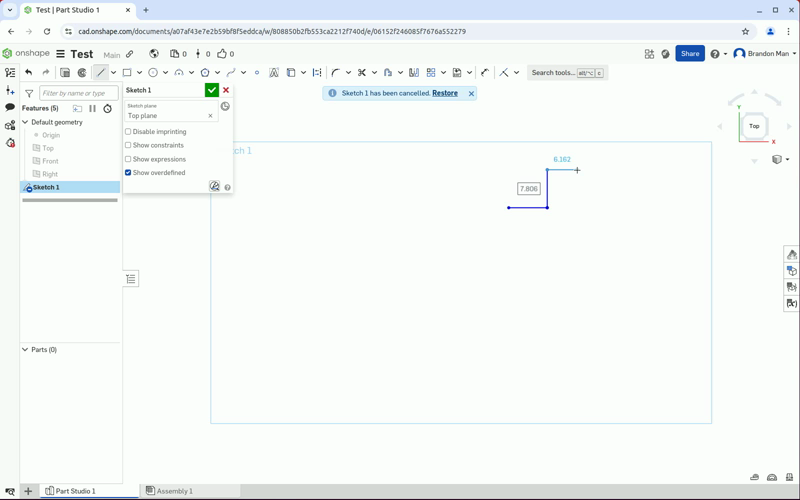
mouse_move(508, 169)
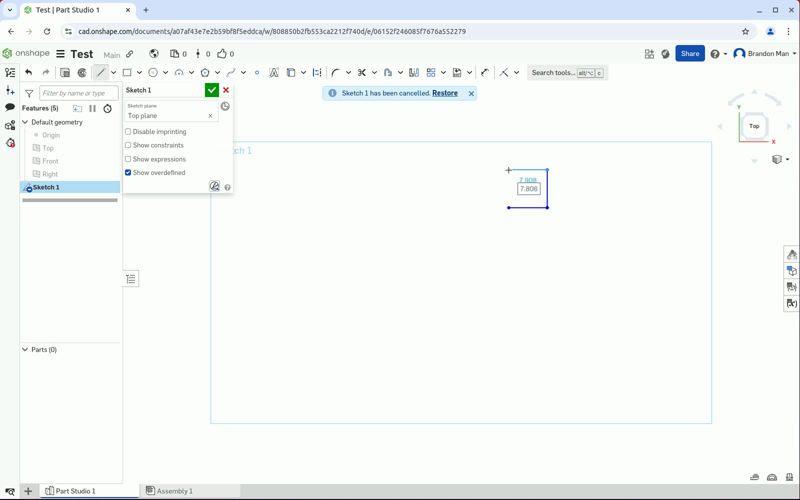
click(508, 169)
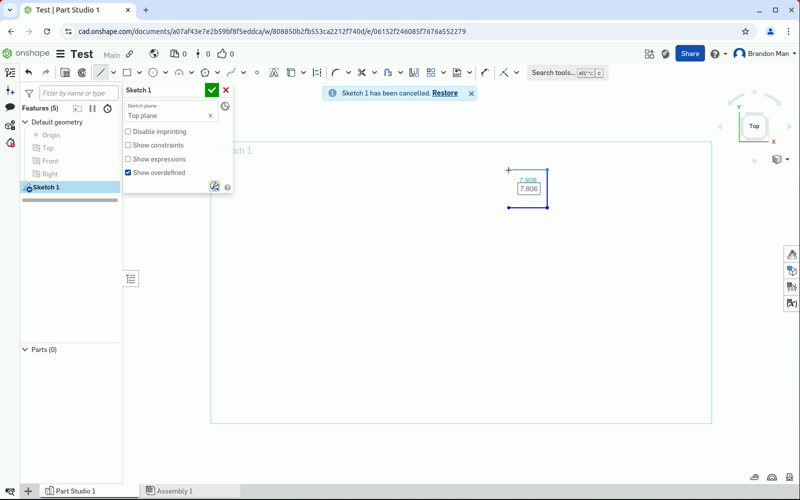
key_up(shift)
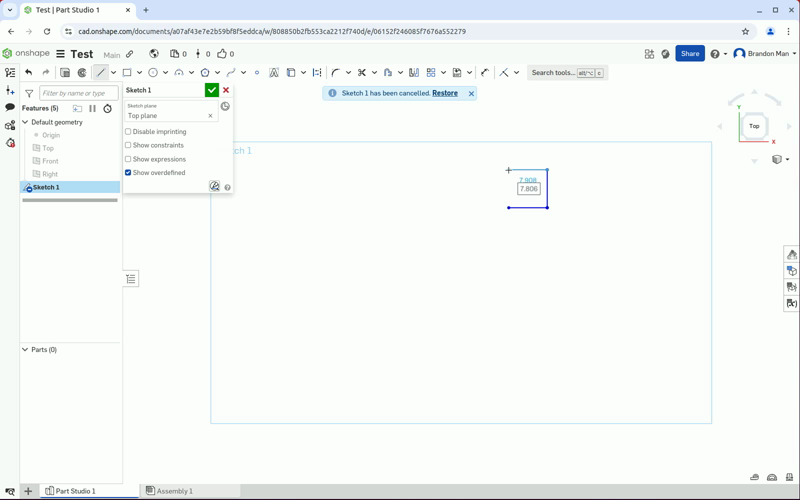
mouse_move(538, 169)
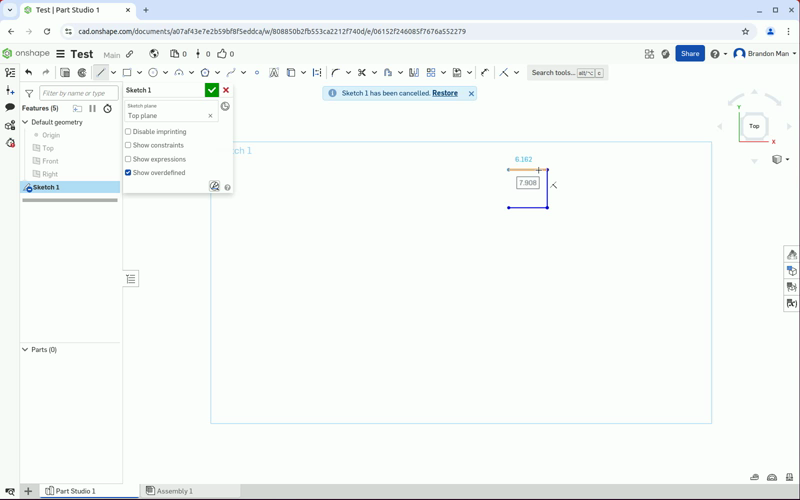
key_down(shift)
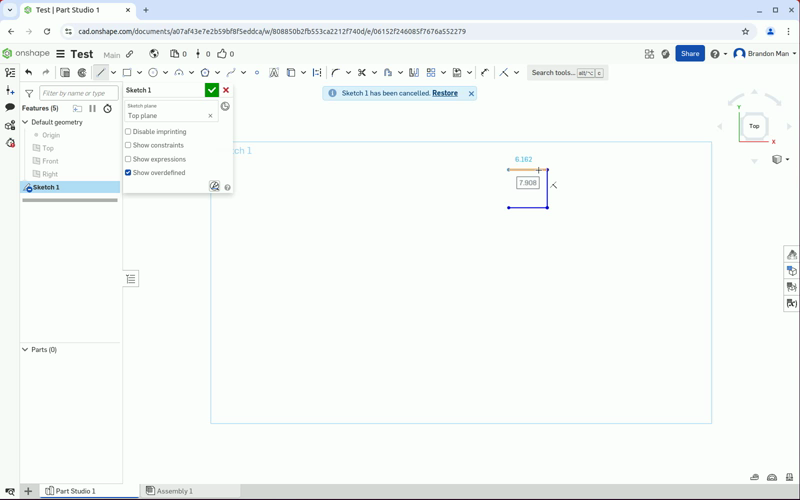
mouse_move(508, 207)
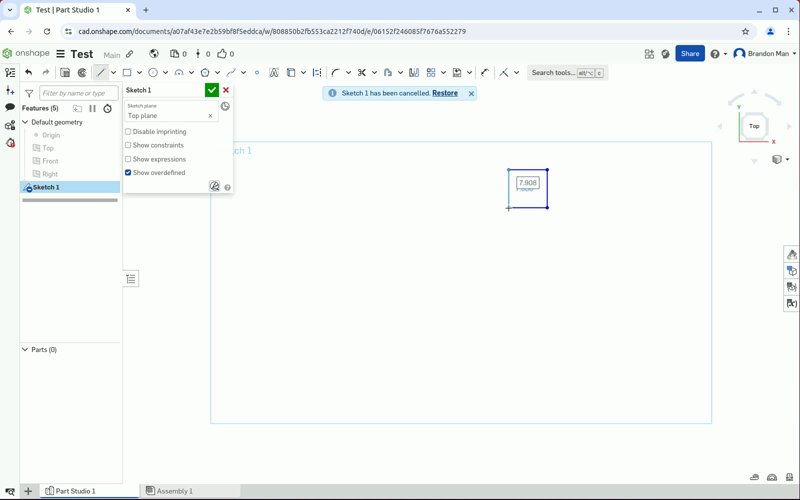
key_up(shift)
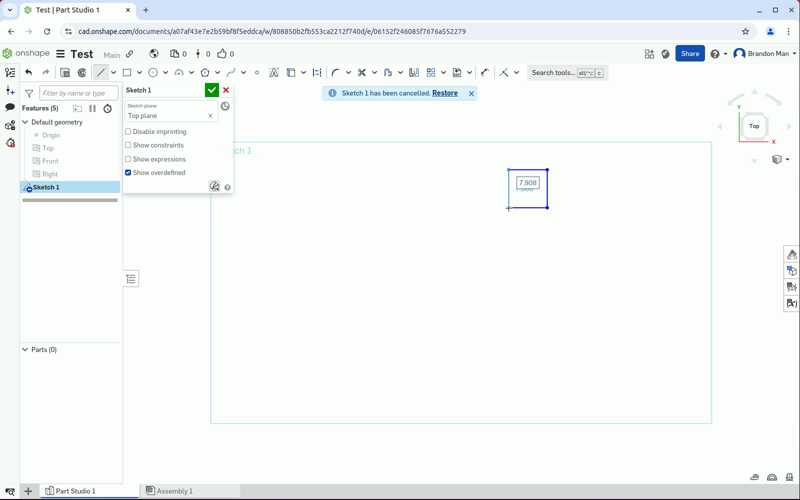
click(508, 207)
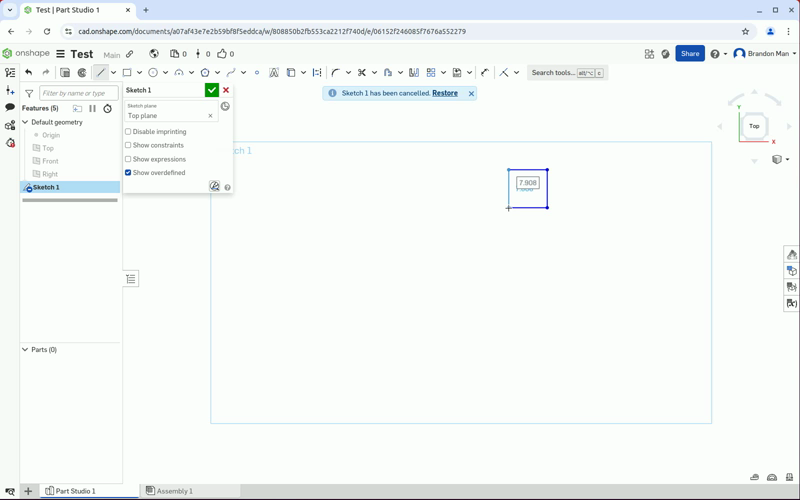
key(esc)
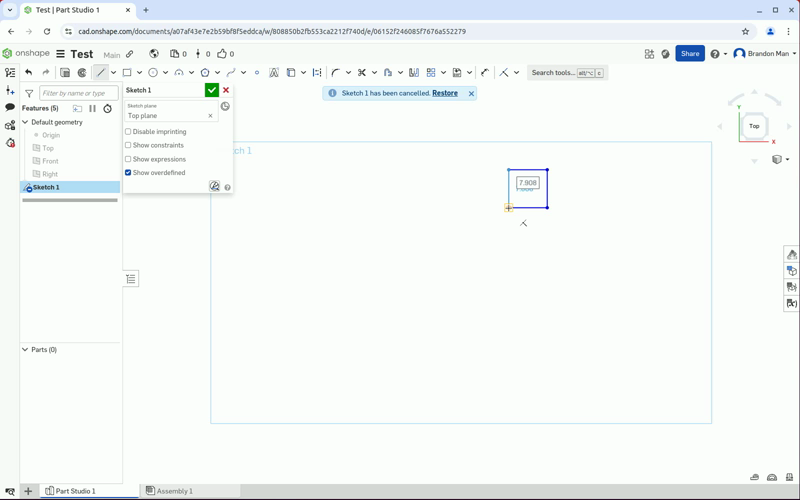
mouse_move(509, 201)
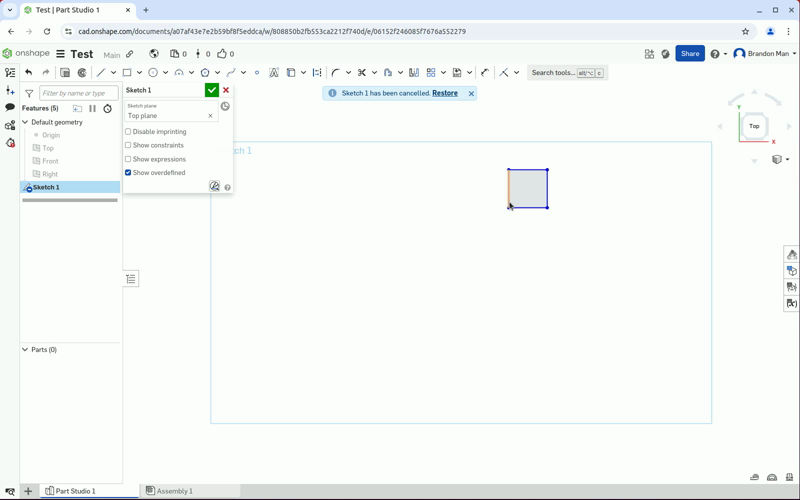
scroll(6)
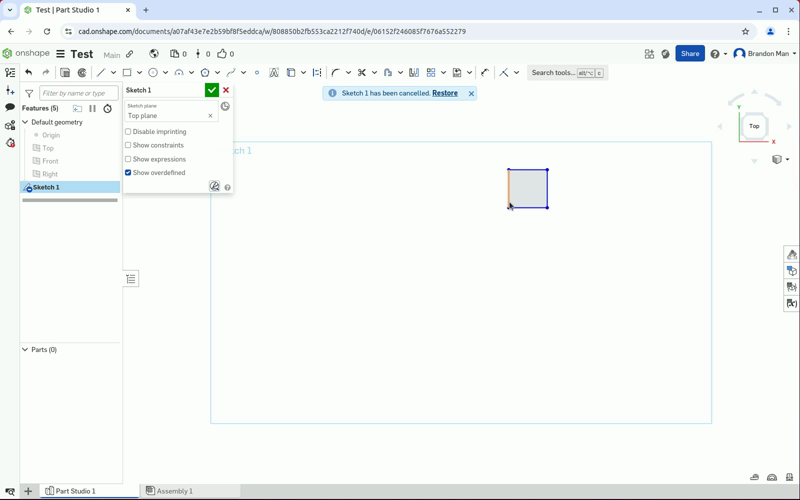
scroll(6)
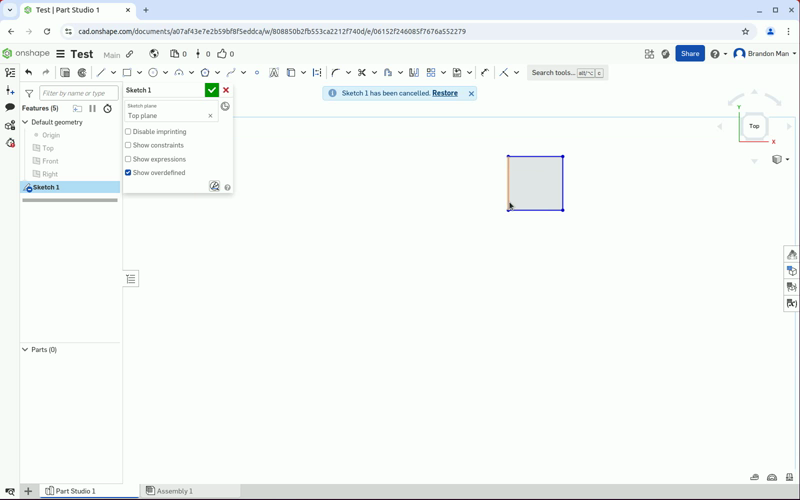
scroll(6)
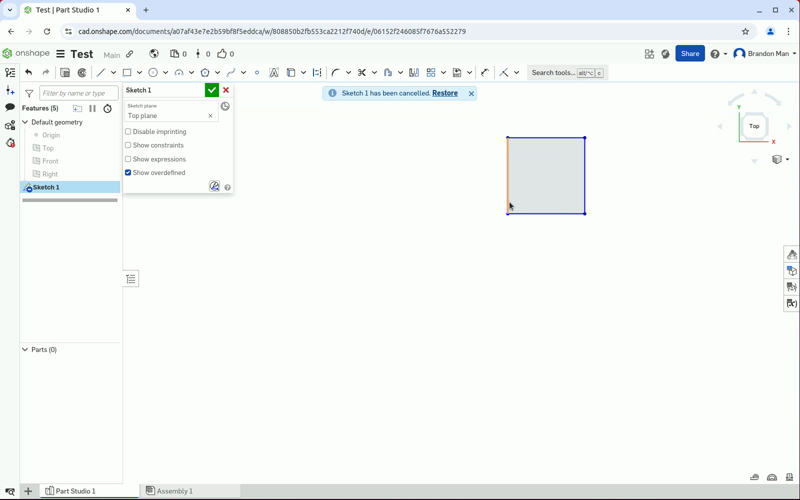
scroll(6)
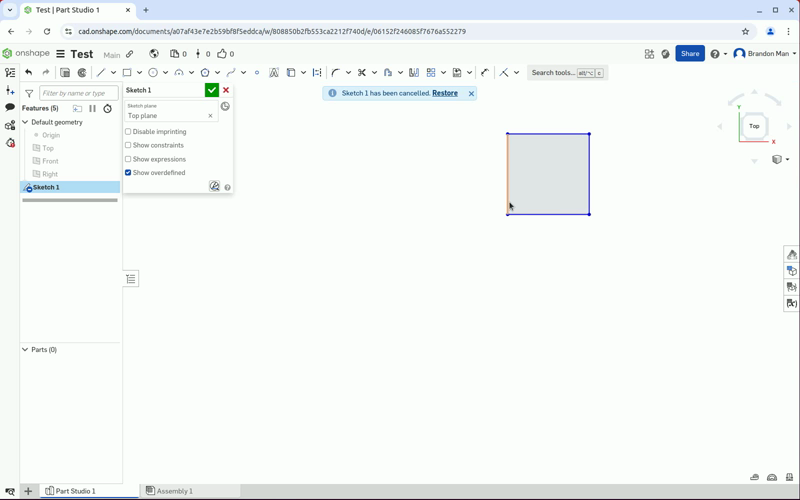
scroll(6)
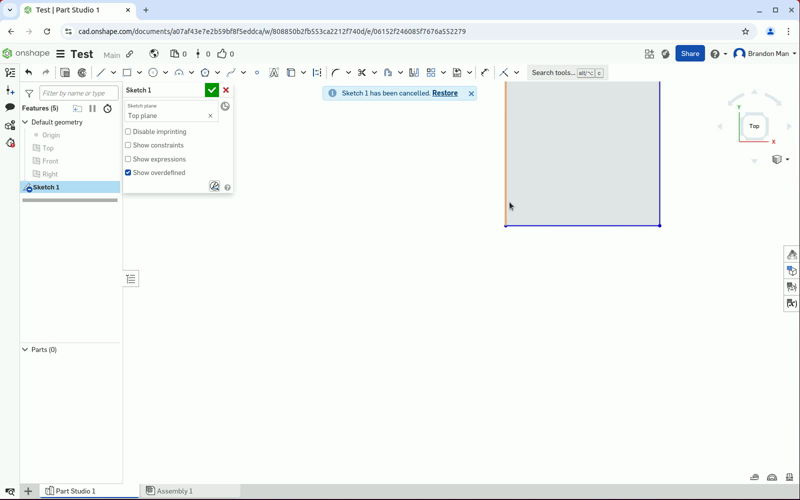
scroll(6)
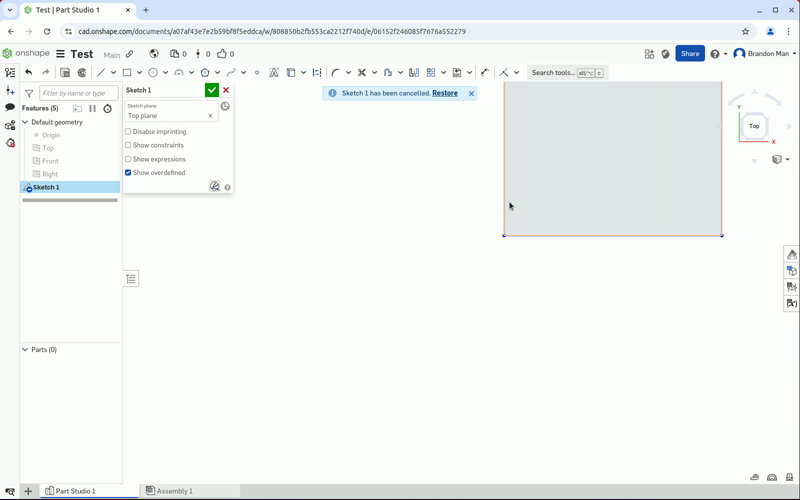
scroll(6)
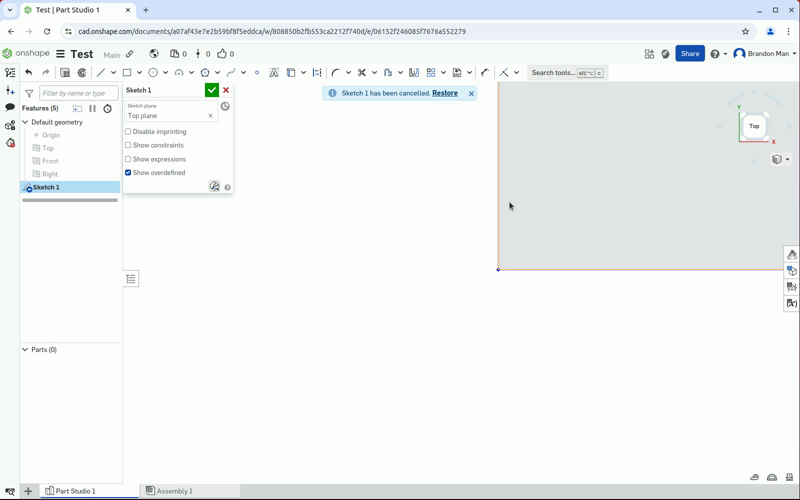
click(509, 201)
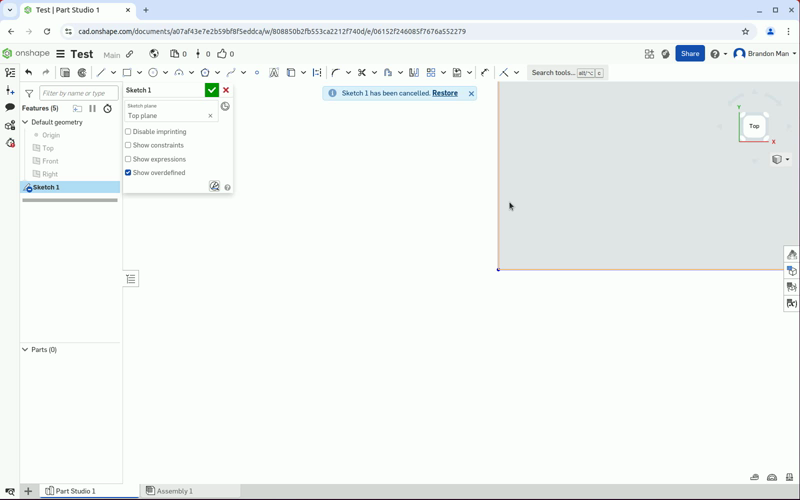
scroll(-6)
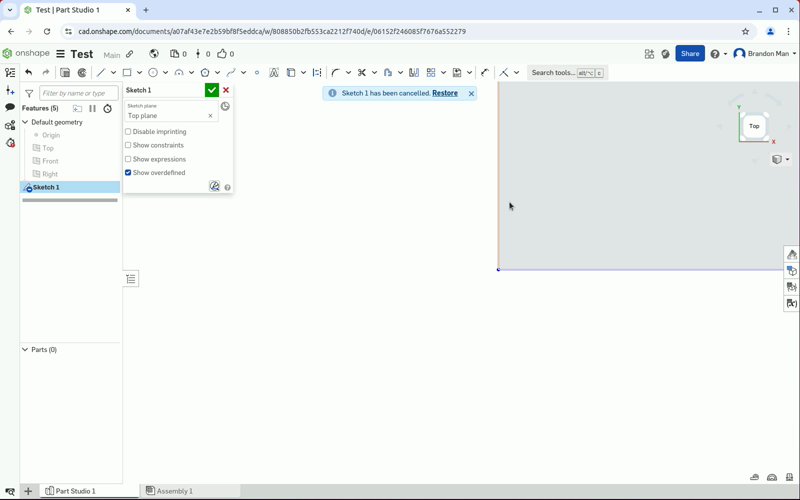
scroll(-6)
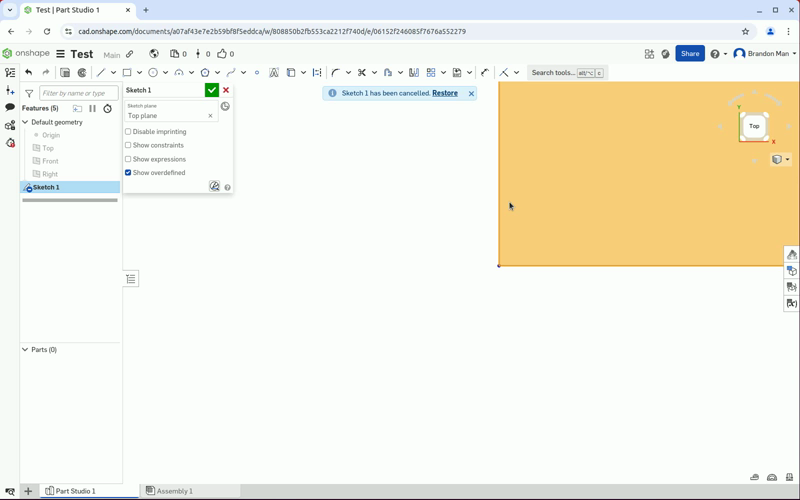
scroll(-6)
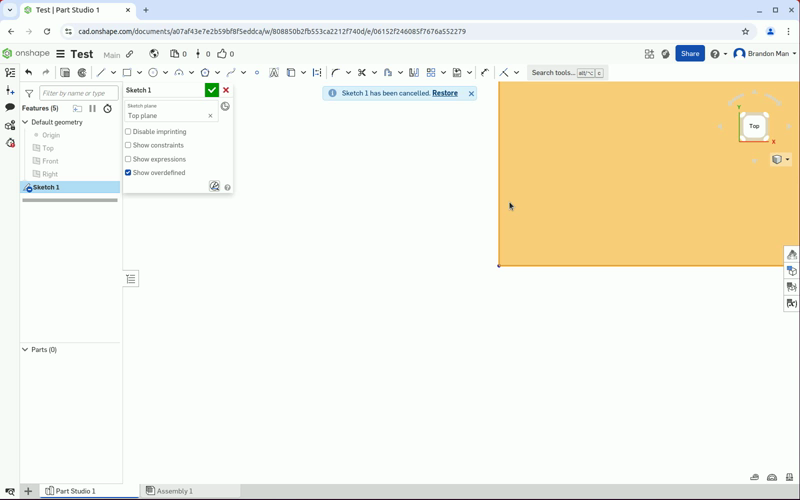
scroll(-6)
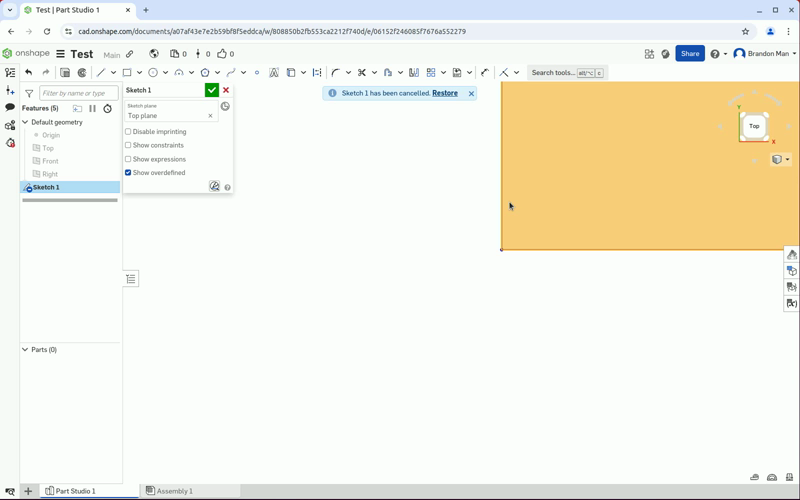
scroll(-6)
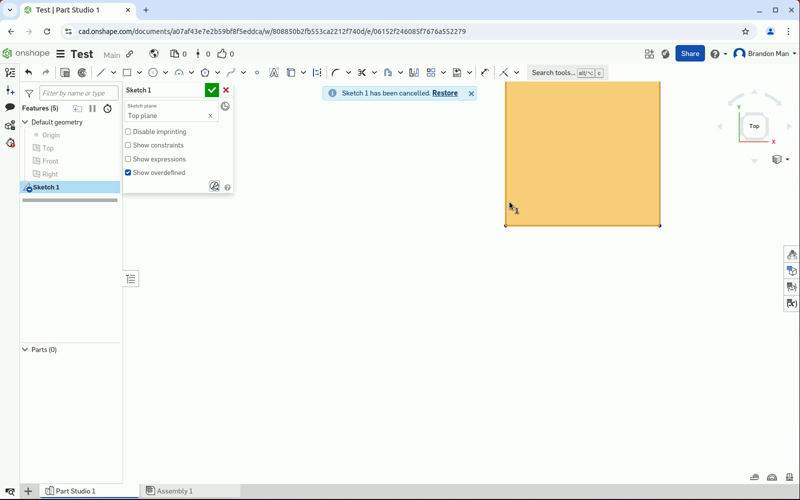
scroll(-6)
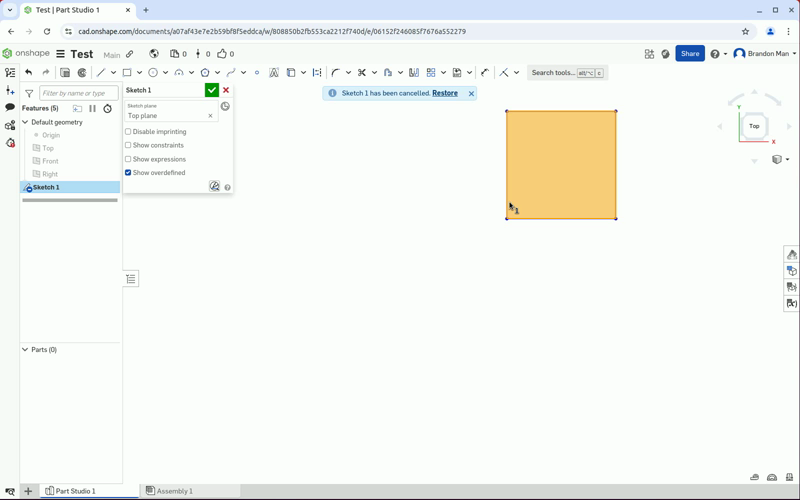
scroll(-6)
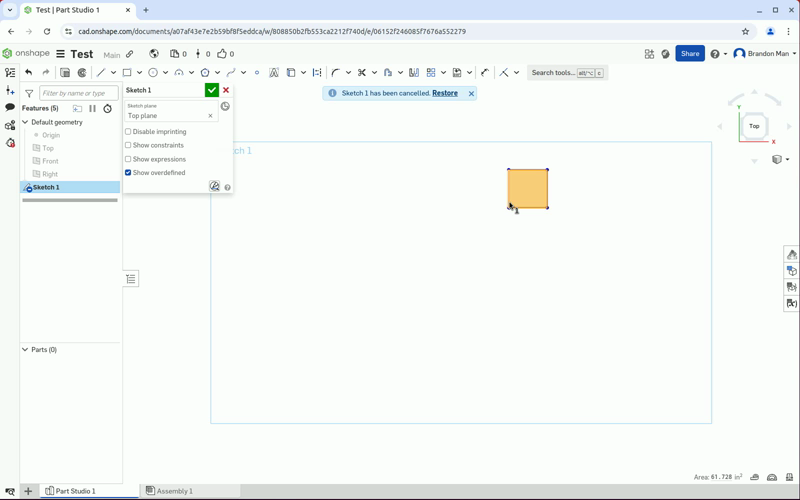
mouse_move(73, 352)
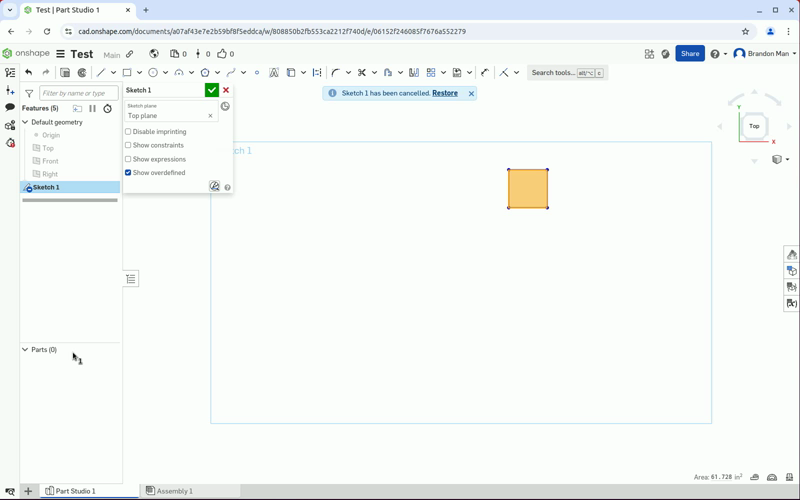
key(shift+y)
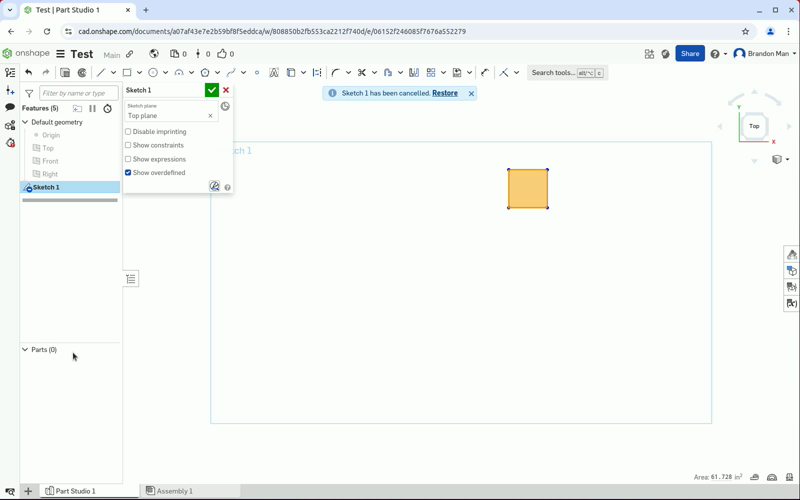
key(shift+e)
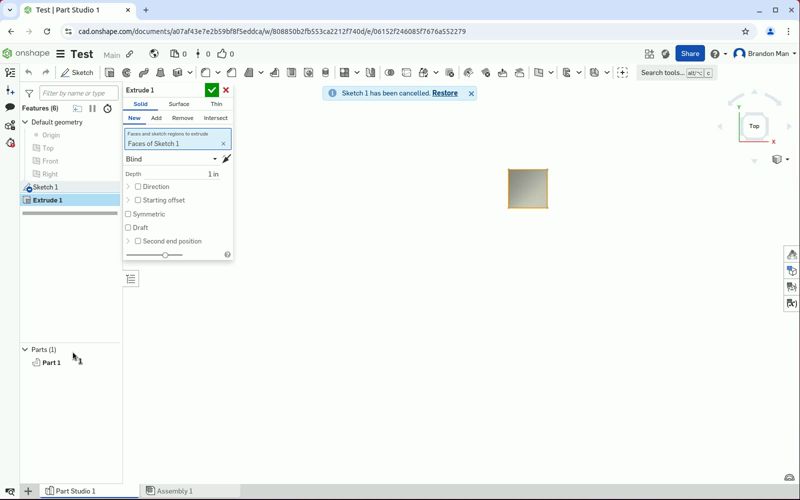
mouse_move(143, 106)
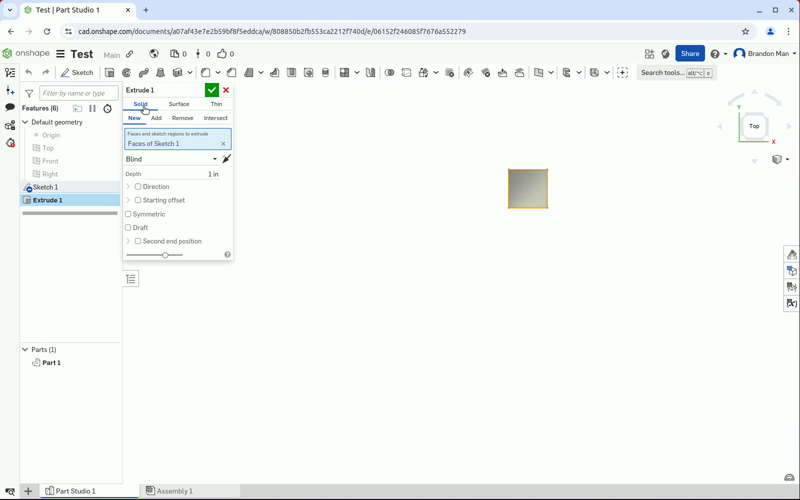
click(143, 106)
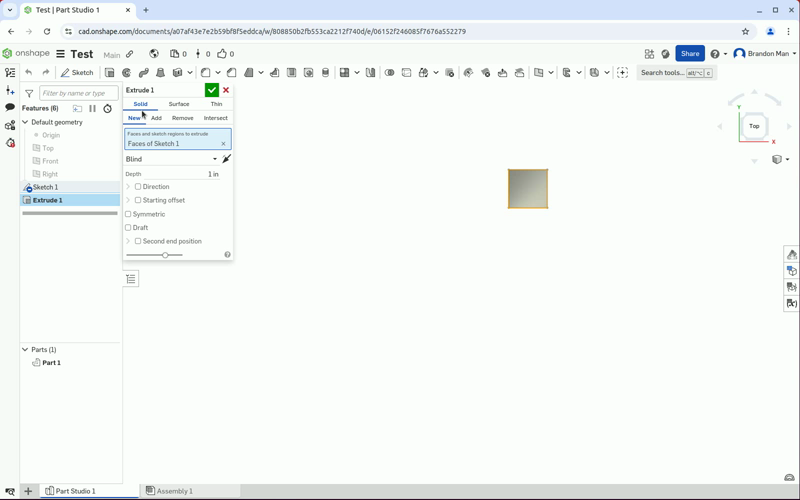
mouse_move(137, 120)
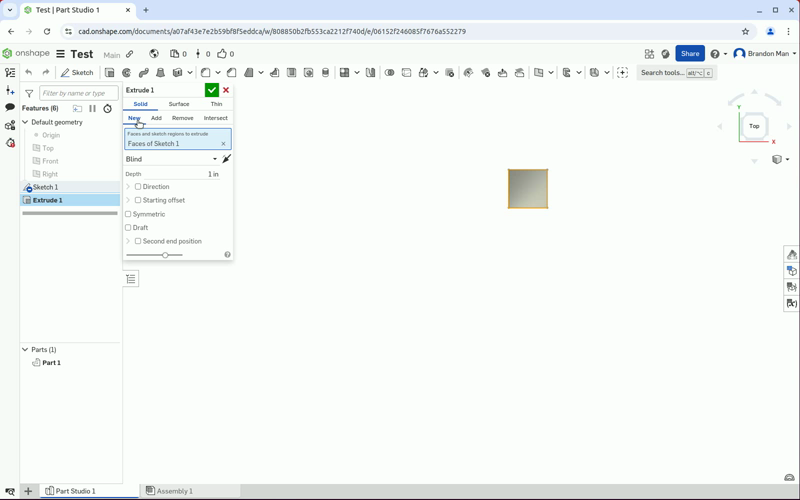
click(137, 120)
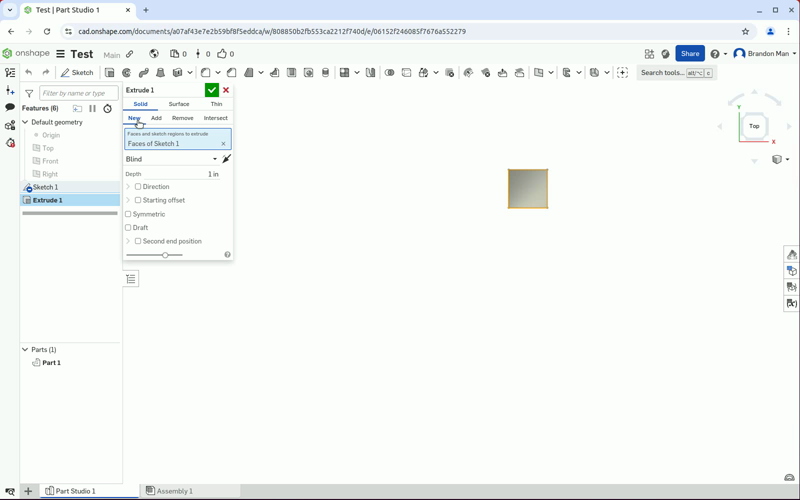
key(tab, 4)
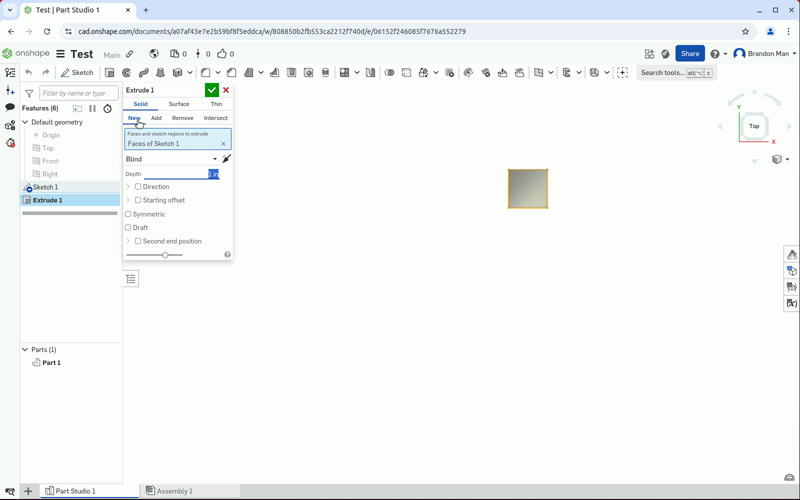
text(7.703)
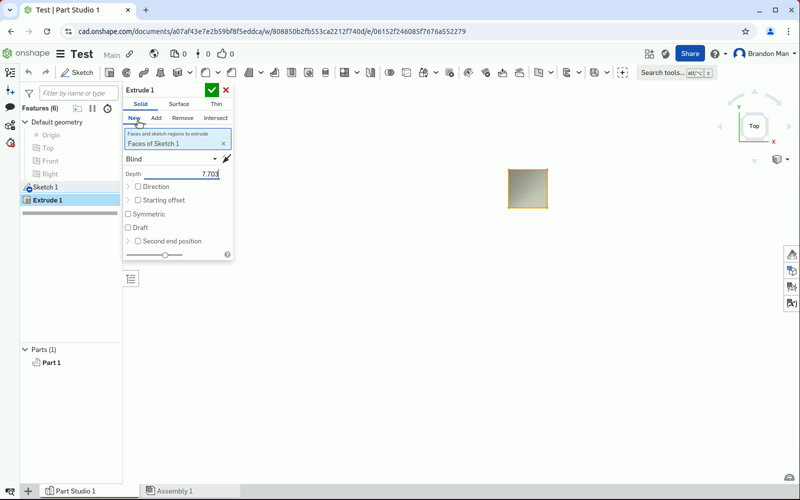
key(enter)
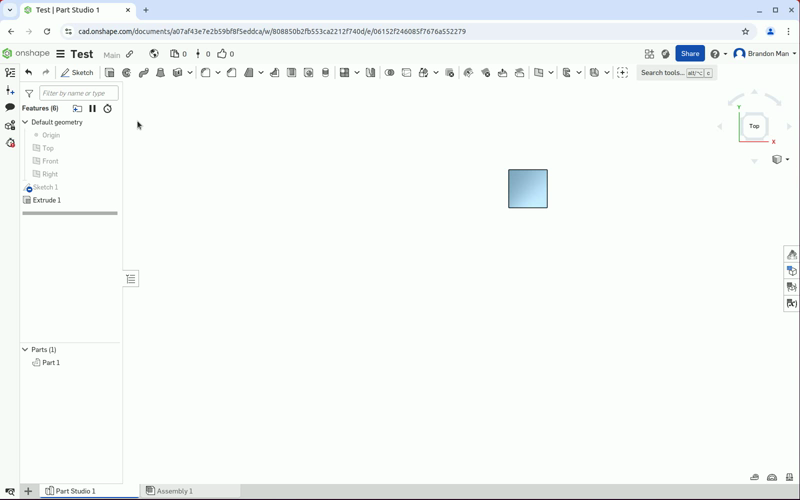
key(shift+h)
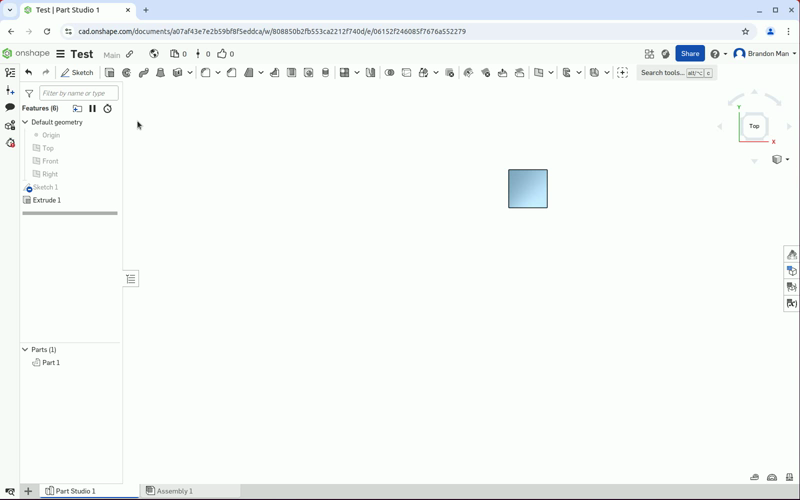
key(shift+h)
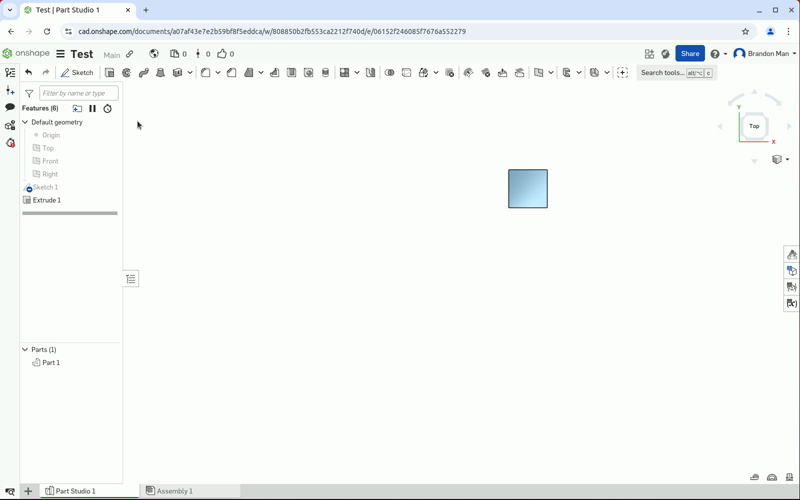
mouse_move(73, 189)
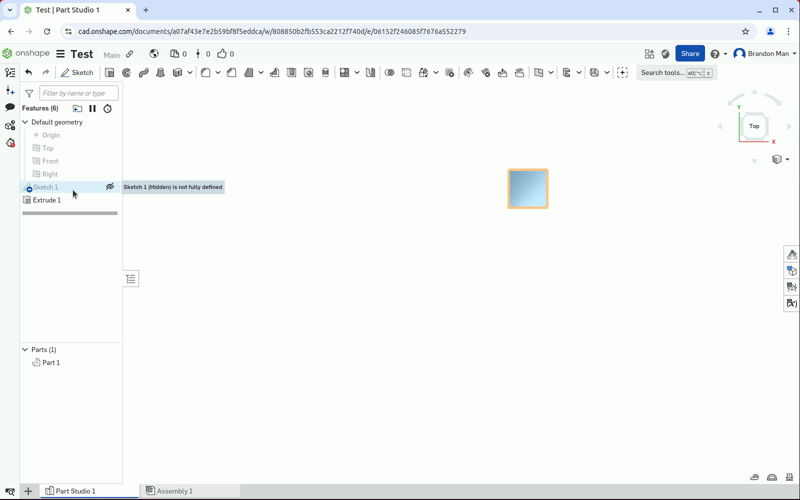
click(73, 189)
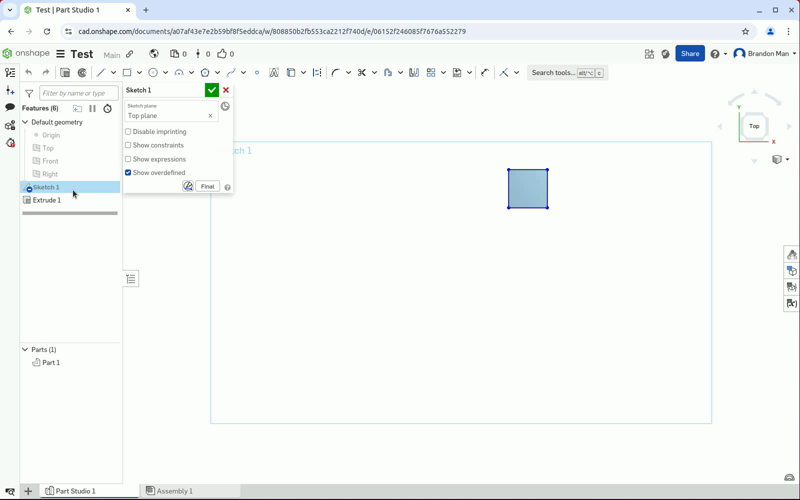
mouse_move(229, 92)
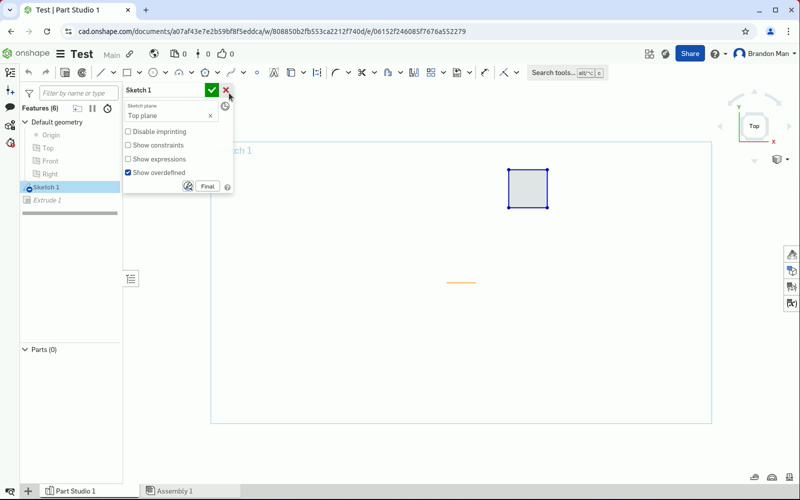
click(229, 92)
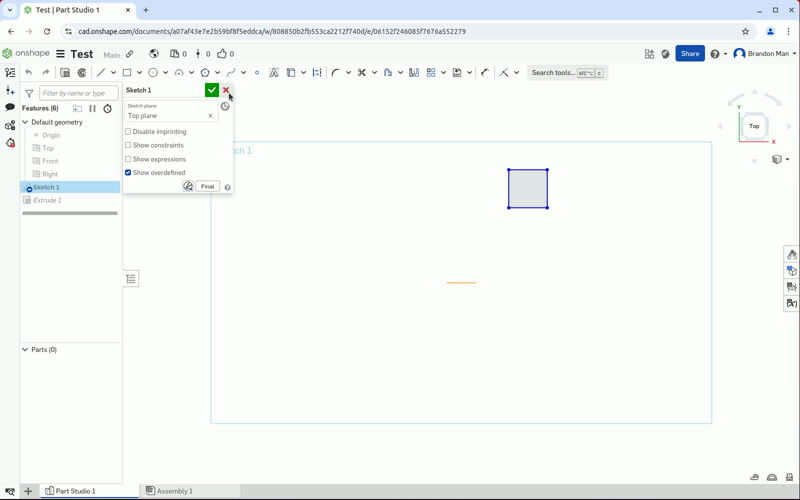
key(shift+s)
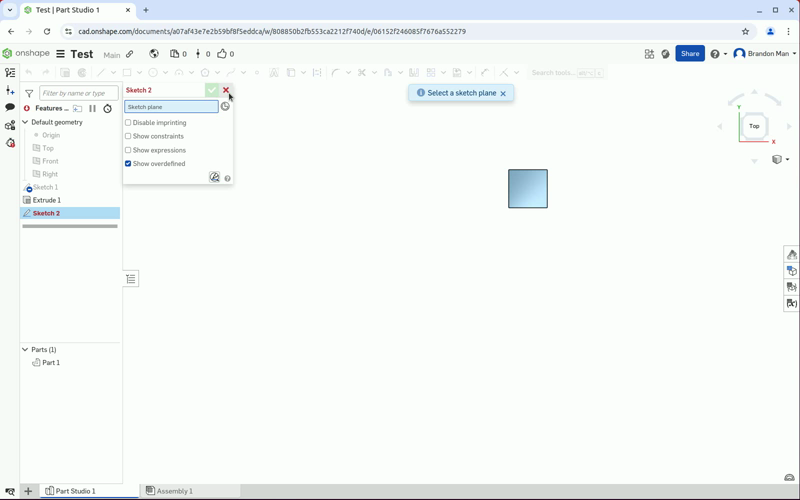
mouse_move(73, 150)
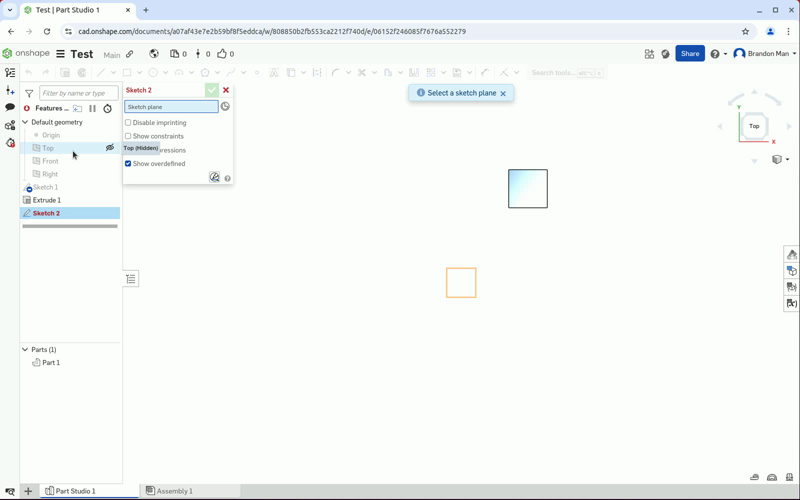
click(73, 150)
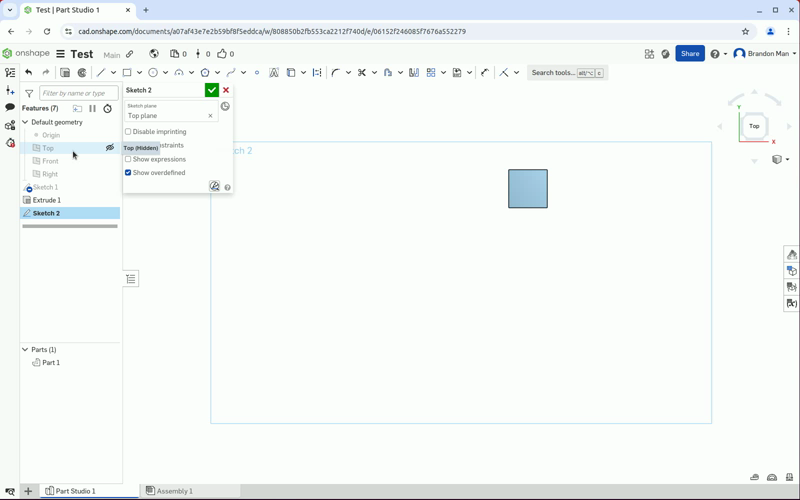
mouse_move(73, 352)
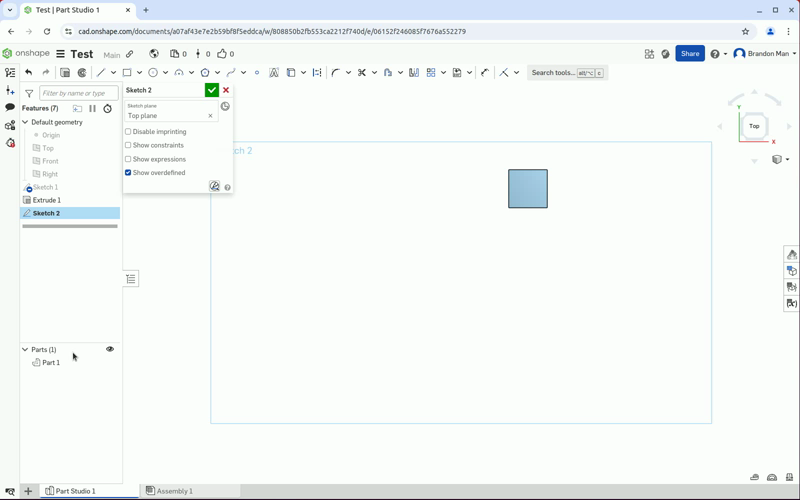
key(y)
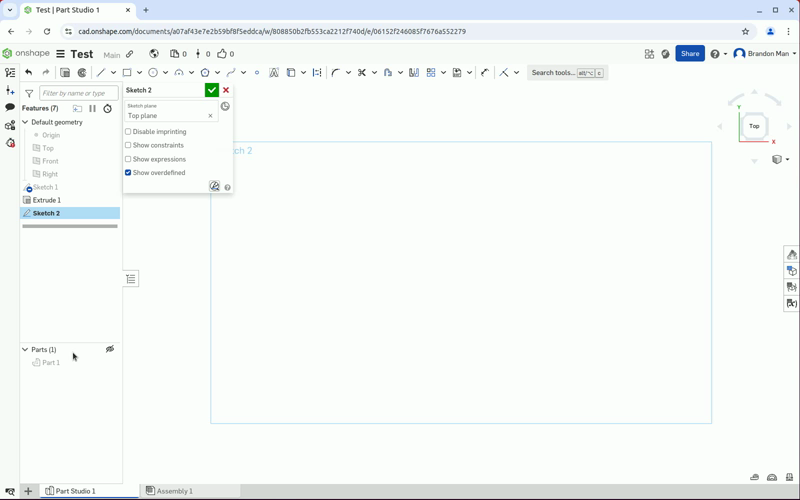
key(l)
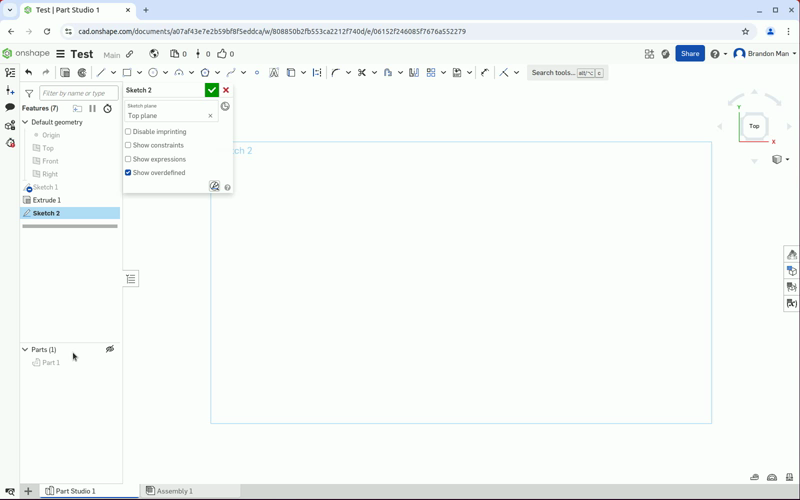
key_down(shift)
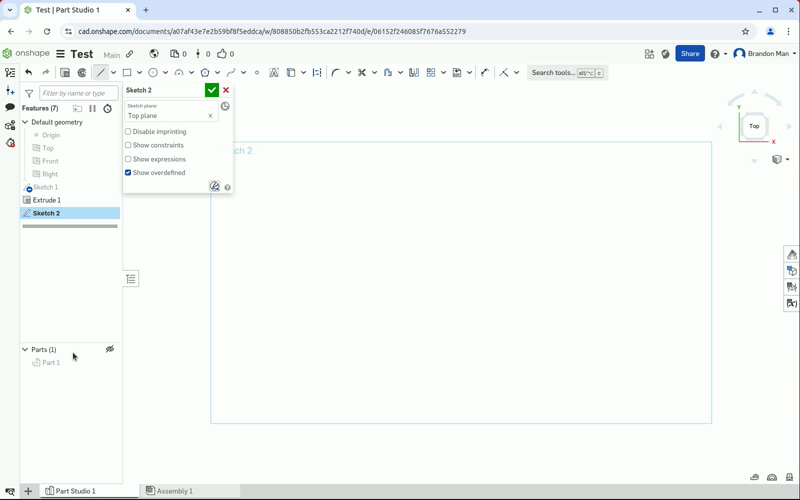
mouse_move(471, 207)
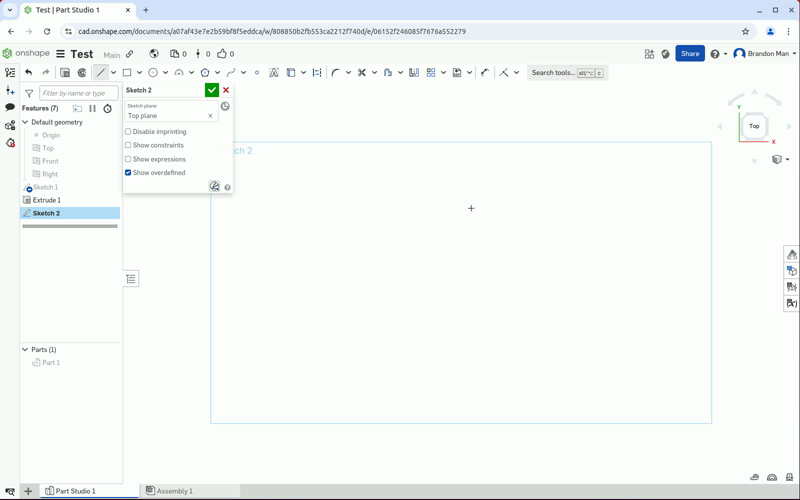
click(471, 207)
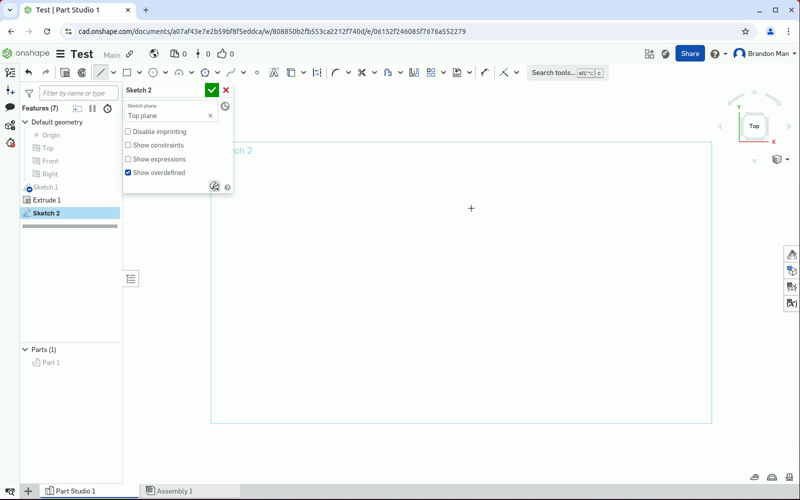
key_up(shift)
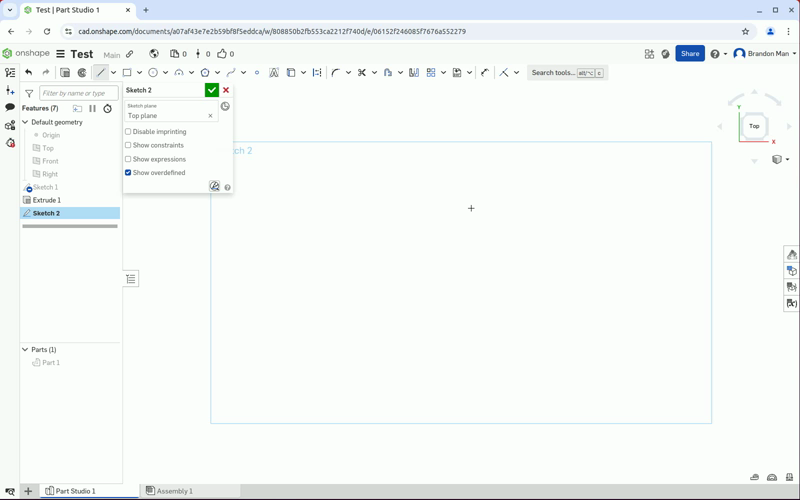
key_down(shift)
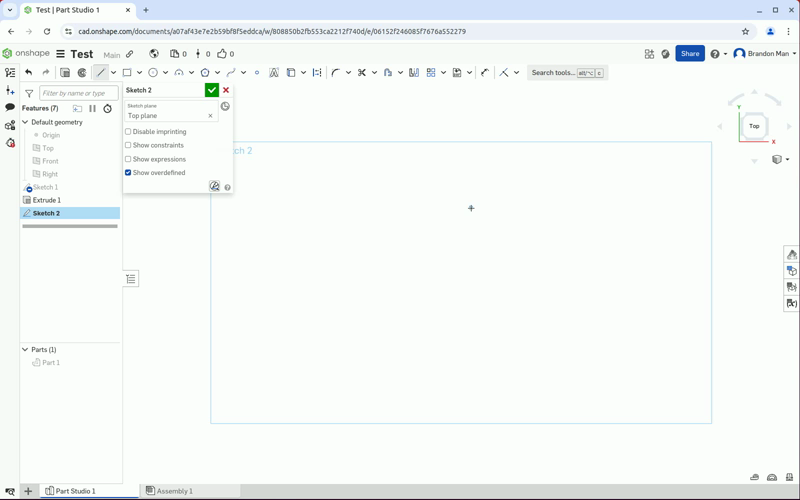
mouse_move(501, 207)
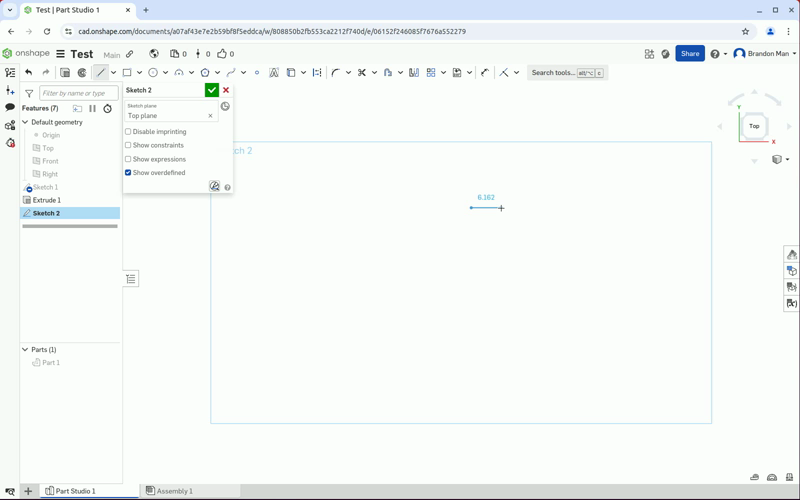
mouse_move(509, 207)
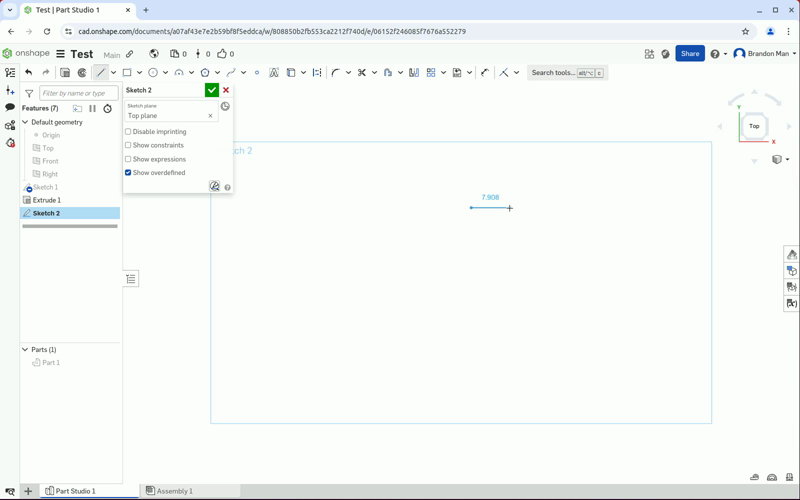
click(509, 207)
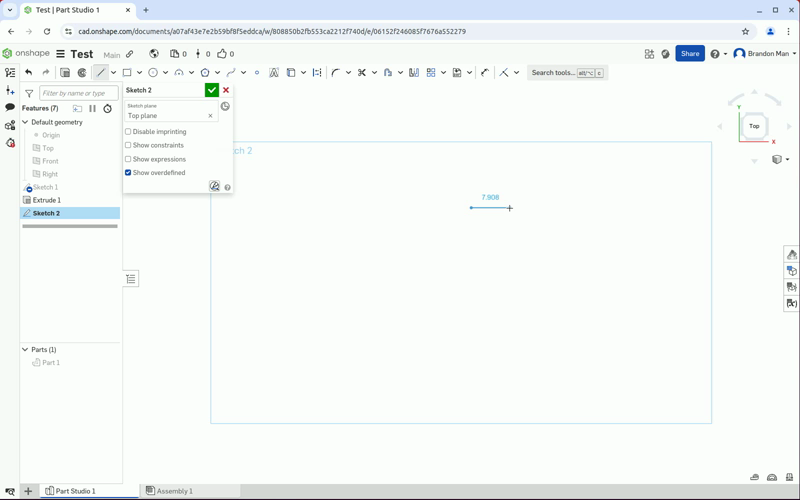
key_up(shift)
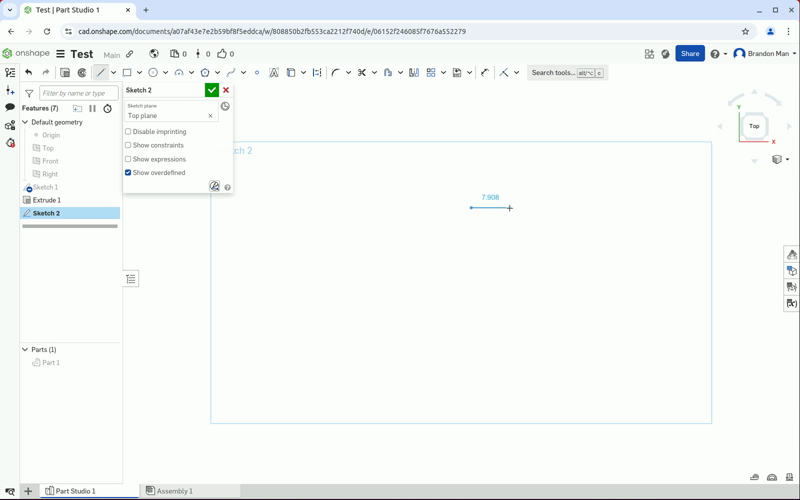
key_down(shift)
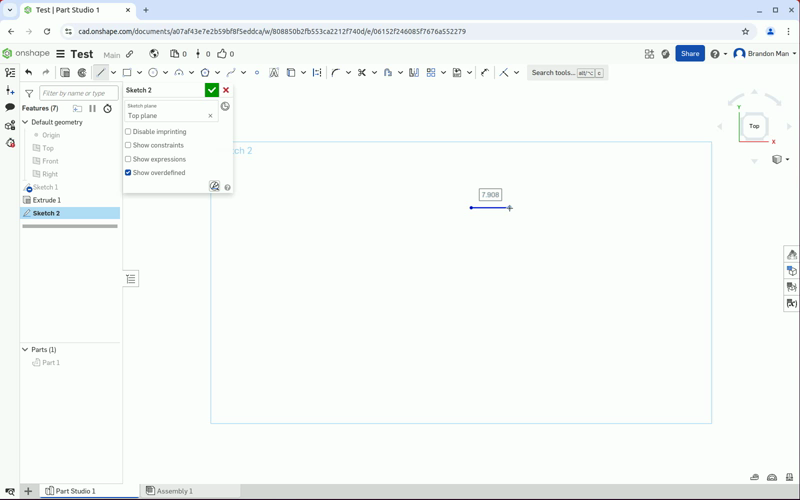
mouse_move(539, 207)
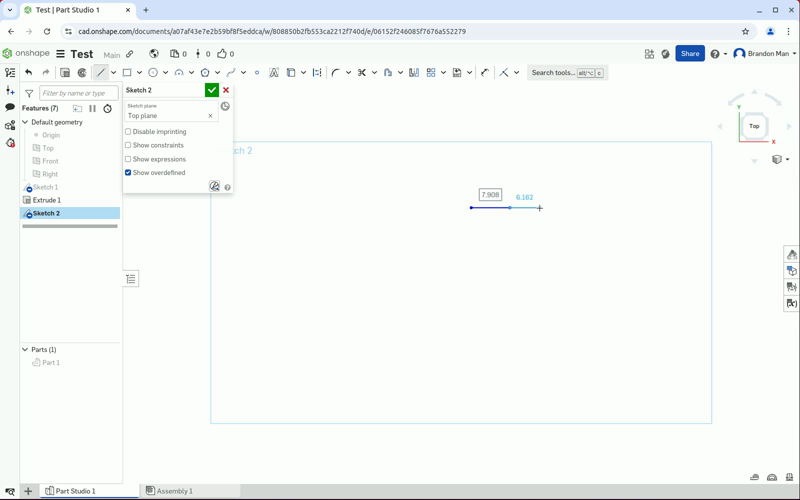
mouse_move(509, 169)
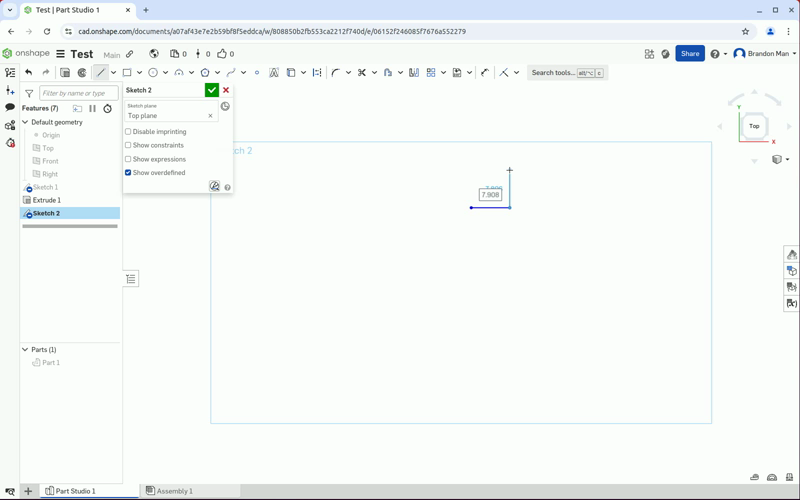
click(509, 169)
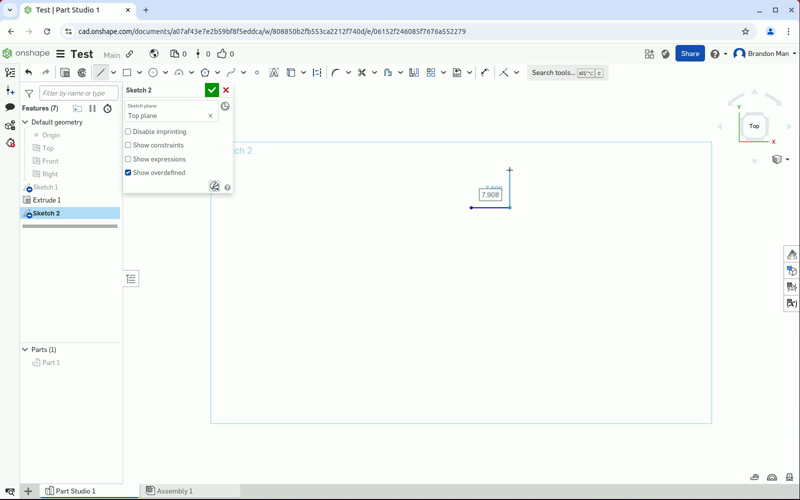
key_up(shift)
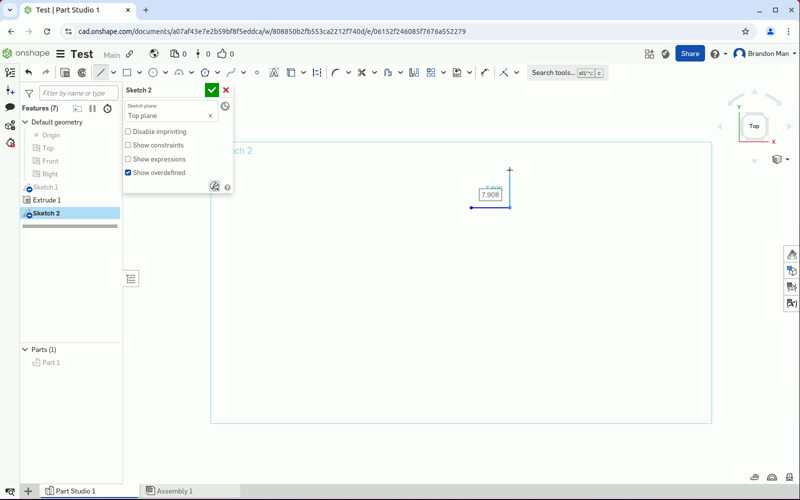
key_down(shift)
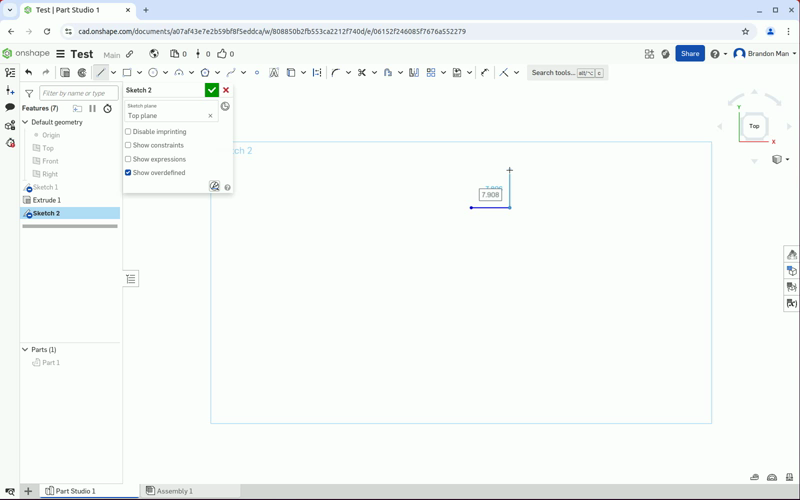
mouse_move(539, 169)
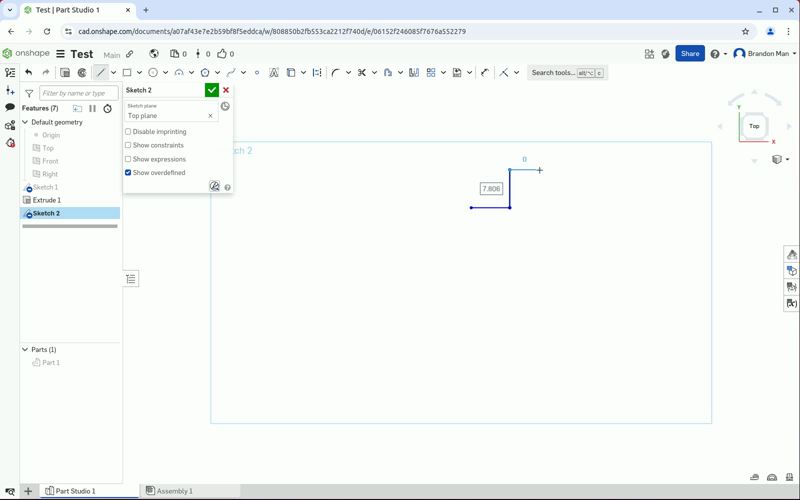
mouse_move(471, 169)
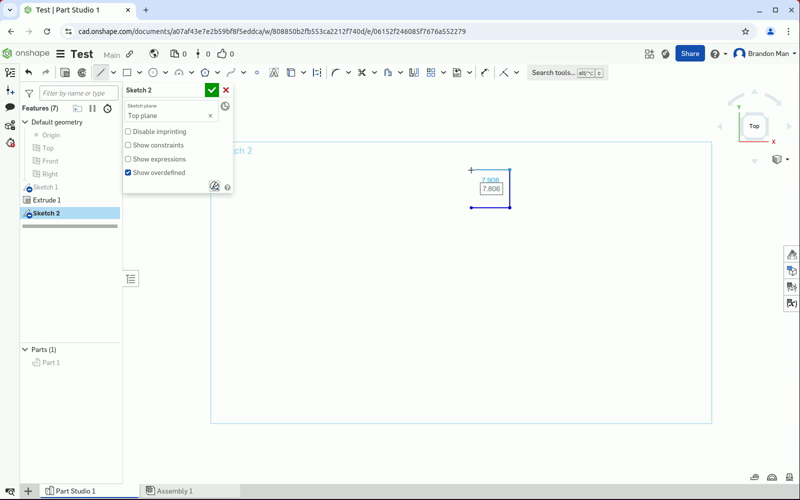
click(471, 169)
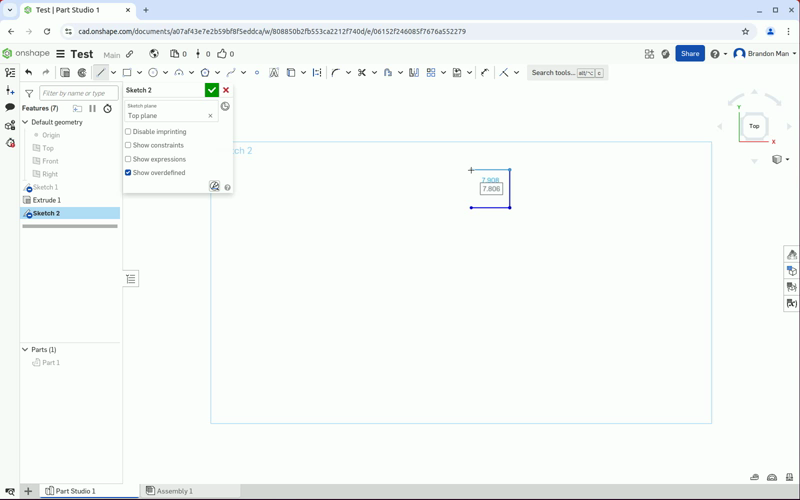
key_up(shift)
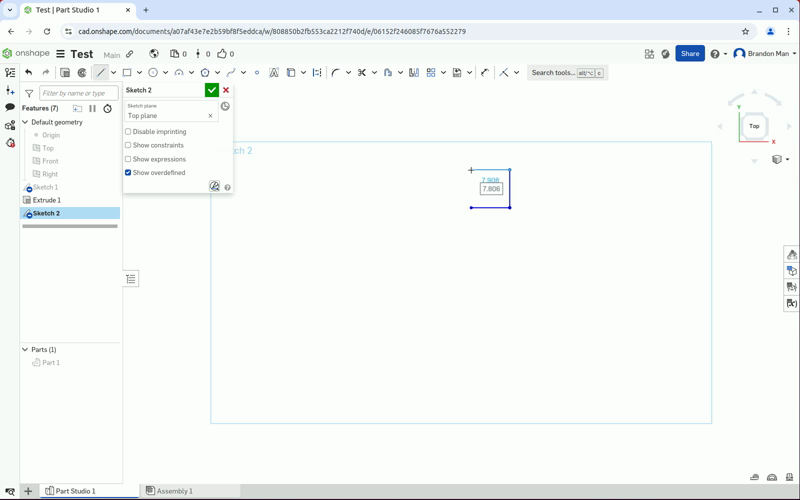
mouse_move(501, 169)
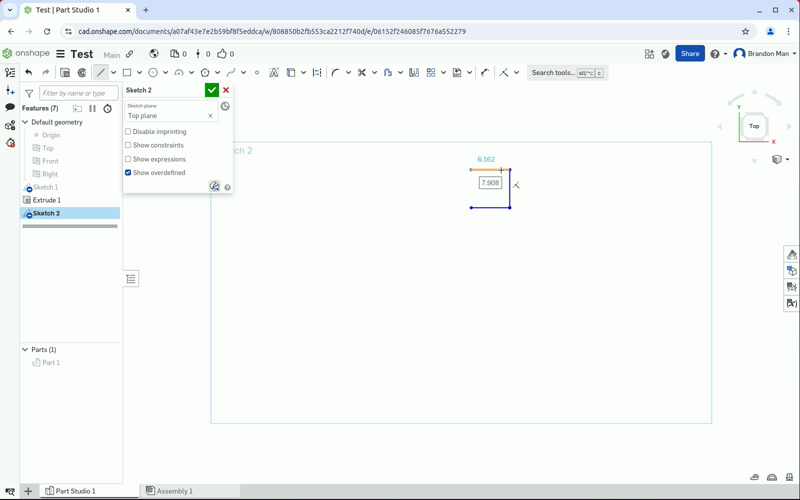
key_down(shift)
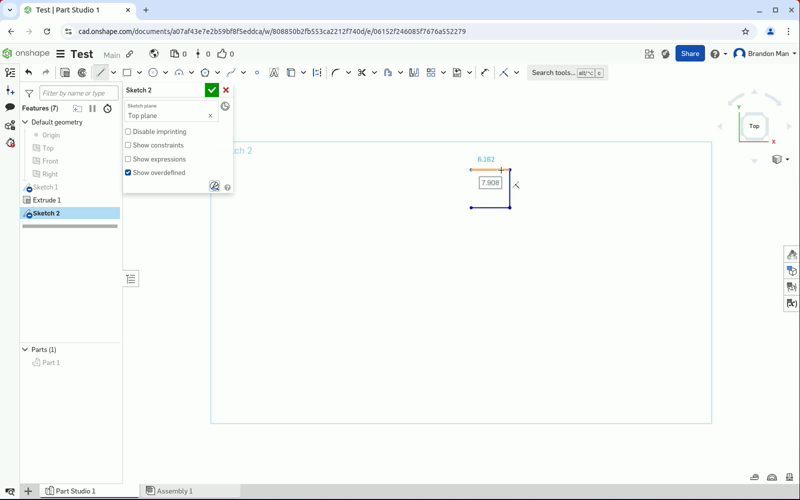
mouse_move(471, 207)
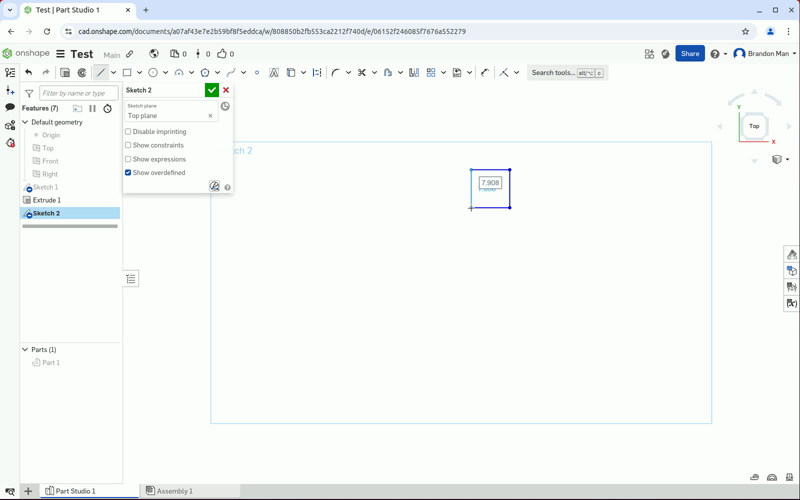
key_up(shift)
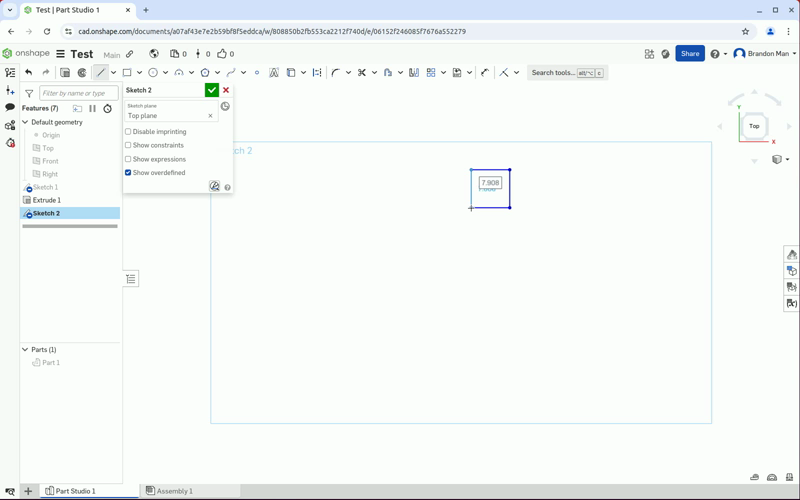
click(471, 207)
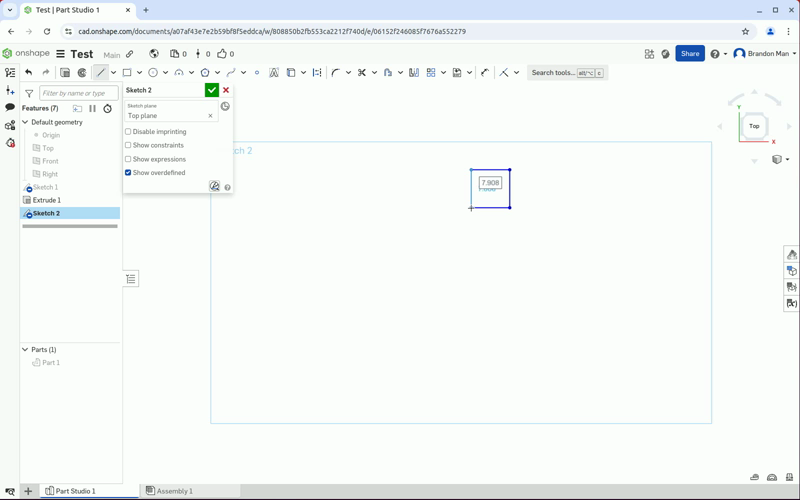
key(esc)
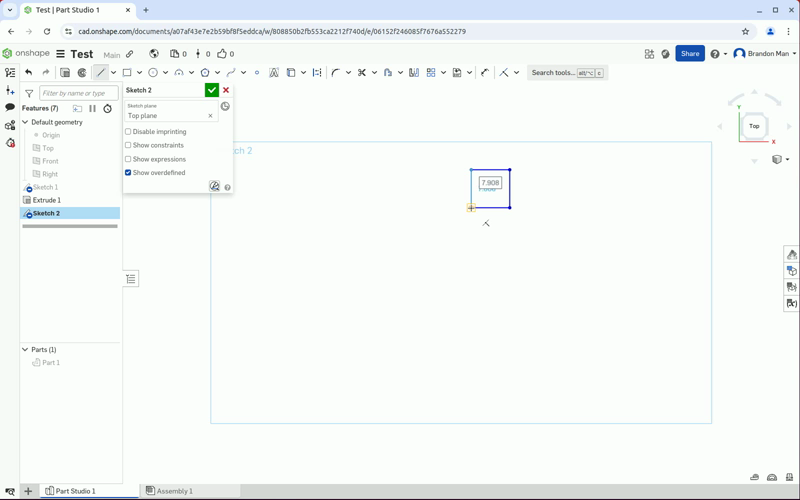
mouse_move(473, 194)
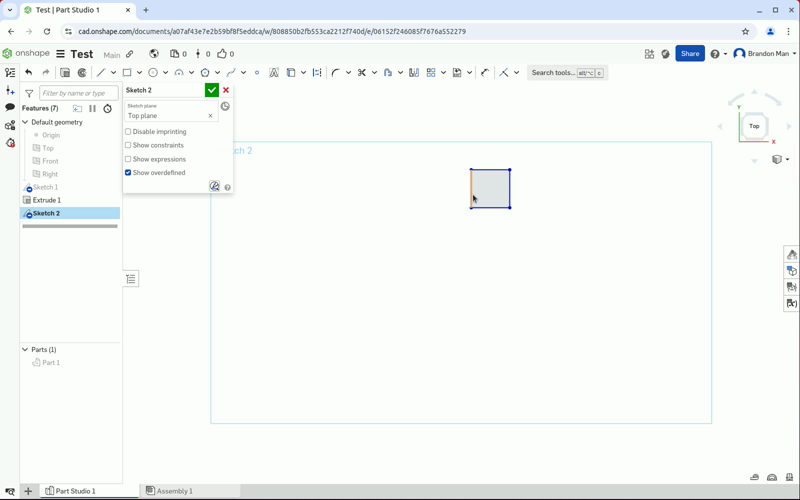
scroll(6)
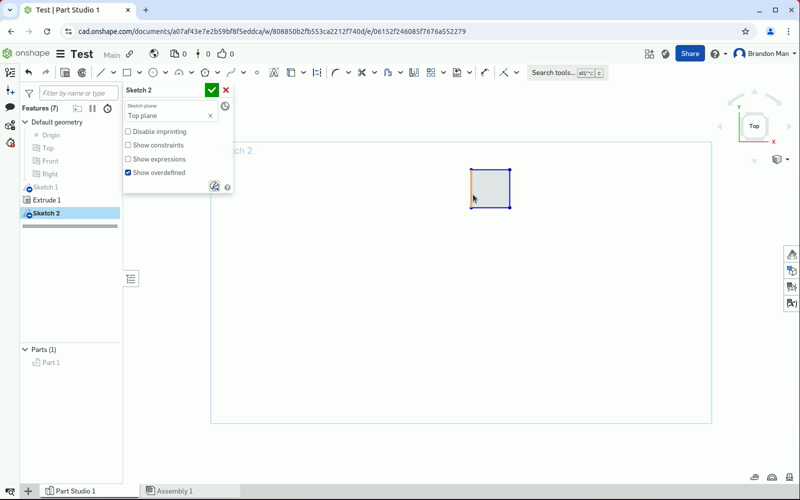
scroll(6)
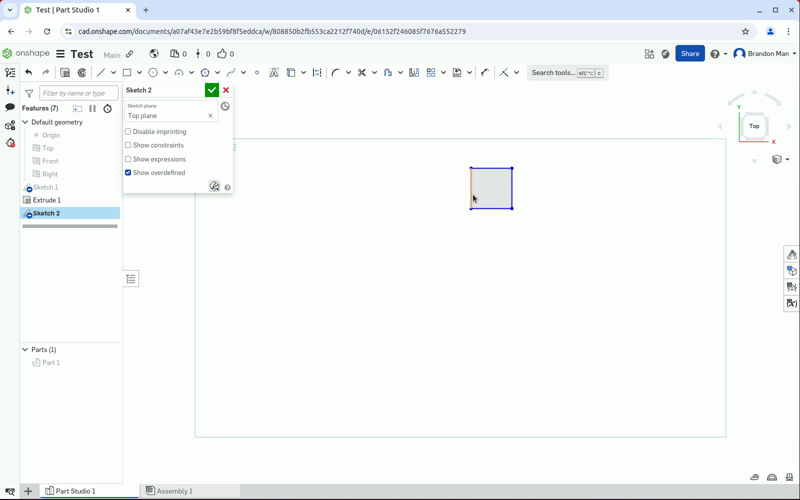
scroll(6)
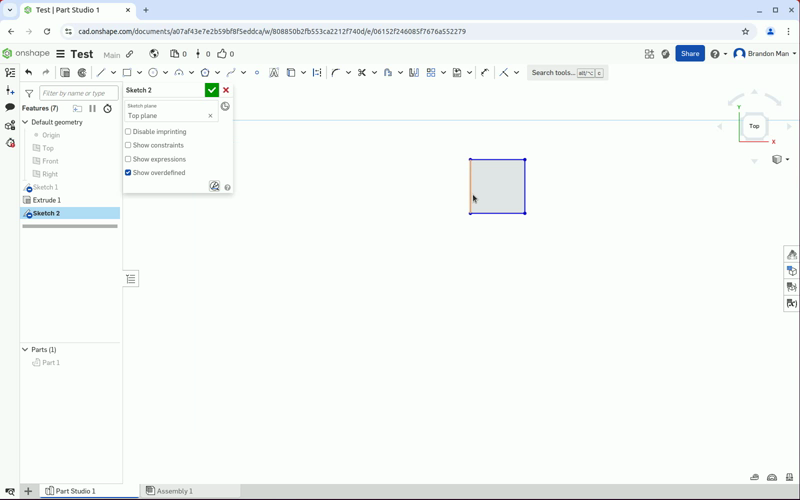
scroll(6)
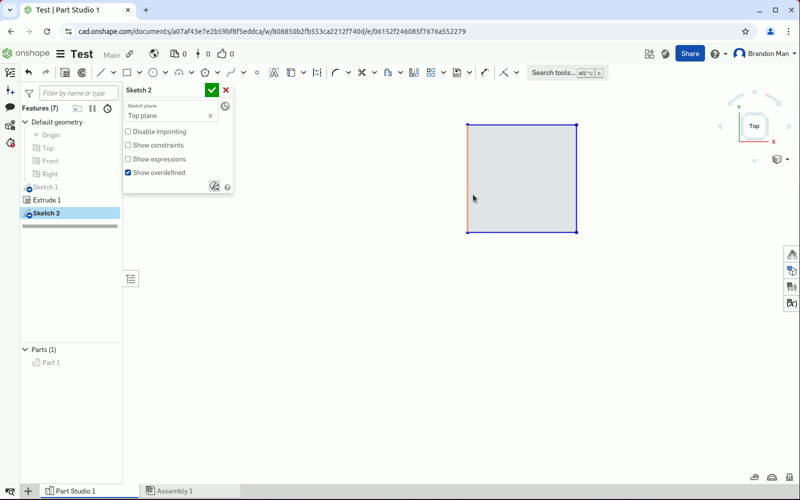
scroll(6)
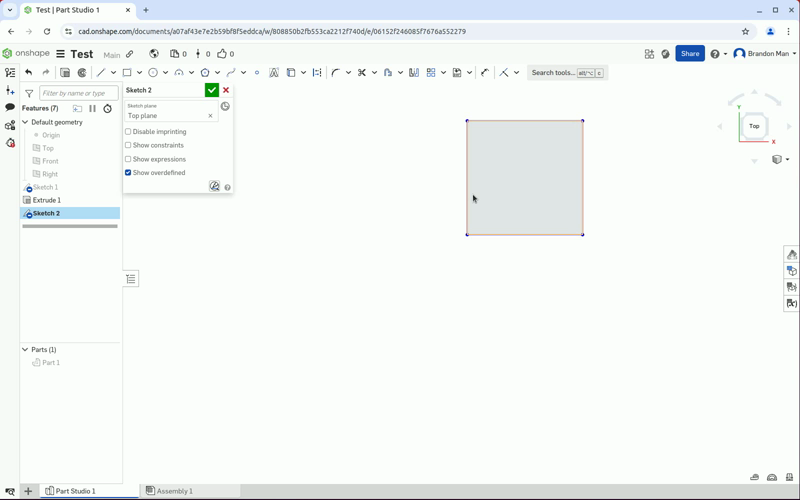
scroll(6)
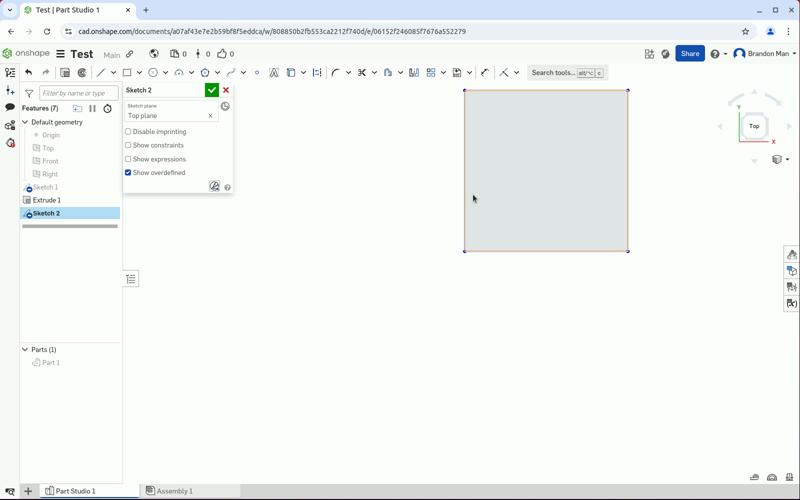
scroll(6)
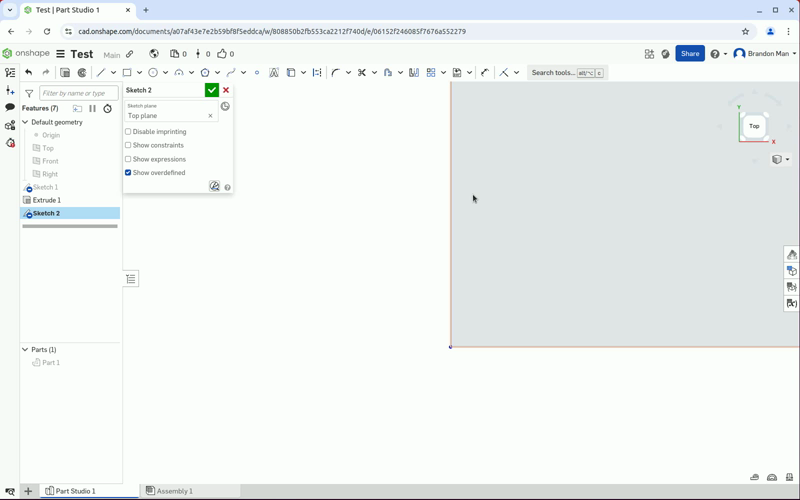
click(473, 194)
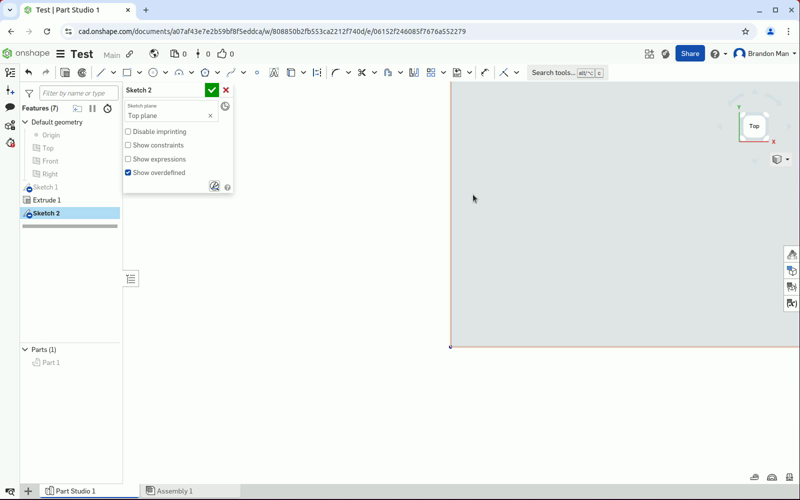
scroll(-6)
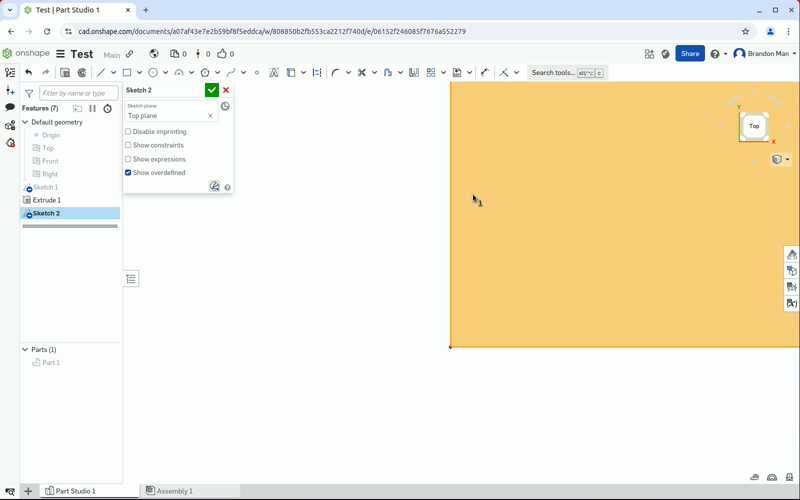
scroll(-6)
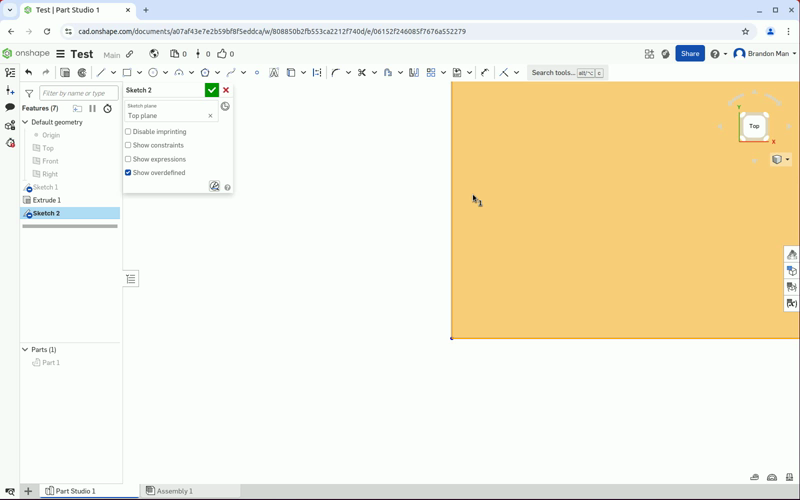
scroll(-6)
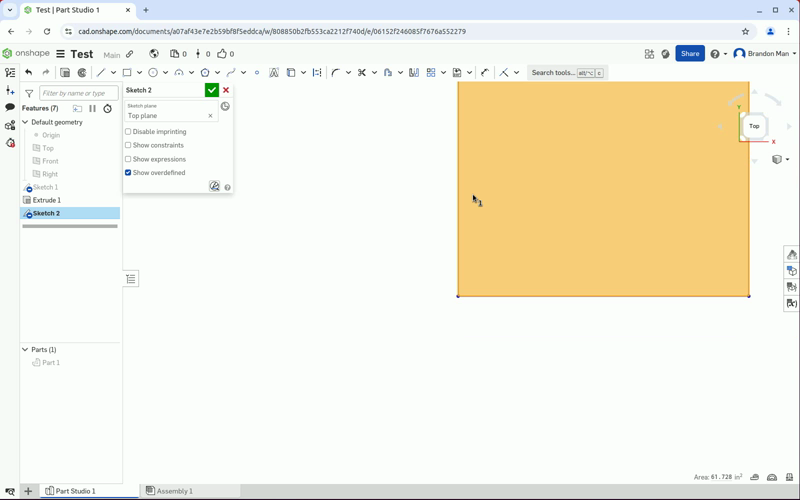
scroll(-6)
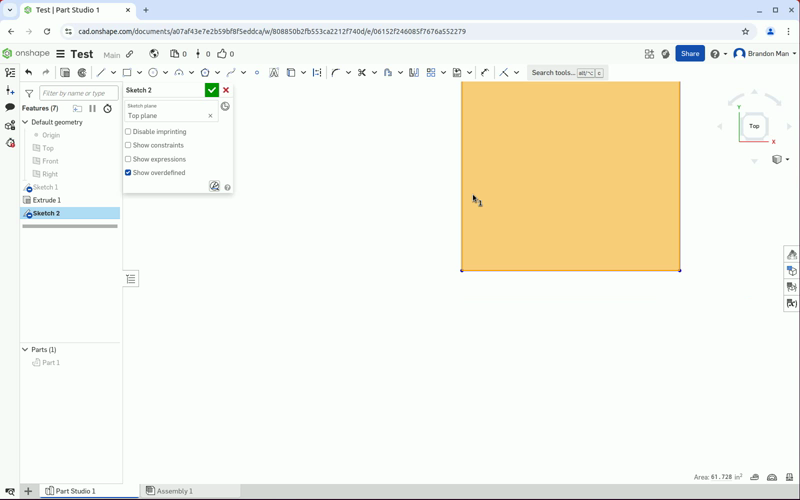
scroll(-6)
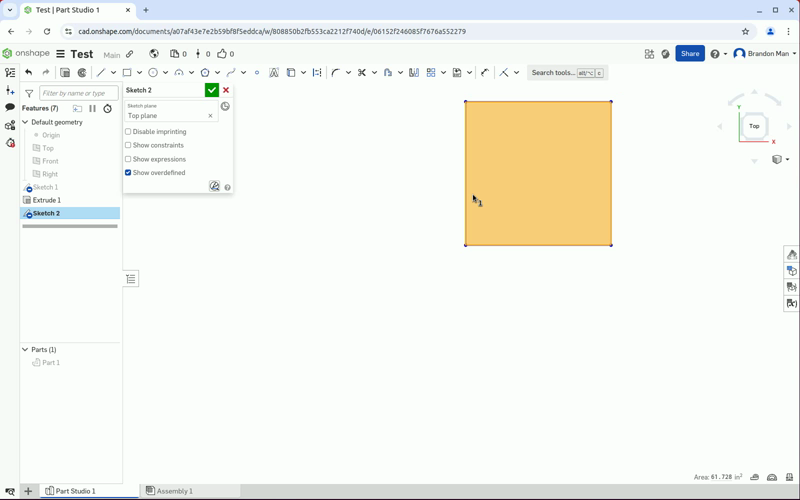
scroll(-6)
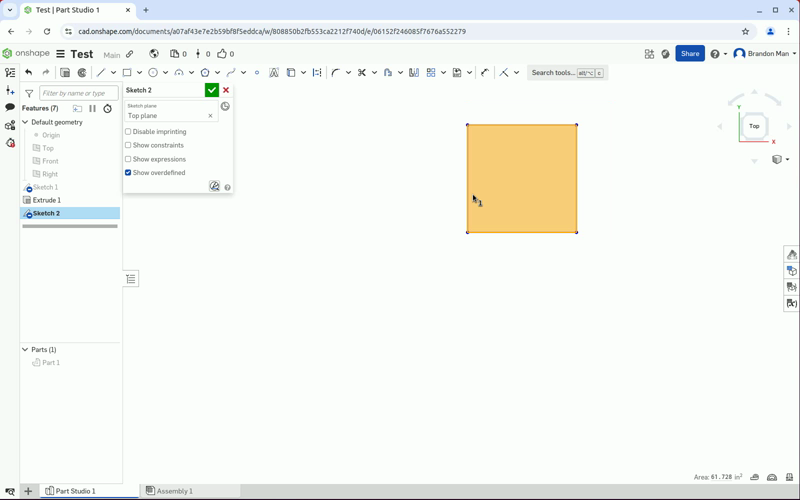
scroll(-6)
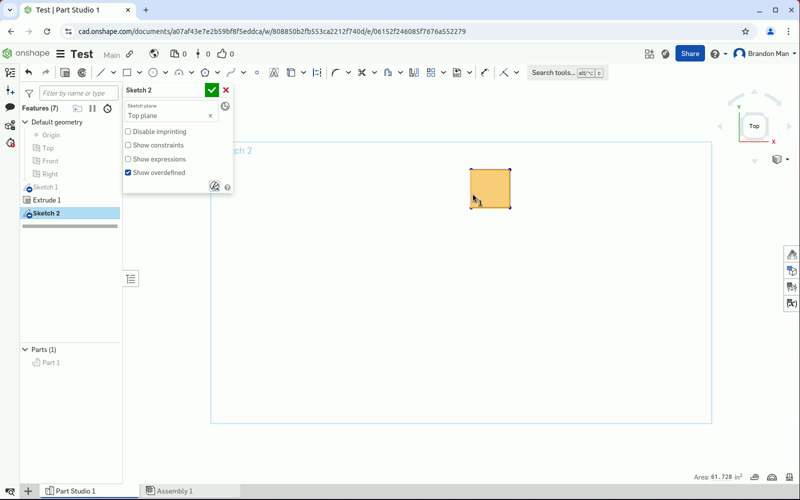
mouse_move(73, 352)
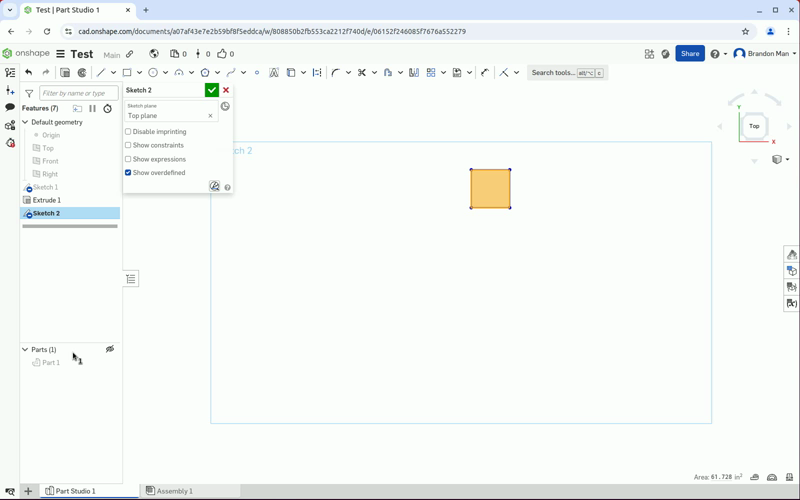
key(shift+y)
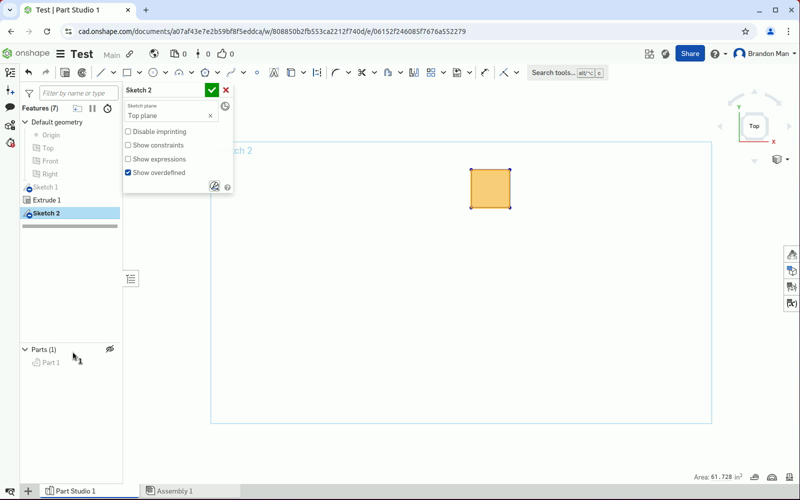
key(shift+e)
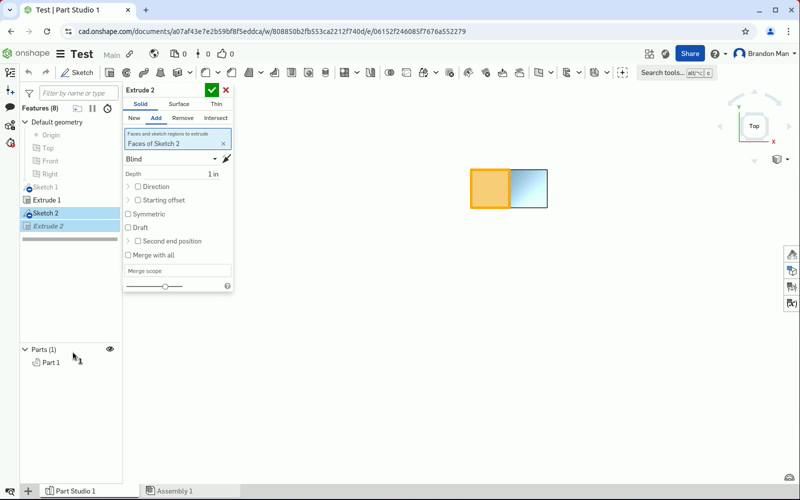
mouse_move(143, 106)
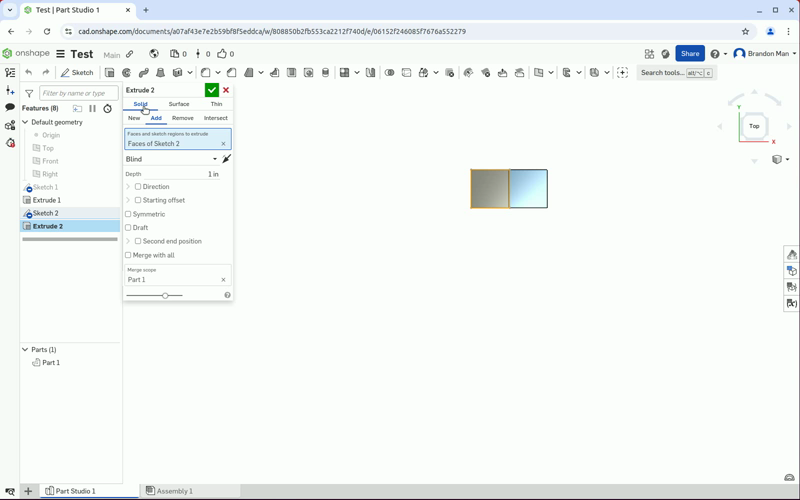
click(143, 106)
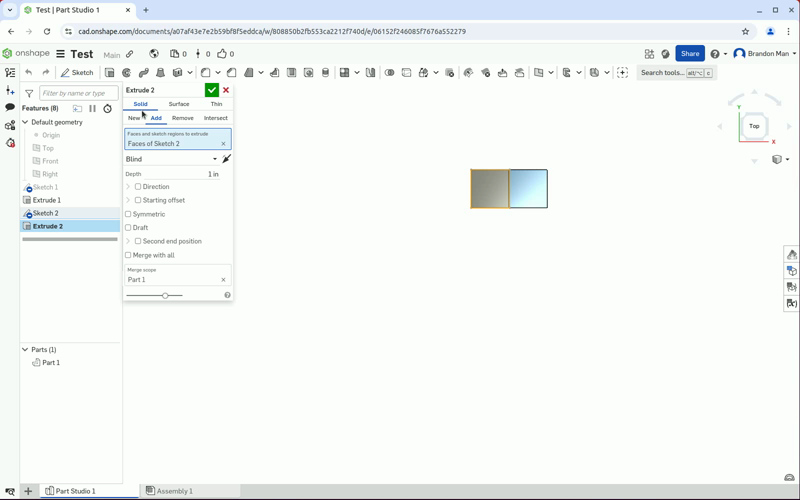
mouse_move(137, 120)
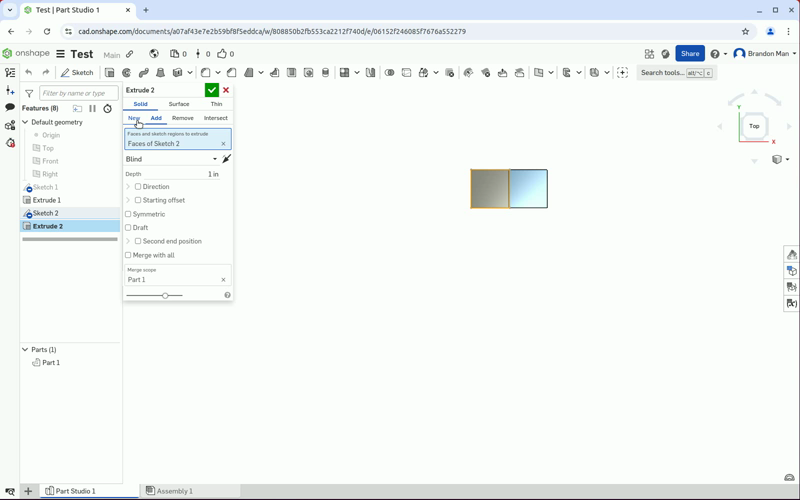
click(137, 120)
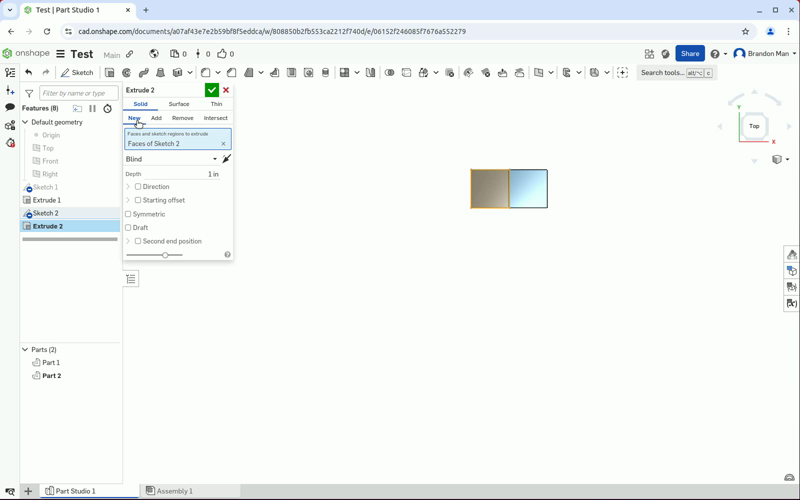
key(tab, 4)
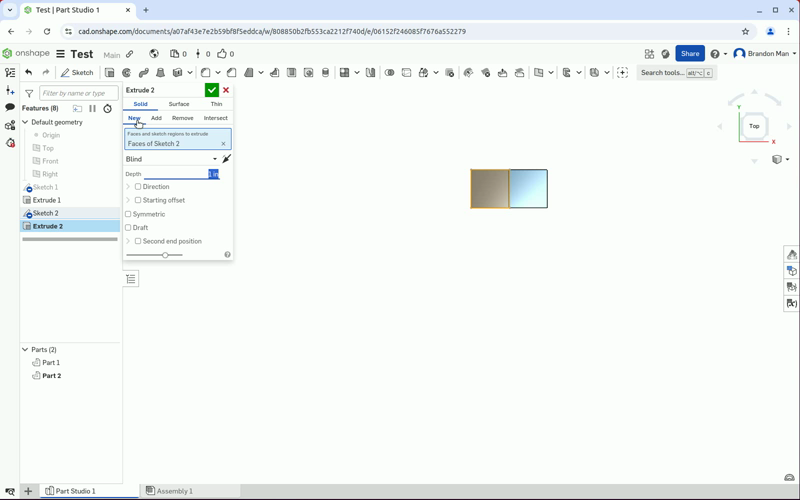
text(7.703)
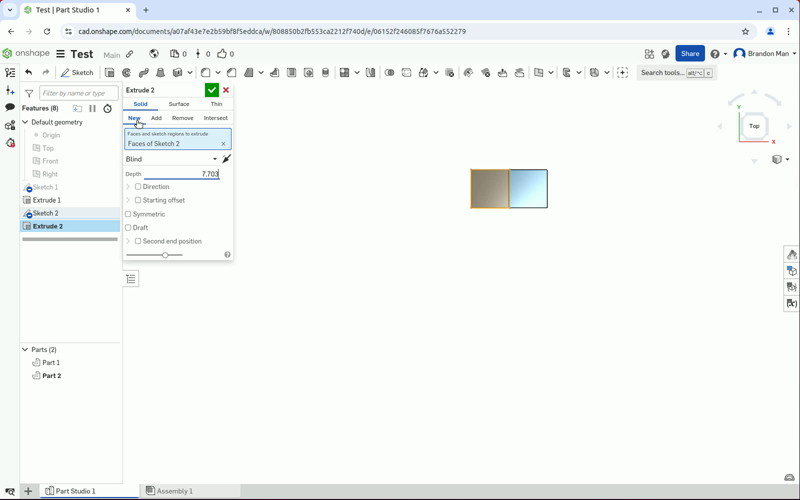
key(enter)
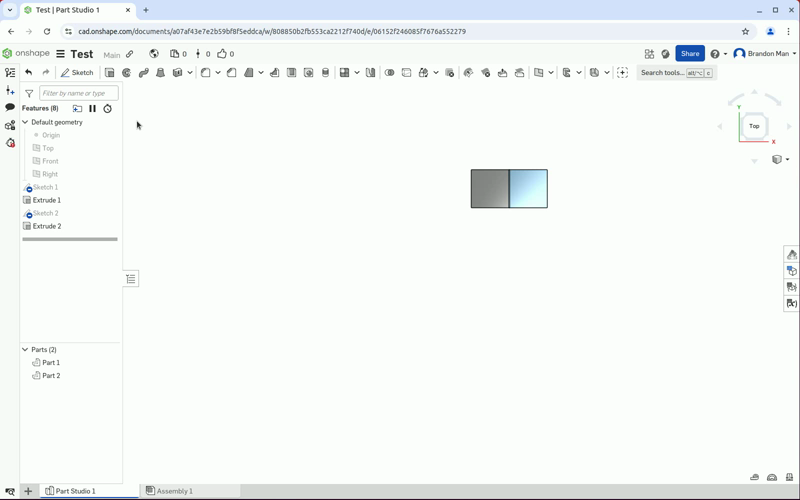
key(shift+h)
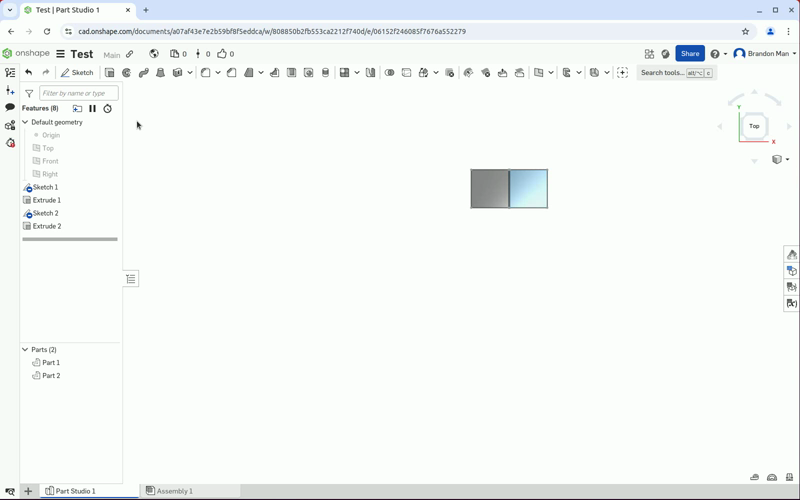
key(shift+h)
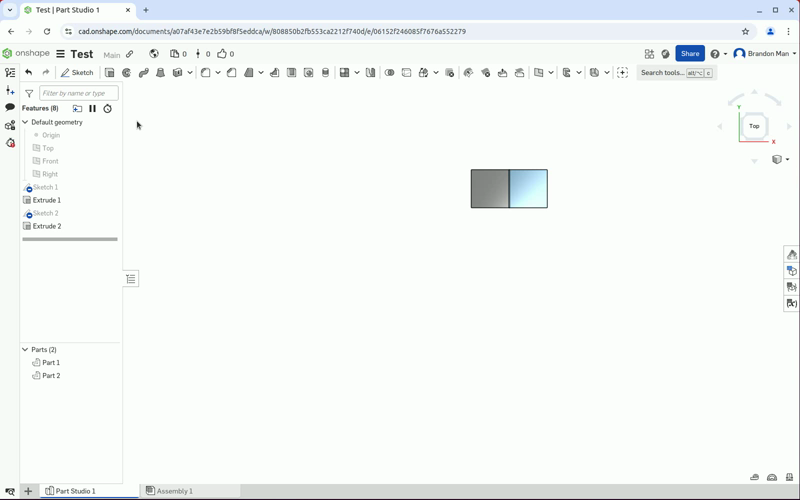
mouse_move(73, 189)
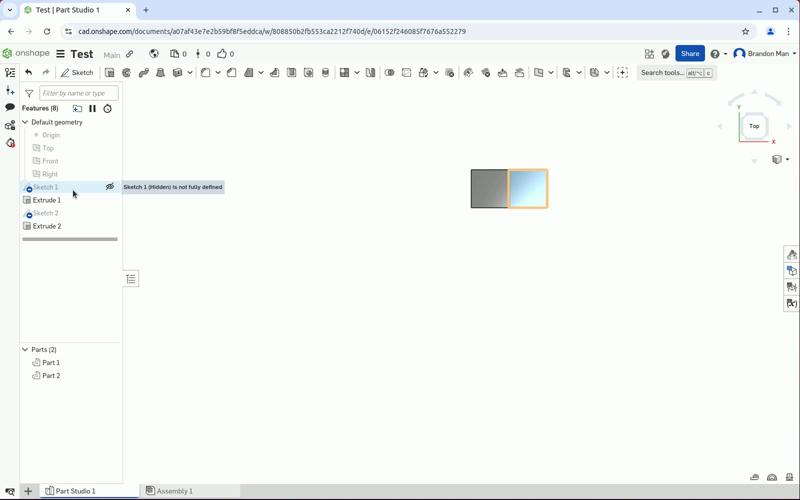
click(73, 189)
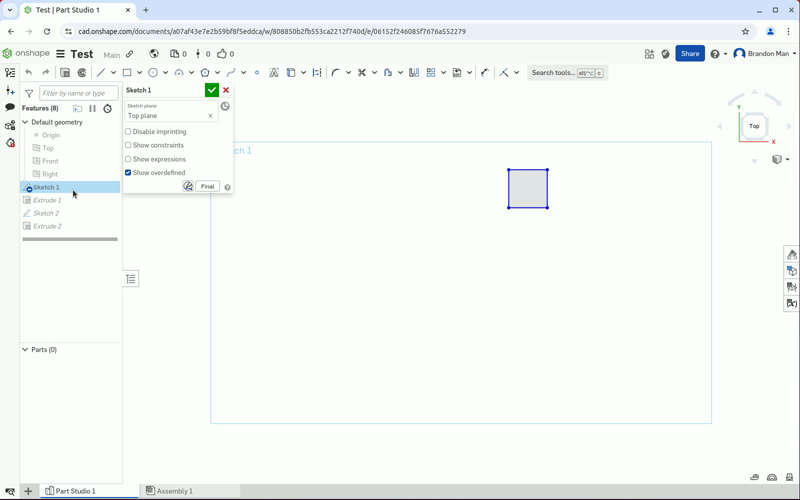
mouse_move(229, 92)
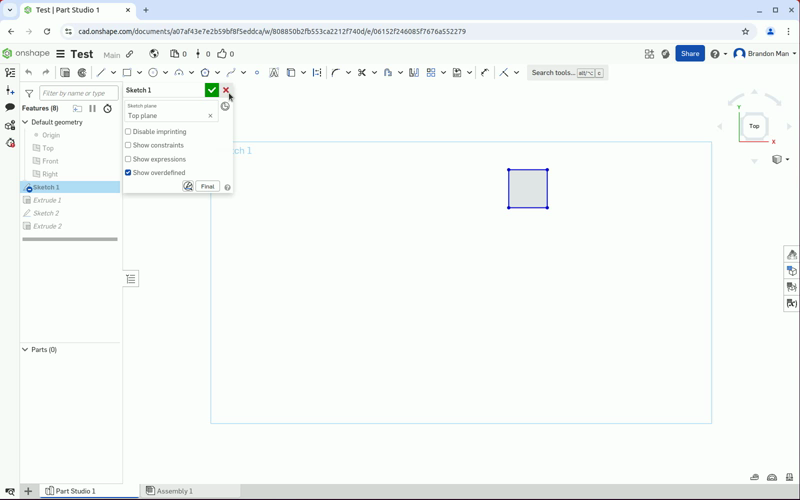
click(229, 92)
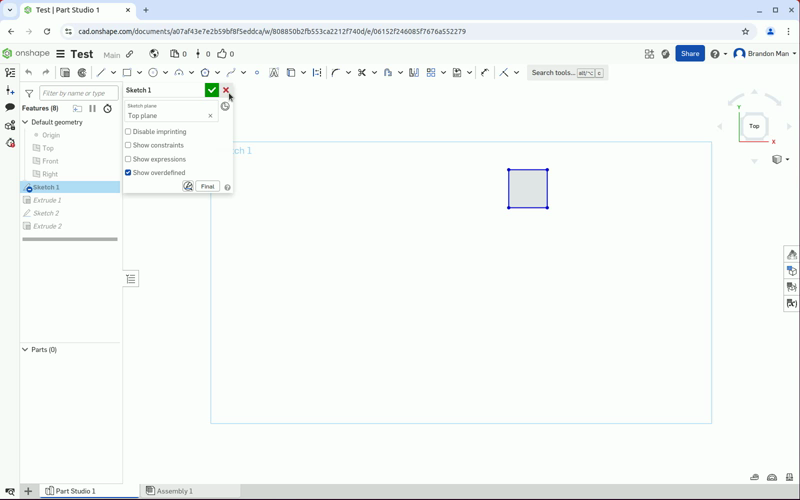
key(shift+s)
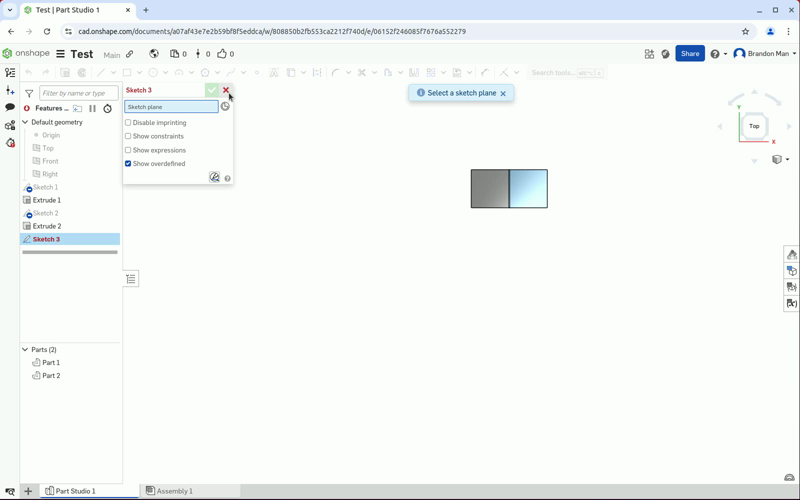
mouse_move(73, 150)
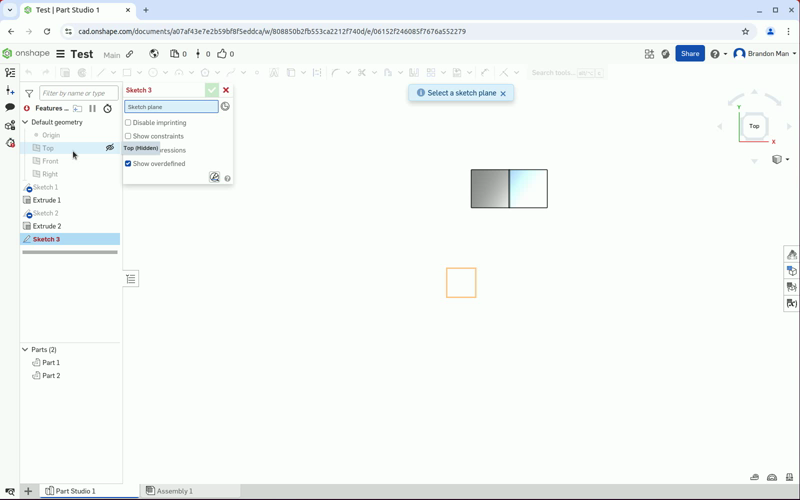
click(73, 150)
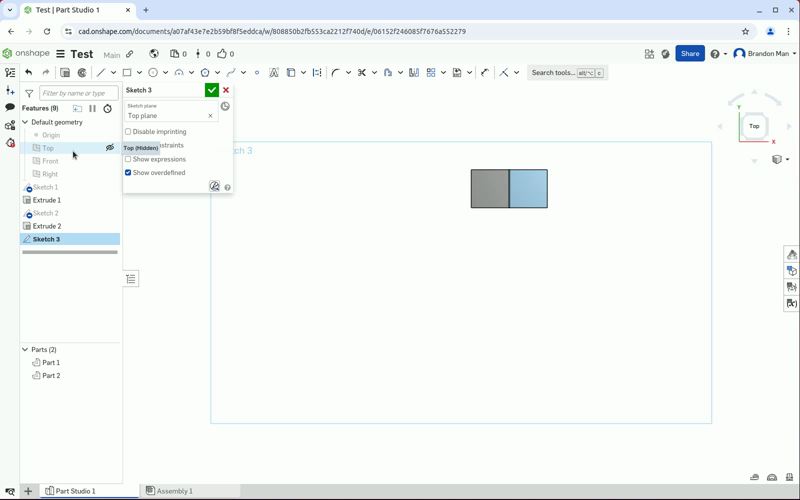
mouse_move(73, 352)
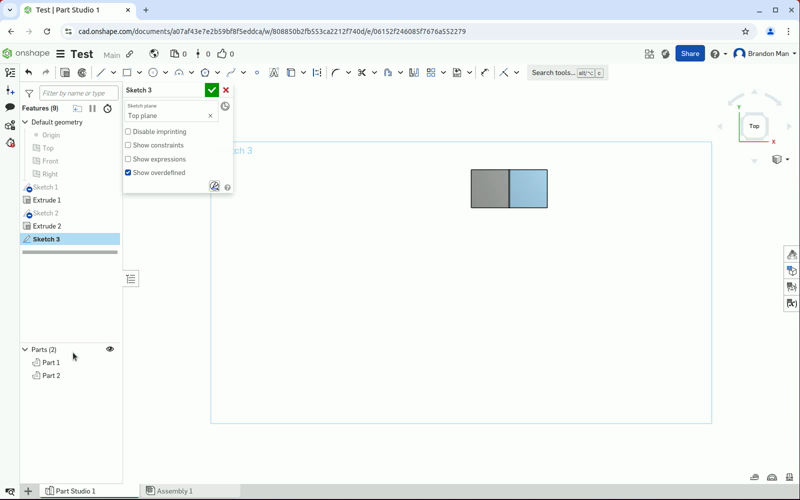
key(y)
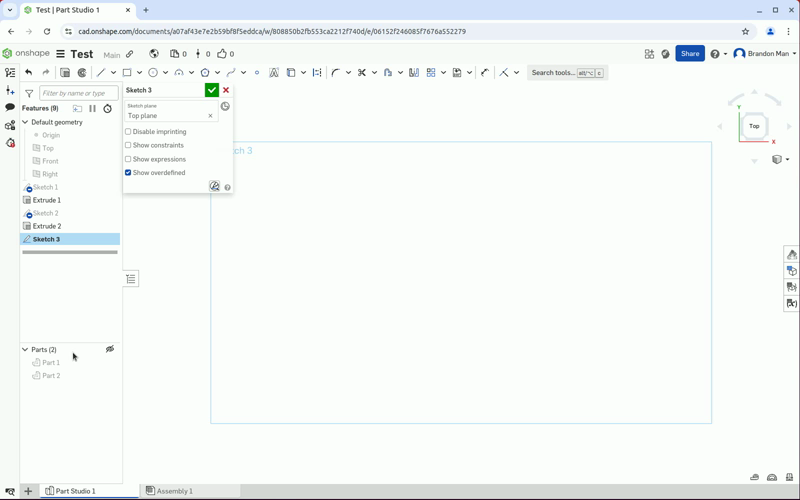
key(l)
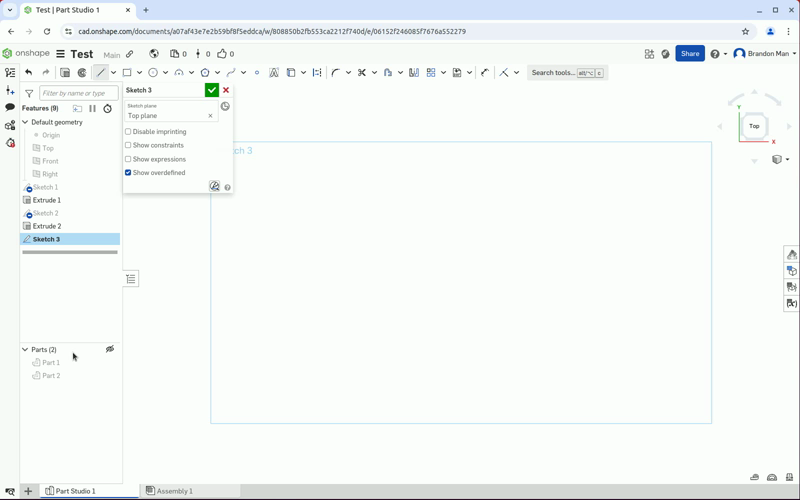
key_down(shift)
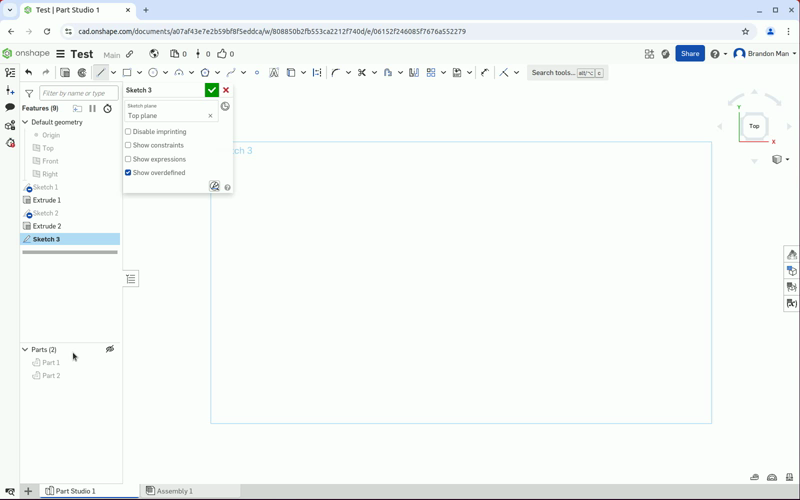
mouse_move(471, 282)
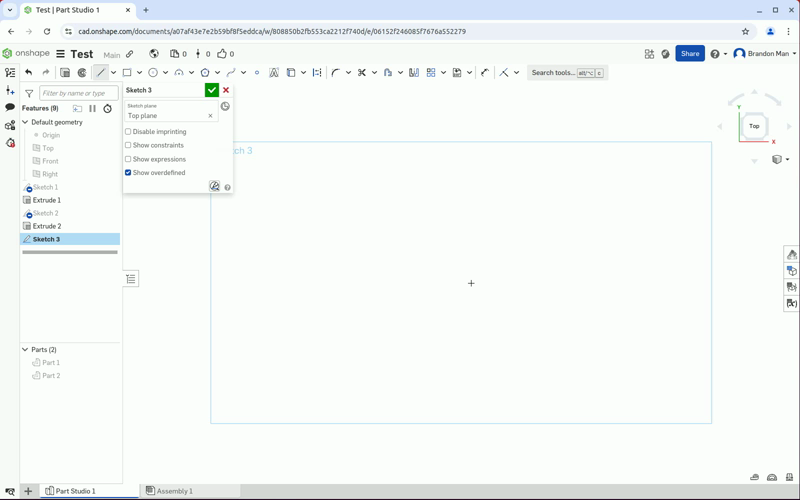
click(471, 282)
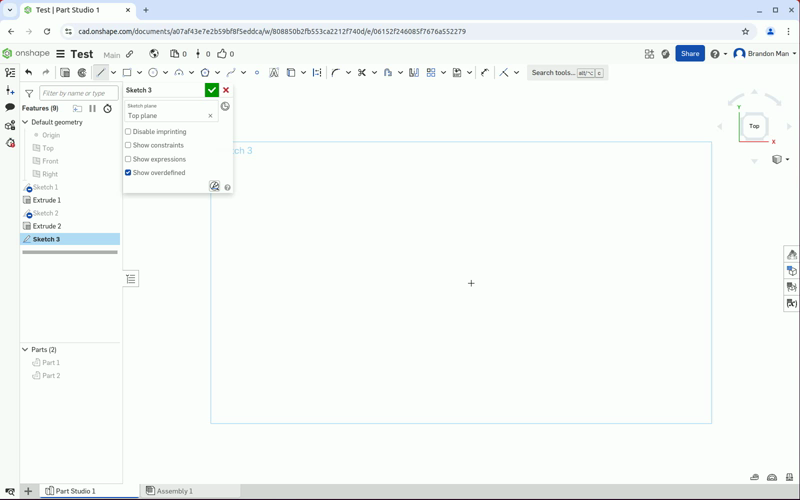
key_up(shift)
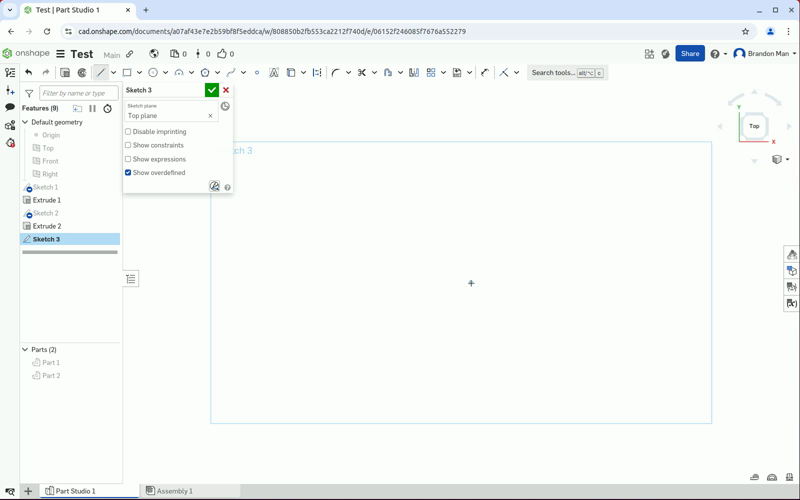
key_down(shift)
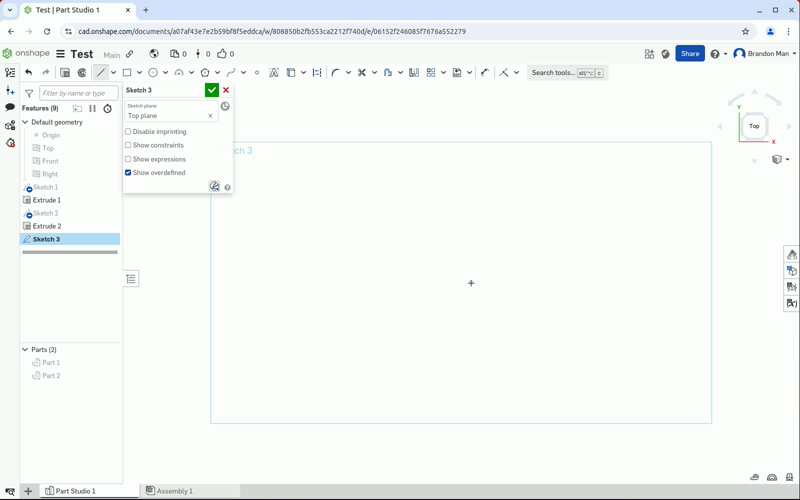
mouse_move(501, 282)
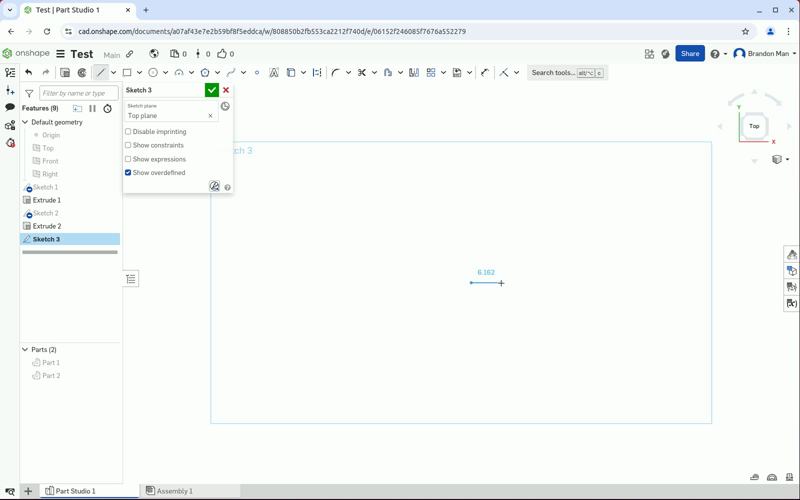
mouse_move(509, 282)
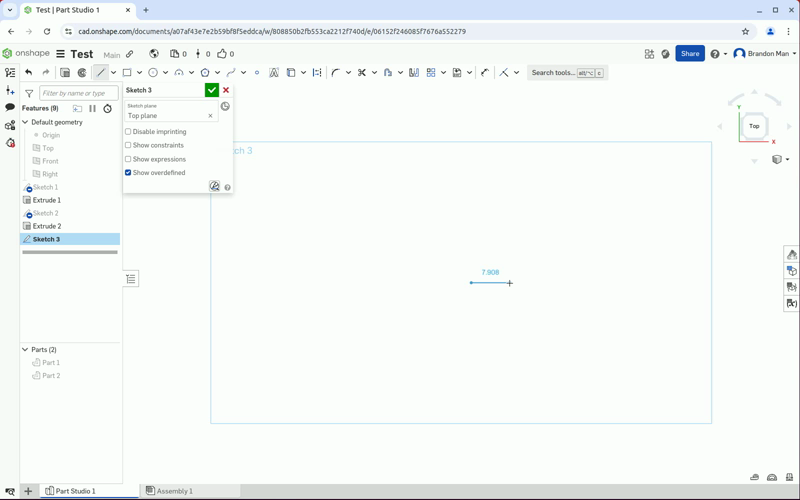
click(509, 282)
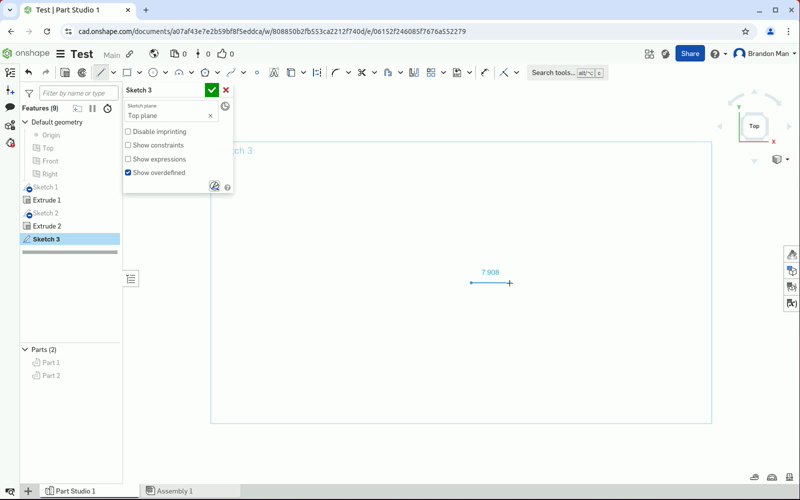
key_up(shift)
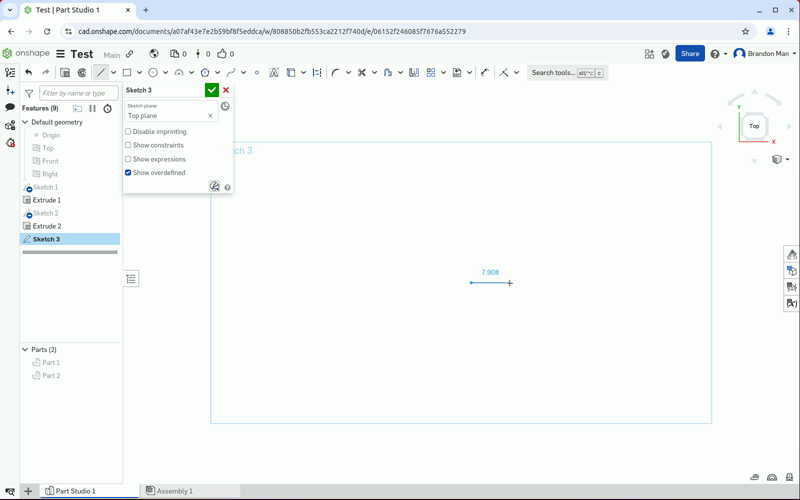
key_down(shift)
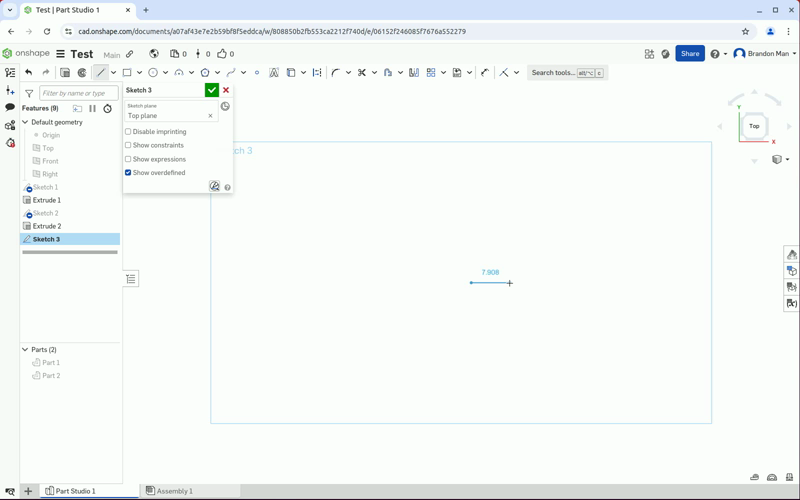
mouse_move(539, 282)
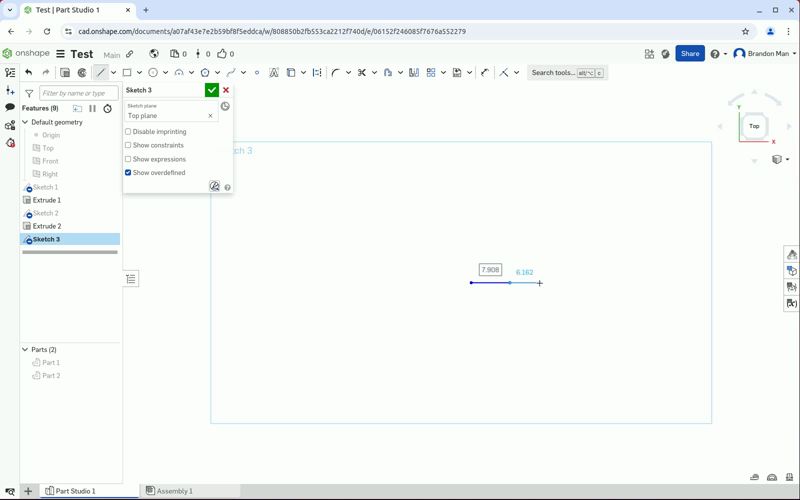
mouse_move(509, 244)
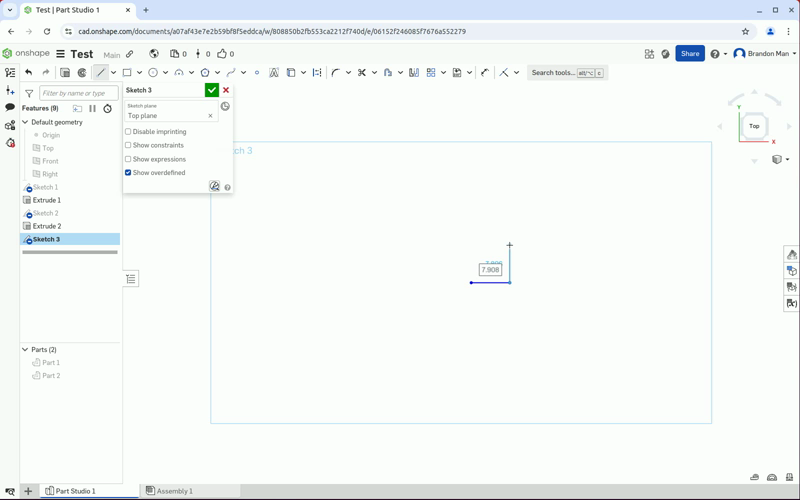
click(509, 244)
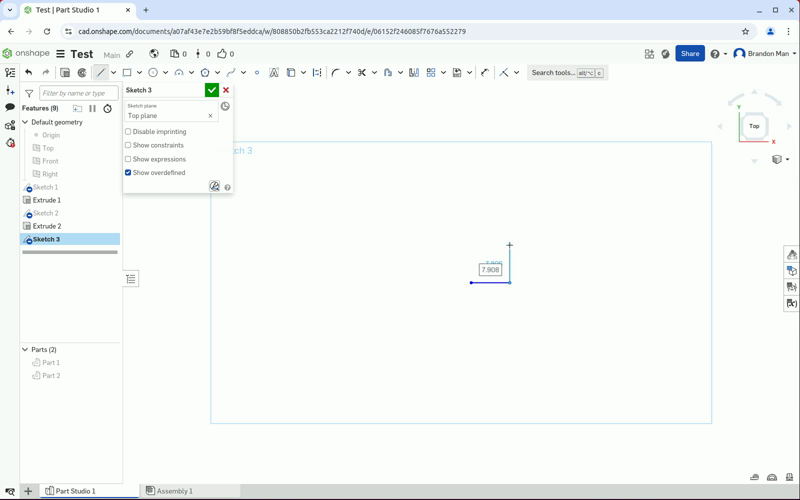
key_up(shift)
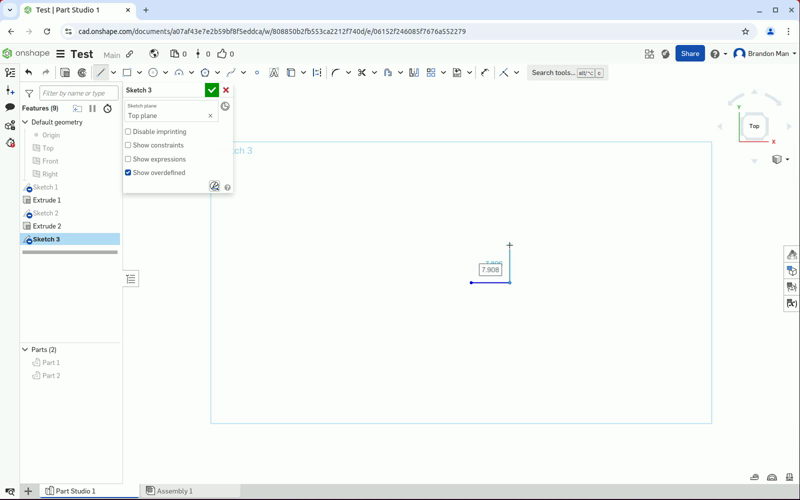
key_down(shift)
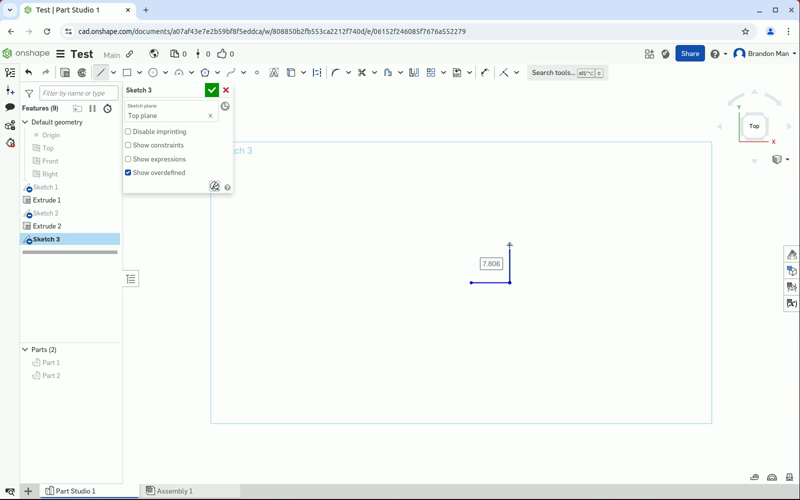
mouse_move(539, 244)
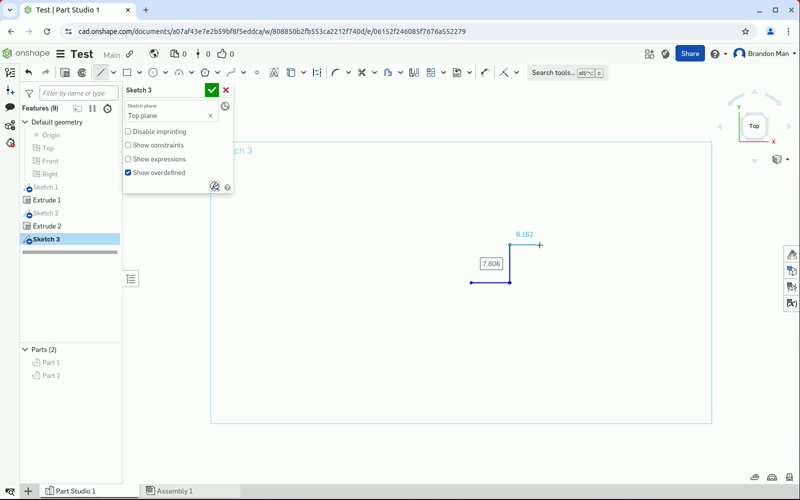
mouse_move(471, 244)
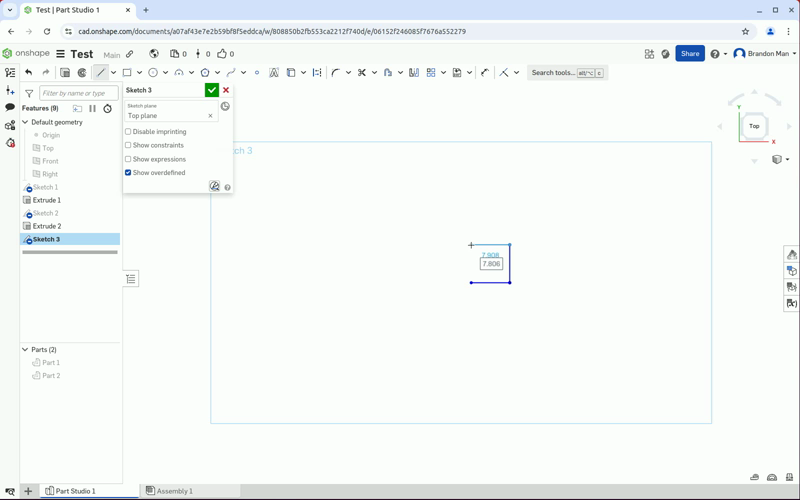
click(471, 244)
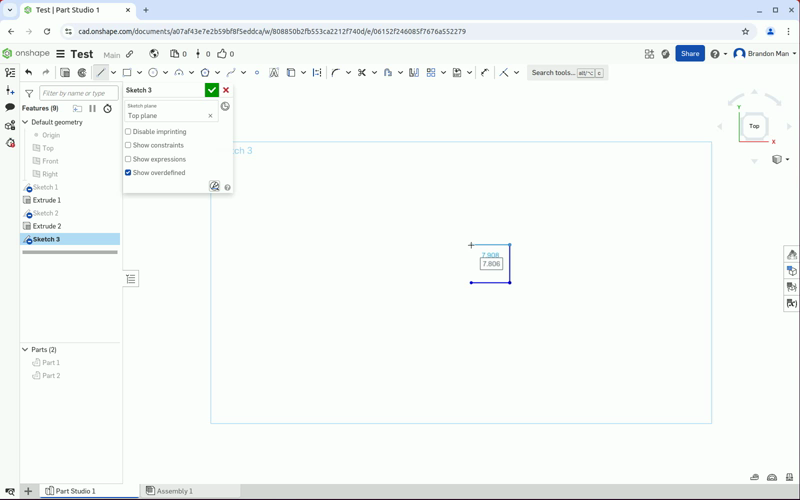
key_up(shift)
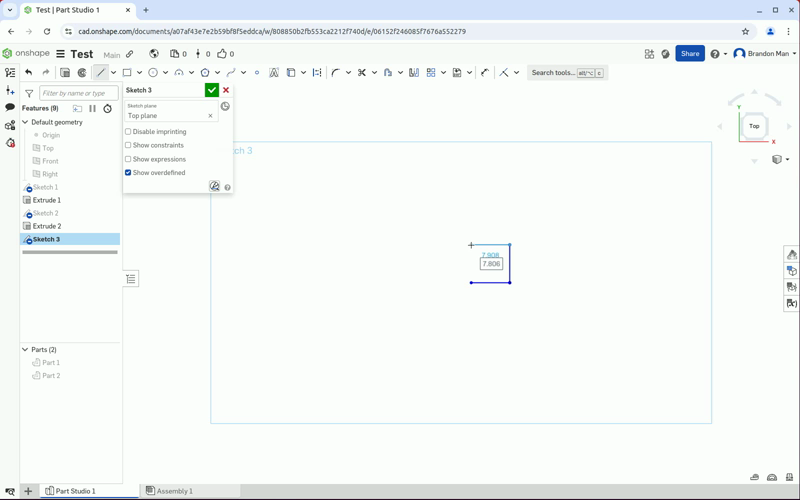
mouse_move(501, 244)
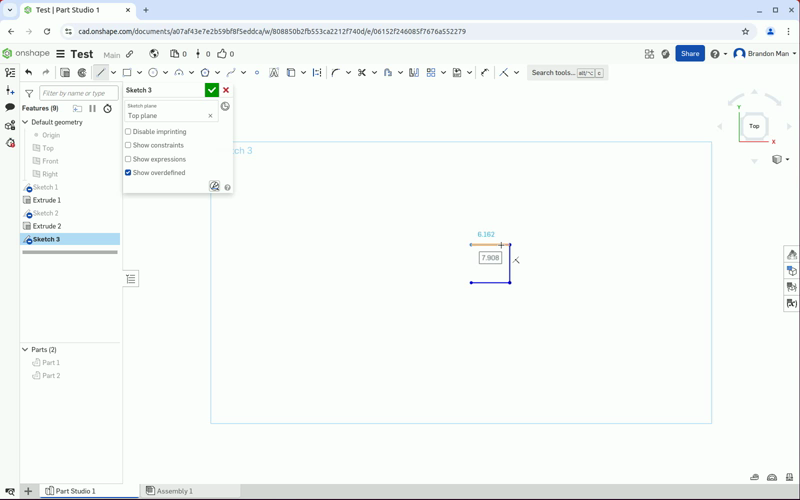
key_down(shift)
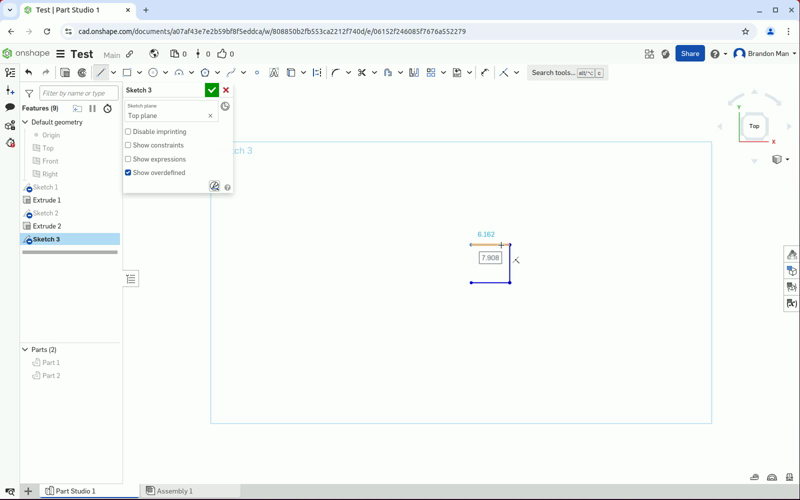
mouse_move(471, 282)
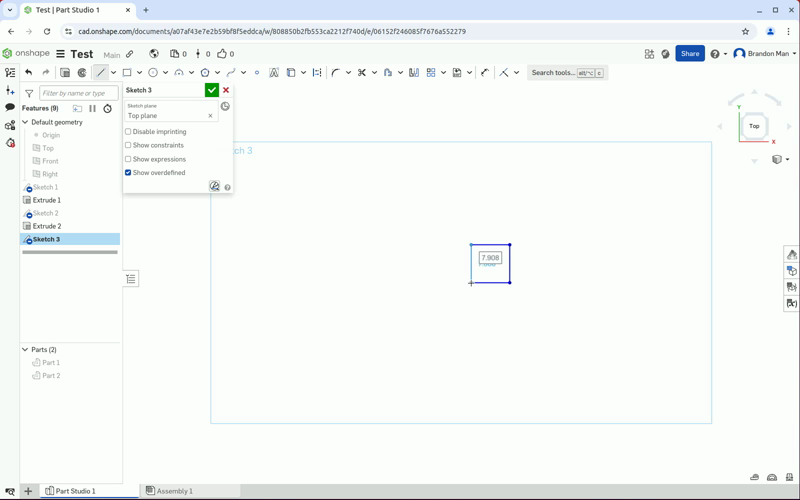
key_up(shift)
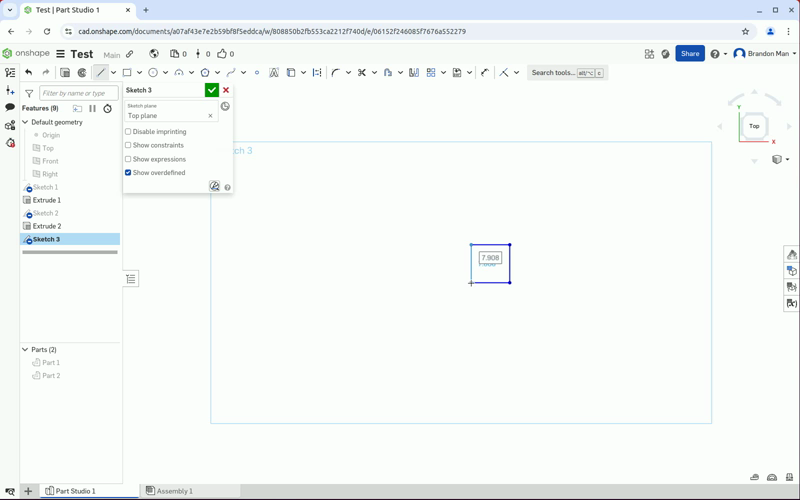
click(471, 282)
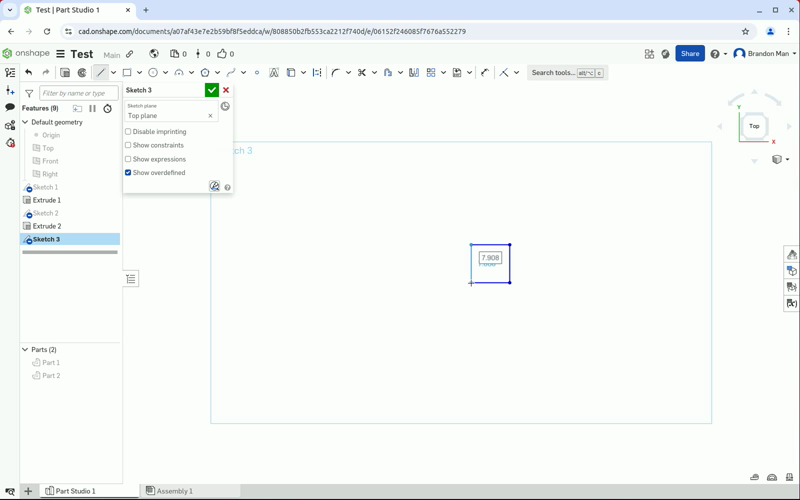
key(esc)
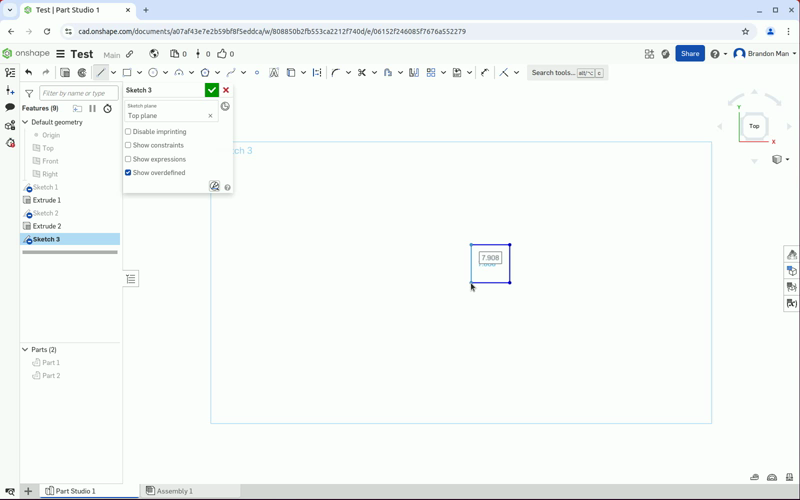
mouse_move(479, 260)
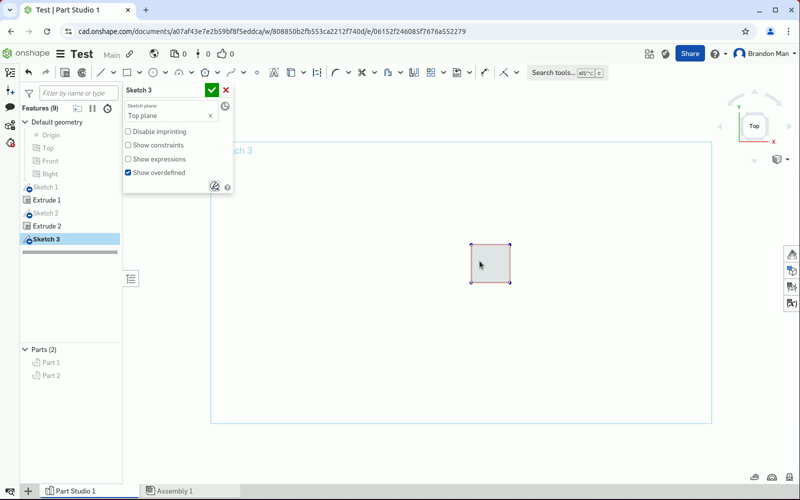
scroll(6)
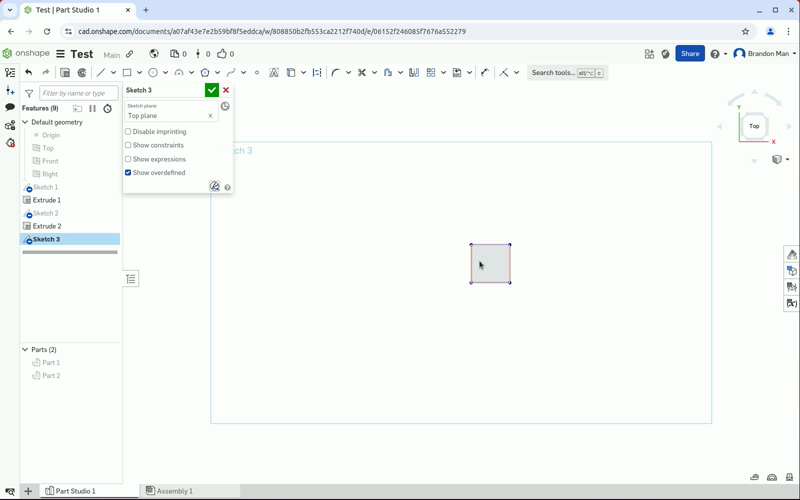
scroll(6)
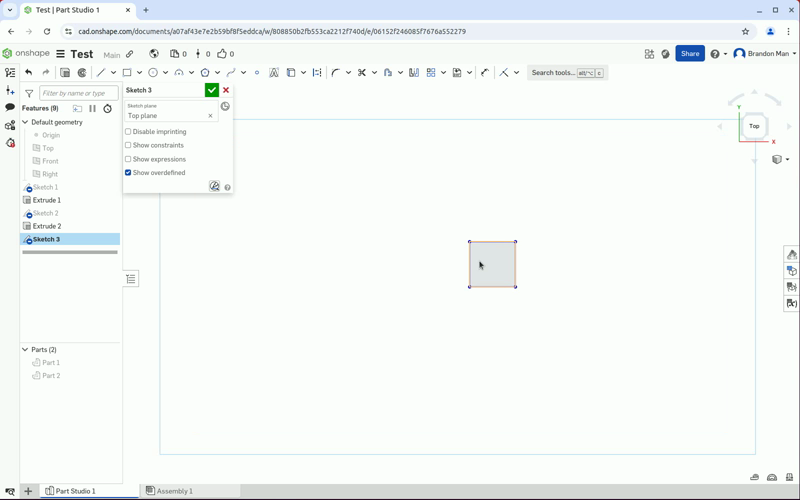
scroll(6)
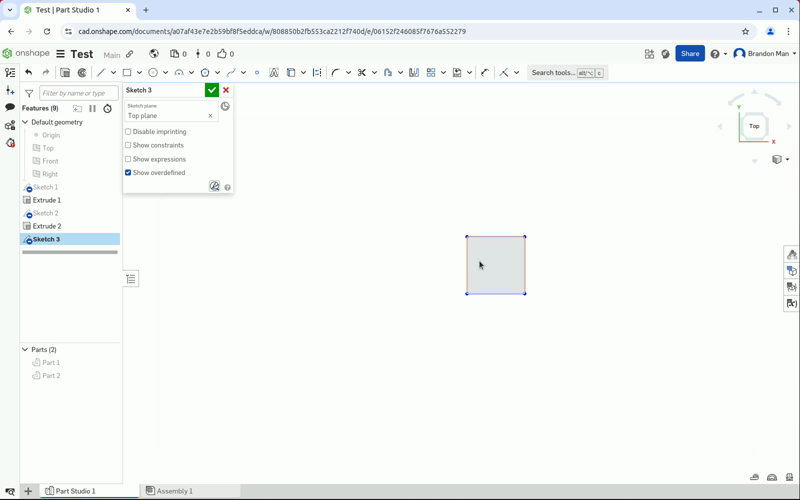
scroll(6)
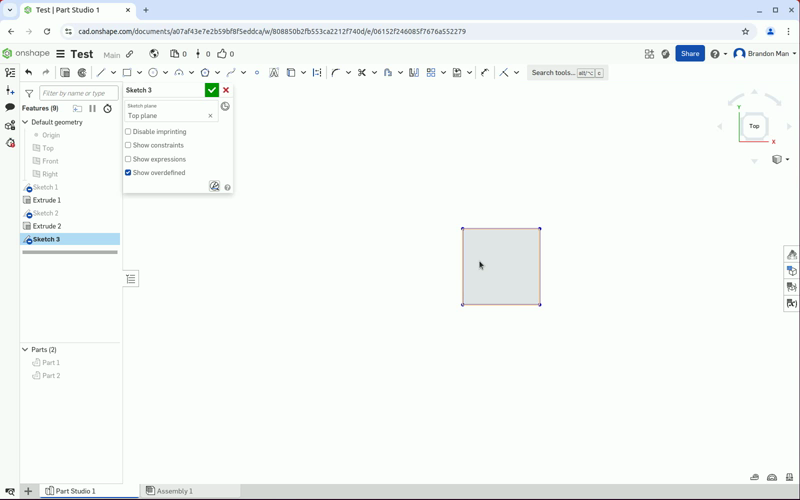
scroll(6)
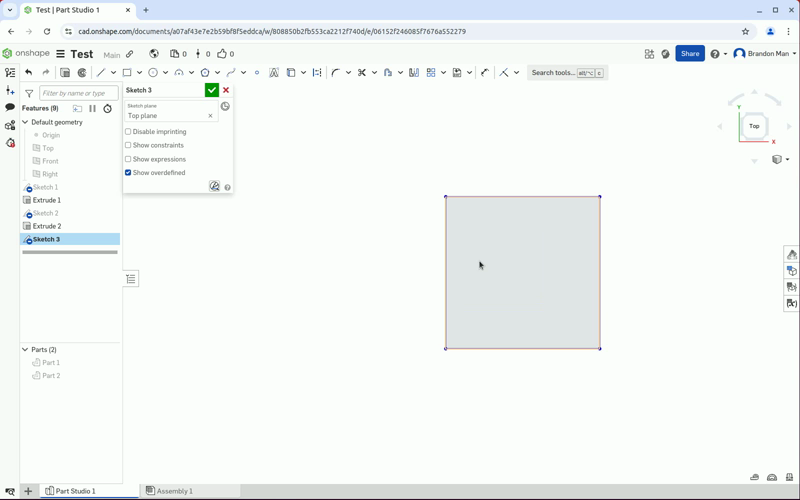
scroll(6)
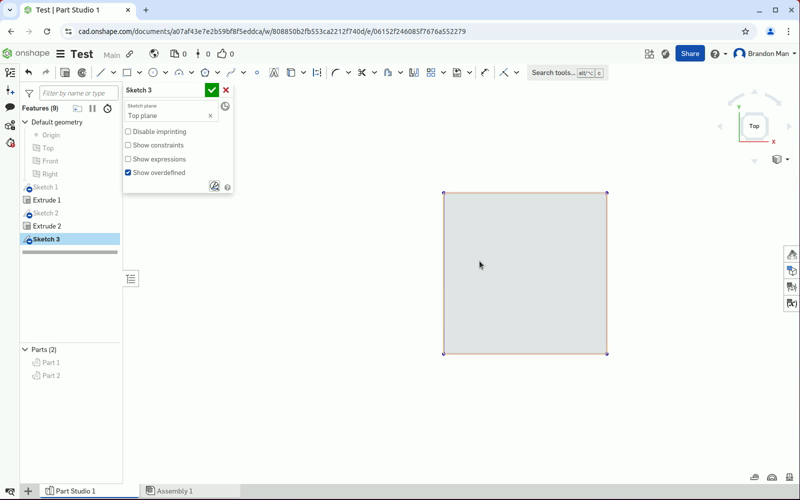
scroll(6)
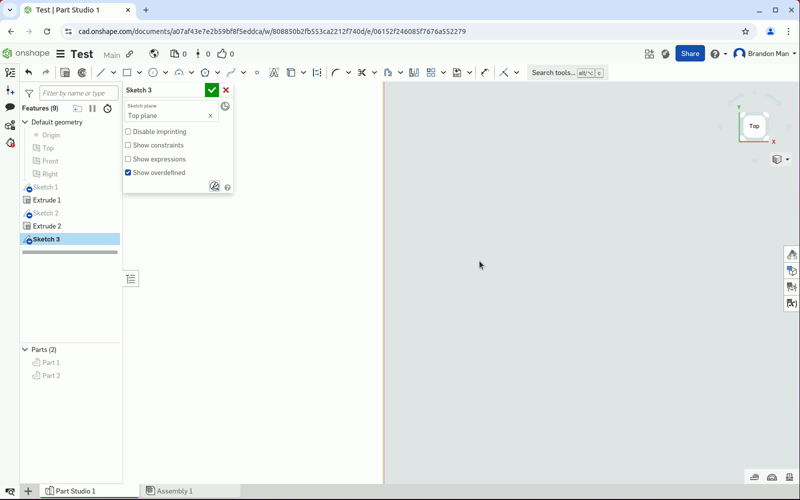
click(479, 260)
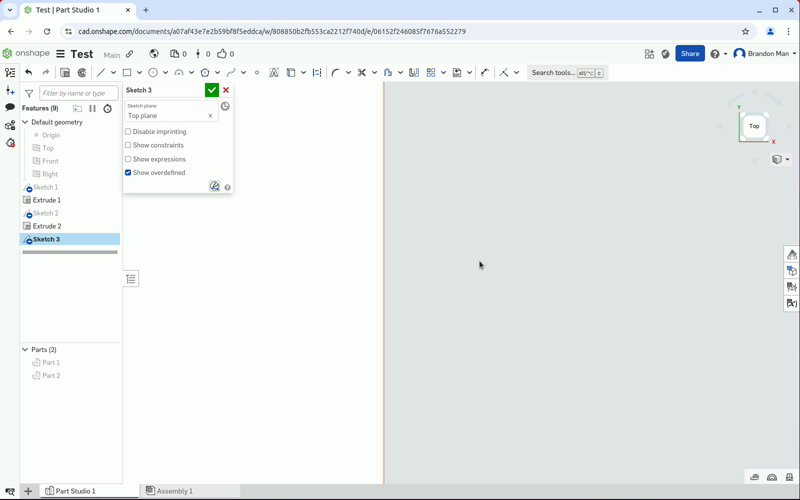
scroll(-6)
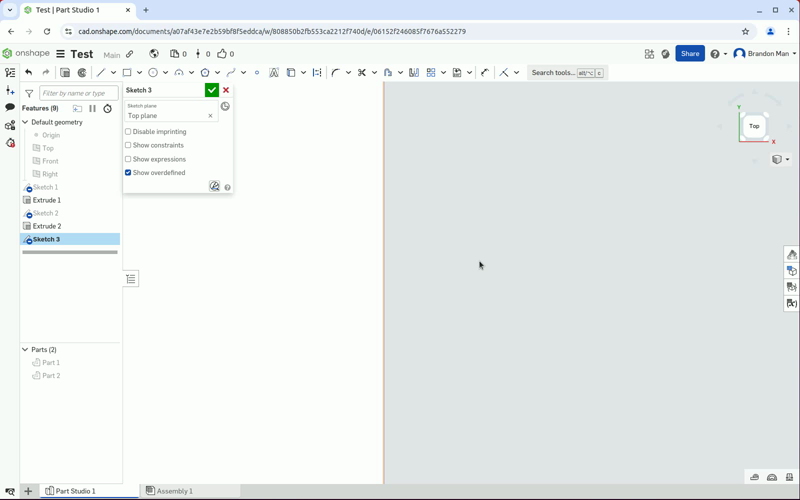
scroll(-6)
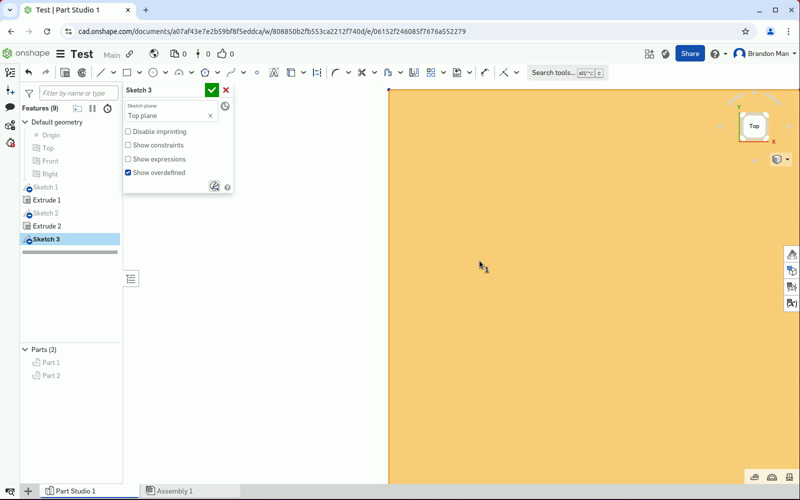
scroll(-6)
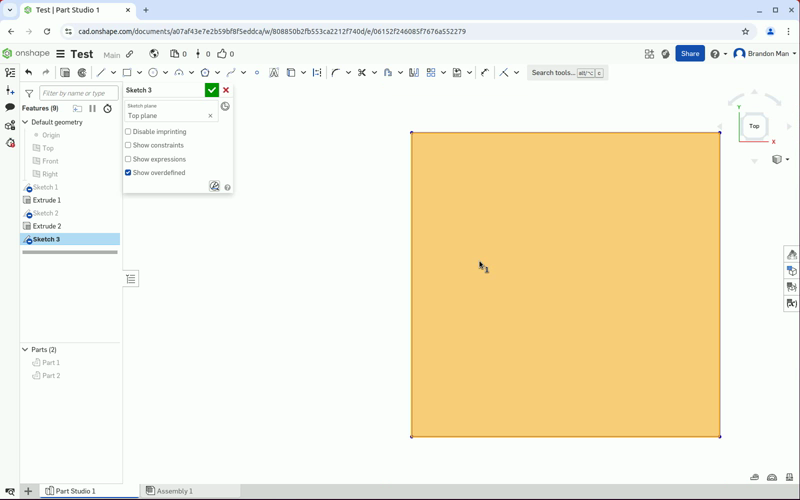
scroll(-6)
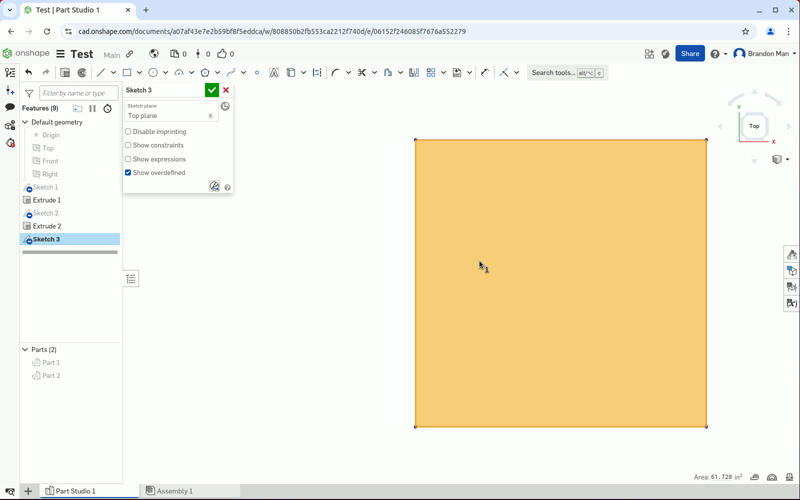
scroll(-6)
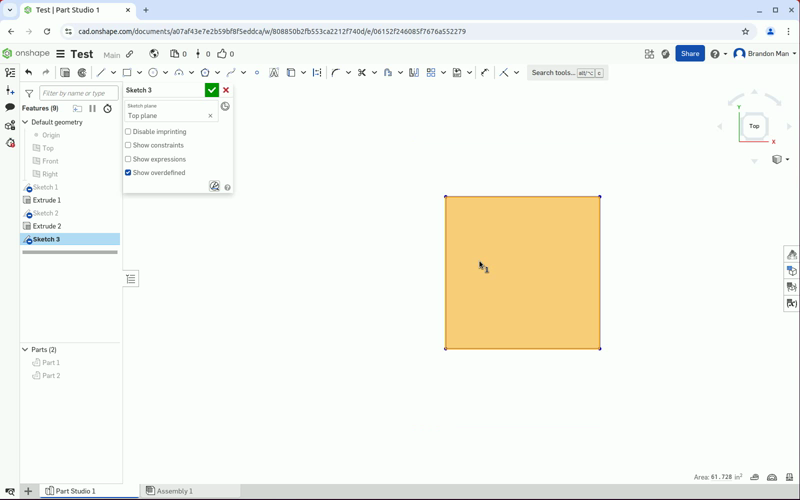
scroll(-6)
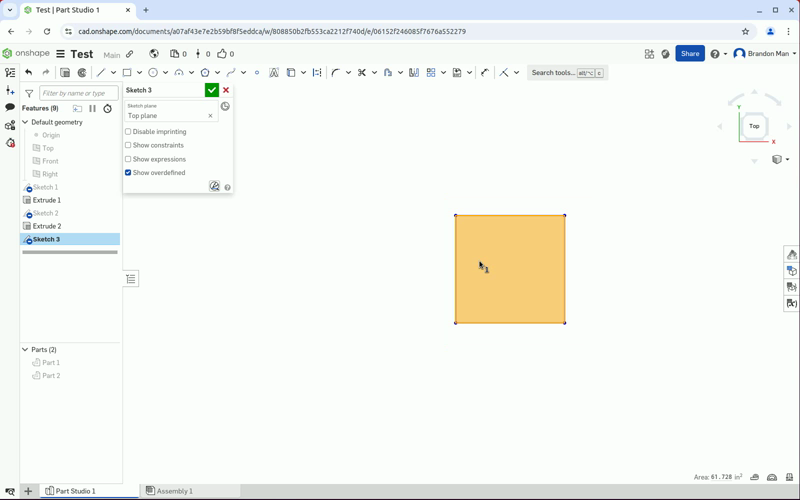
scroll(-6)
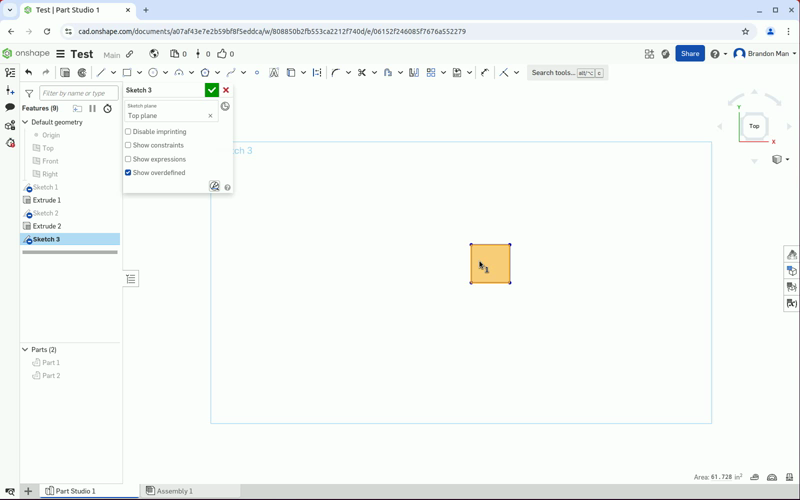
mouse_move(73, 352)
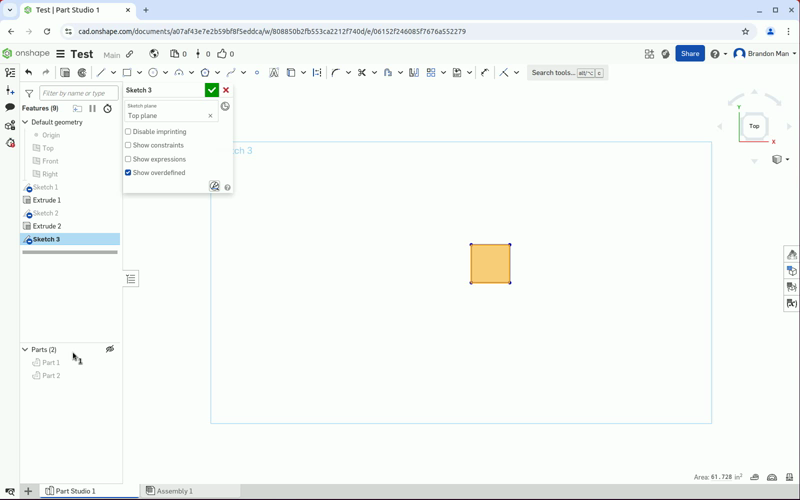
key(shift+y)
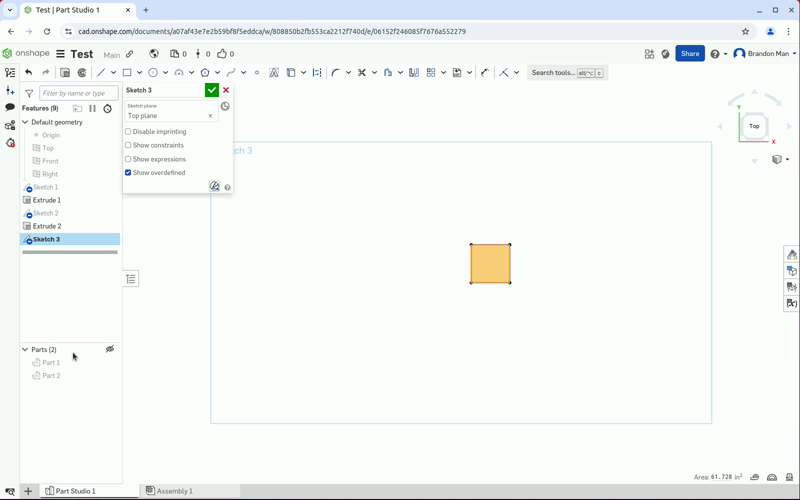
key(shift+e)
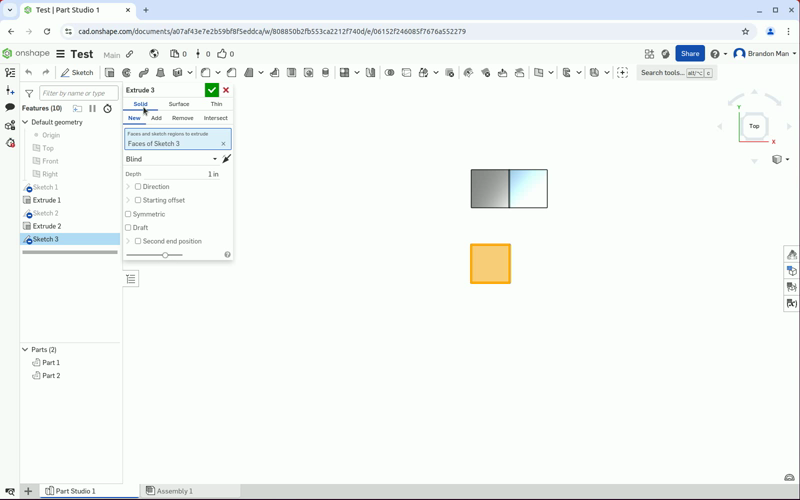
mouse_move(143, 106)
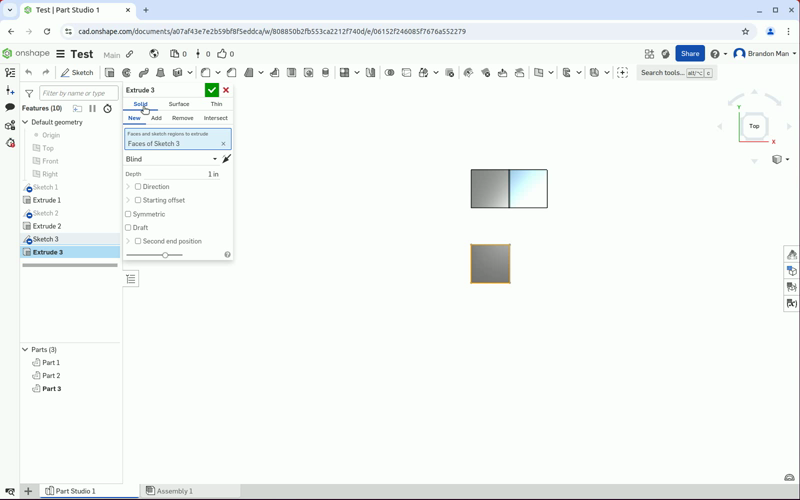
click(143, 106)
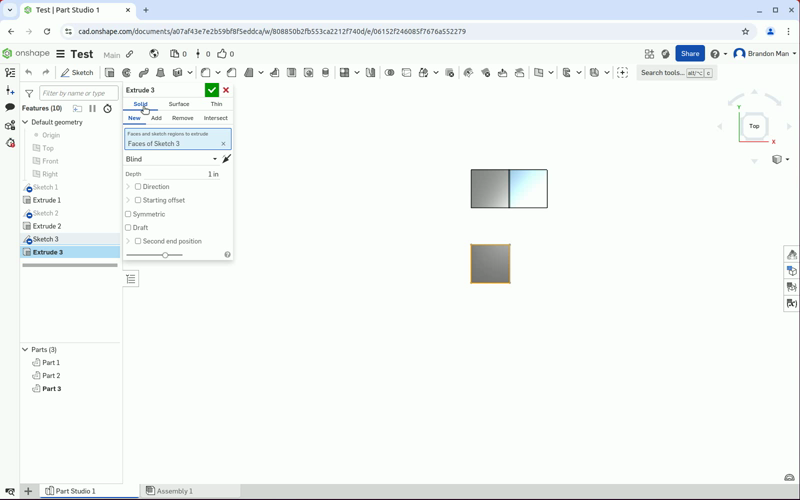
mouse_move(137, 120)
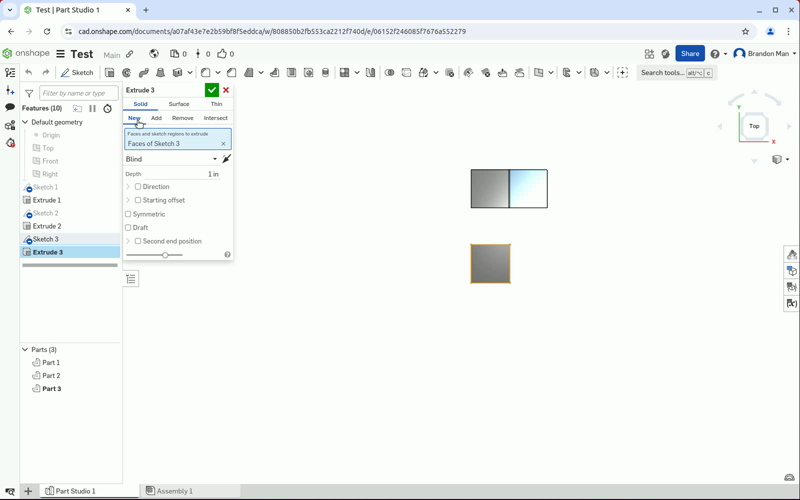
click(137, 120)
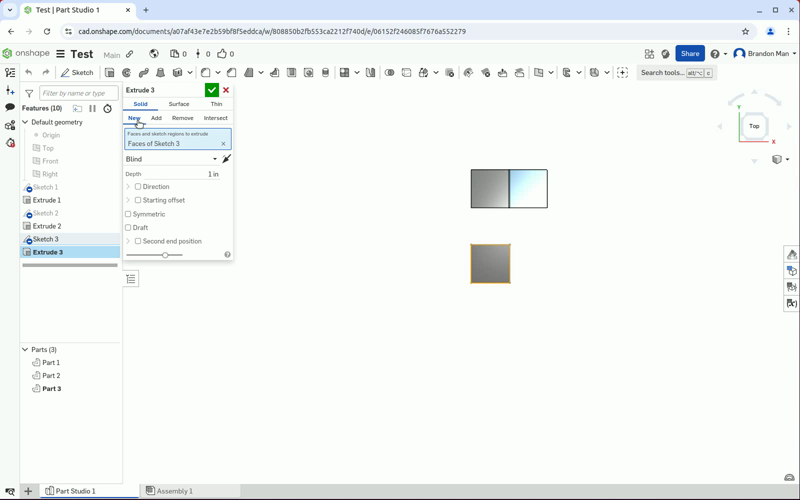
key(tab, 4)
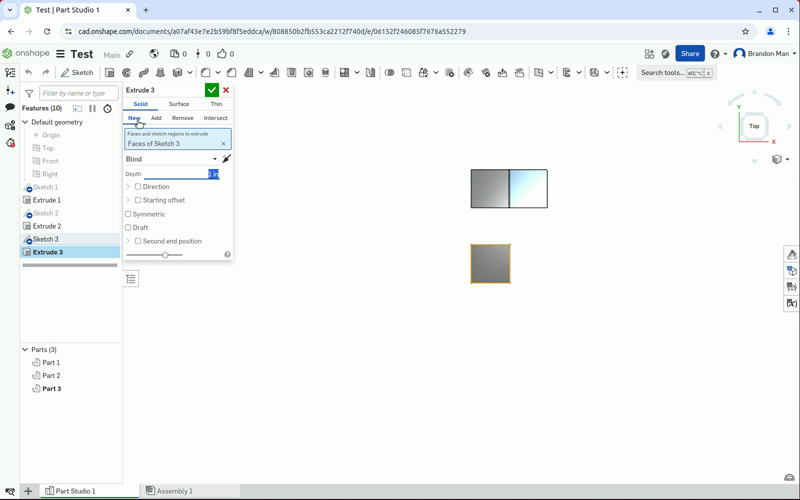
text(7.703)
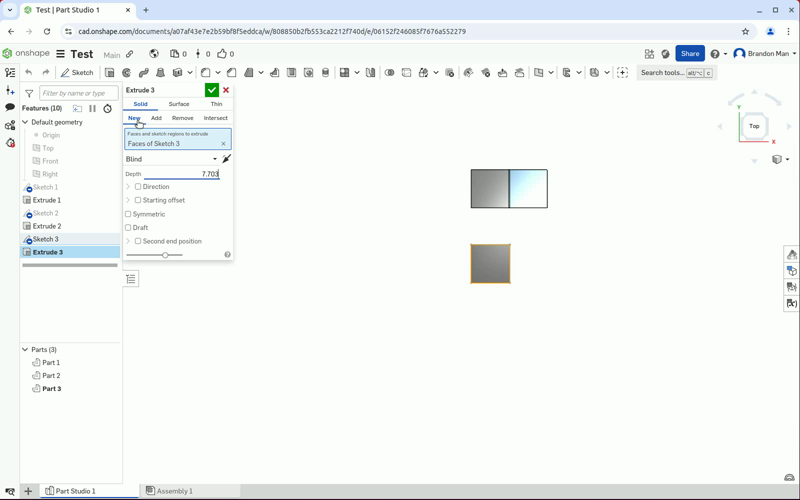
key(enter)
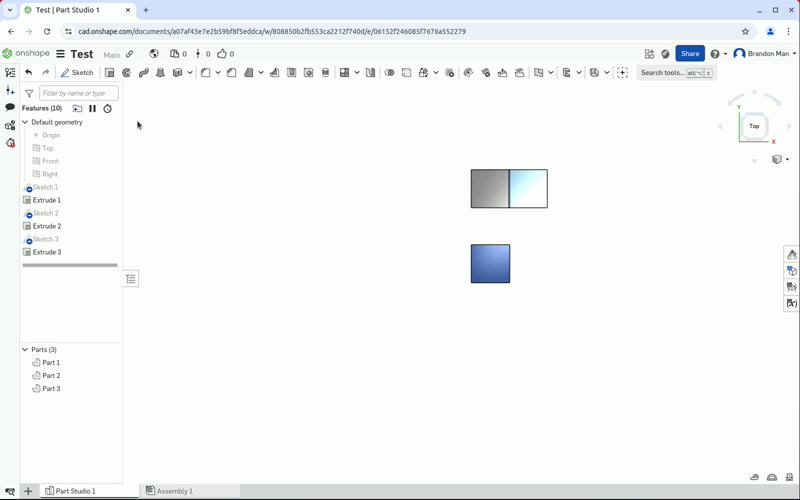
key(shift+h)
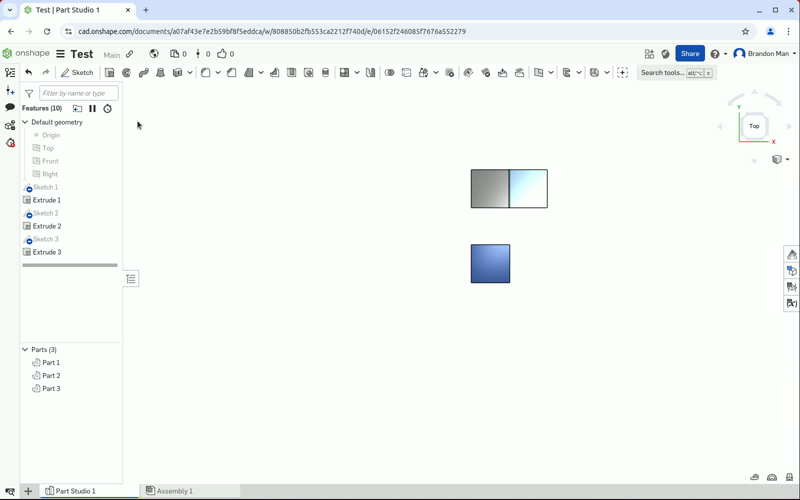
key(shift+h)
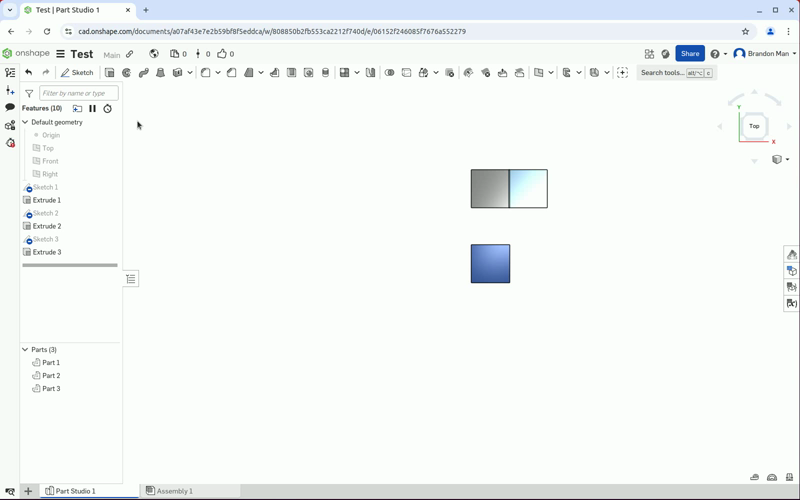
mouse_move(73, 189)
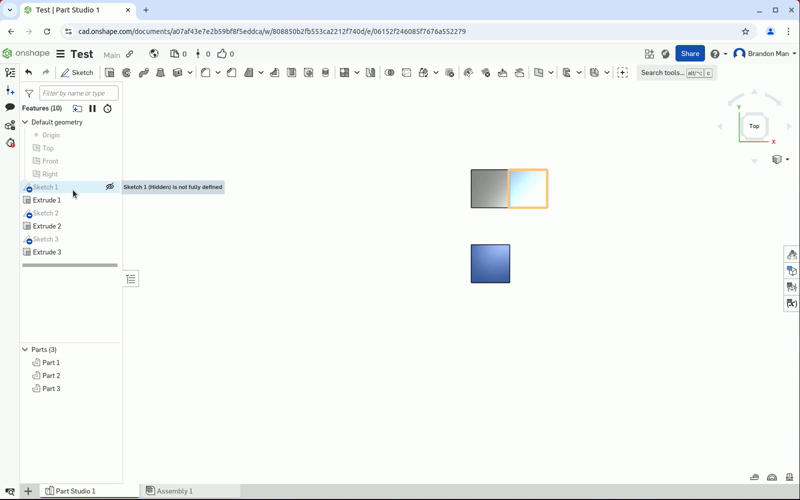
click(73, 189)
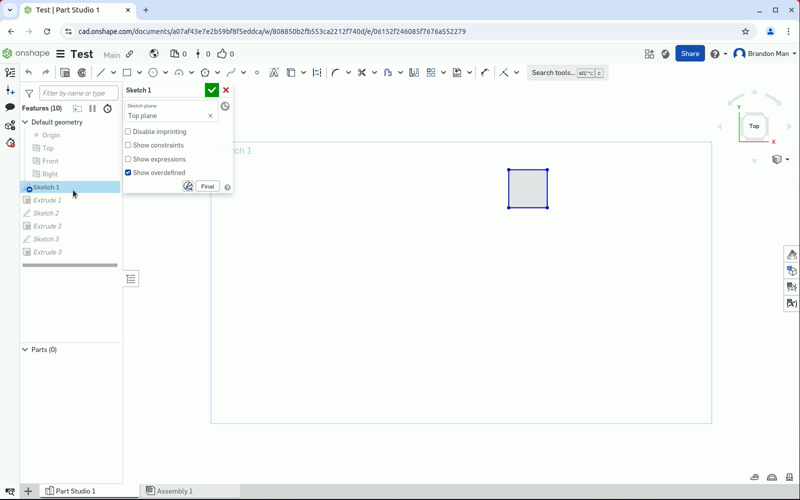
mouse_move(229, 92)
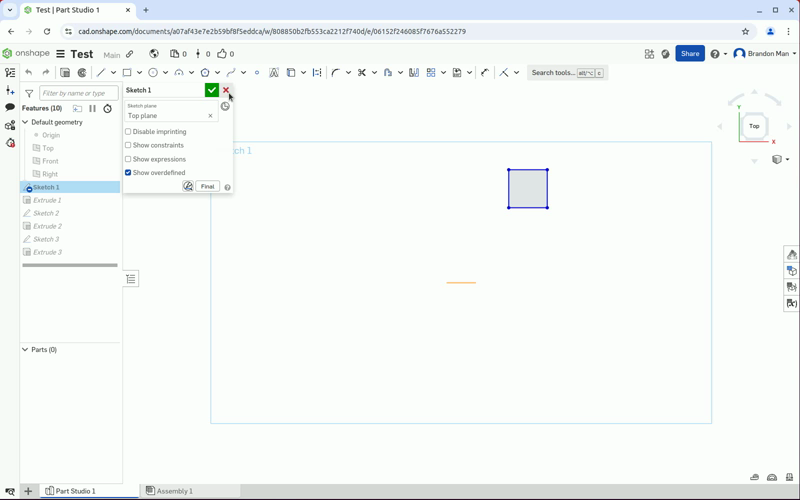
click(229, 92)
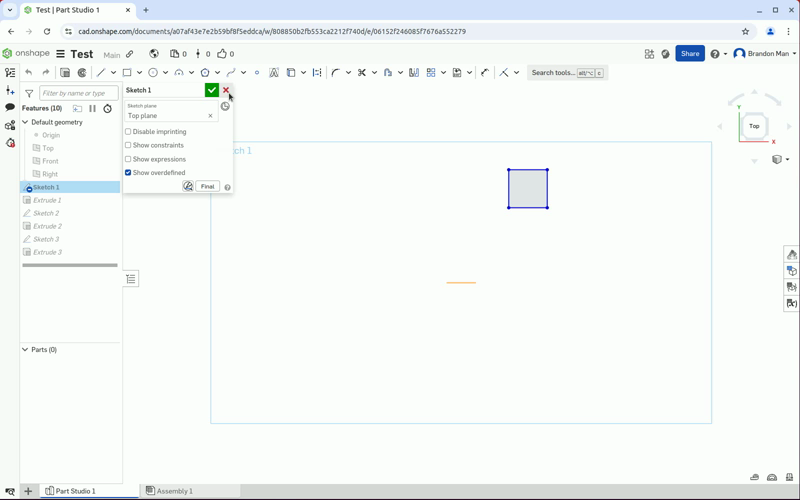
key(shift+s)
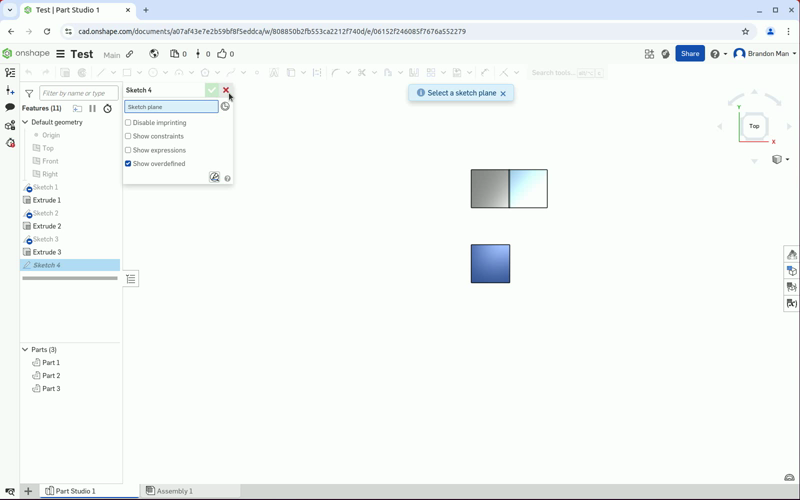
mouse_move(73, 150)
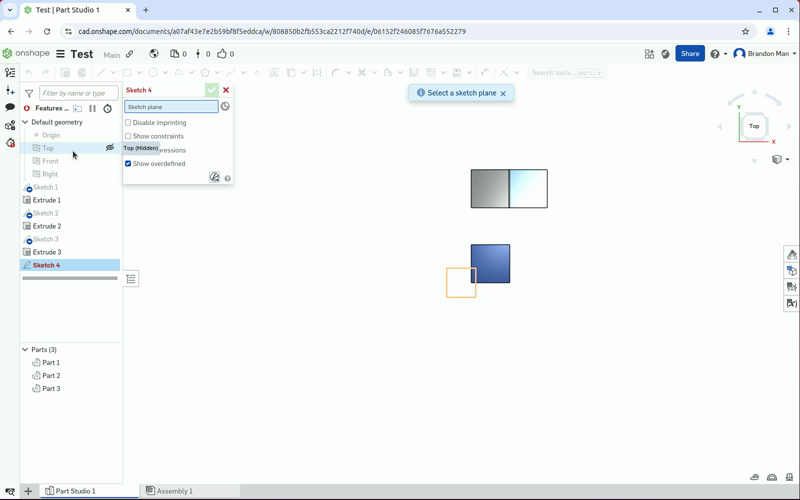
click(73, 150)
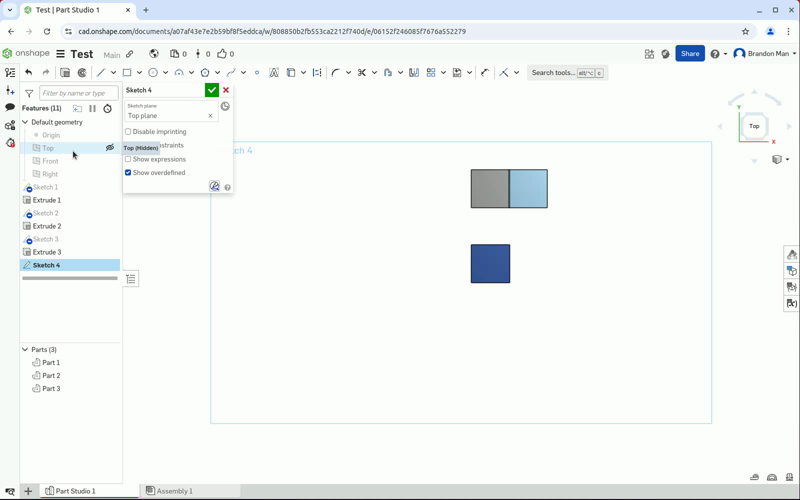
mouse_move(73, 352)
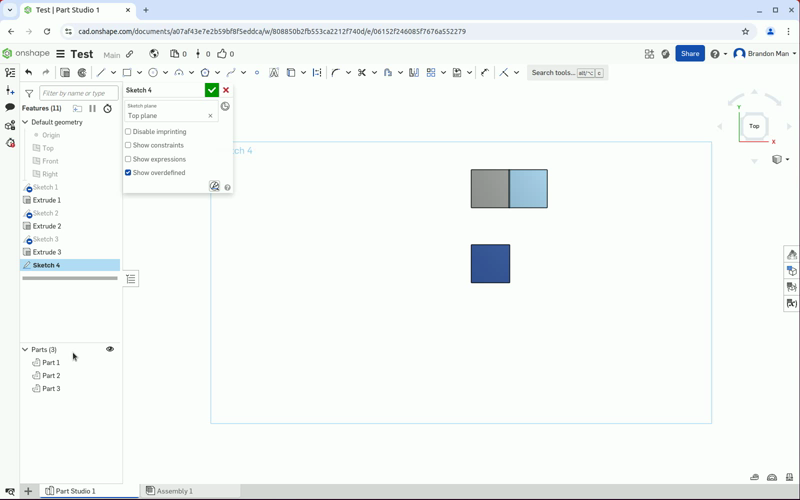
key(y)
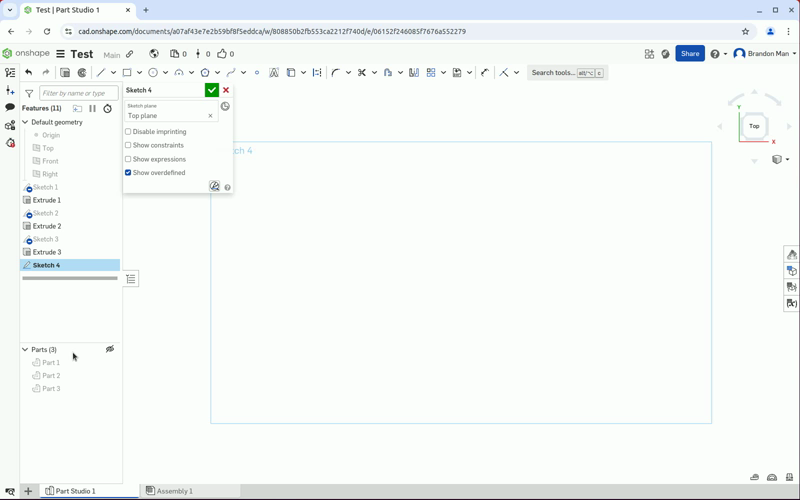
key(l)
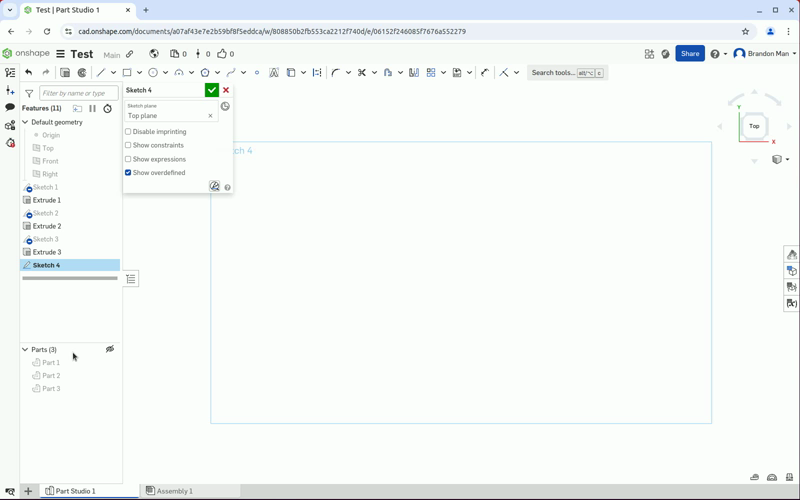
key_down(shift)
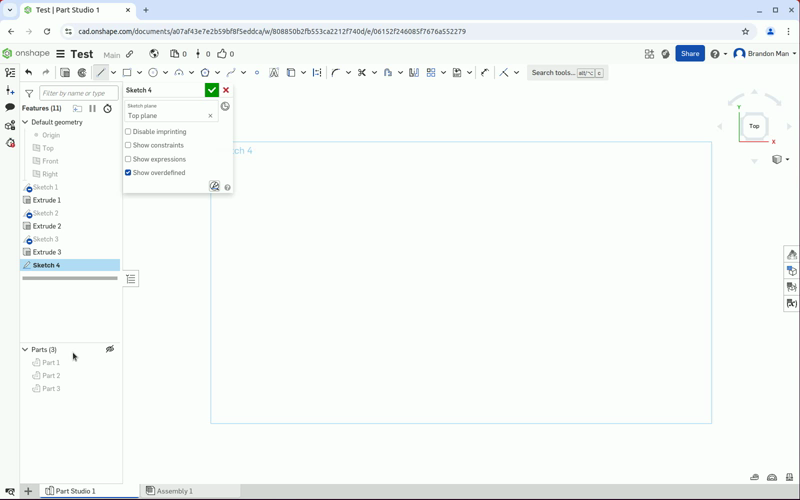
mouse_move(433, 282)
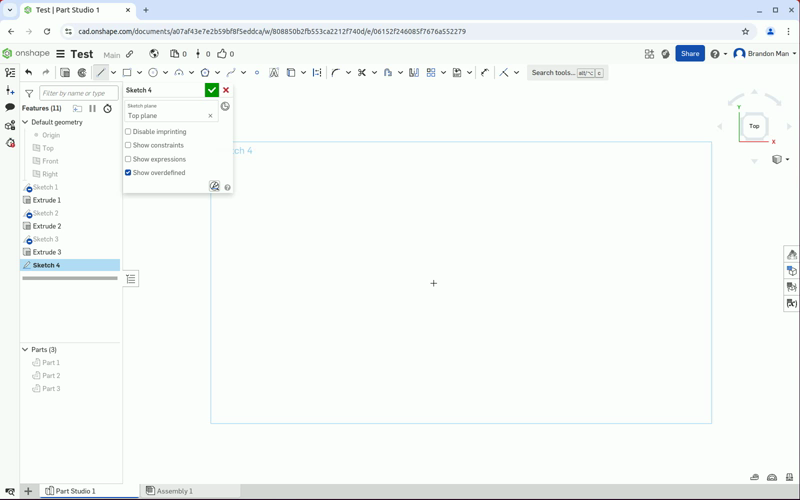
click(433, 282)
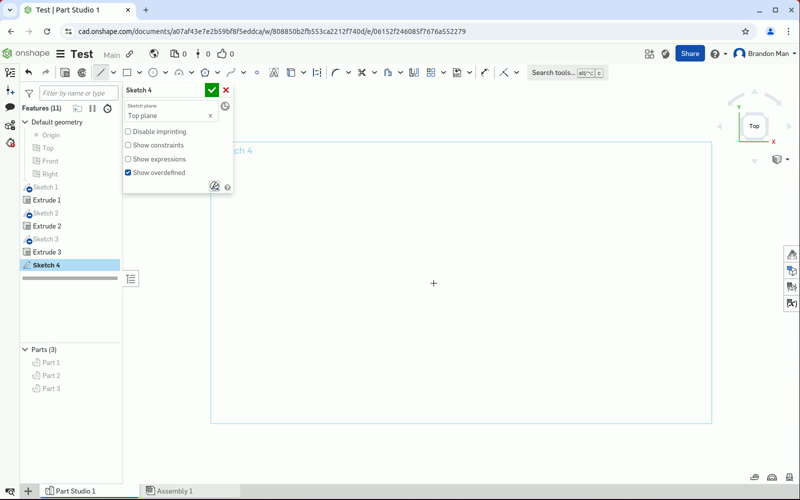
key_up(shift)
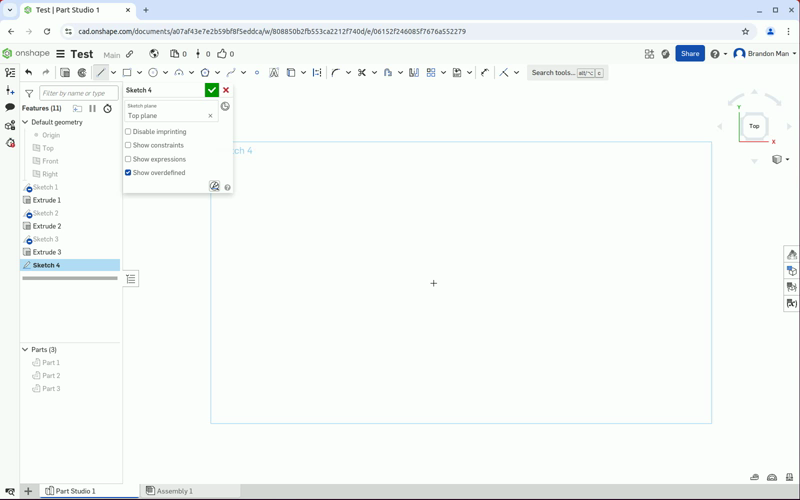
key_down(shift)
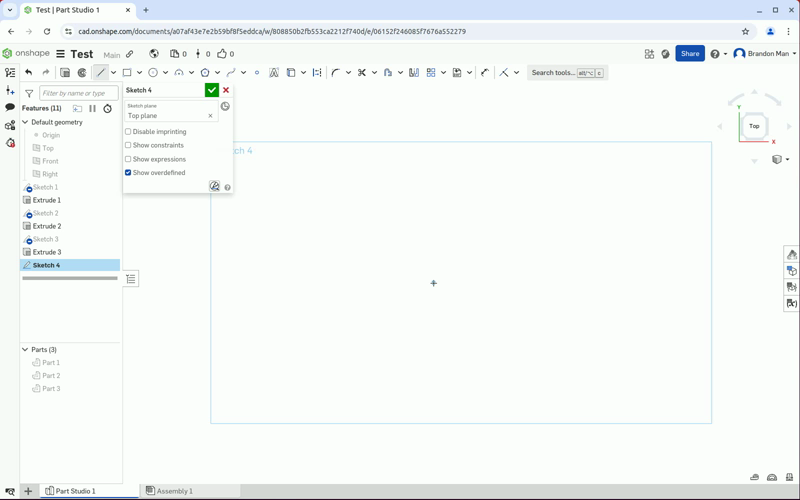
mouse_move(463, 282)
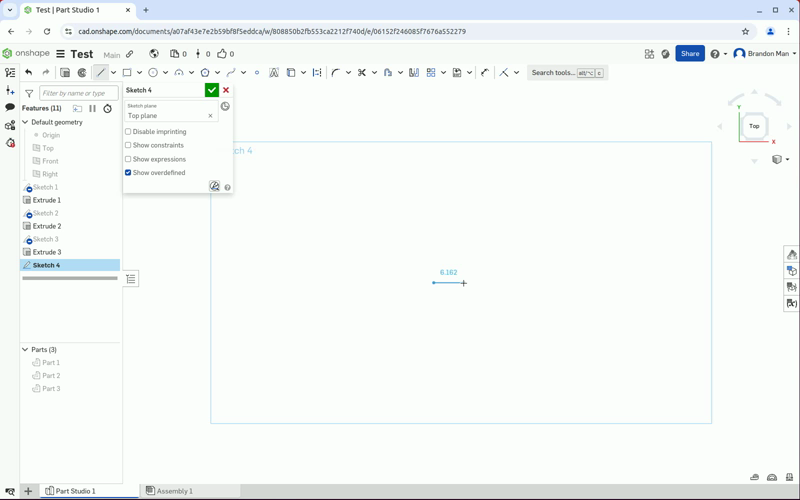
mouse_move(472, 282)
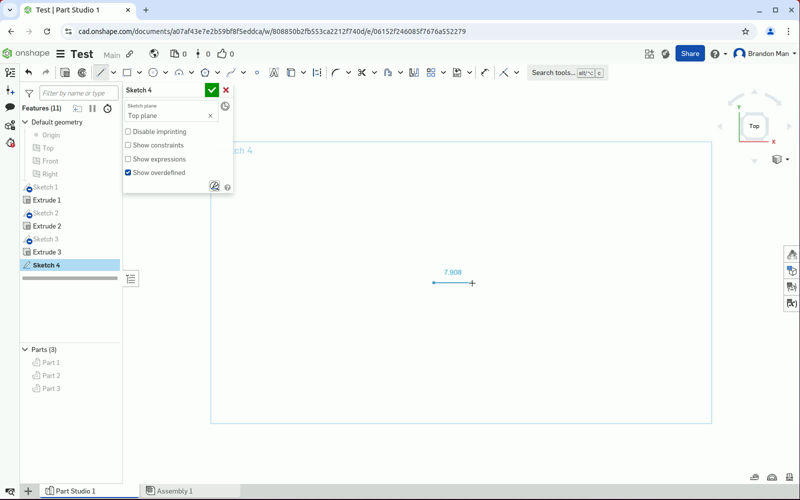
click(472, 282)
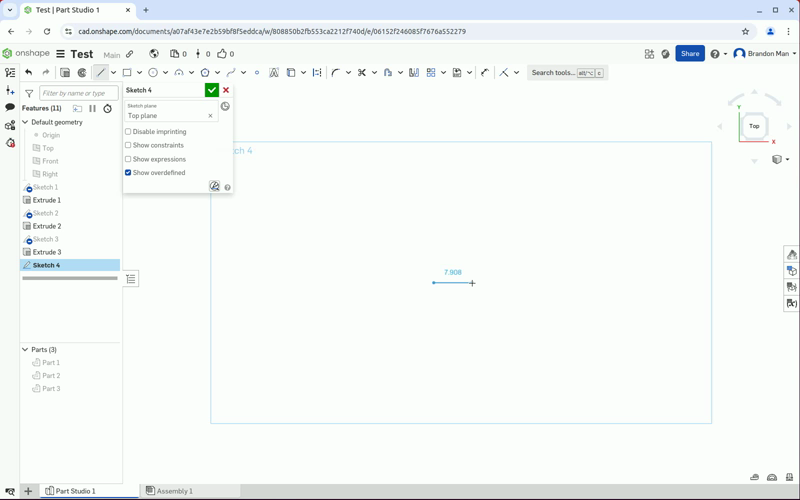
key_up(shift)
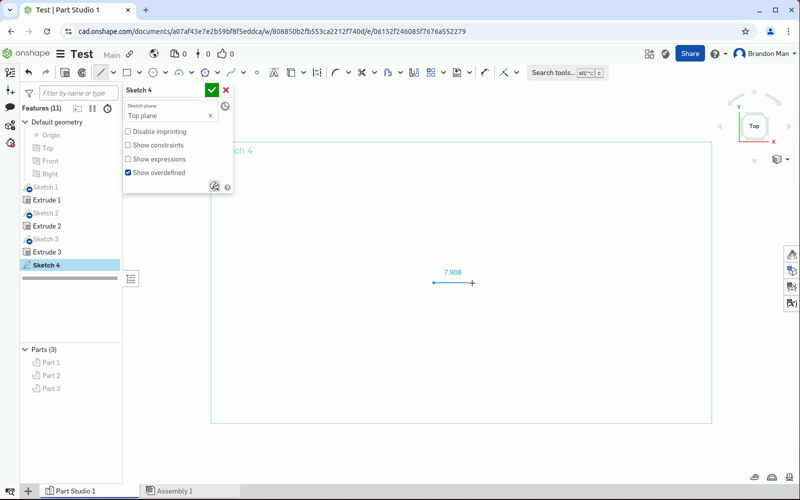
key_down(shift)
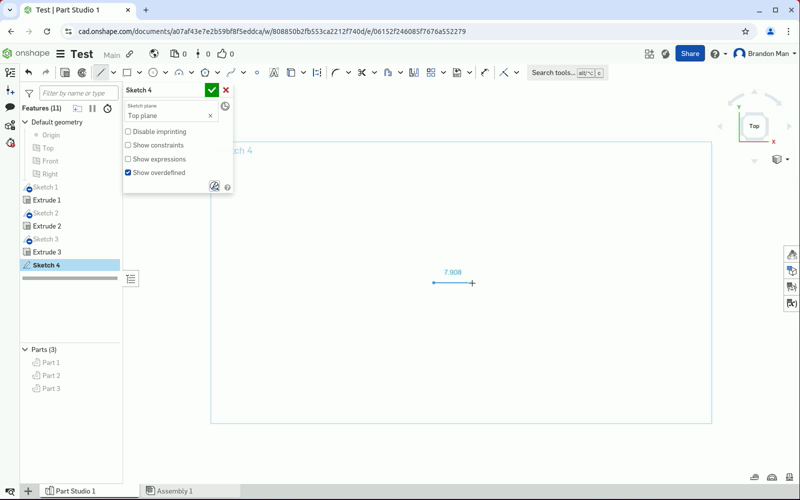
mouse_move(502, 282)
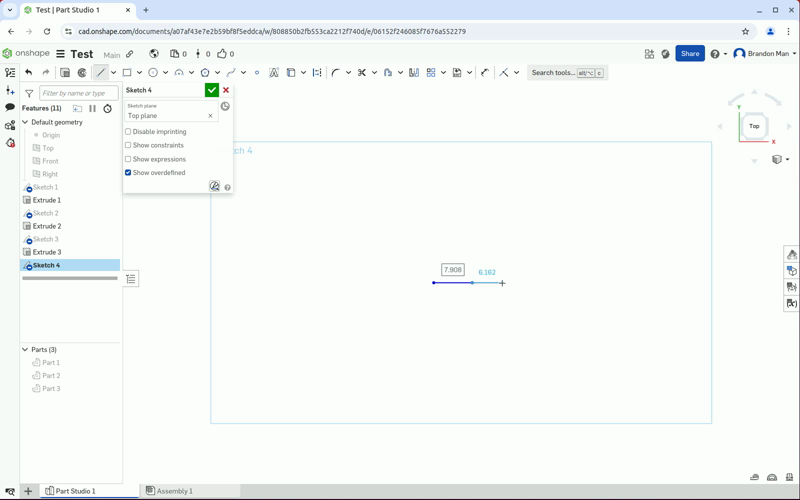
mouse_move(472, 244)
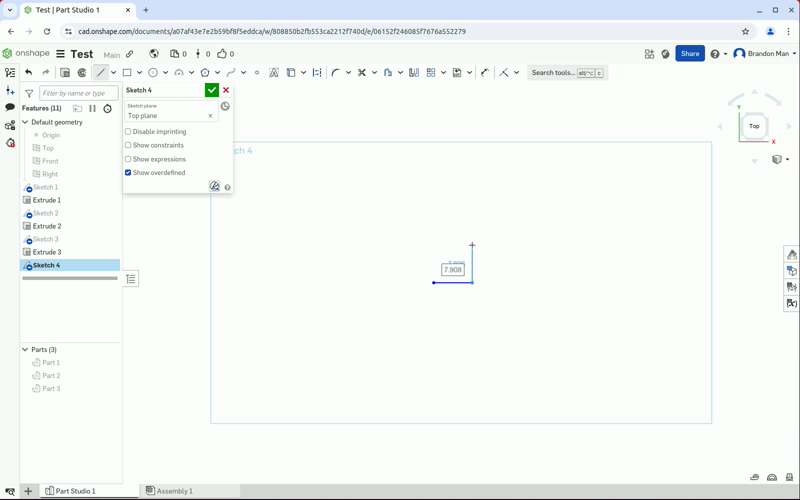
click(472, 244)
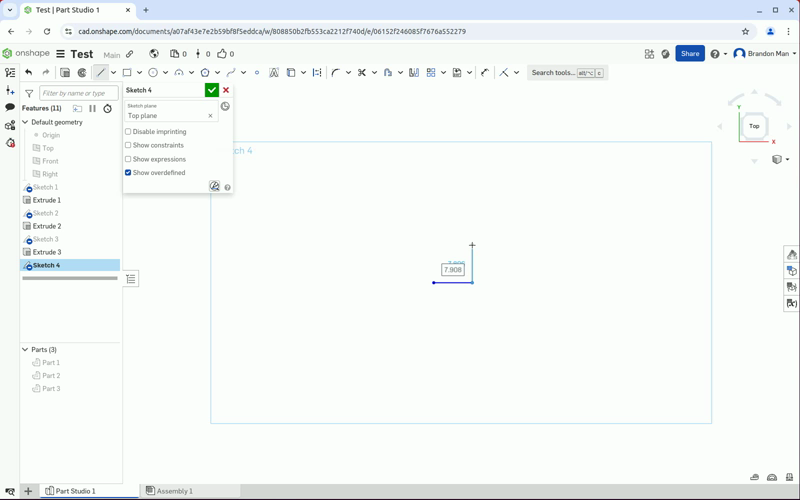
key_up(shift)
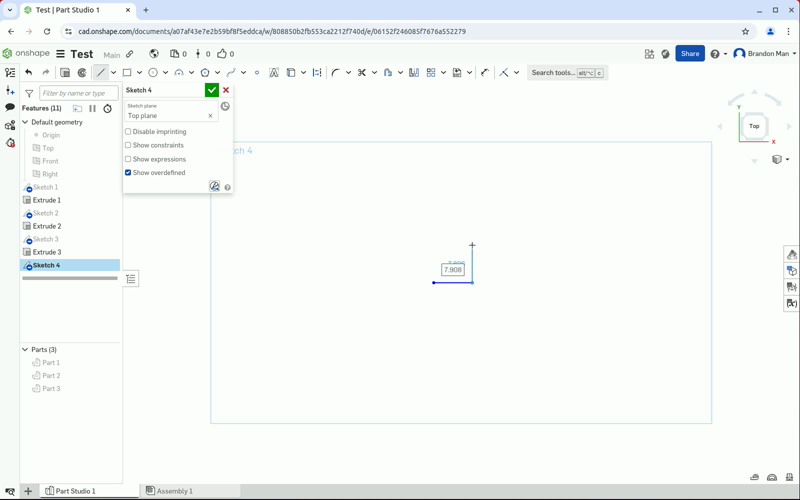
key_down(shift)
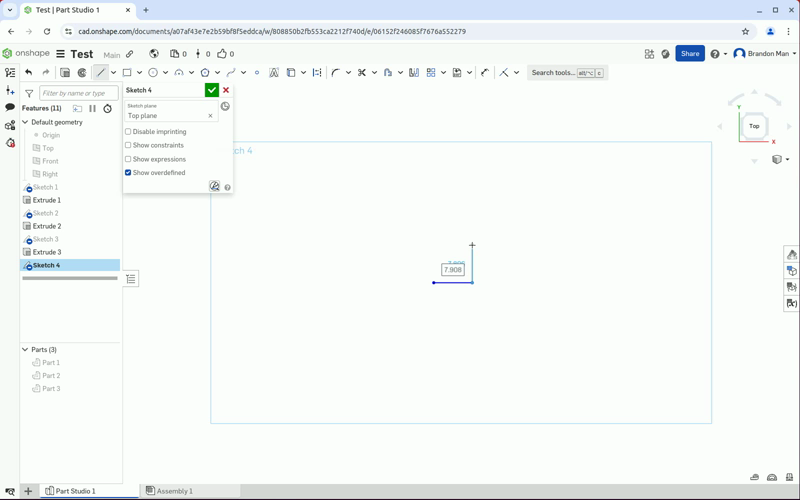
mouse_move(502, 244)
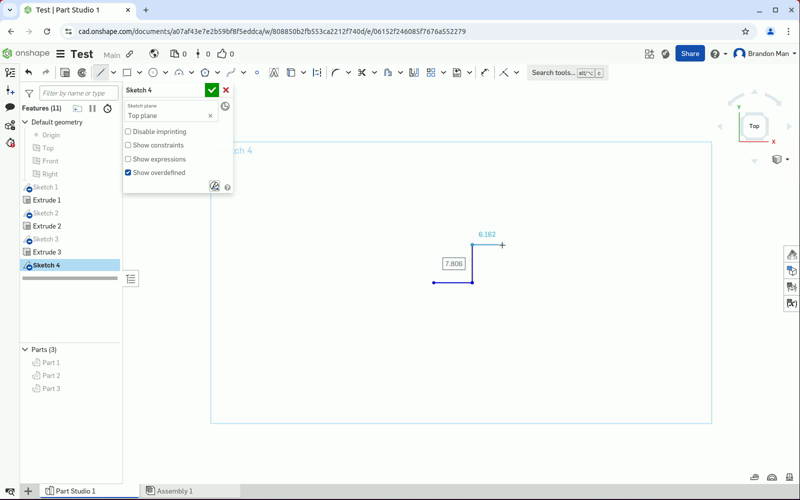
mouse_move(433, 244)
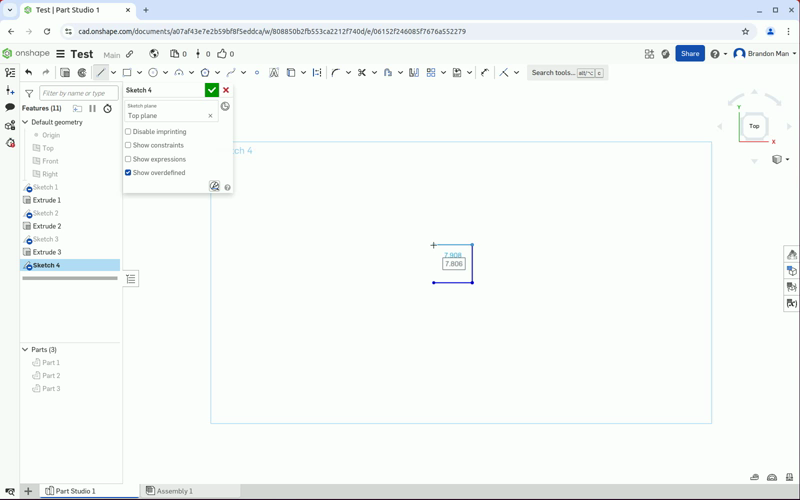
click(433, 244)
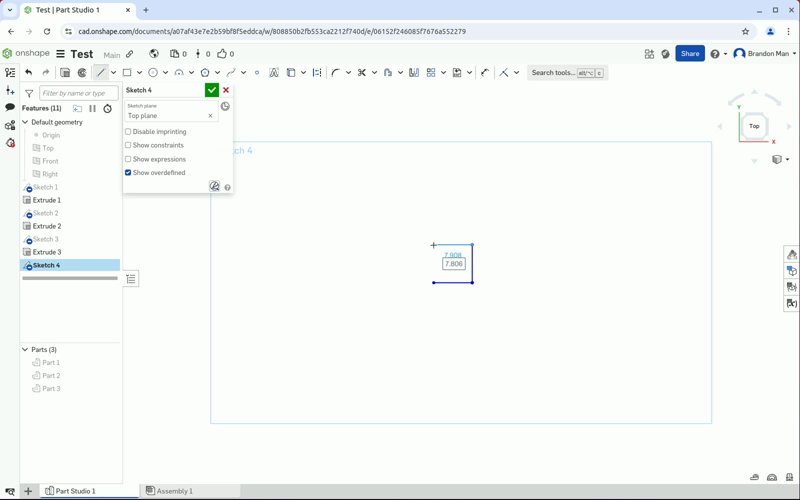
key_up(shift)
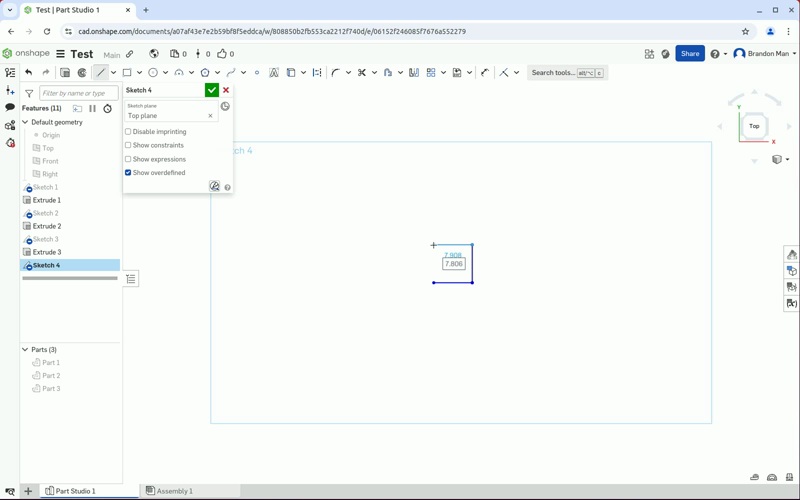
mouse_move(463, 244)
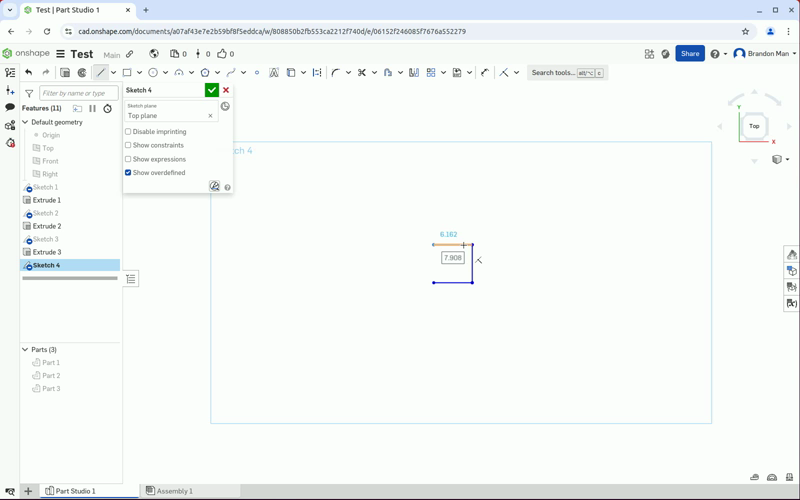
key_down(shift)
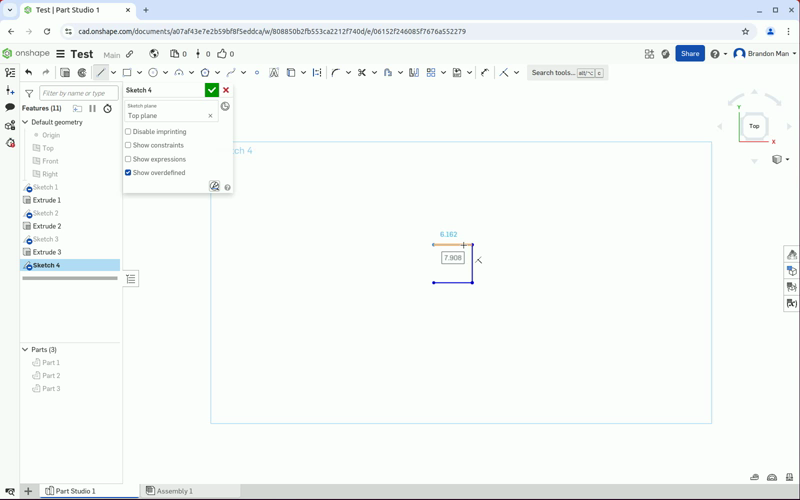
mouse_move(433, 282)
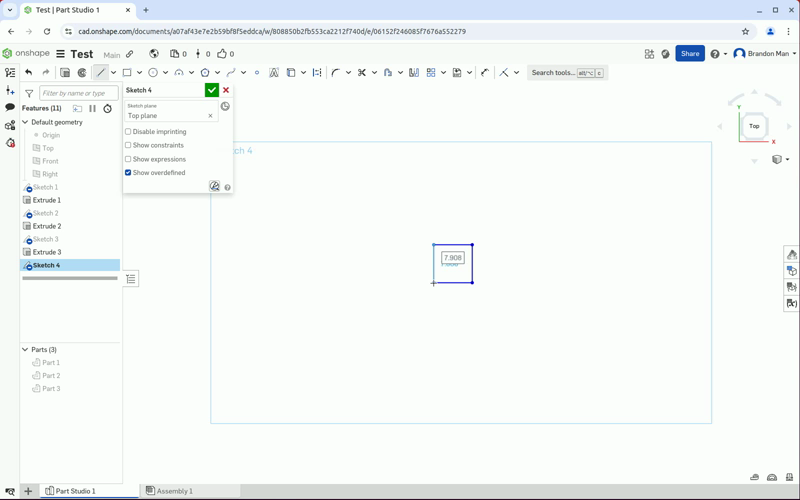
key_up(shift)
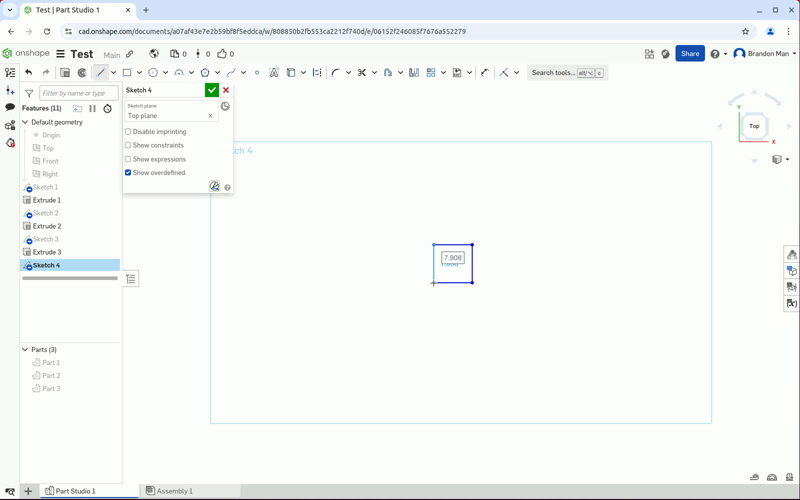
click(433, 282)
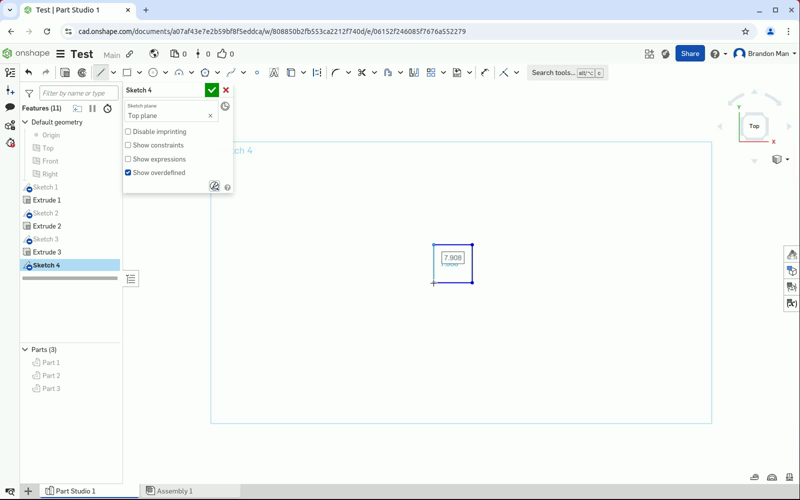
key(esc)
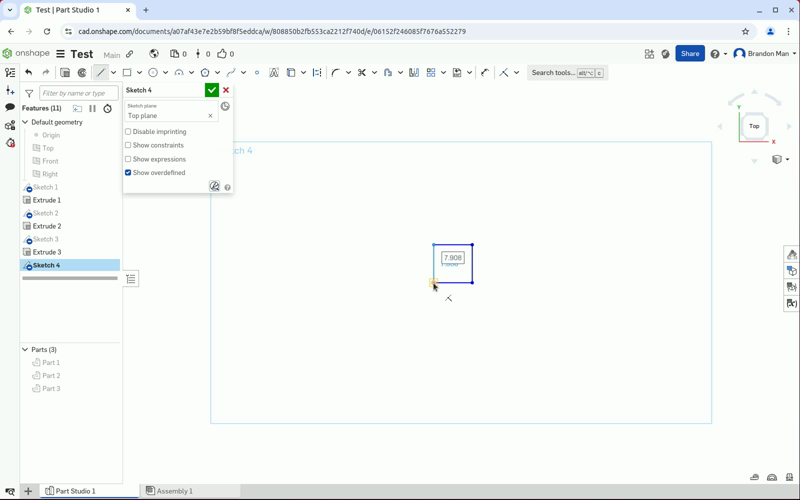
mouse_move(460, 271)
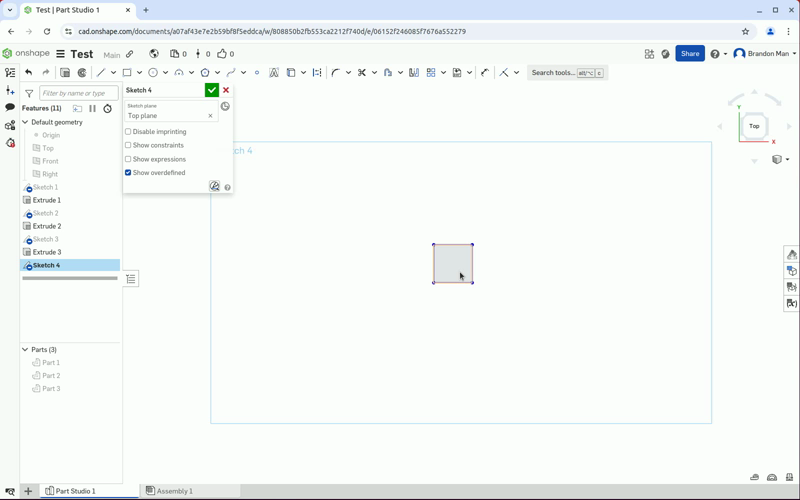
scroll(6)
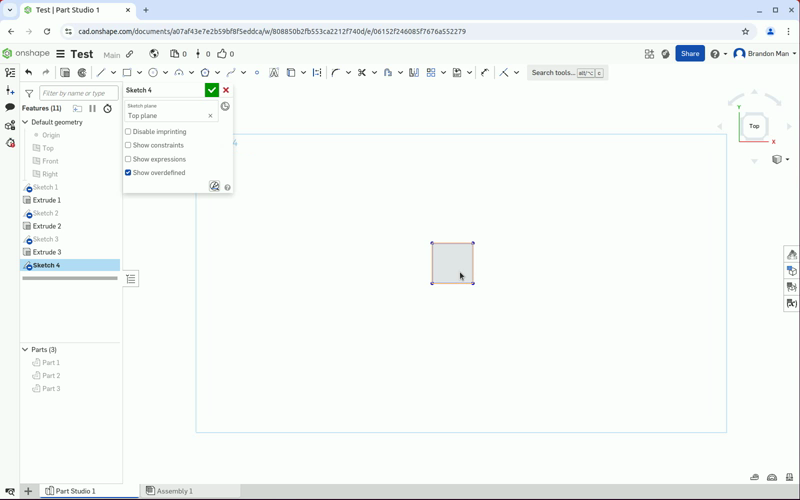
scroll(6)
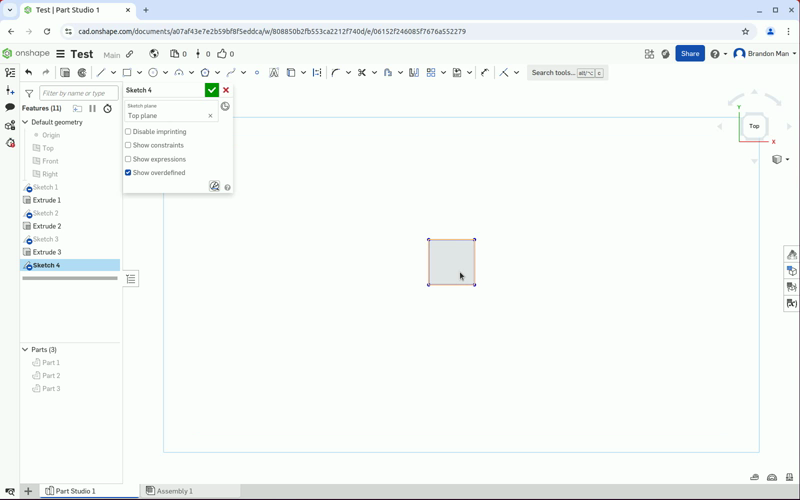
scroll(6)
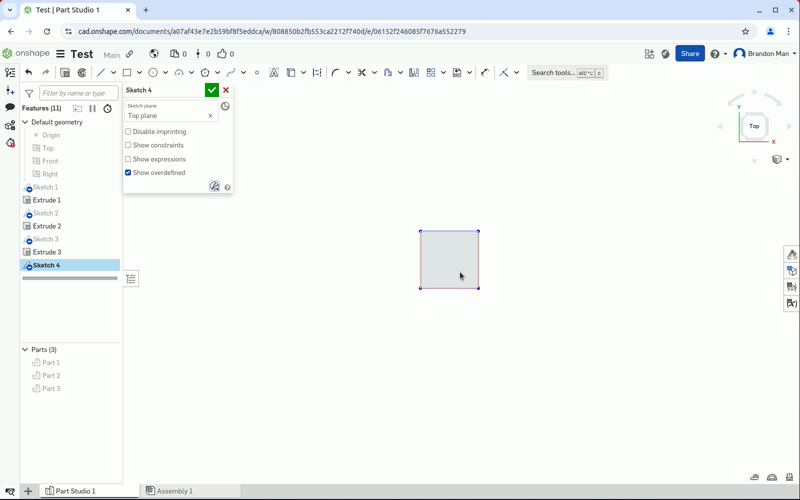
scroll(6)
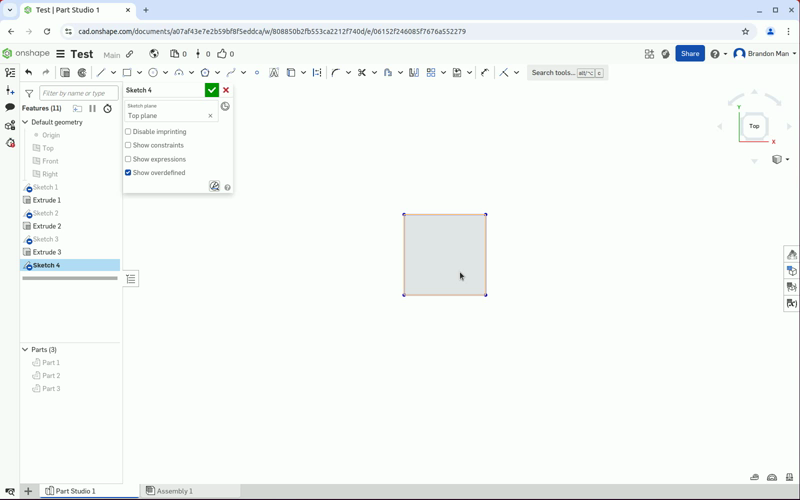
scroll(6)
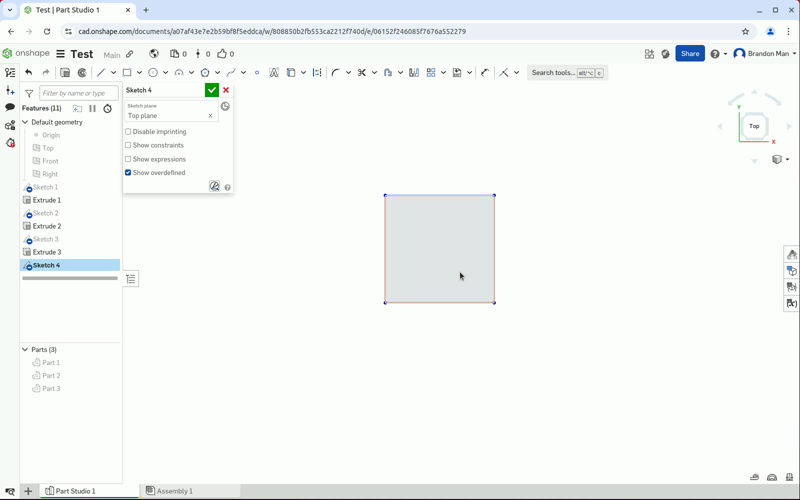
scroll(6)
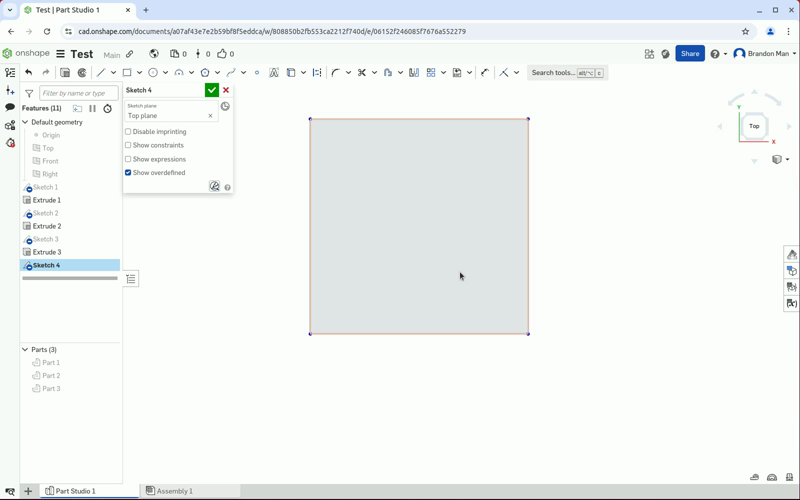
scroll(6)
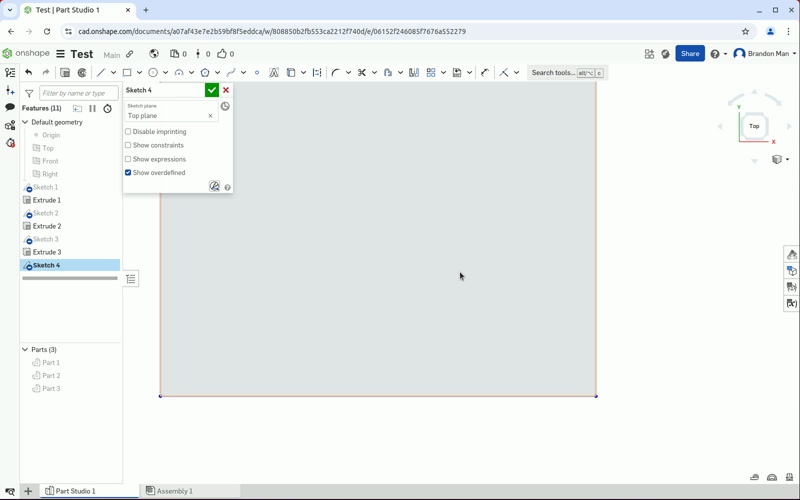
click(460, 271)
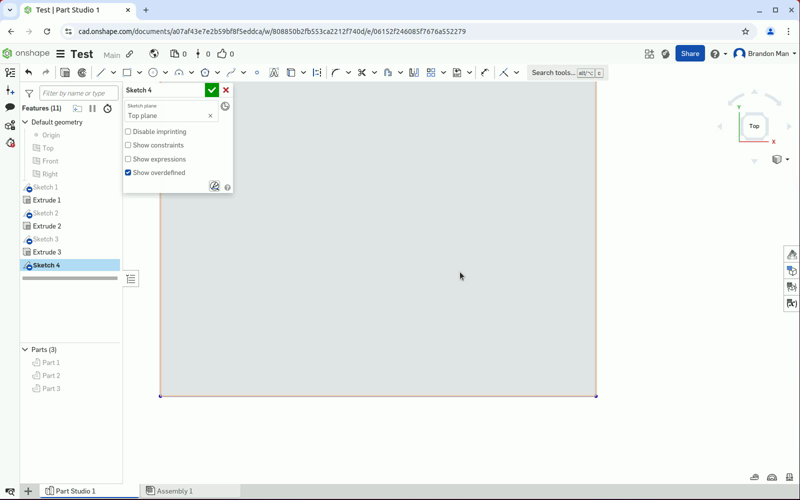
scroll(-6)
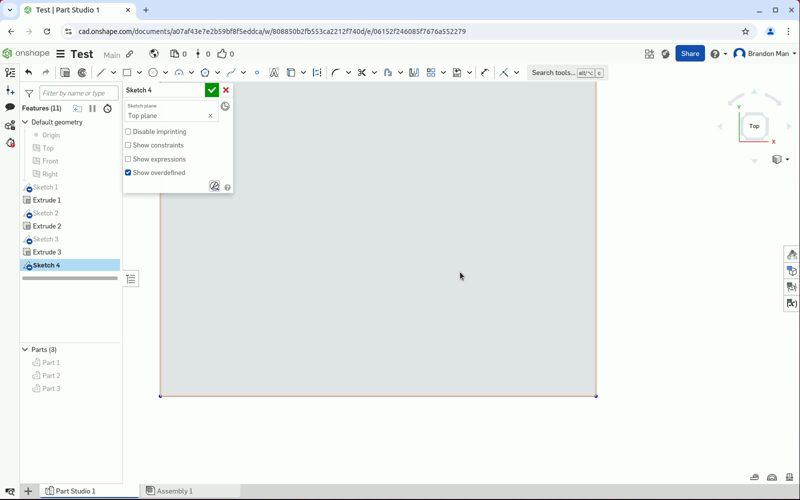
scroll(-6)
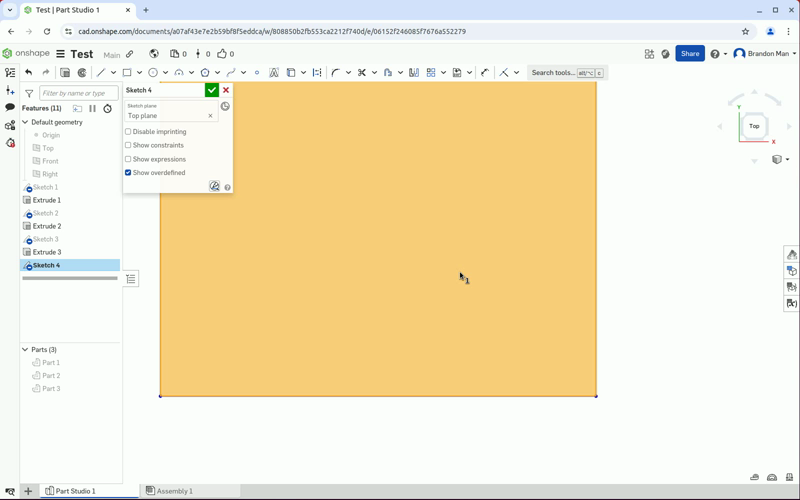
scroll(-6)
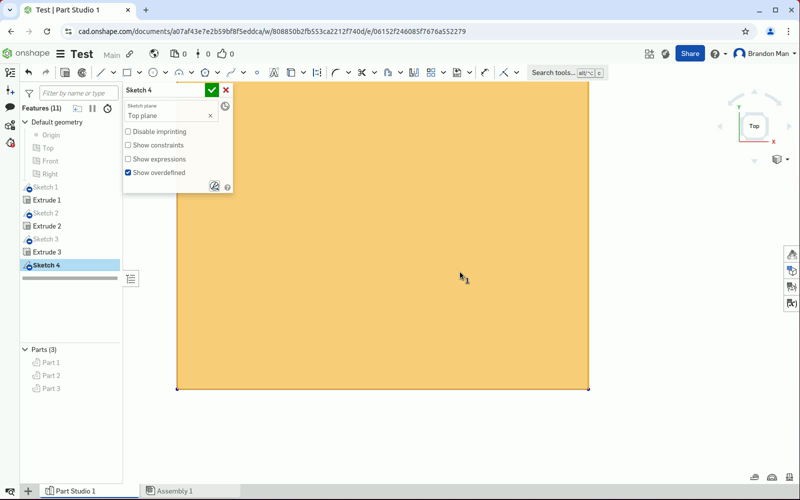
scroll(-6)
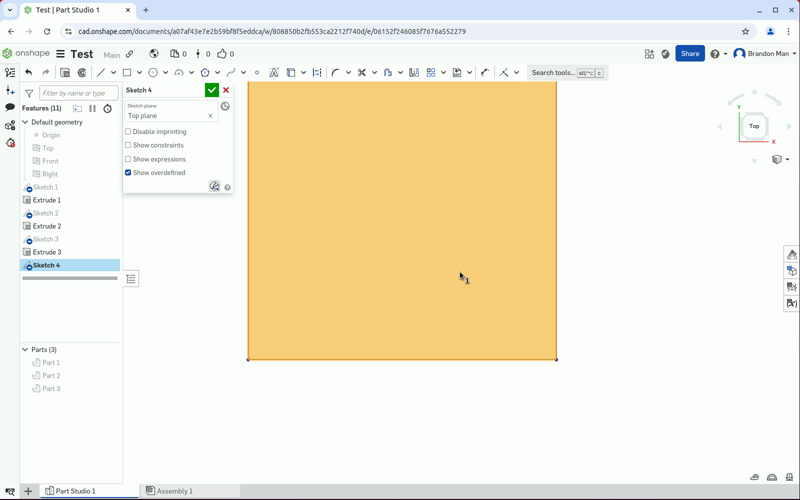
scroll(-6)
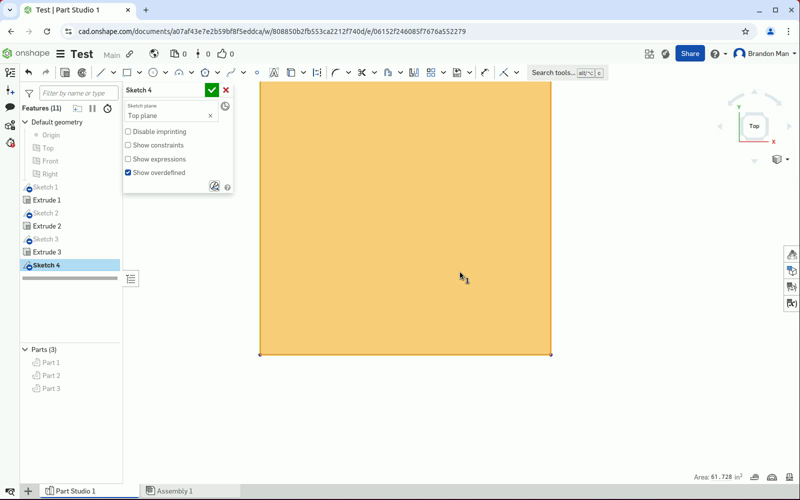
scroll(-6)
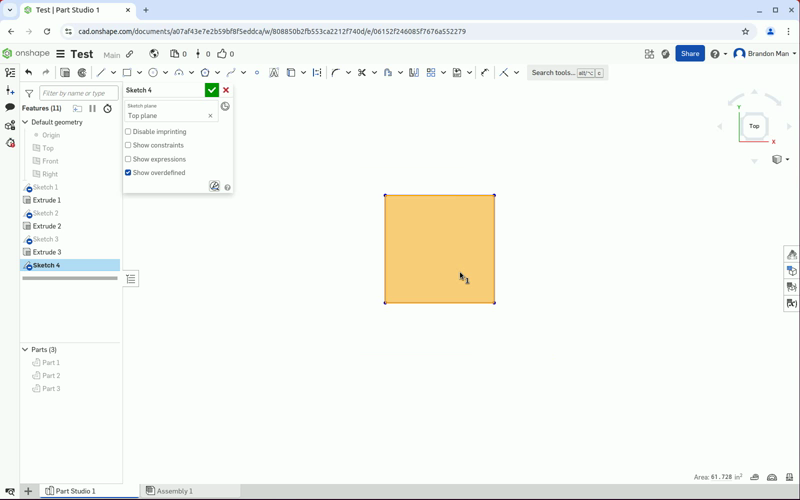
scroll(-6)
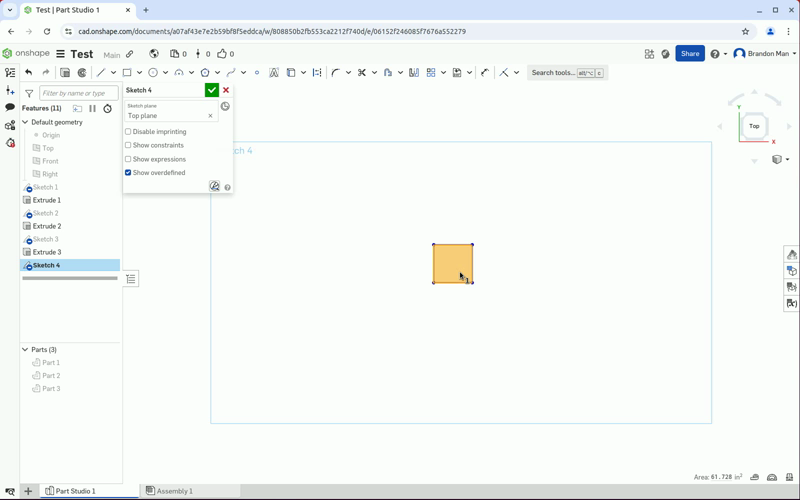
mouse_move(73, 352)
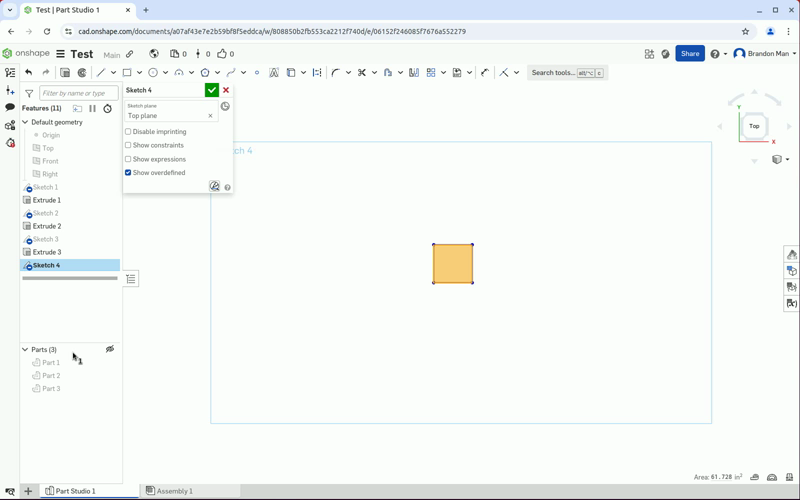
key(shift+y)
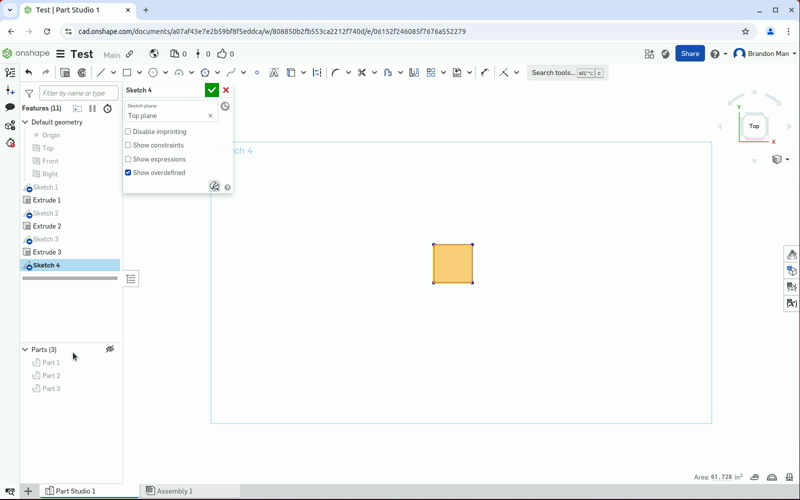
key(shift+e)
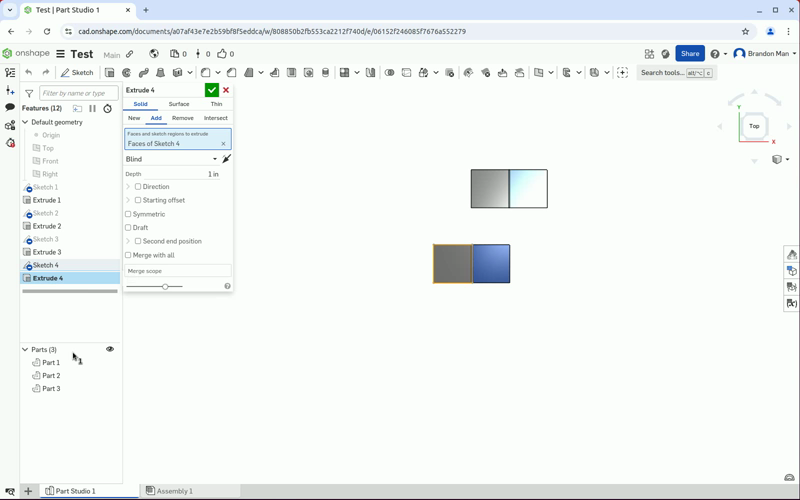
mouse_move(143, 106)
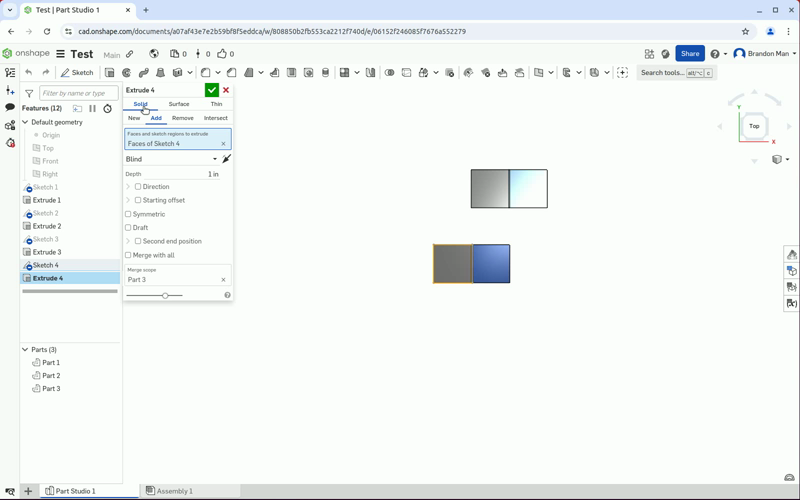
click(143, 106)
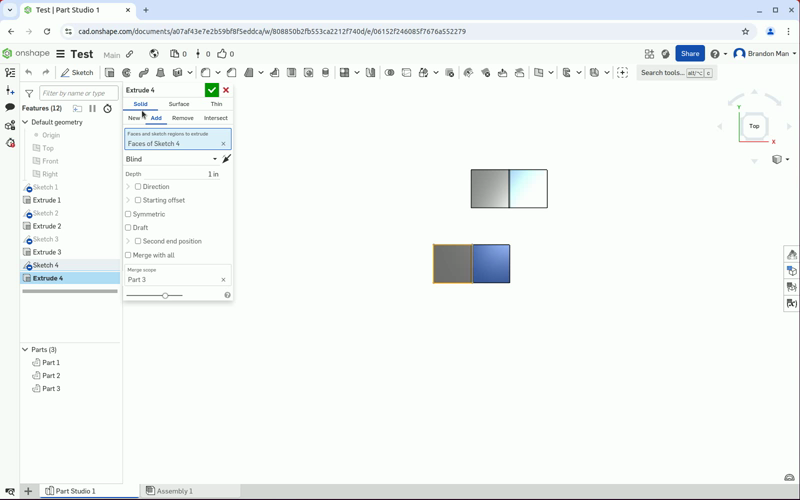
mouse_move(137, 120)
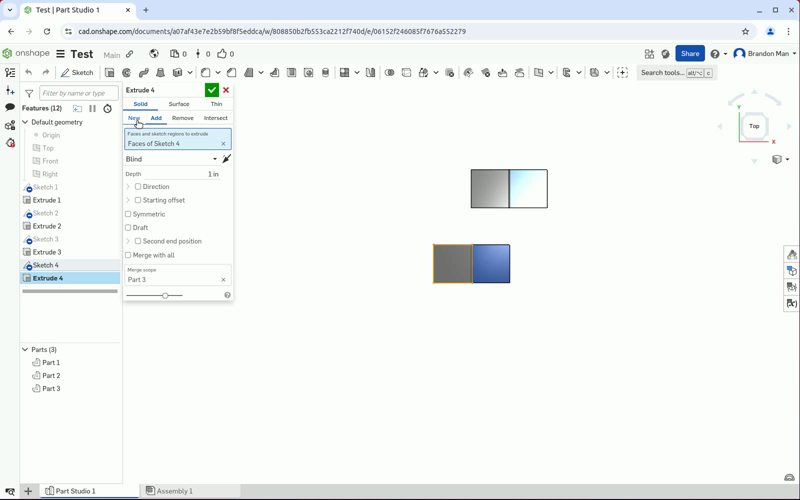
click(137, 120)
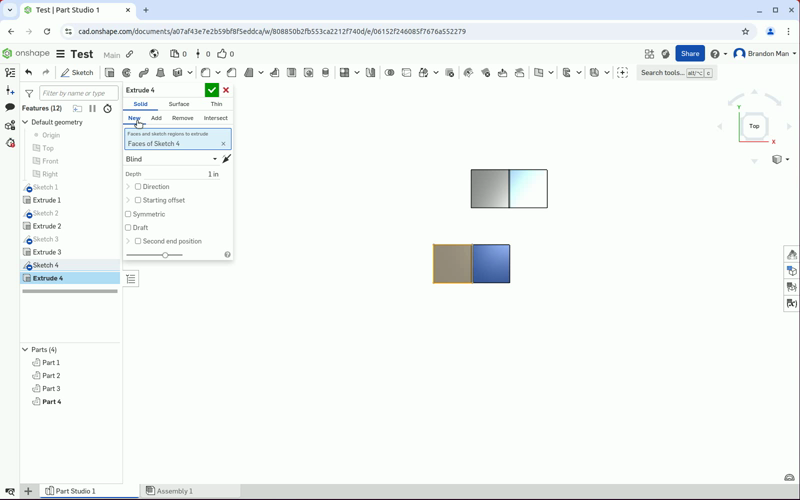
key(tab, 4)
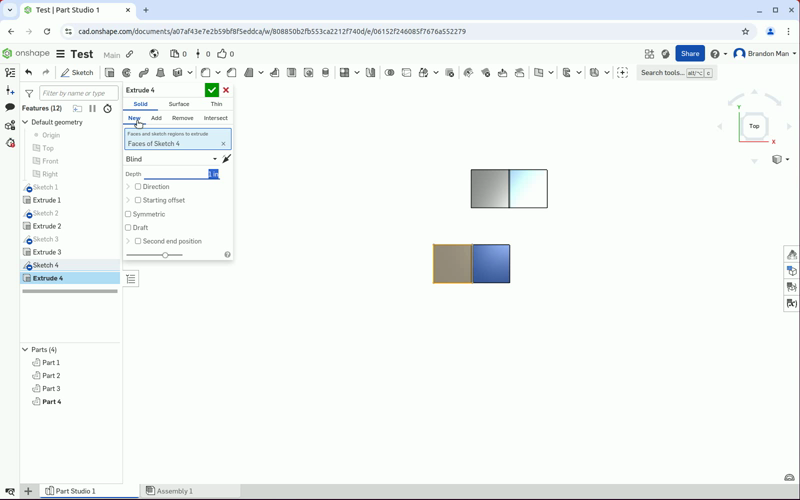
text(7.703)
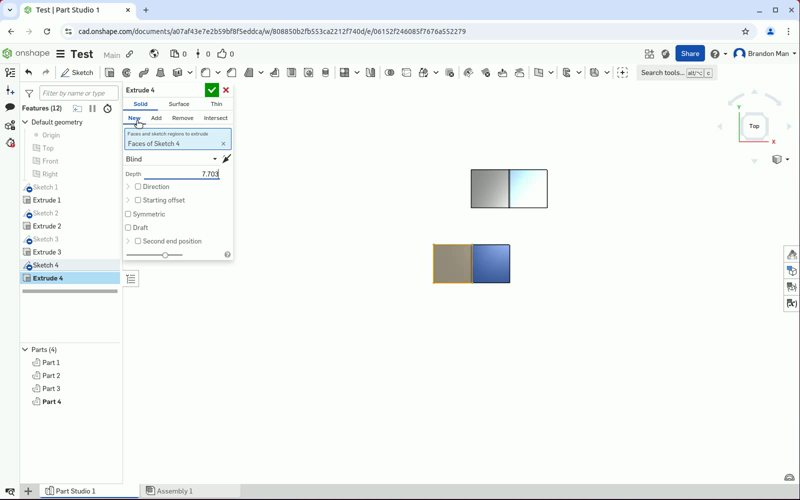
key(enter)
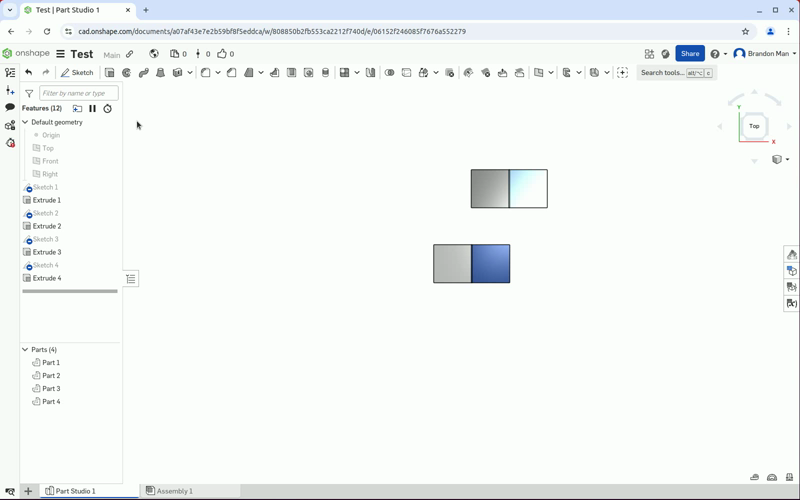
key(shift+h)
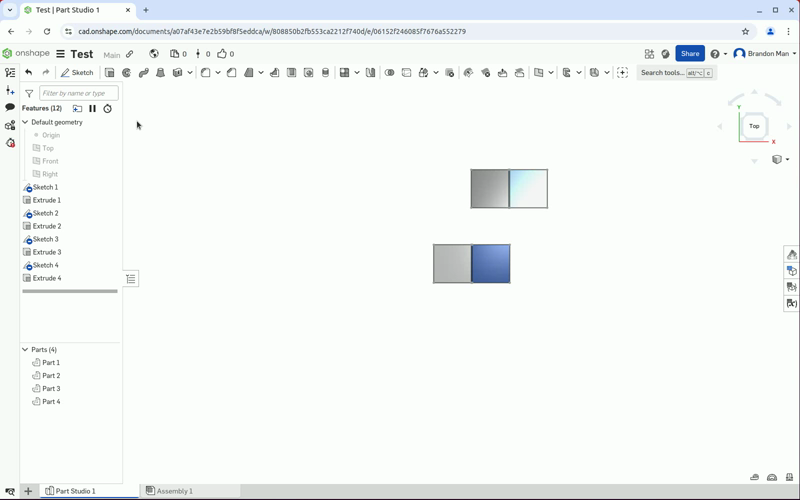
key(shift+h)
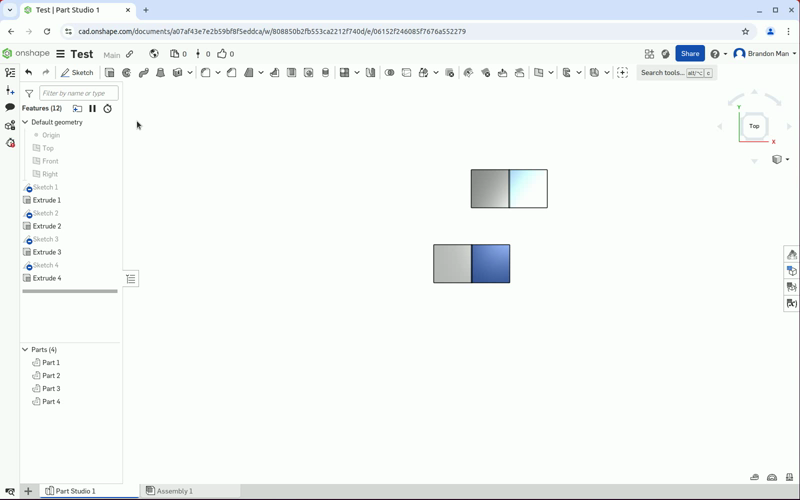
mouse_move(73, 189)
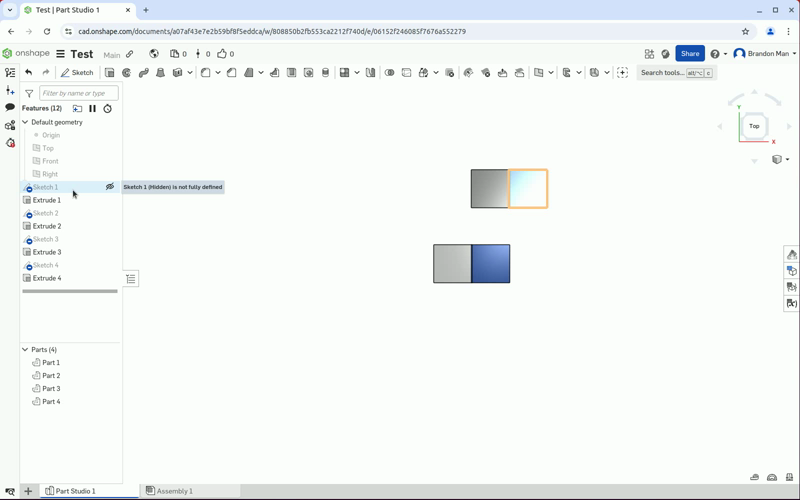
click(73, 189)
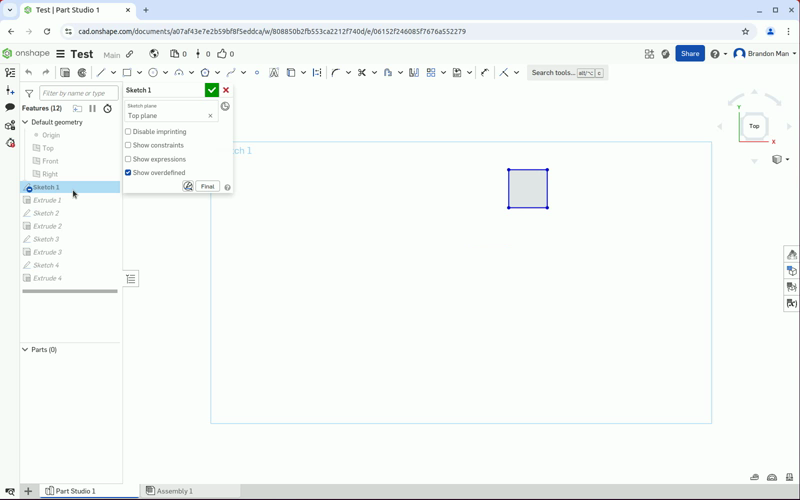
mouse_move(229, 92)
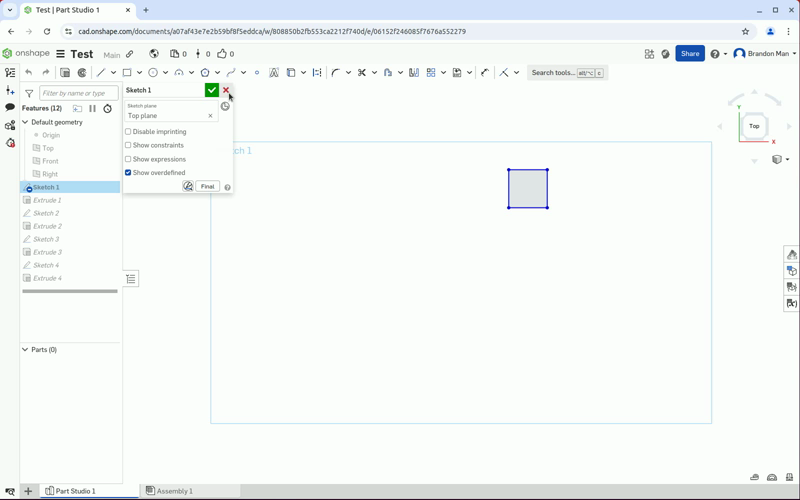
click(229, 92)
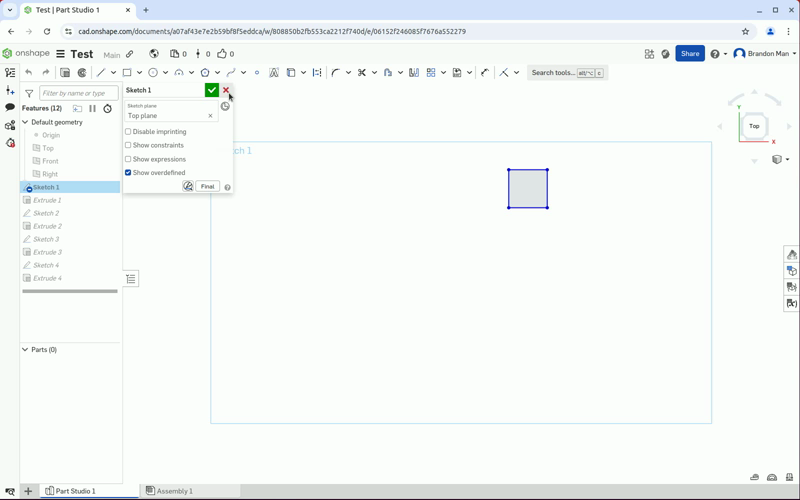
key(shift+s)
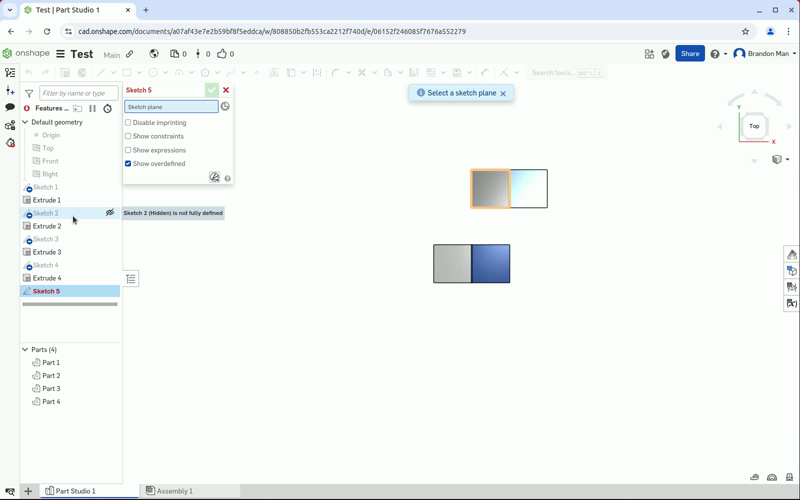
scroll(3)
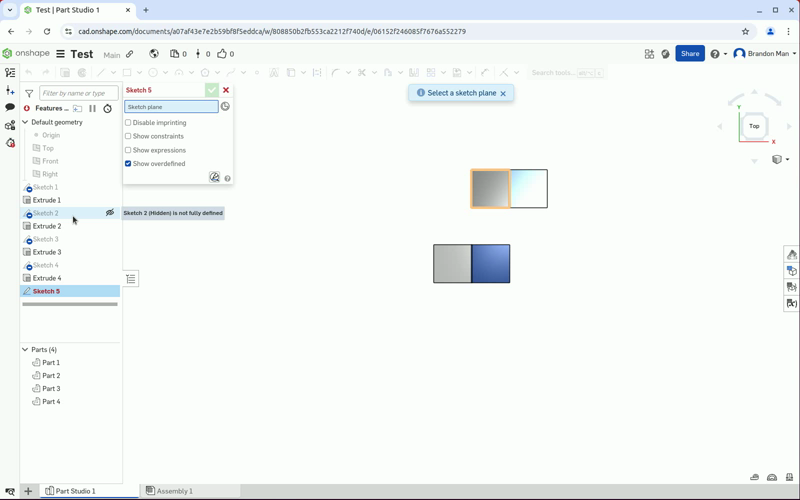
mouse_move(73, 150)
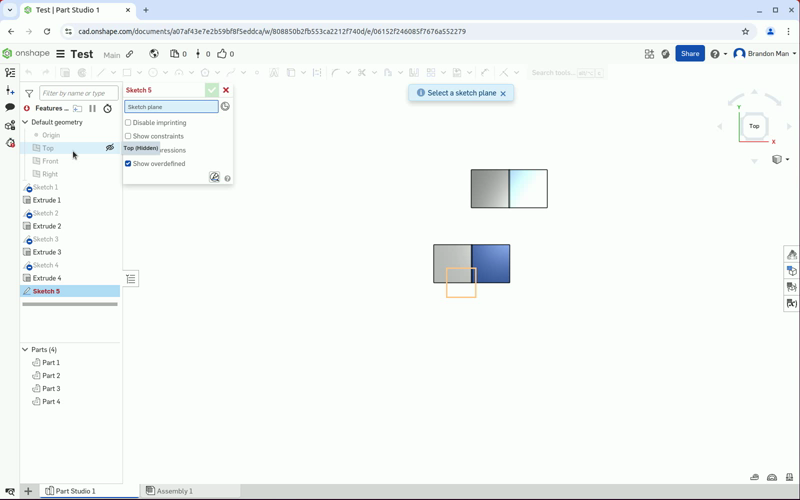
click(73, 150)
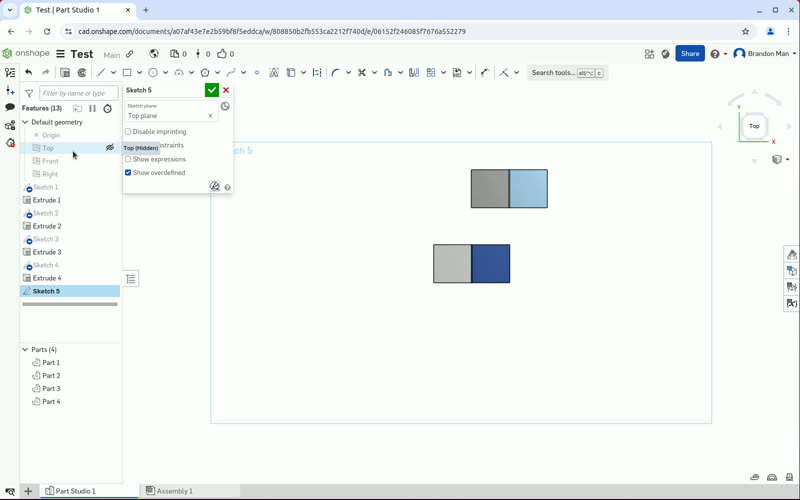
mouse_move(73, 352)
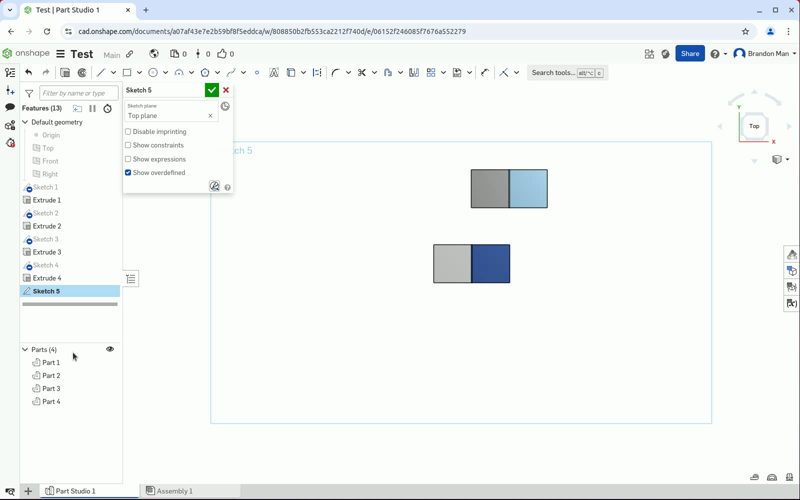
key(y)
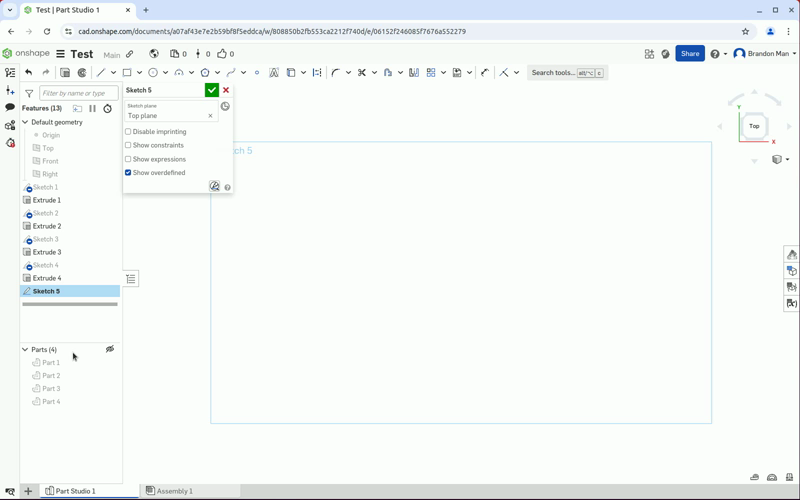
key(l)
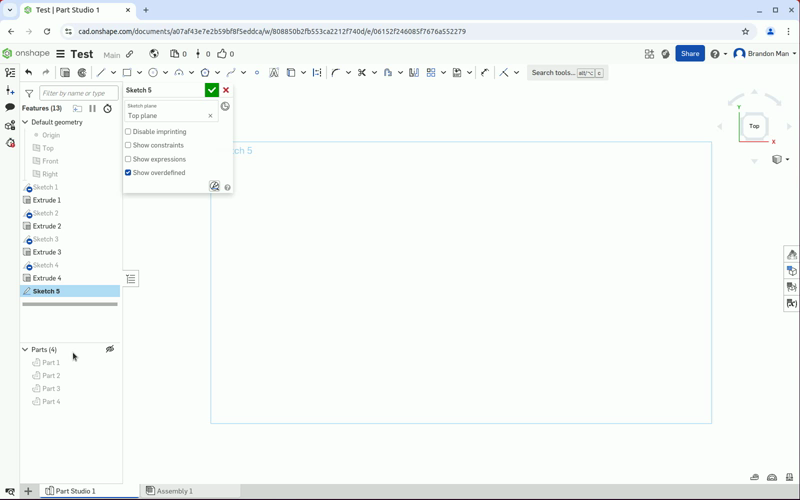
key_down(shift)
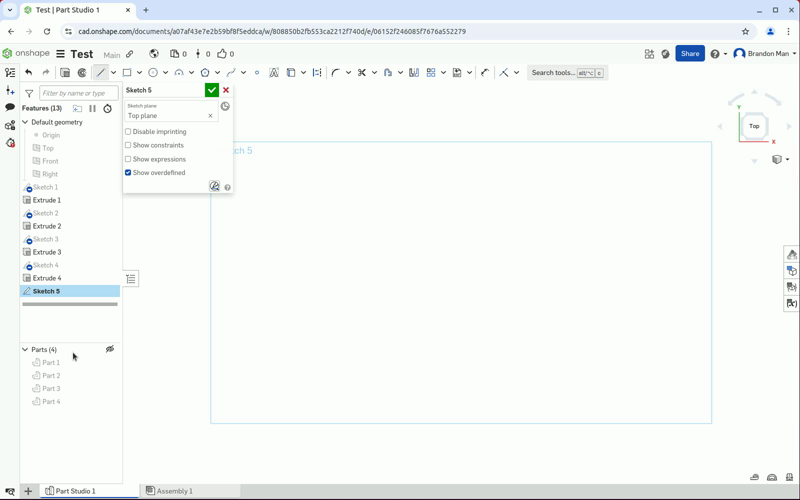
mouse_move(471, 245)
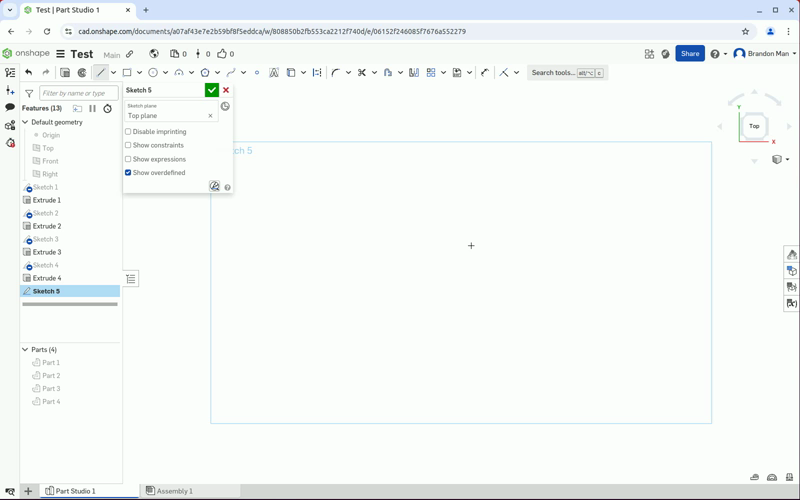
click(471, 245)
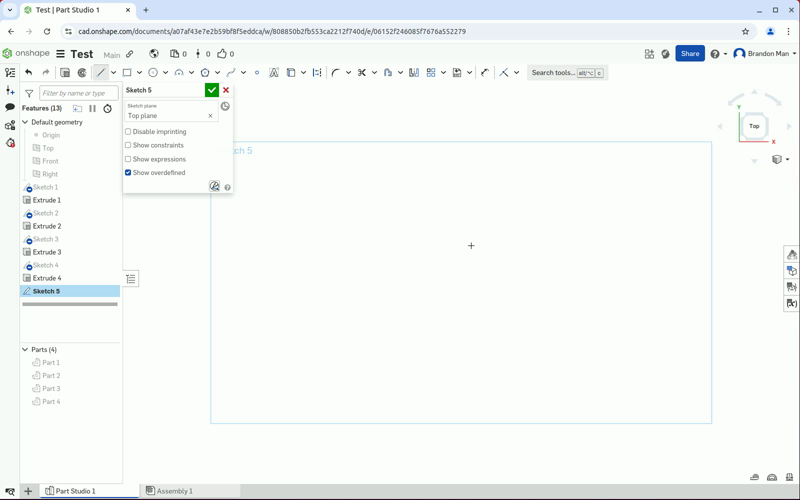
key_up(shift)
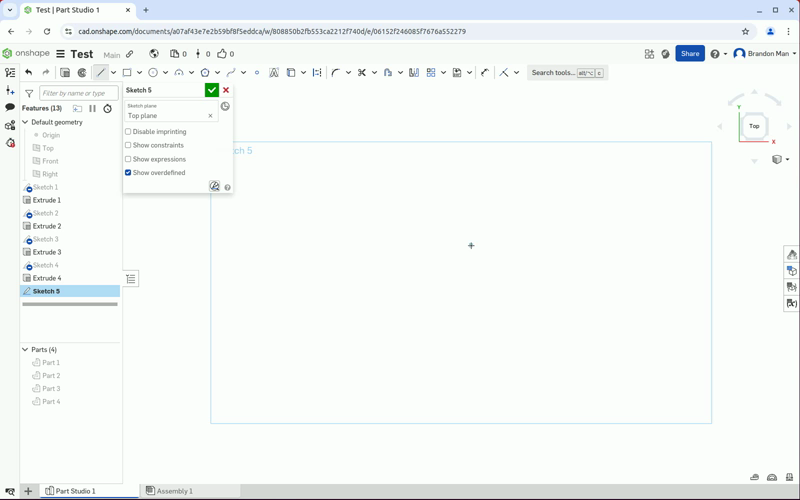
key_down(shift)
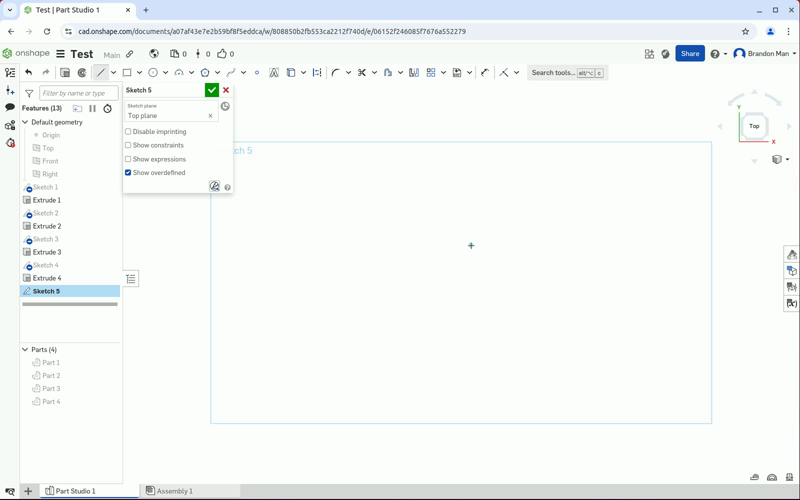
mouse_move(501, 245)
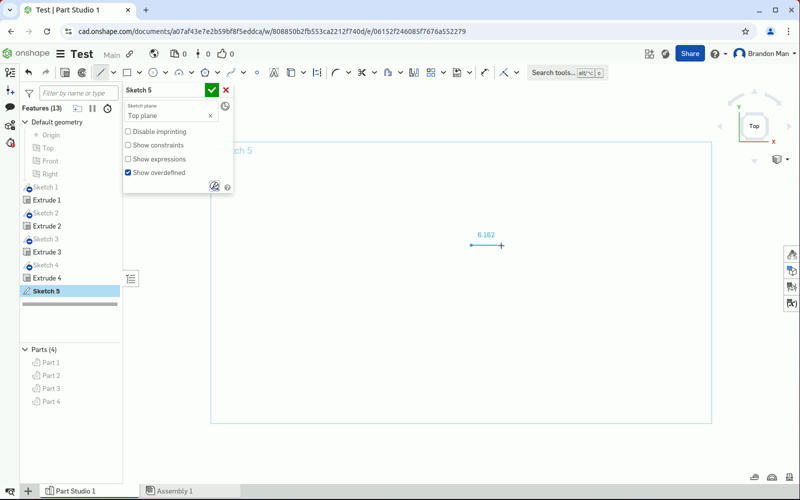
mouse_move(509, 245)
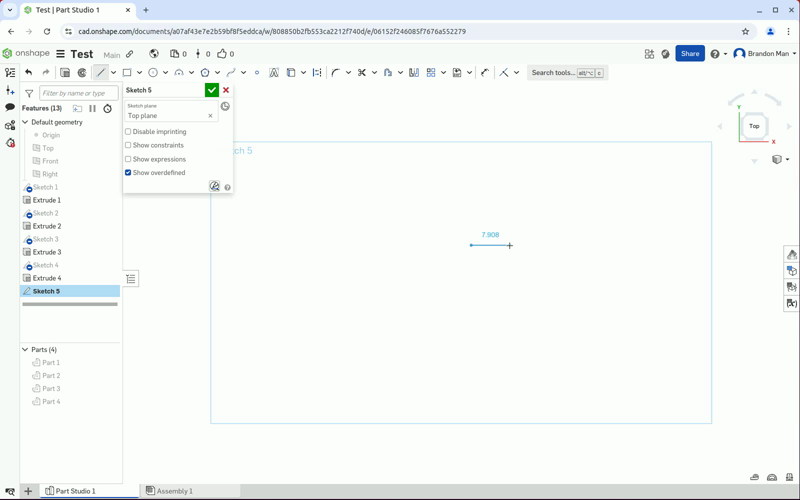
click(509, 245)
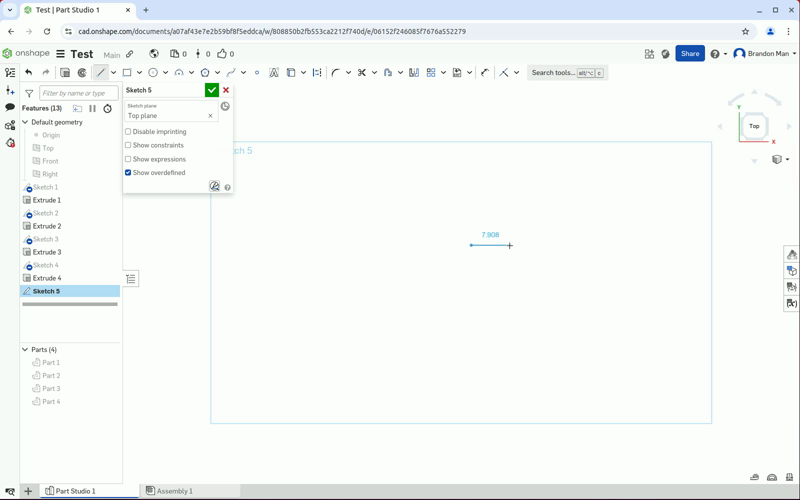
key_up(shift)
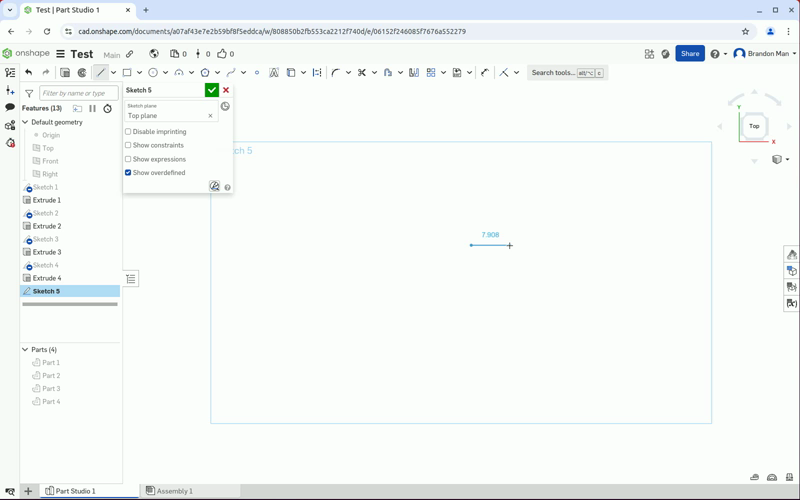
key_down(shift)
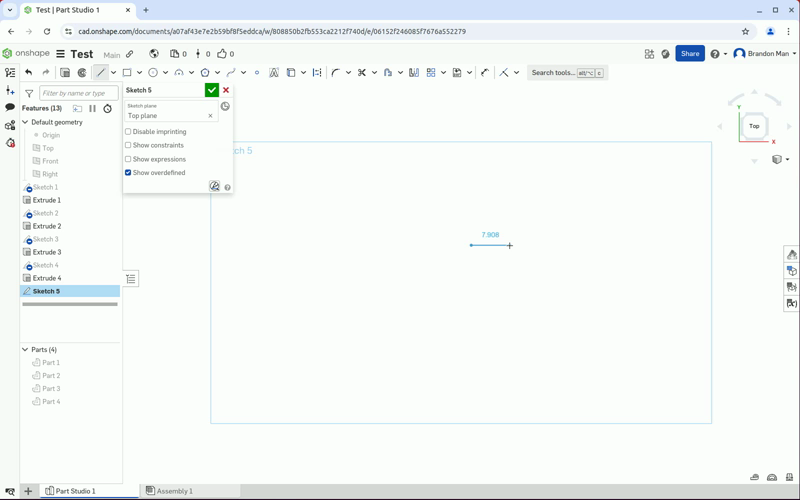
mouse_move(539, 245)
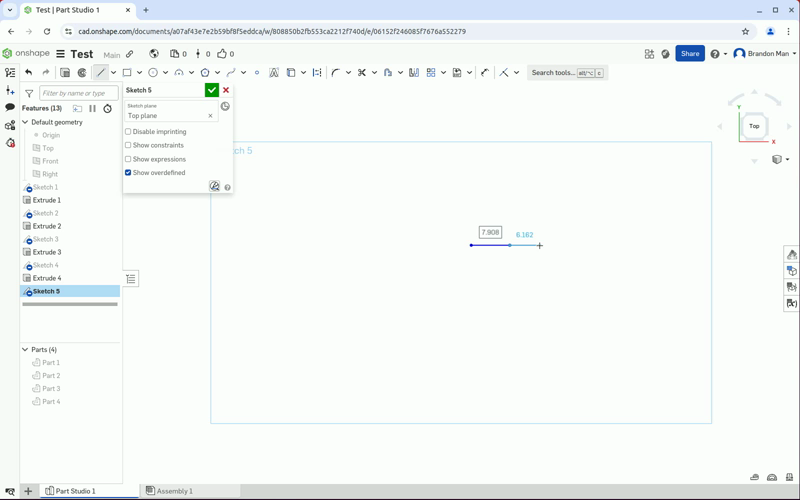
mouse_move(509, 207)
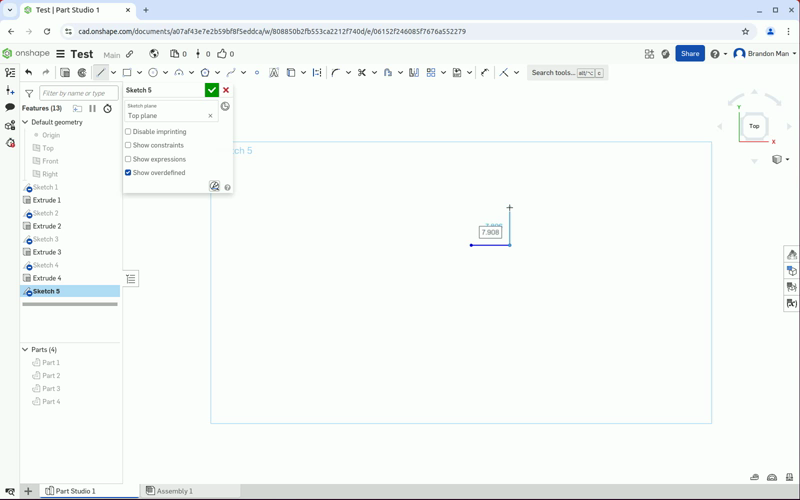
click(509, 207)
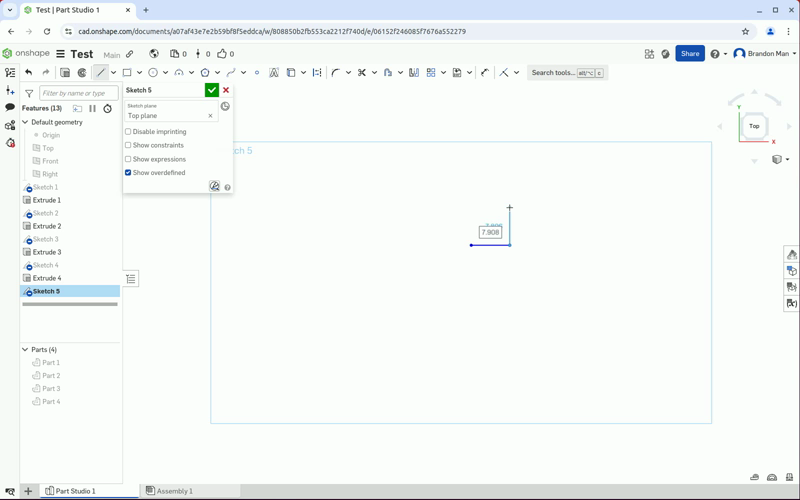
key_up(shift)
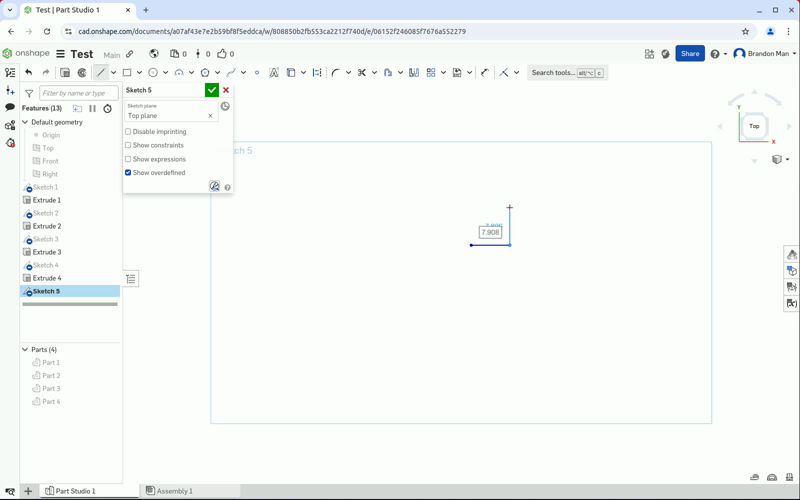
key_down(shift)
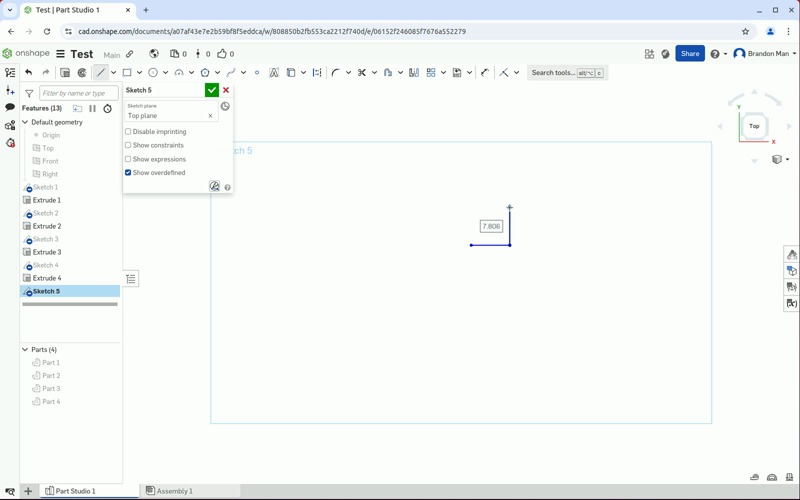
mouse_move(539, 207)
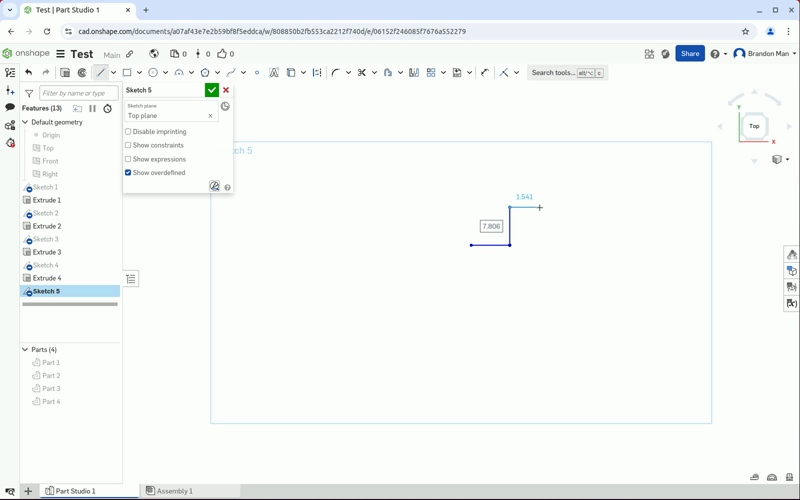
mouse_move(471, 207)
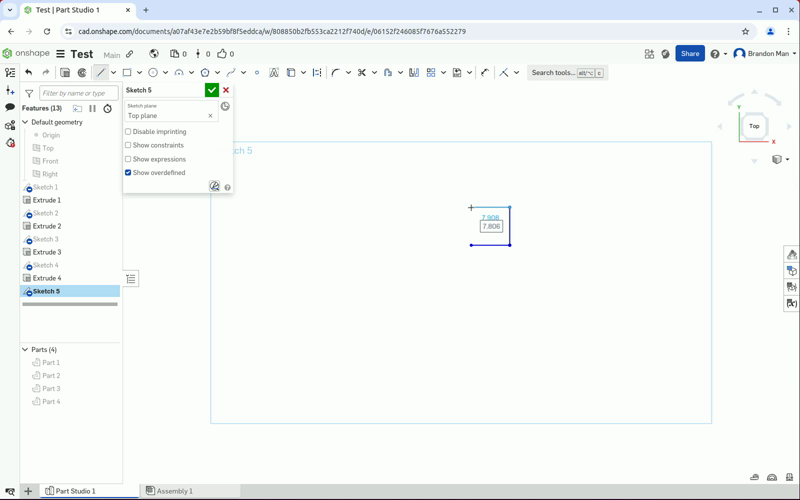
click(471, 207)
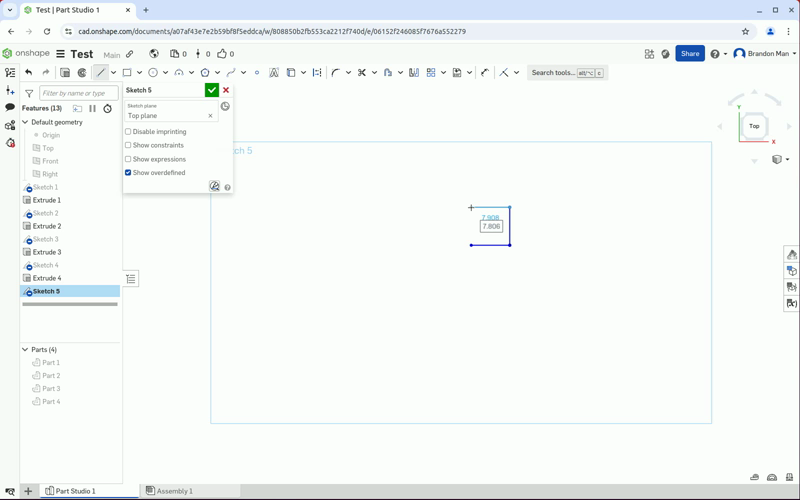
key_up(shift)
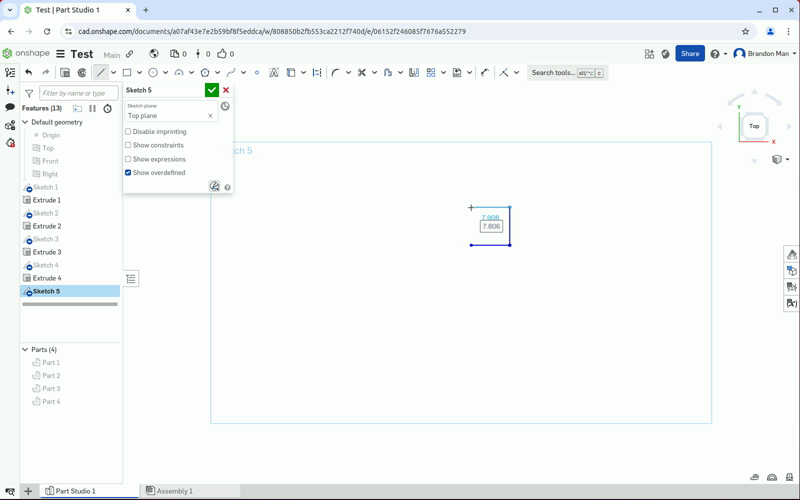
mouse_move(501, 207)
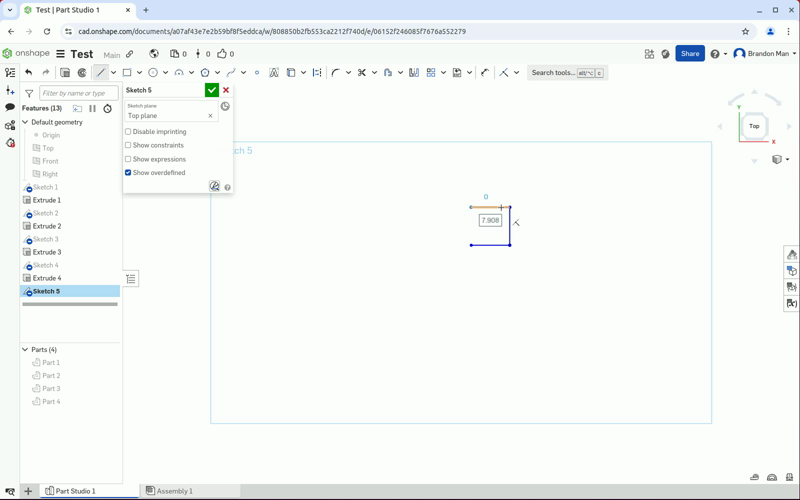
key_down(shift)
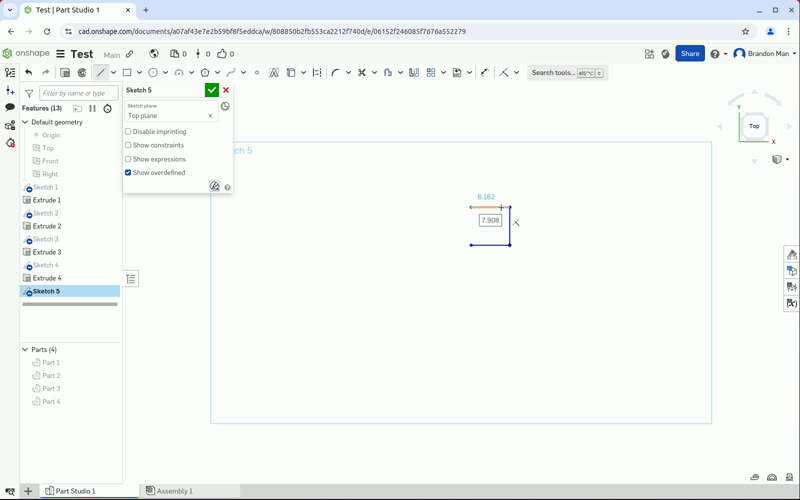
mouse_move(471, 245)
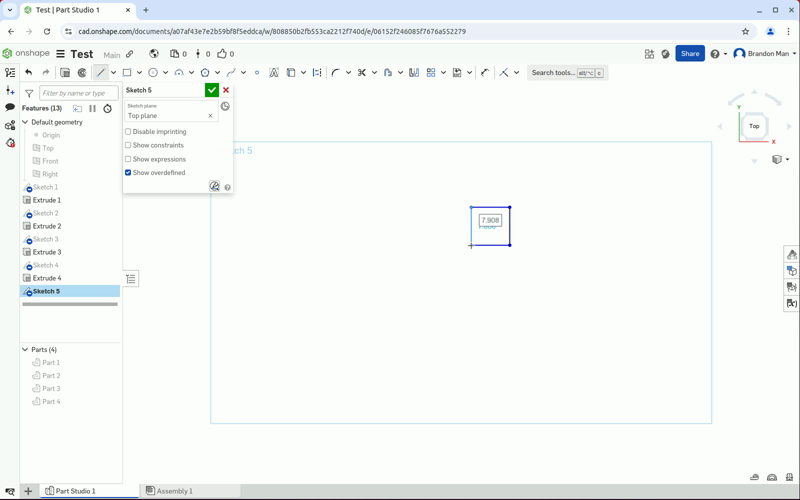
key_up(shift)
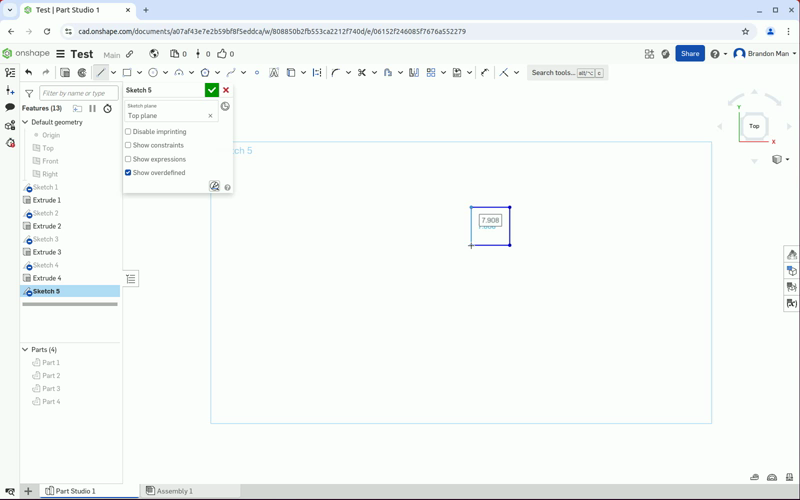
click(471, 245)
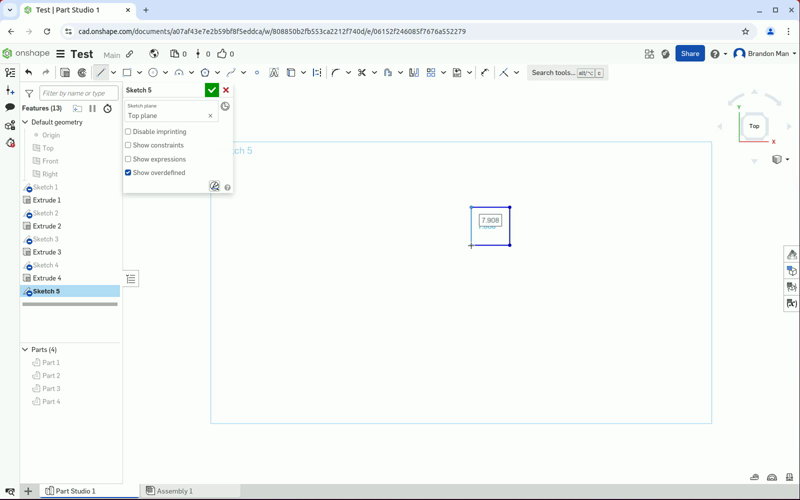
key(esc)
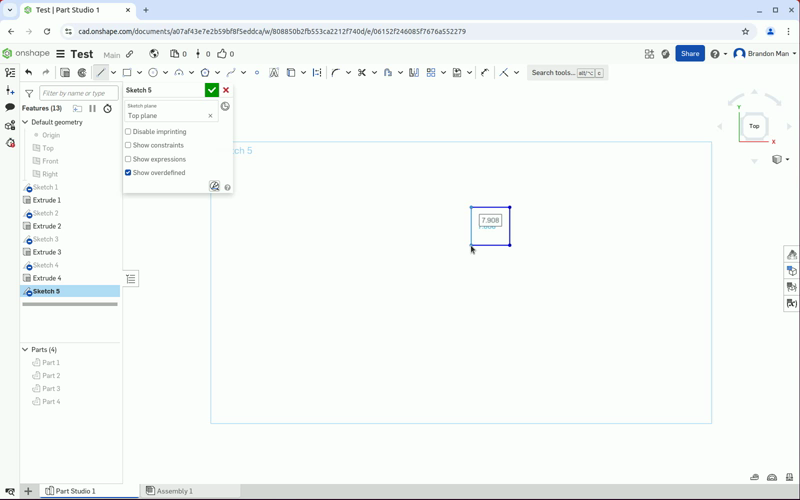
mouse_move(474, 211)
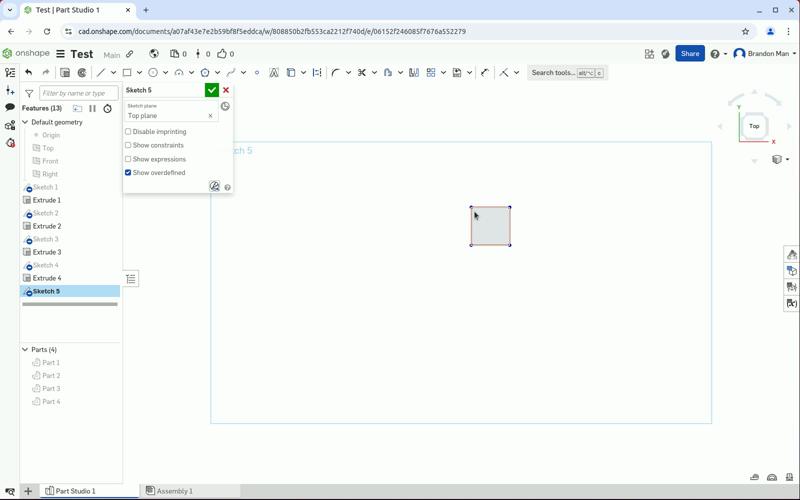
scroll(6)
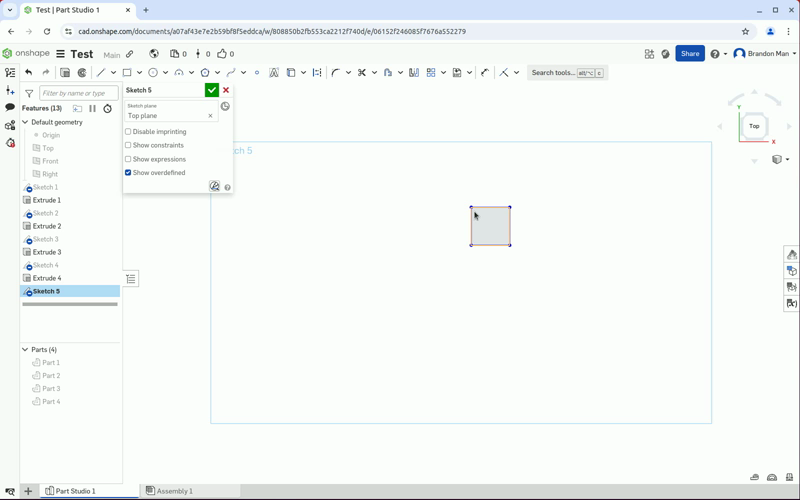
scroll(6)
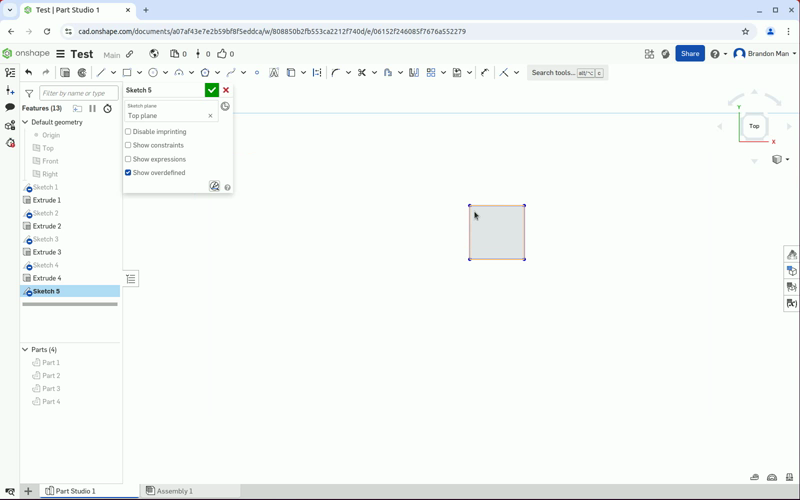
scroll(6)
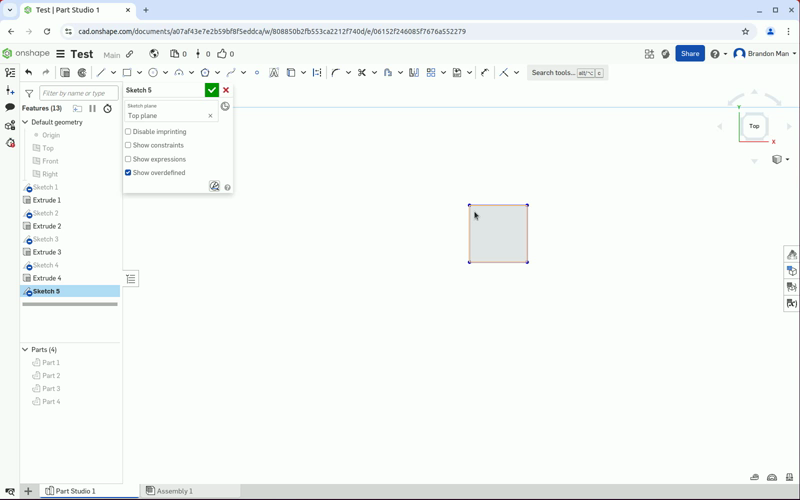
scroll(6)
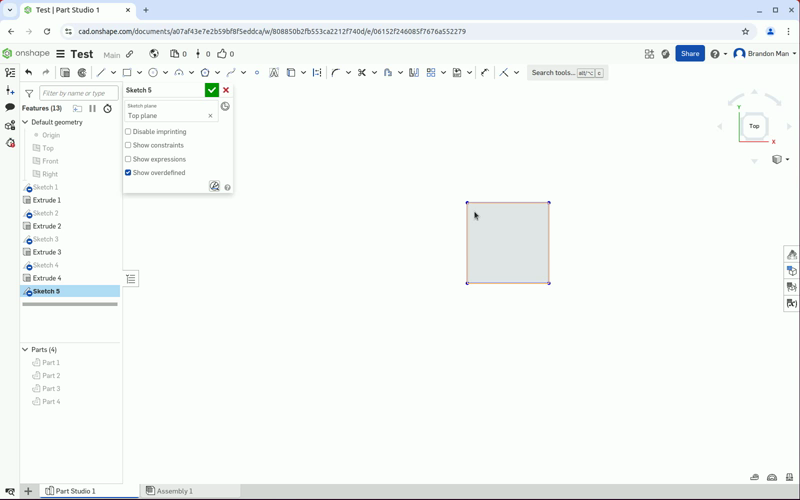
scroll(6)
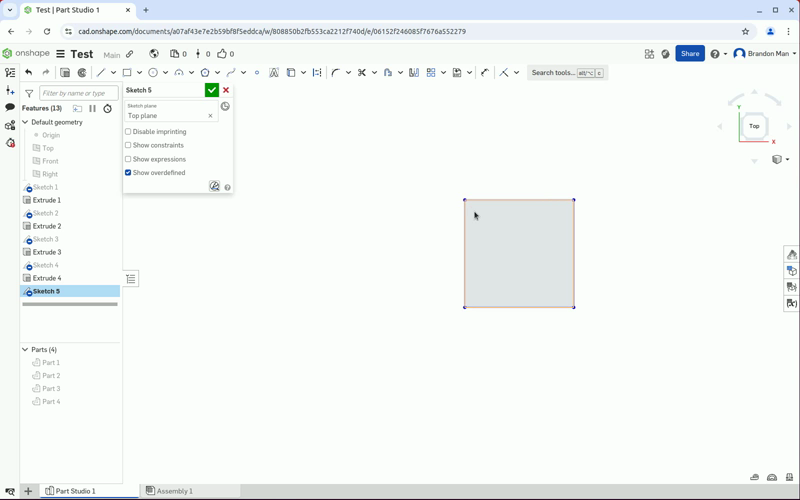
scroll(6)
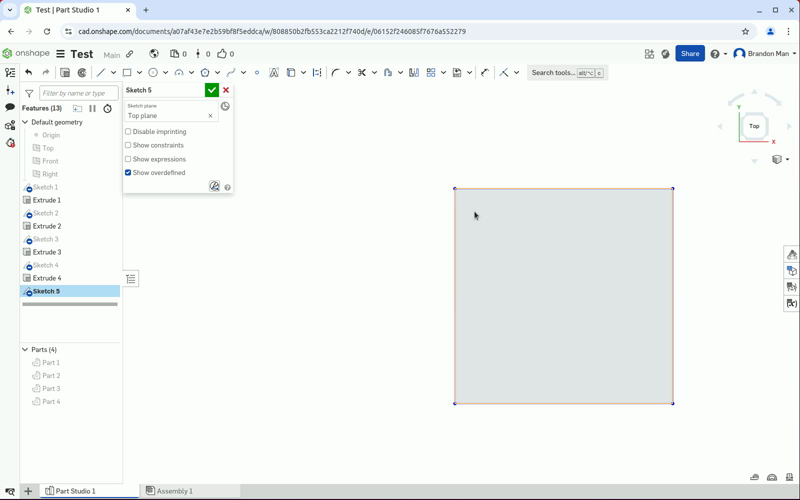
scroll(6)
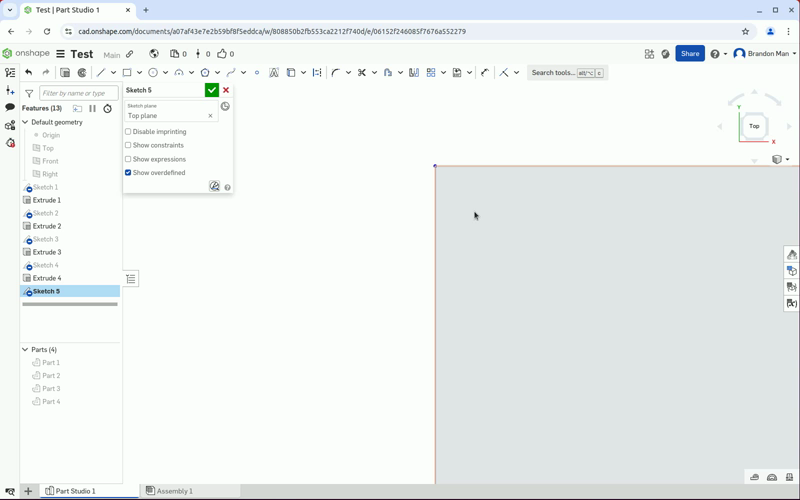
click(474, 211)
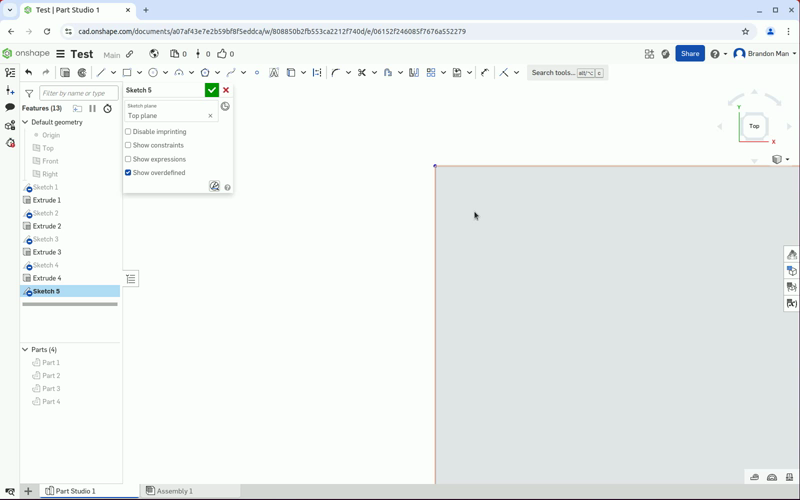
scroll(-6)
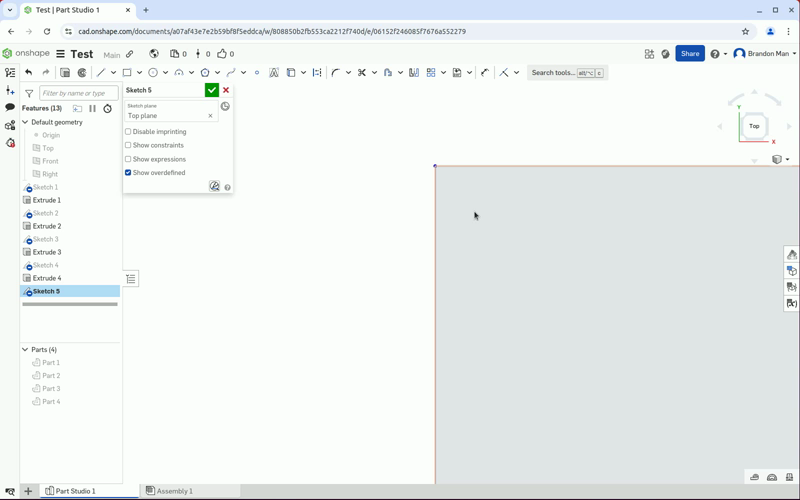
scroll(-6)
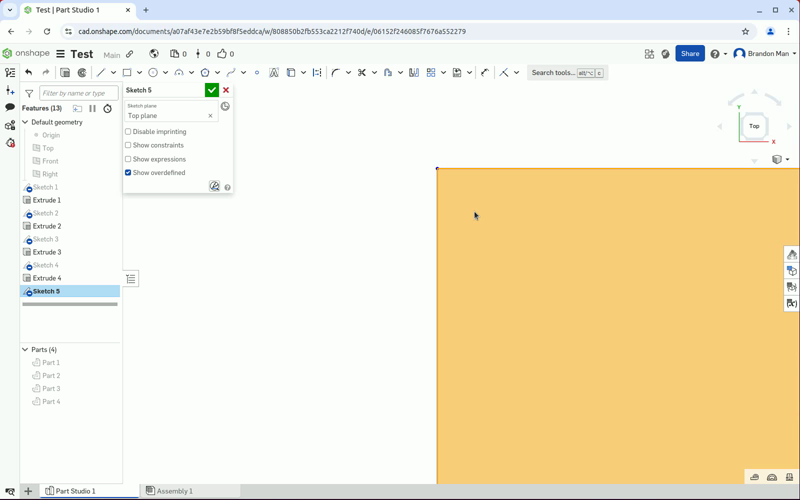
scroll(-6)
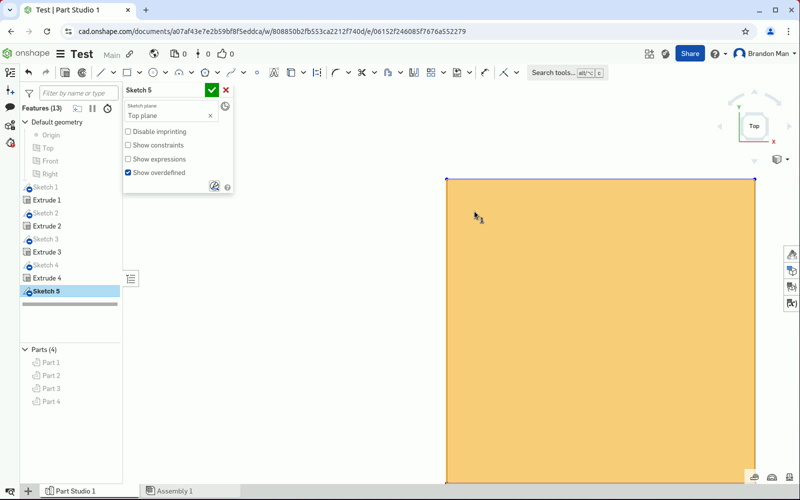
scroll(-6)
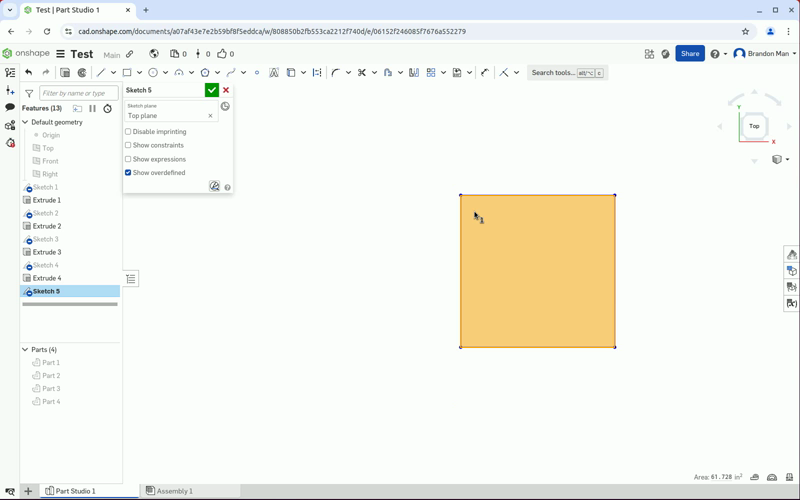
scroll(-6)
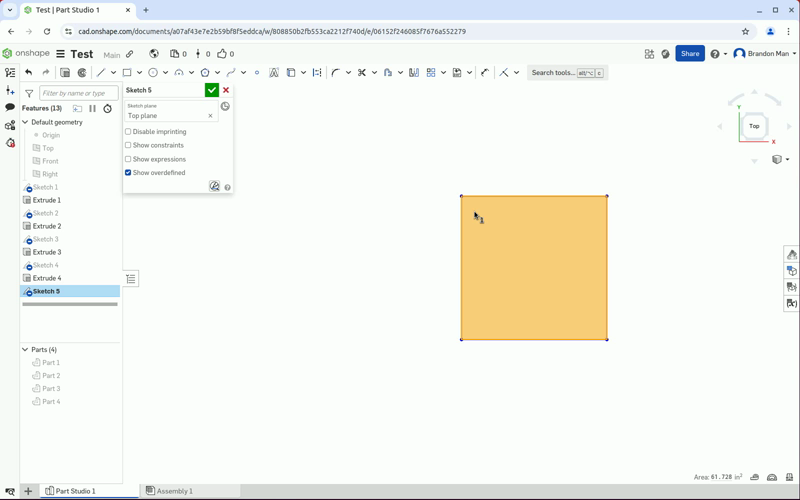
scroll(-6)
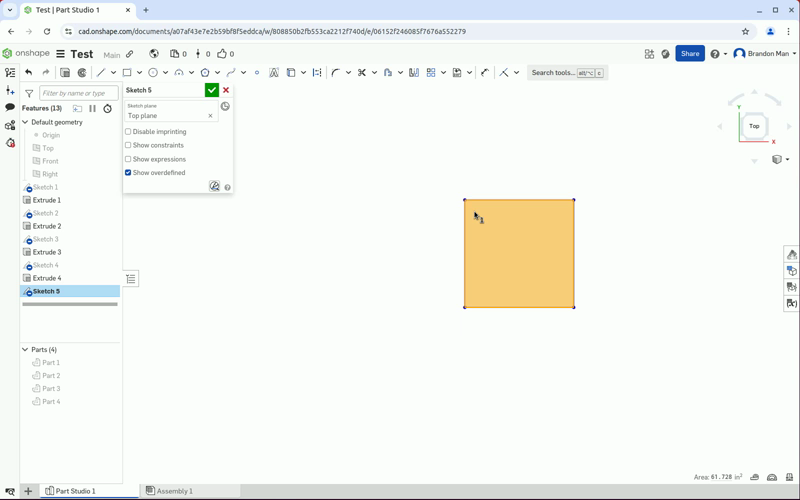
scroll(-6)
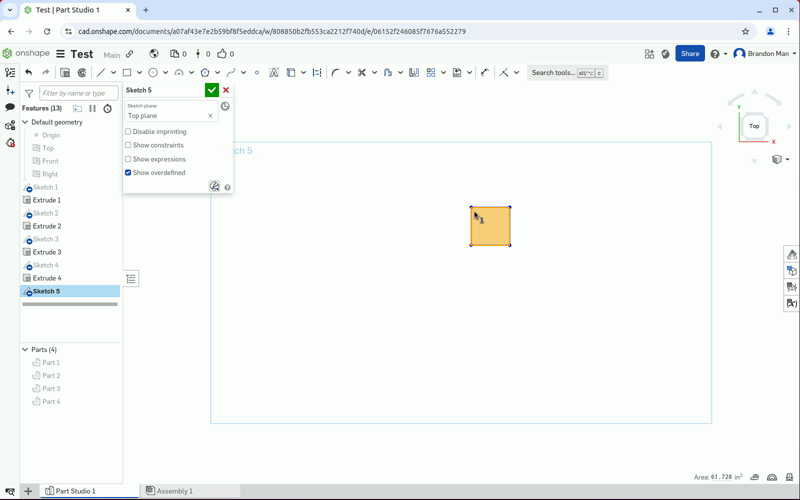
mouse_move(73, 352)
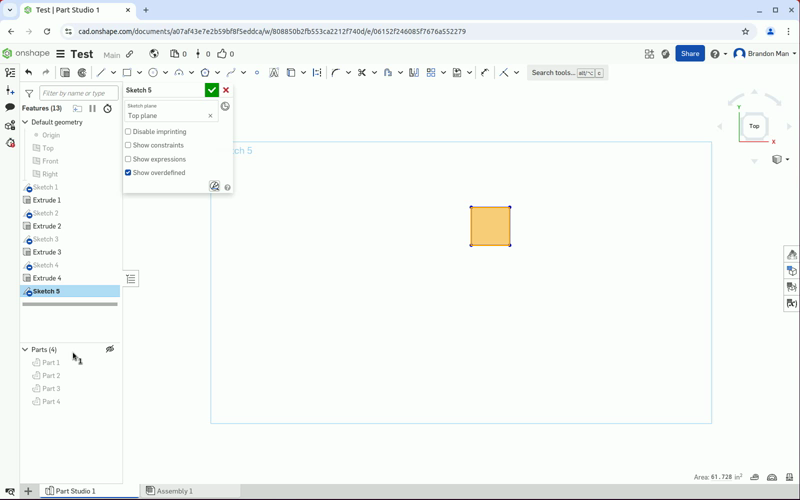
key(shift+y)
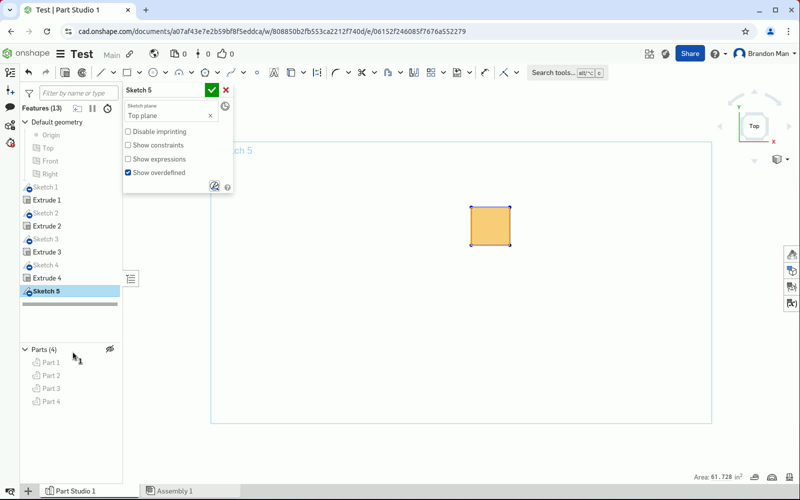
key(shift+e)
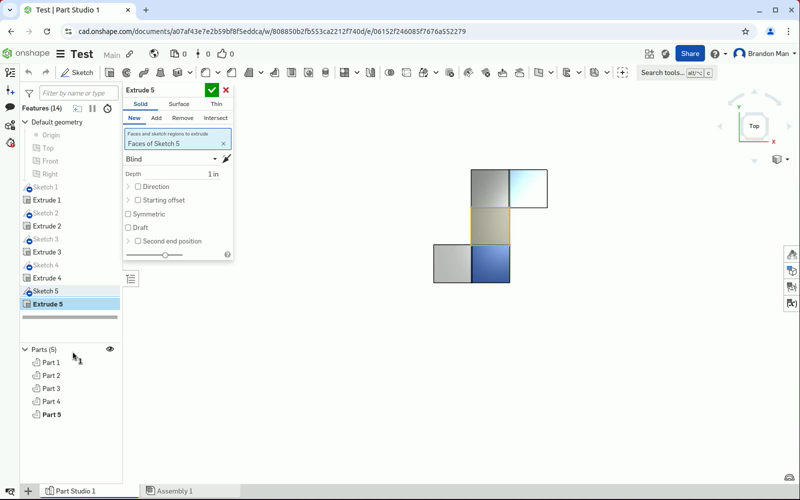
mouse_move(143, 106)
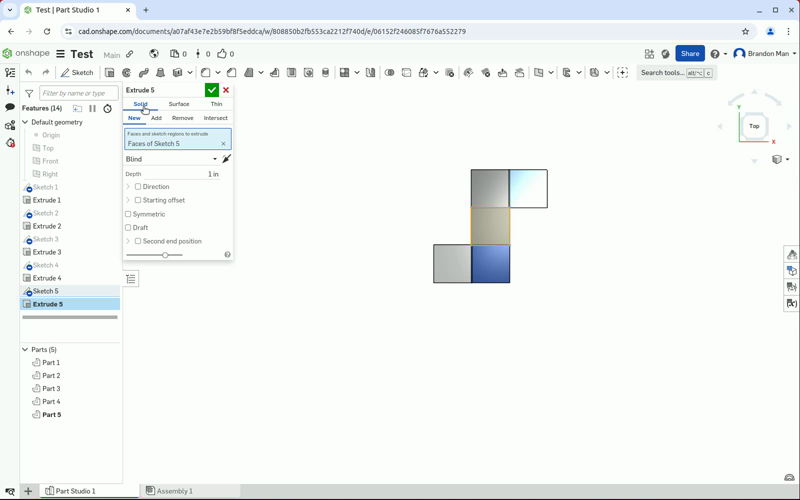
click(143, 106)
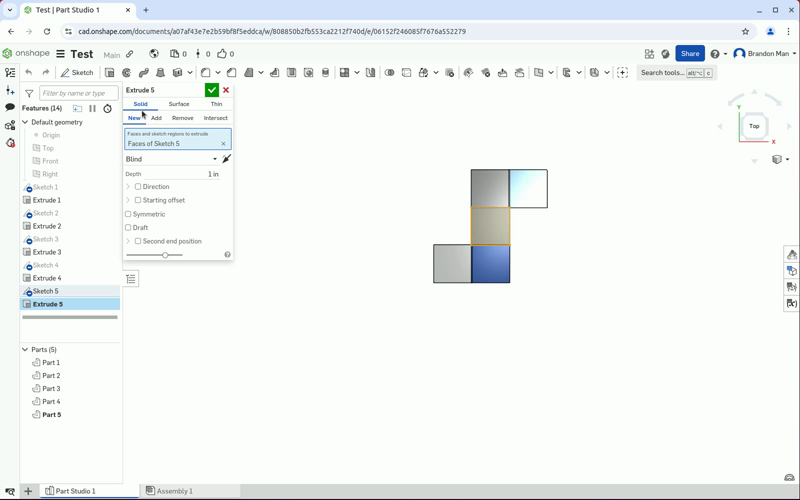
mouse_move(137, 120)
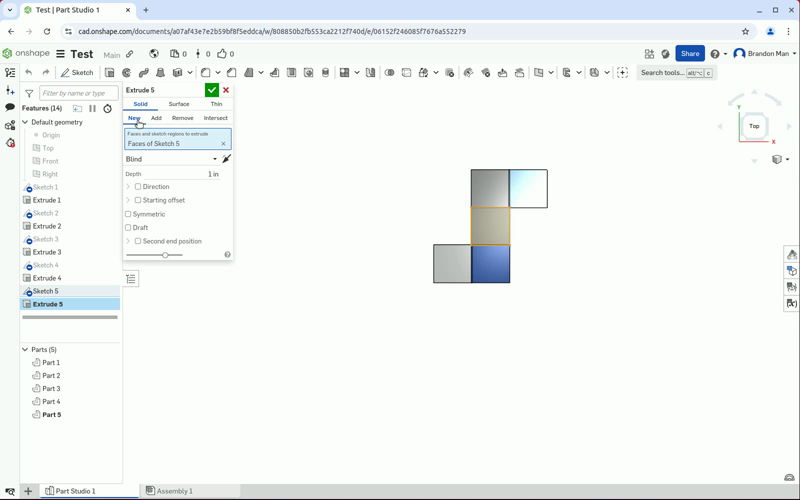
click(137, 120)
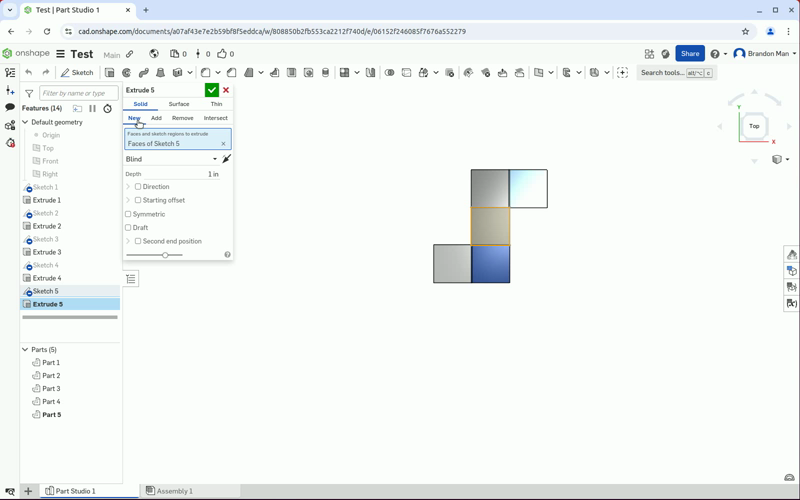
key(tab, 4)
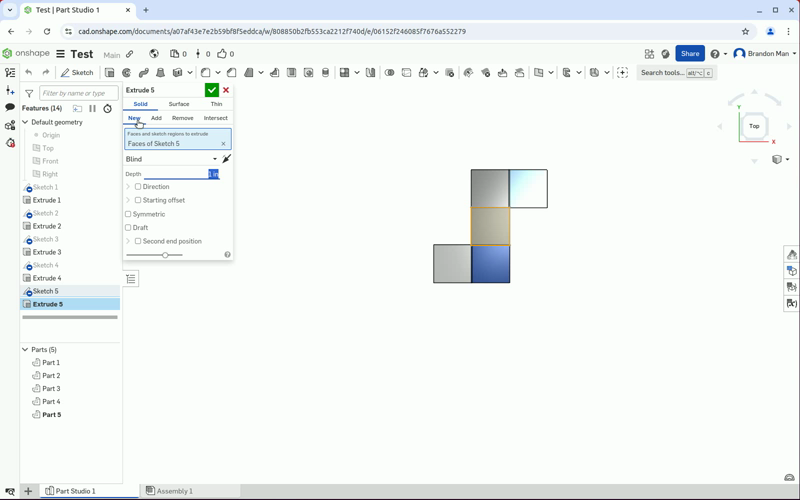
text(7.703)
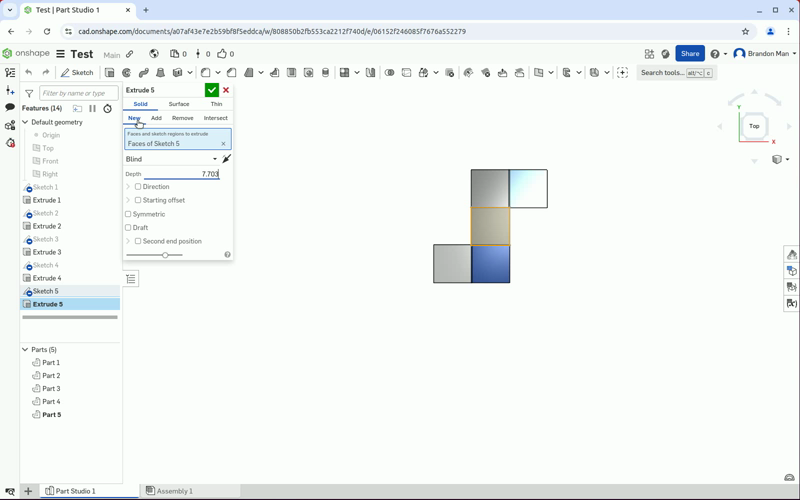
key(enter)
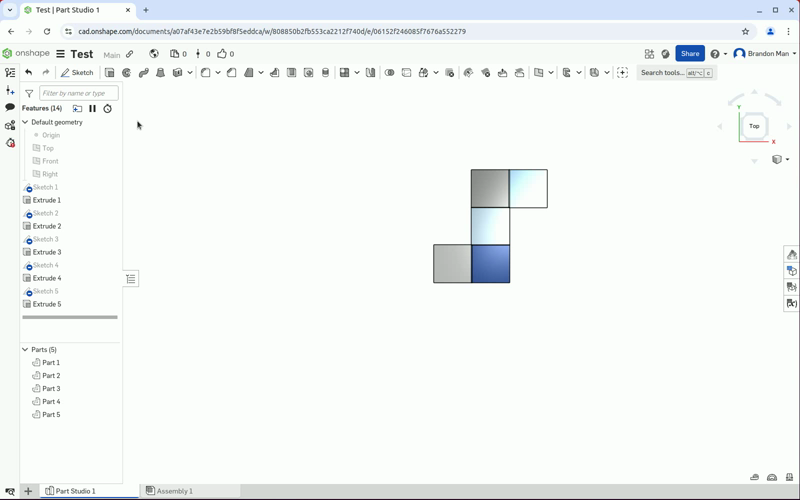
key(shift+h)
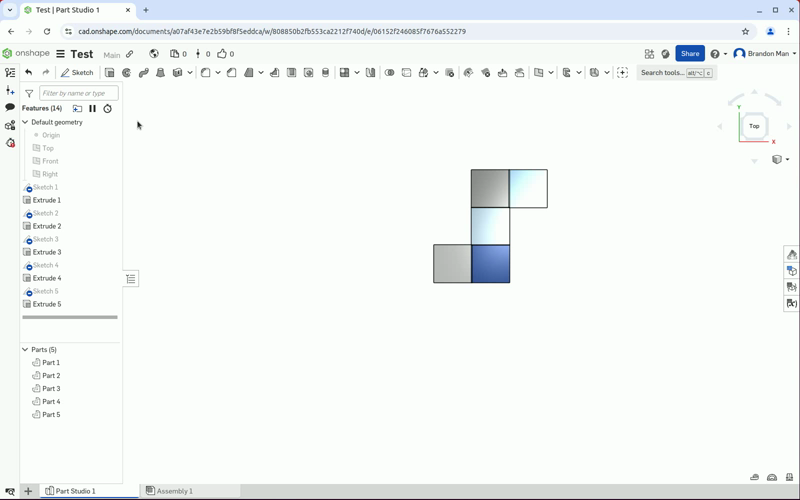
key(shift+h)
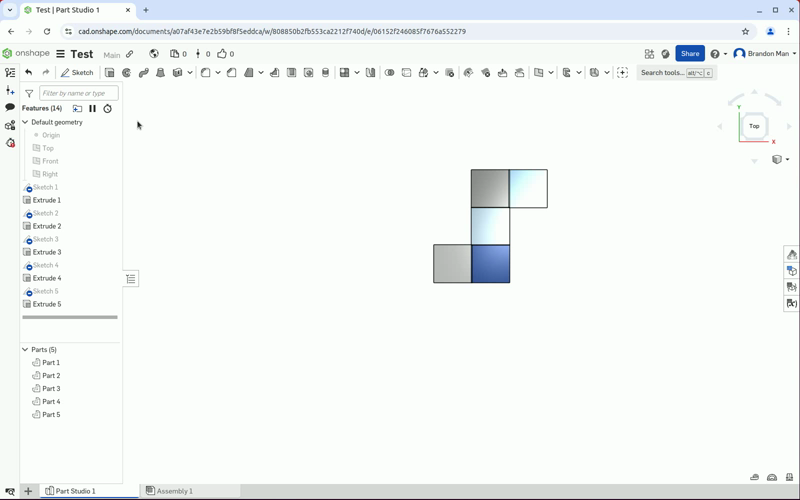
mouse_move(73, 189)
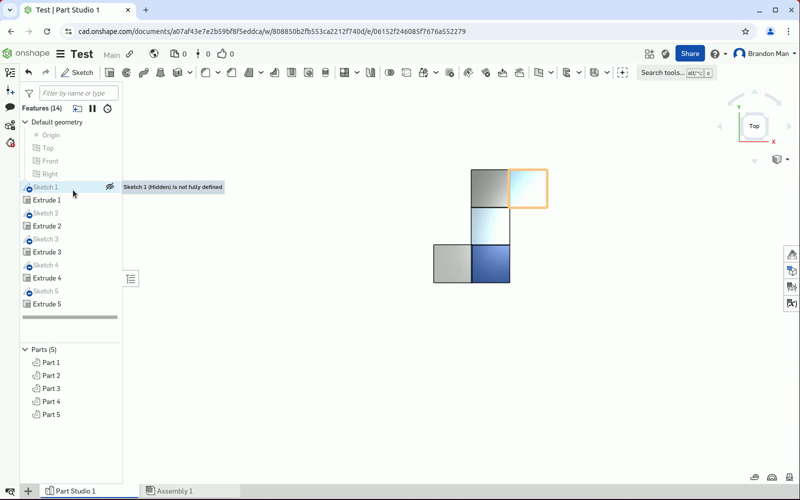
click(73, 189)
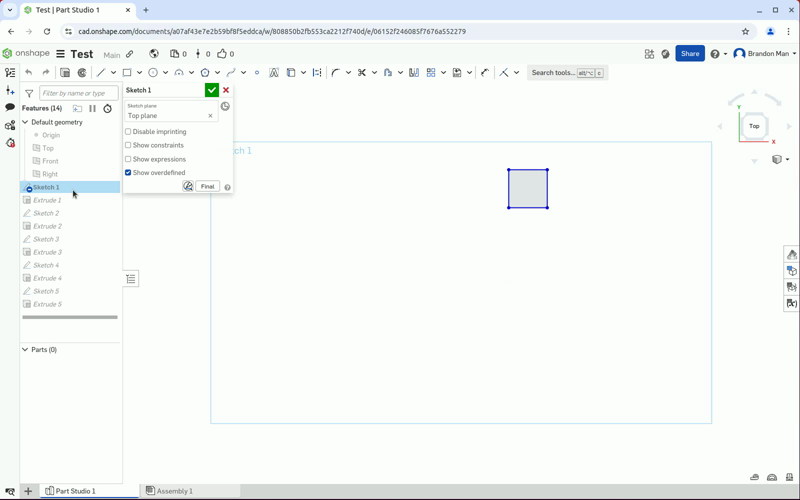
mouse_move(229, 92)
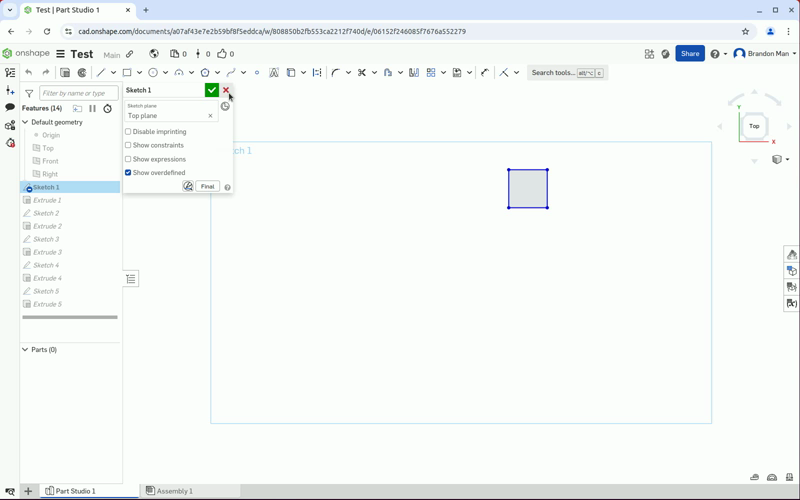
click(229, 92)
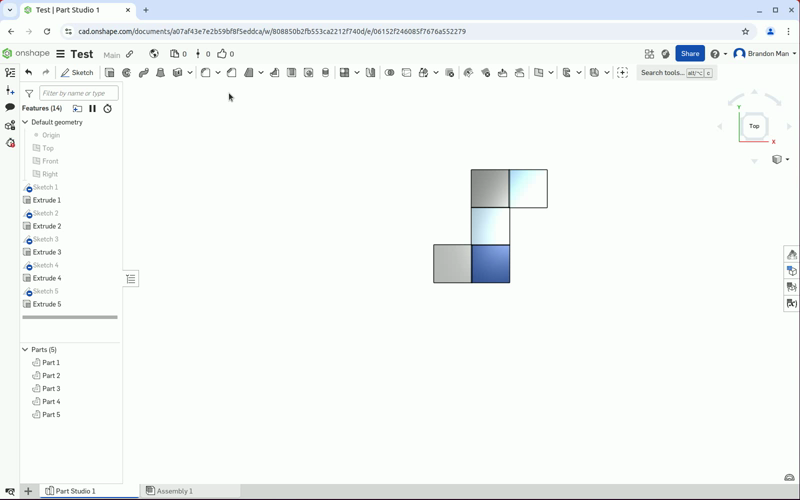
mouse_move(541, 75)
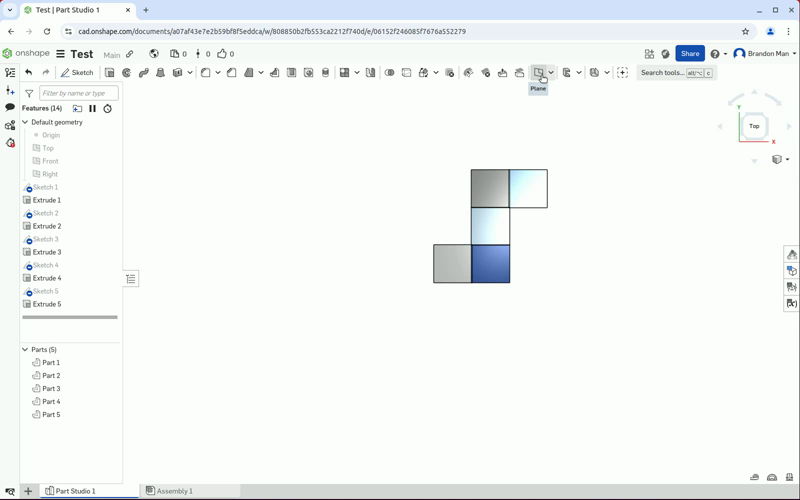
click(541, 75)
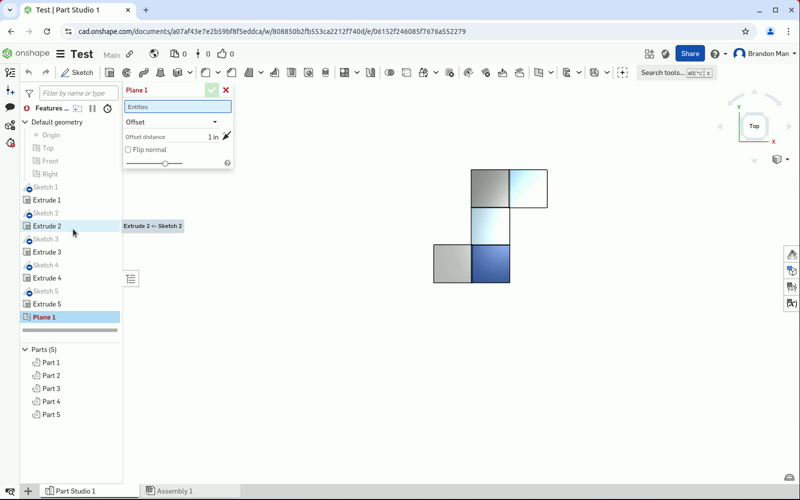
scroll(3)
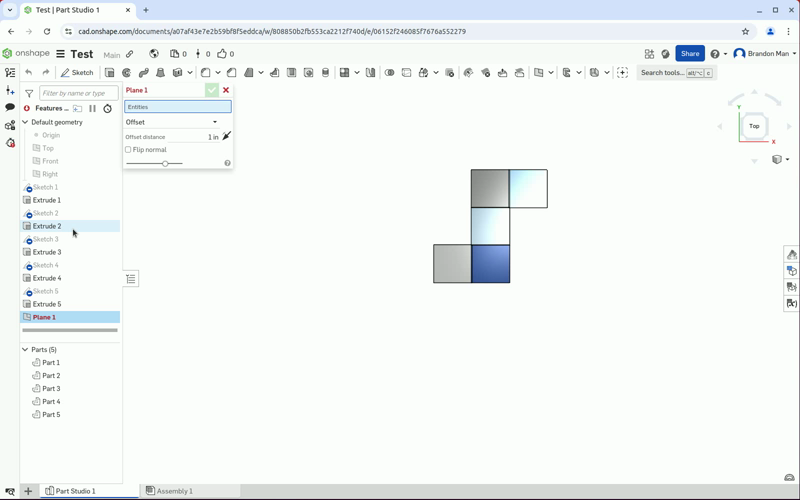
mouse_move(73, 150)
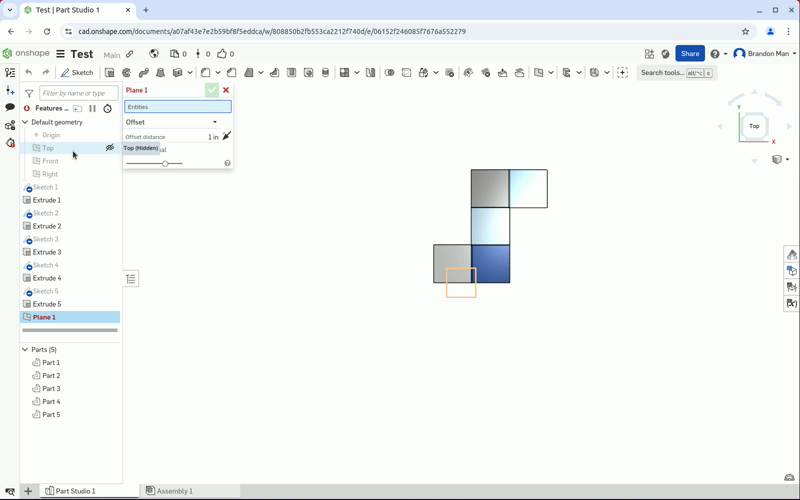
click(73, 150)
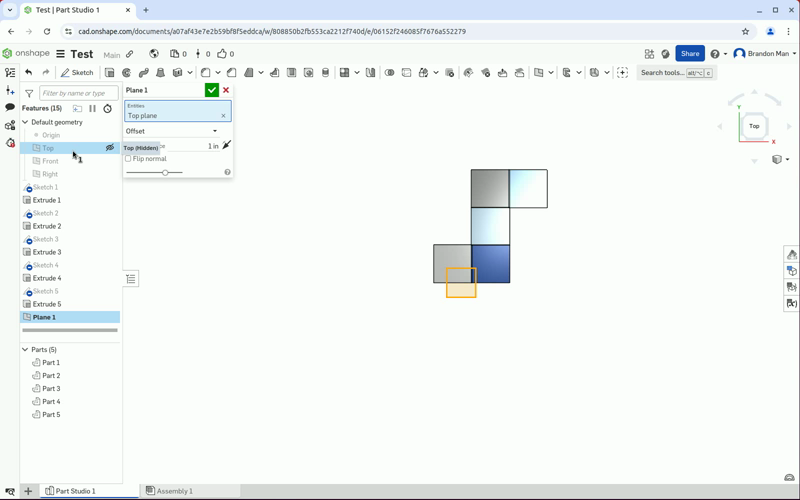
key(tab, 2)
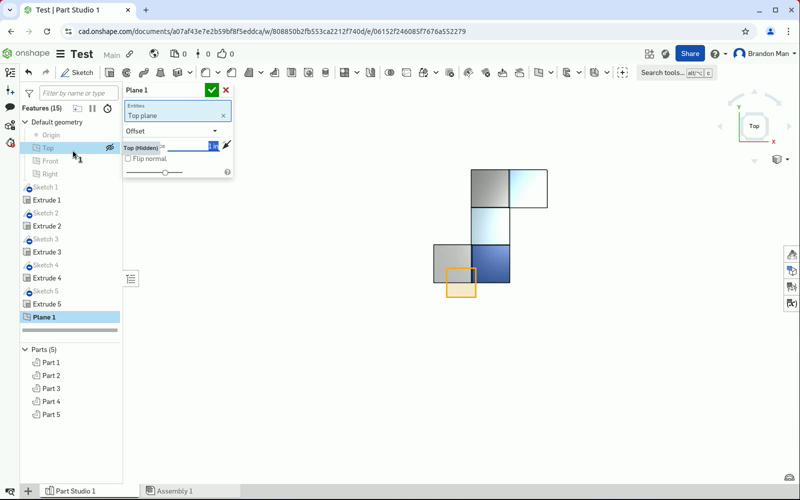
text(7.703)
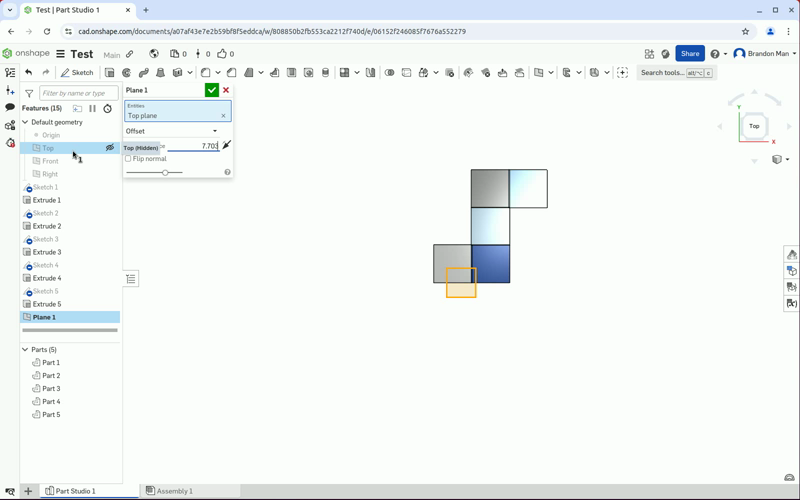
key(enter, 2)
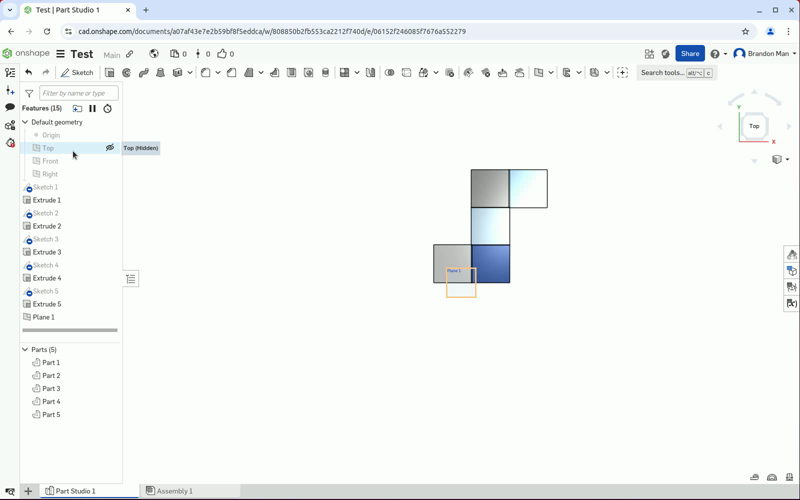
key(shift+s)
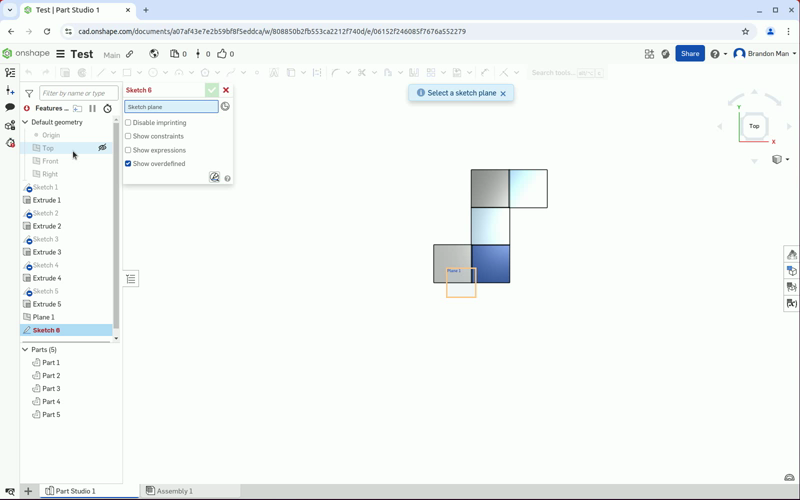
mouse_move(69, 319)
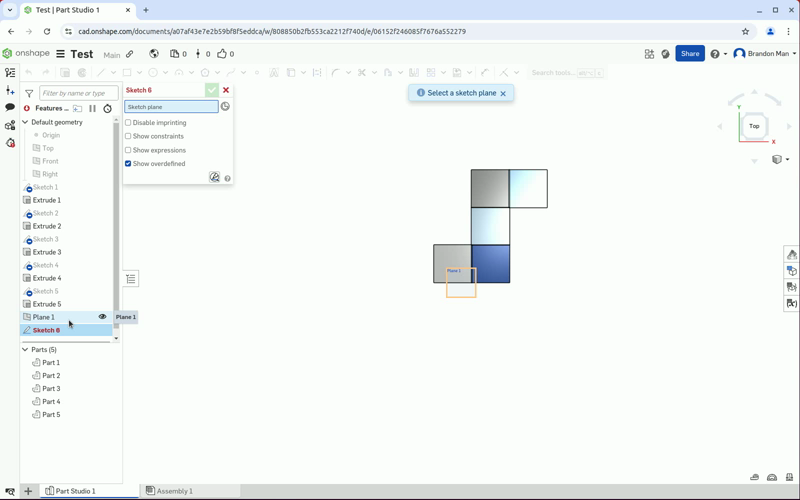
click(69, 319)
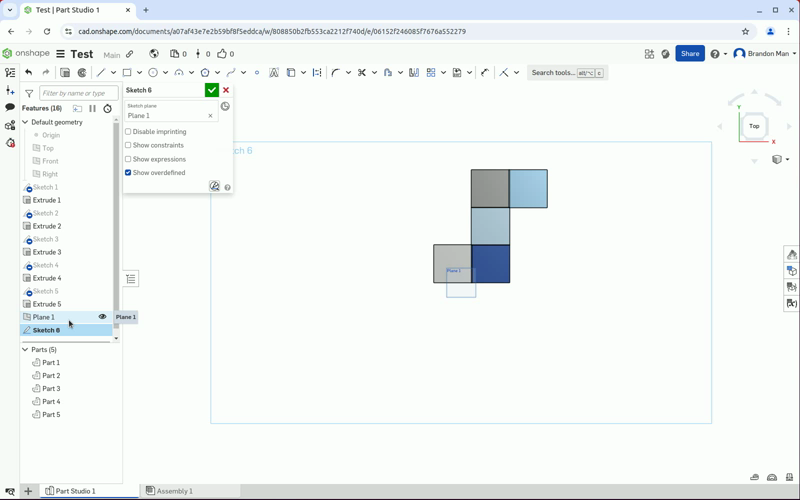
mouse_move(73, 352)
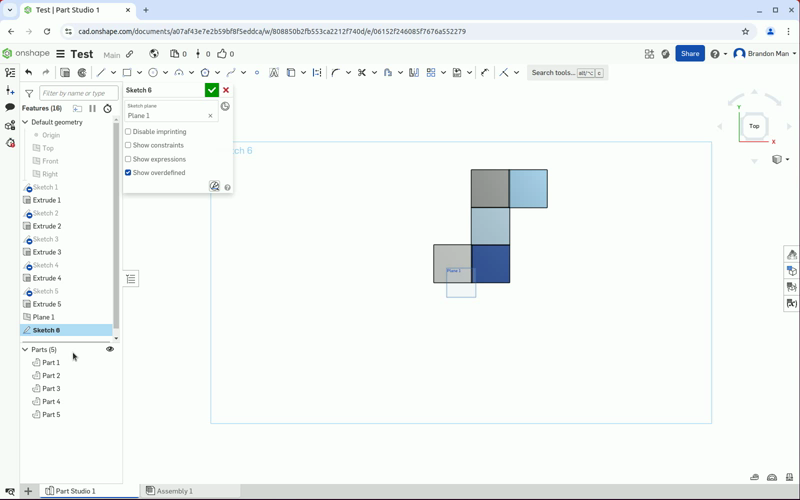
key(y)
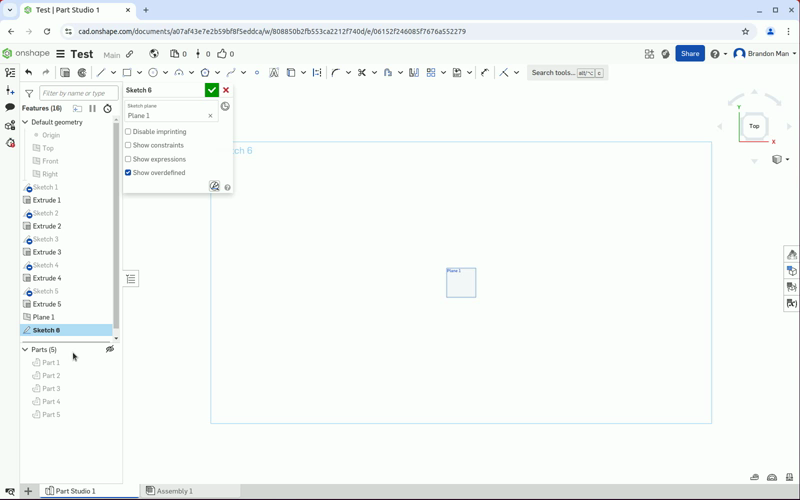
key(l)
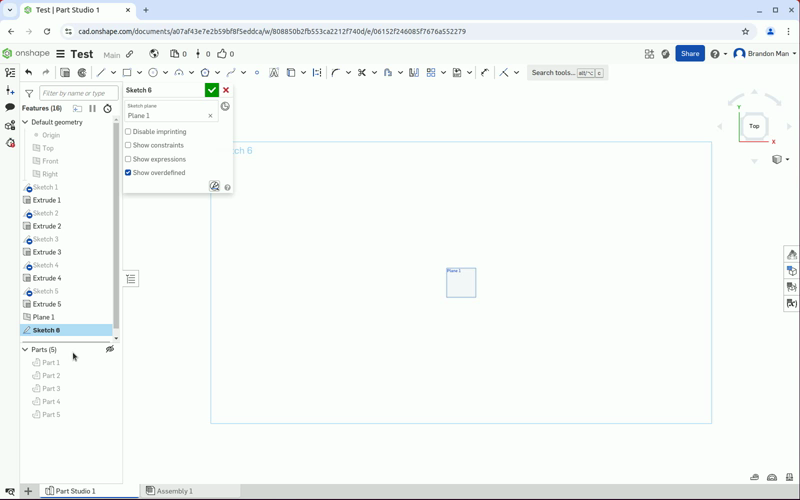
key_down(shift)
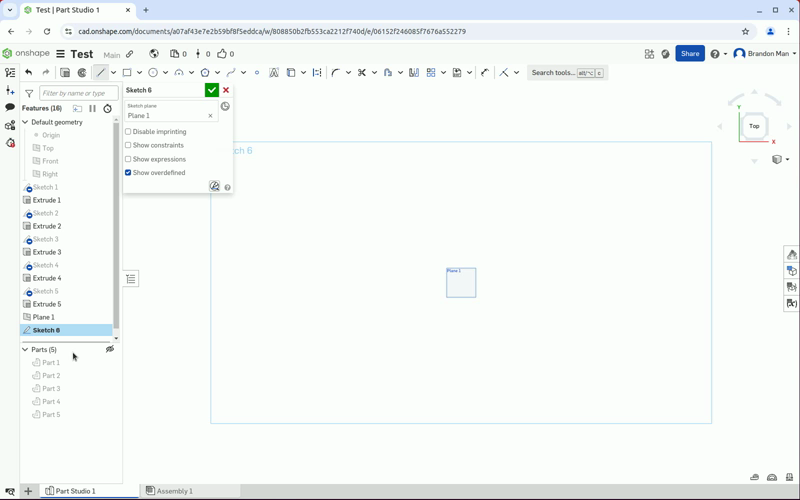
mouse_move(471, 245)
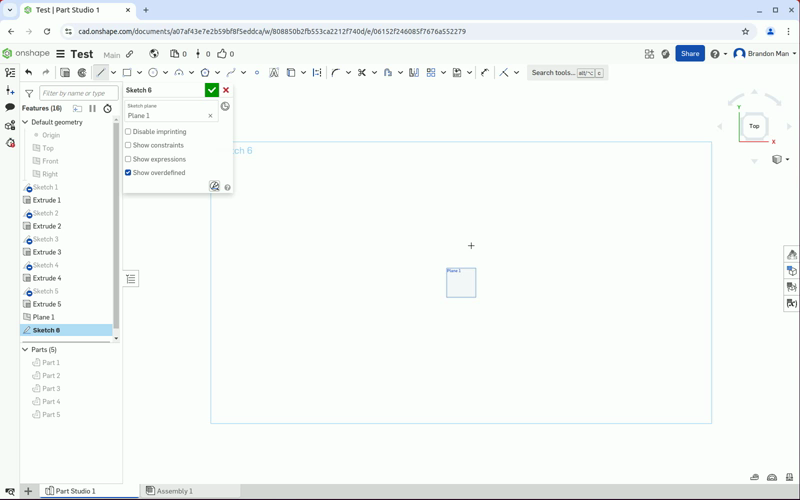
click(471, 245)
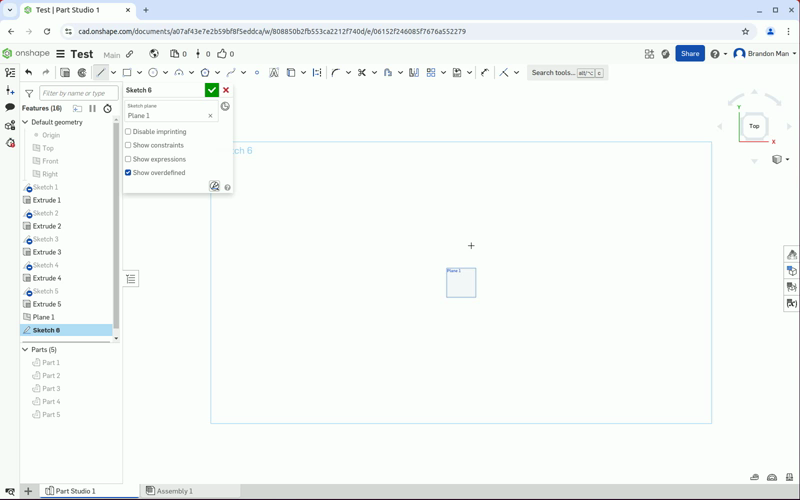
key_up(shift)
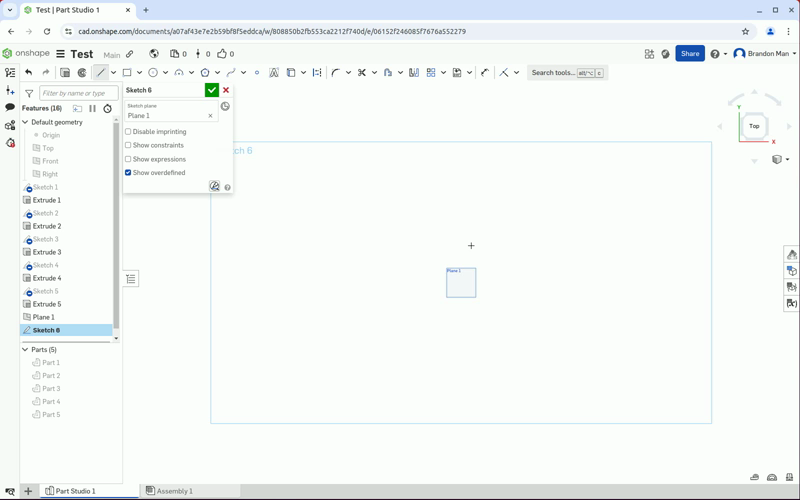
key_down(shift)
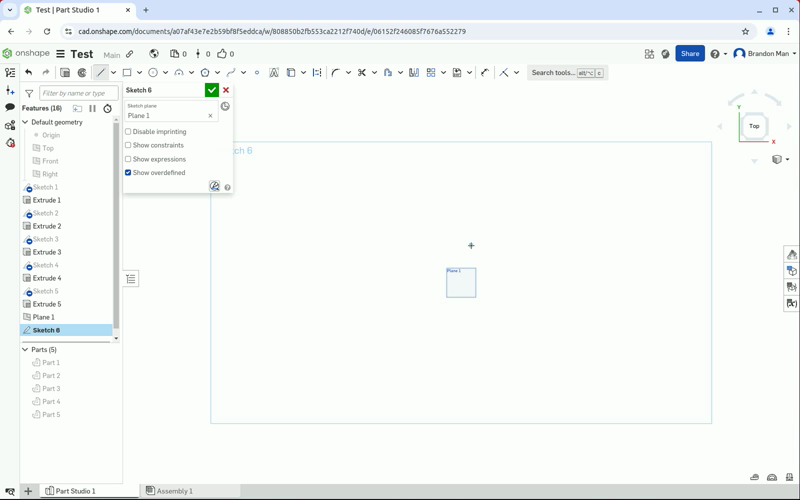
mouse_move(501, 245)
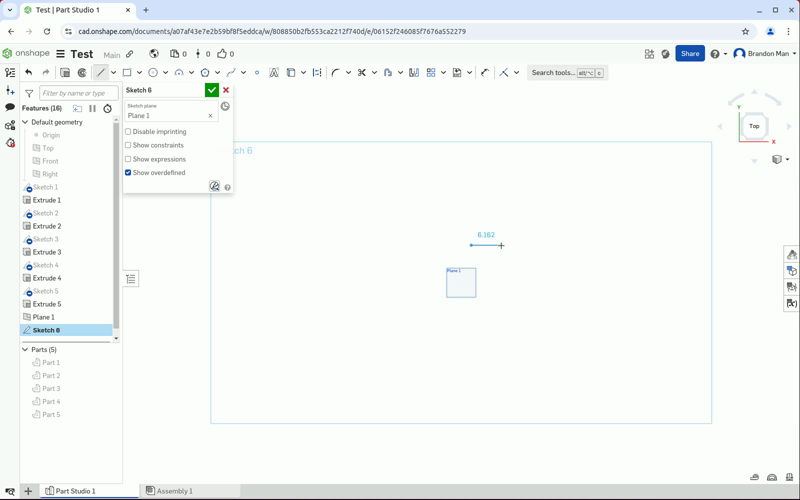
mouse_move(509, 245)
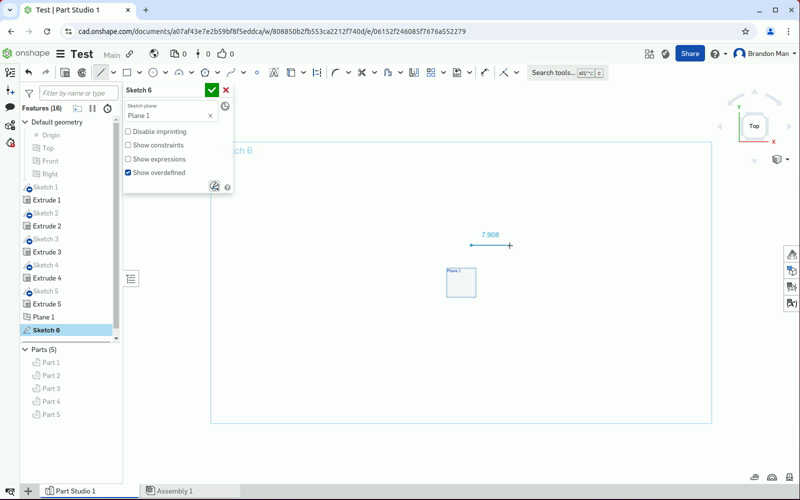
click(509, 245)
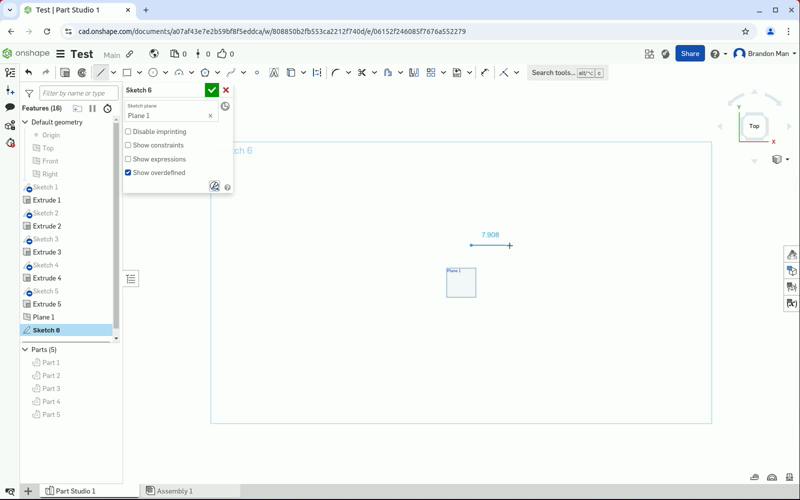
key_up(shift)
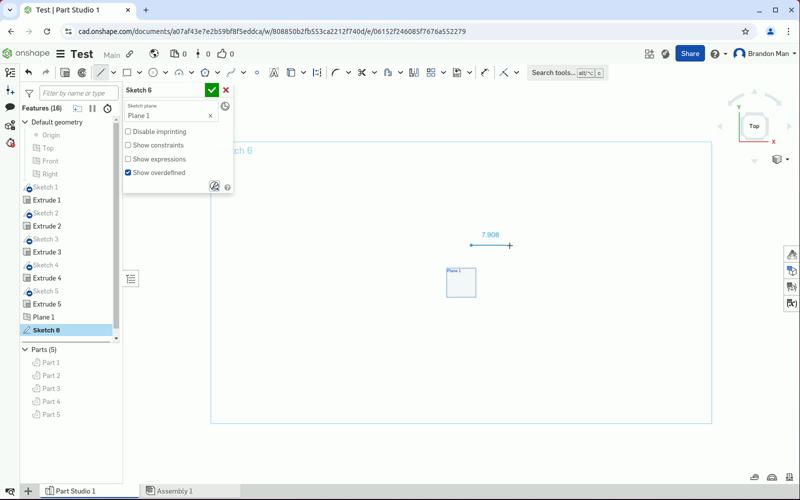
key_down(shift)
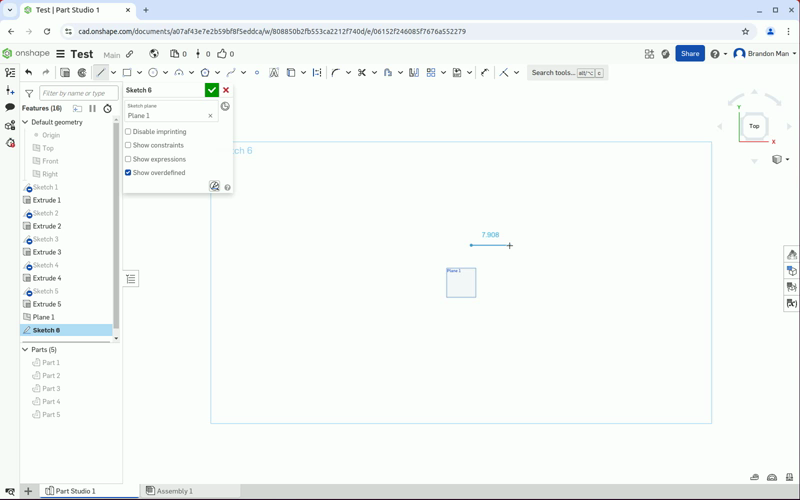
mouse_move(539, 245)
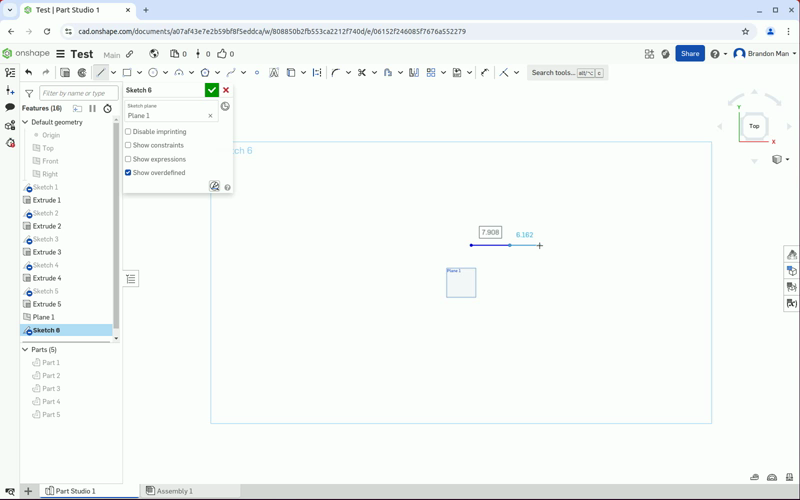
mouse_move(509, 207)
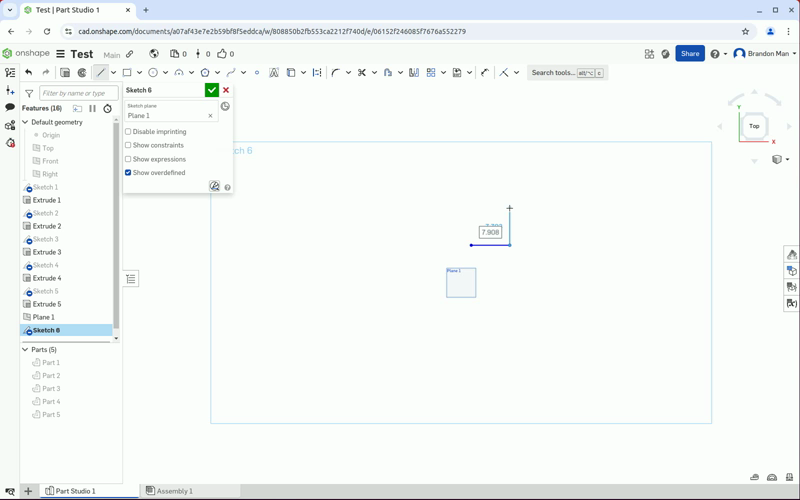
click(509, 207)
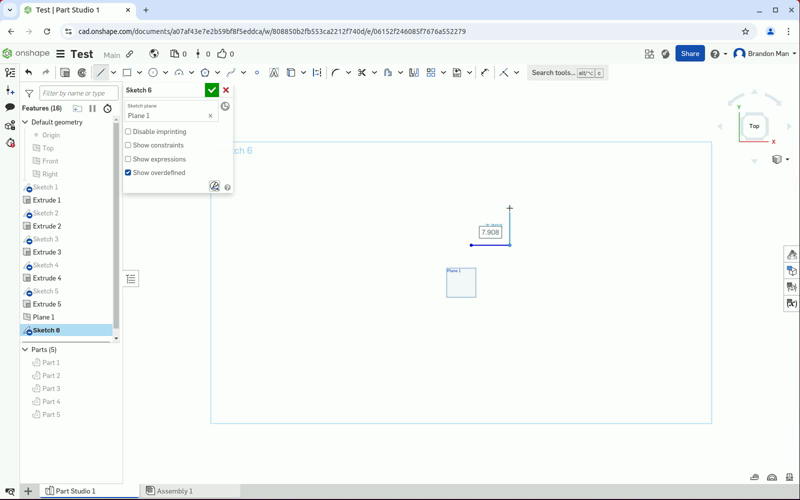
key_up(shift)
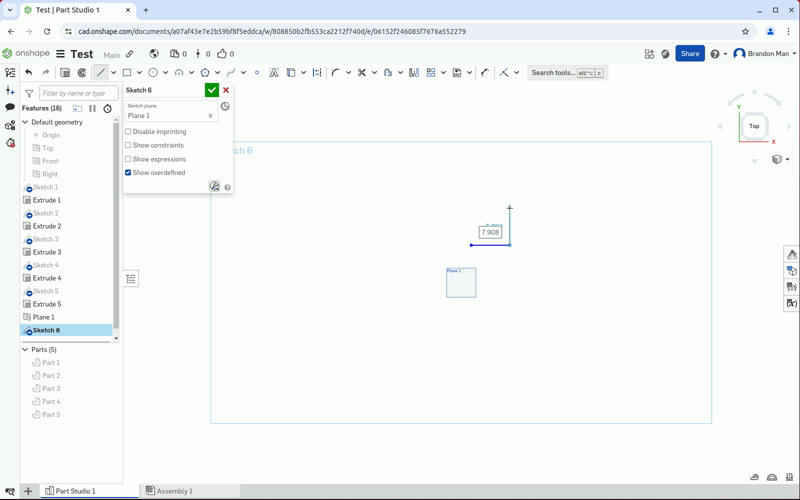
key_down(shift)
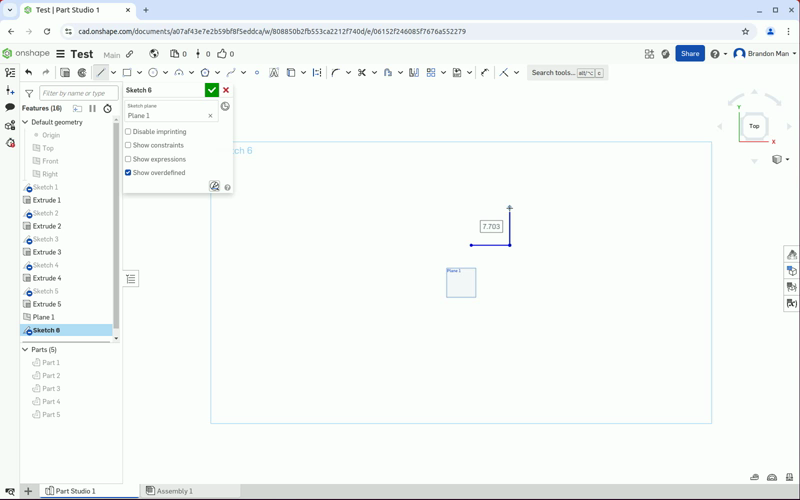
mouse_move(539, 207)
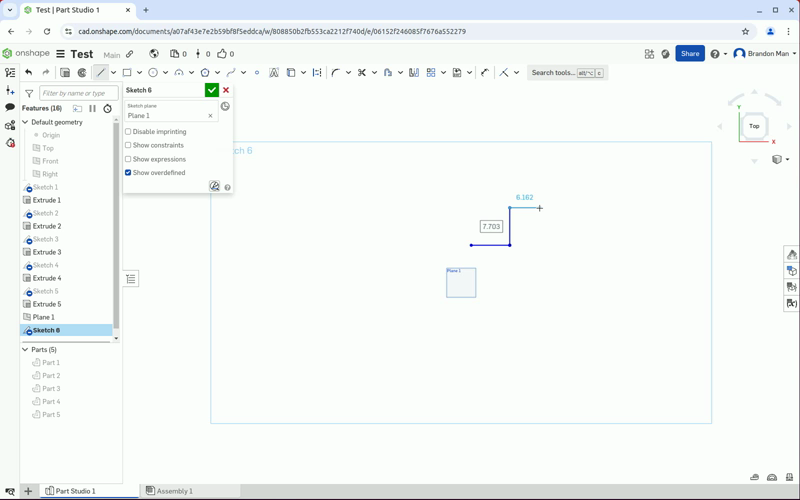
mouse_move(471, 207)
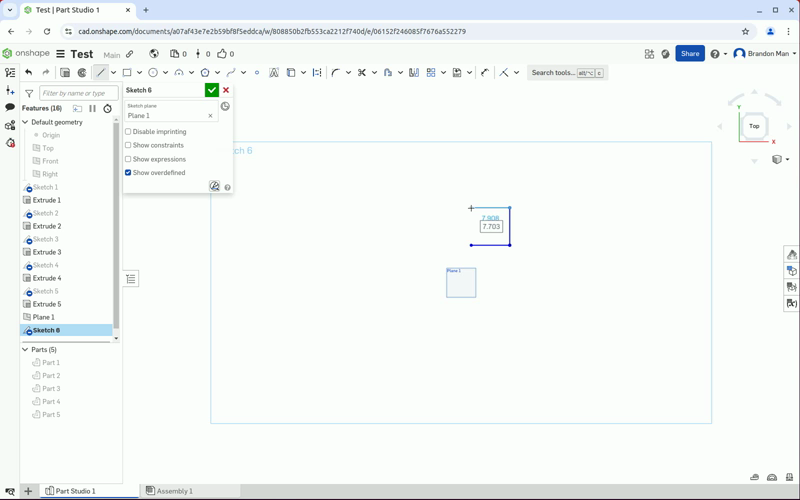
click(471, 207)
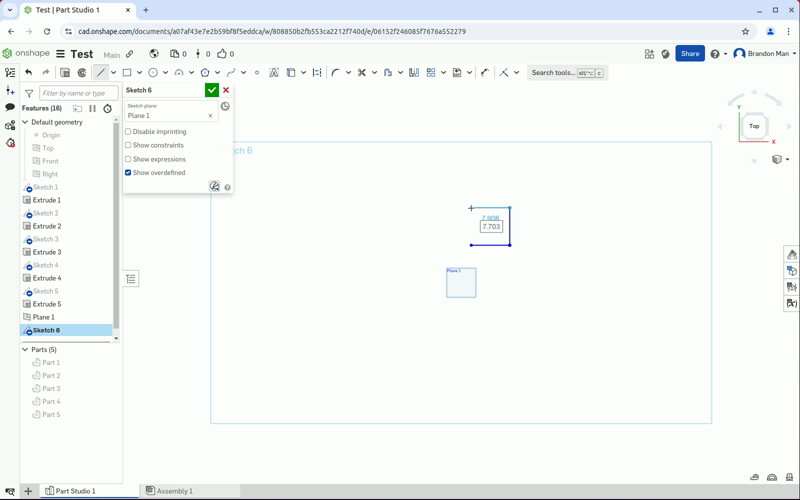
key_up(shift)
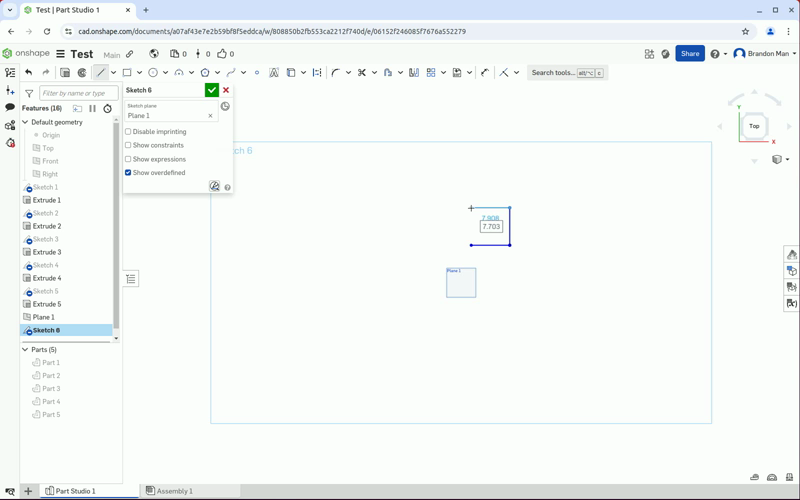
mouse_move(501, 207)
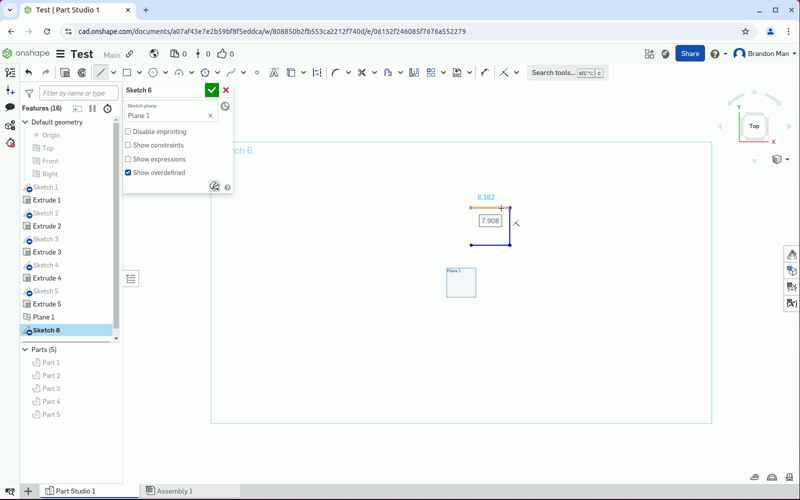
key_down(shift)
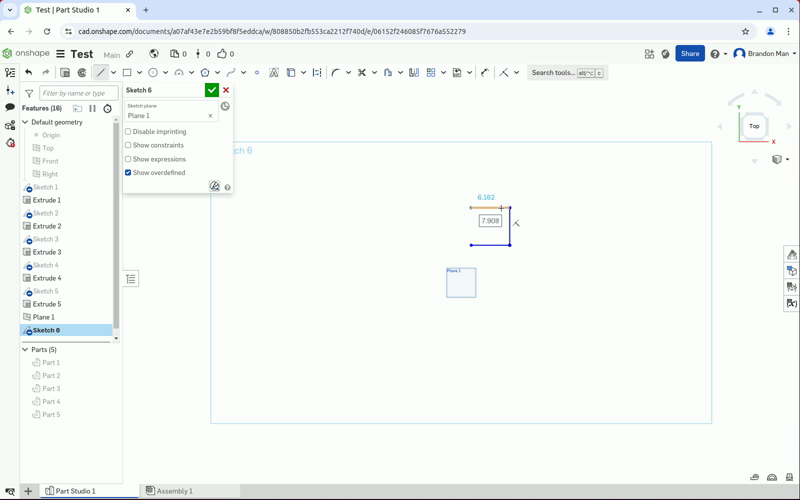
mouse_move(471, 245)
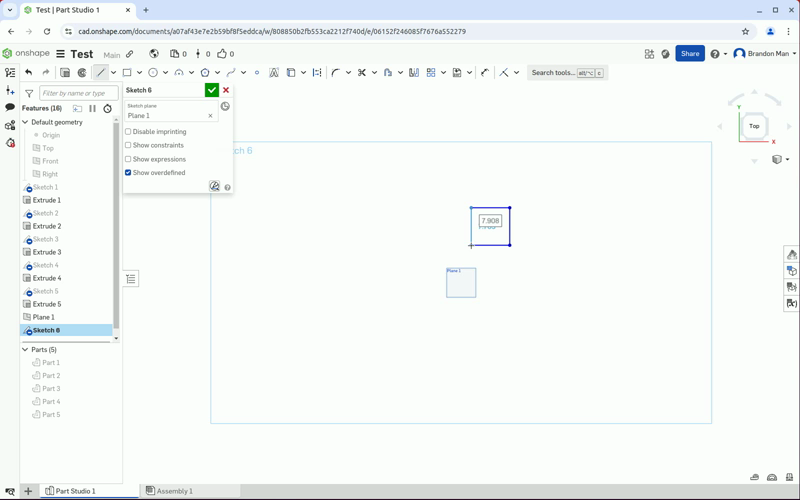
key_up(shift)
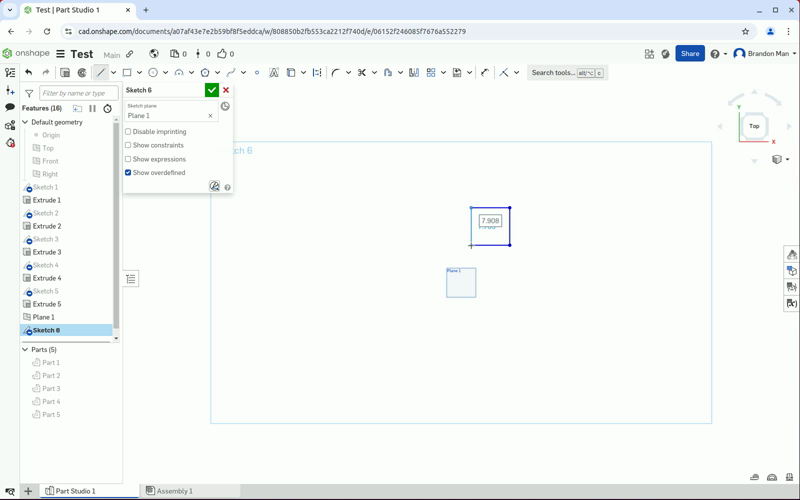
click(471, 245)
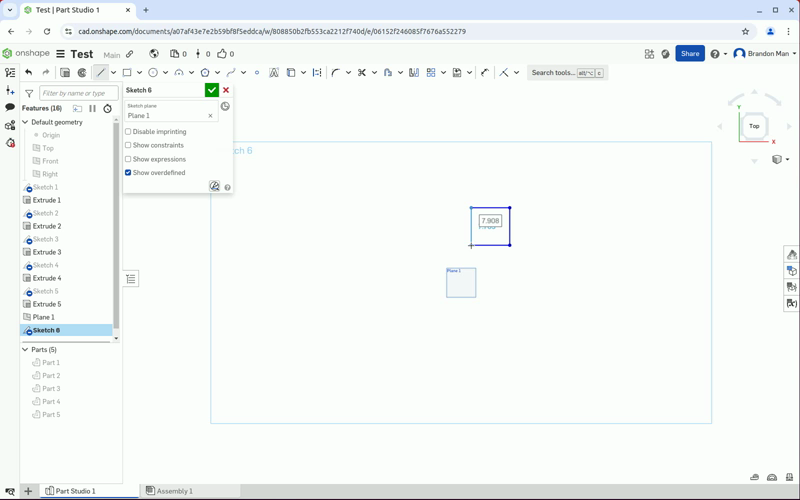
key(esc)
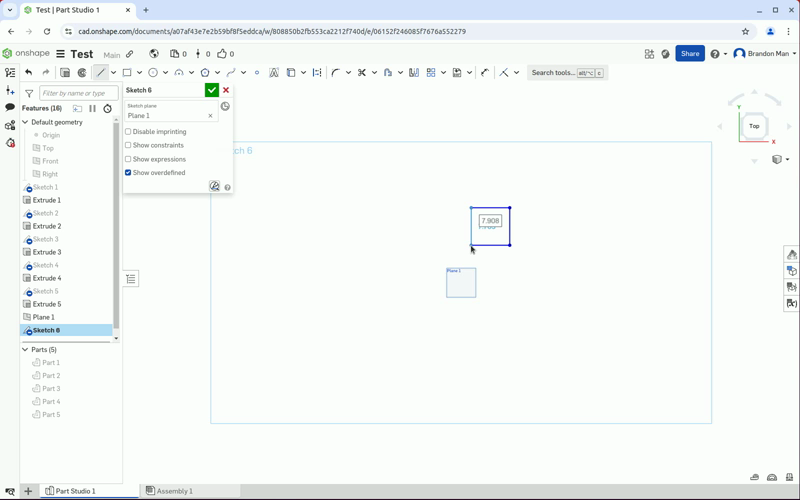
mouse_move(504, 240)
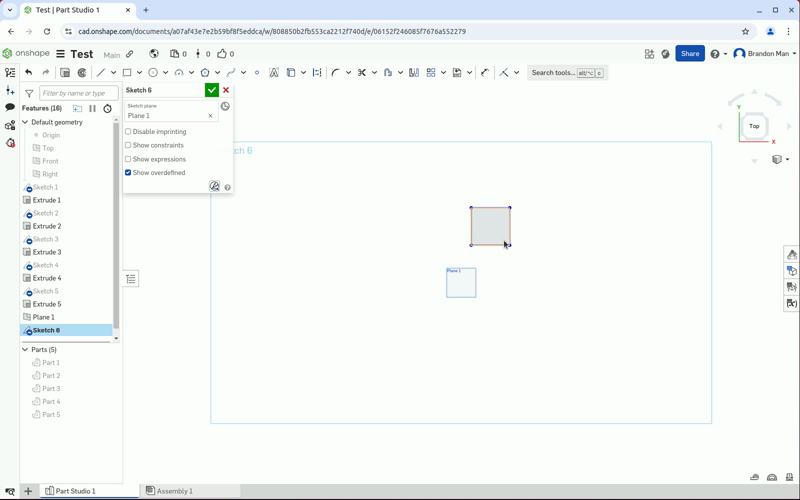
scroll(6)
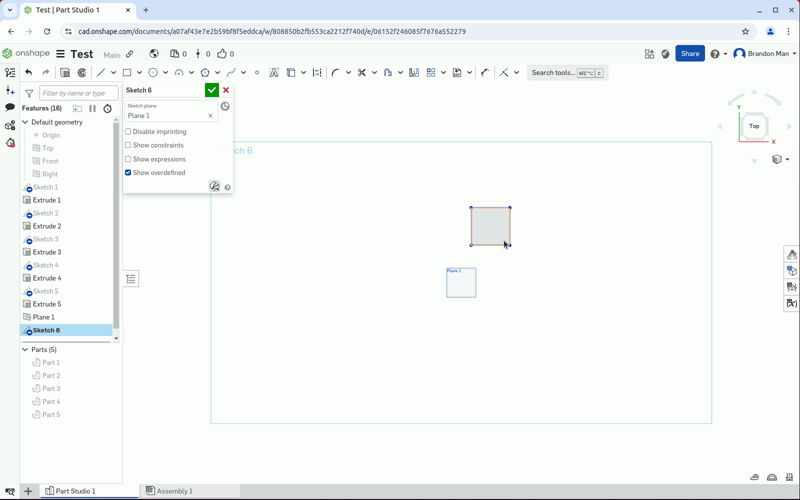
scroll(6)
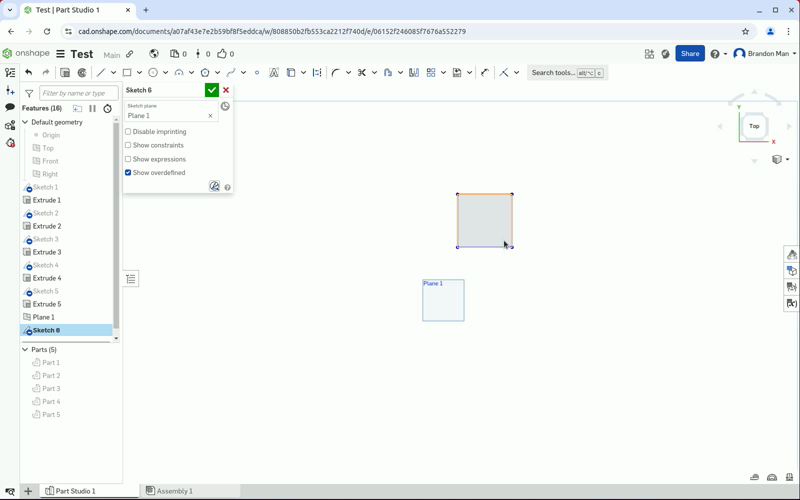
scroll(6)
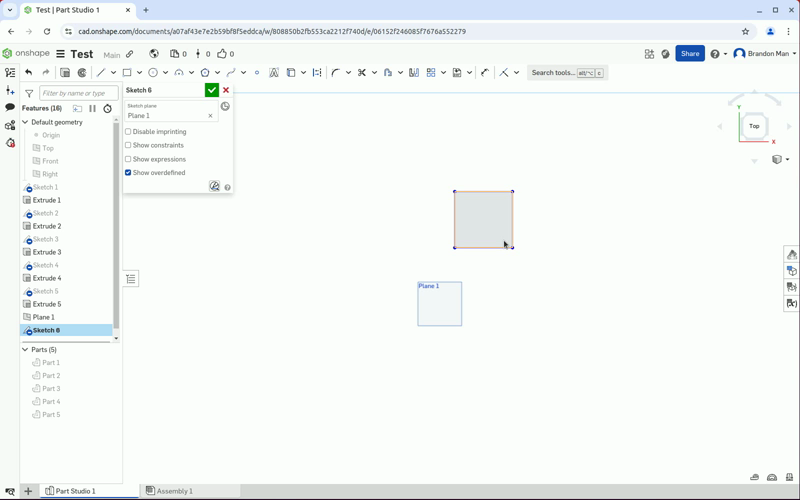
scroll(6)
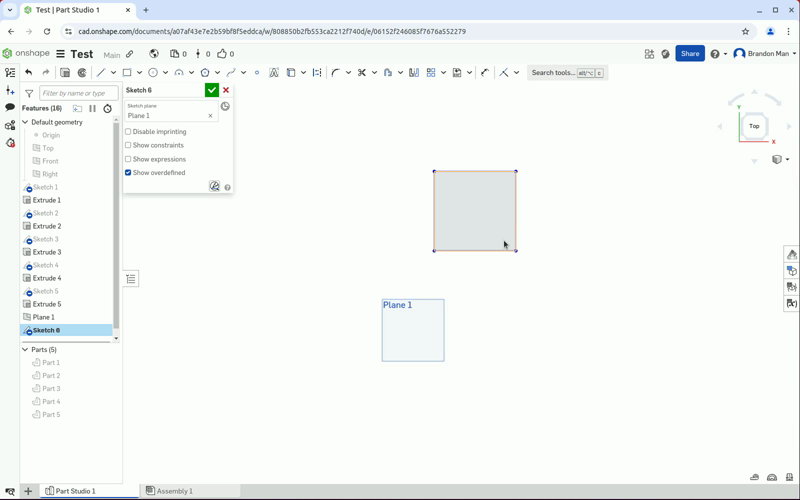
scroll(6)
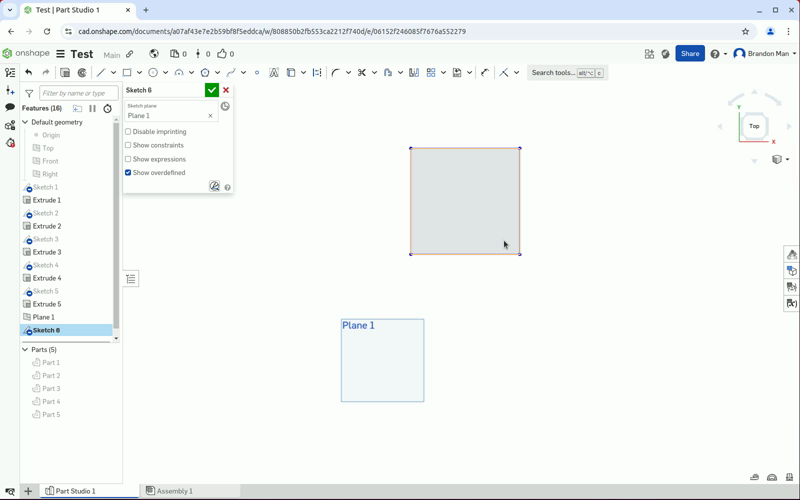
scroll(6)
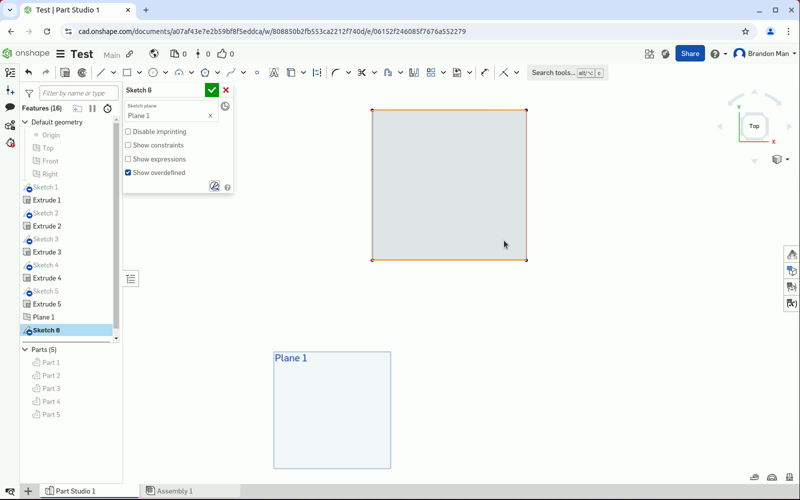
scroll(6)
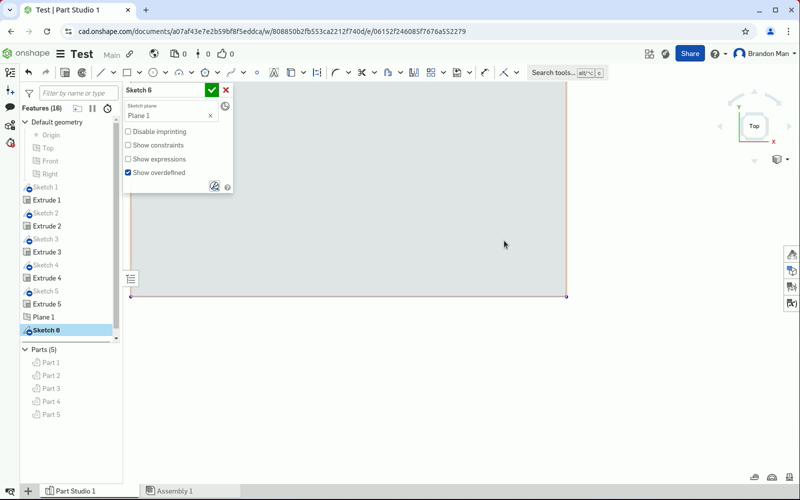
click(504, 240)
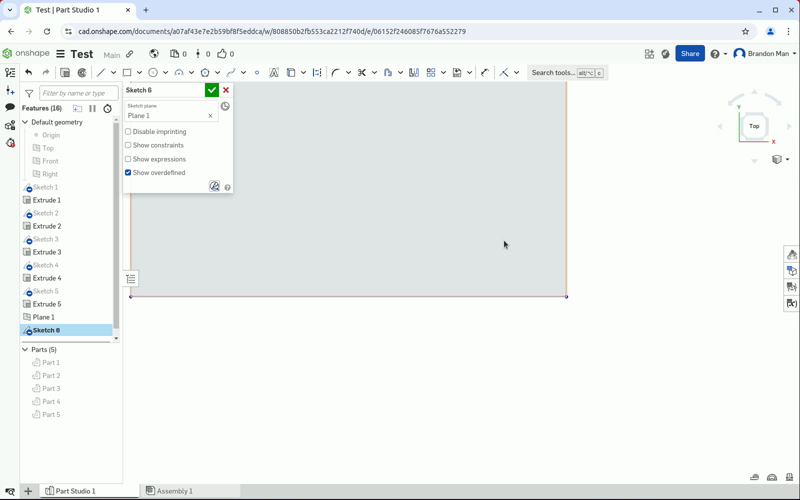
scroll(-6)
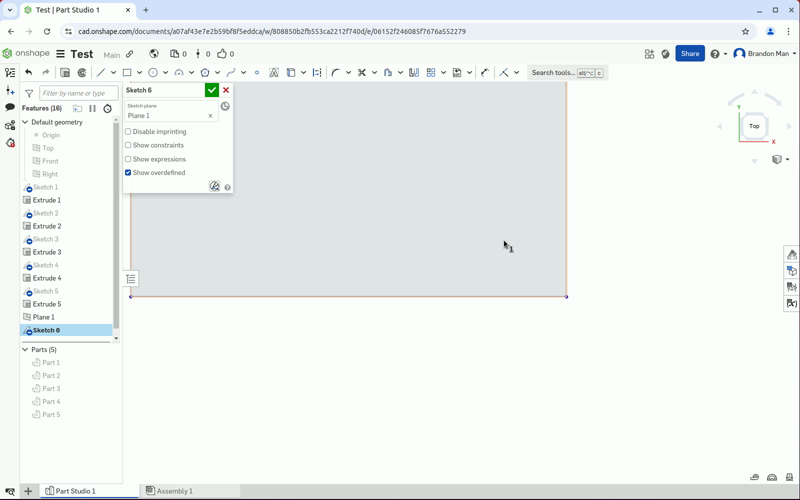
scroll(-6)
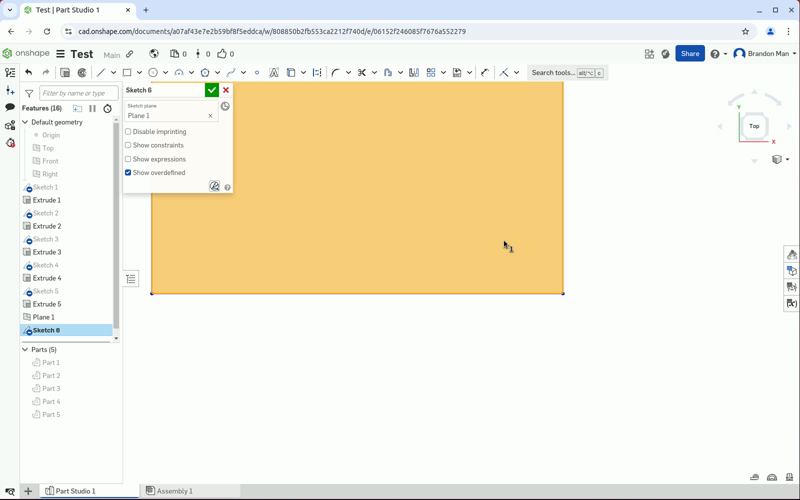
scroll(-6)
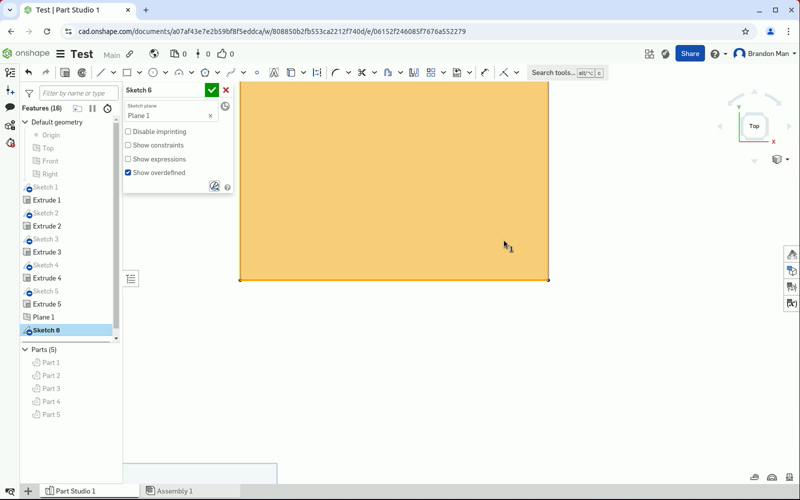
scroll(-6)
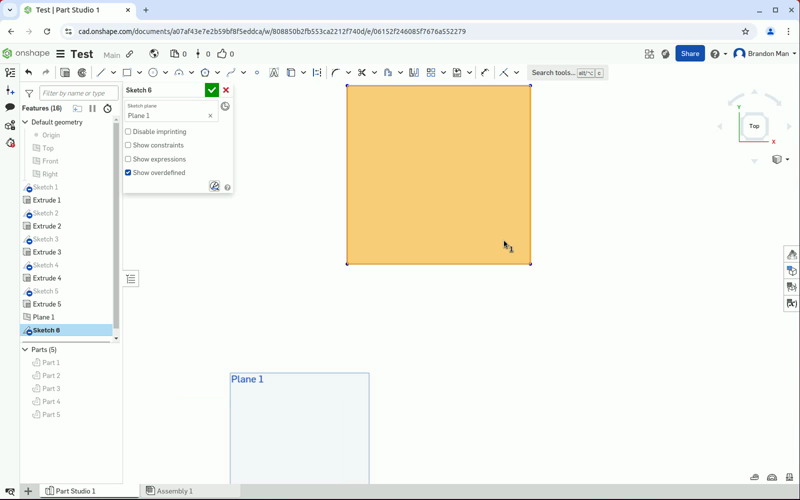
scroll(-6)
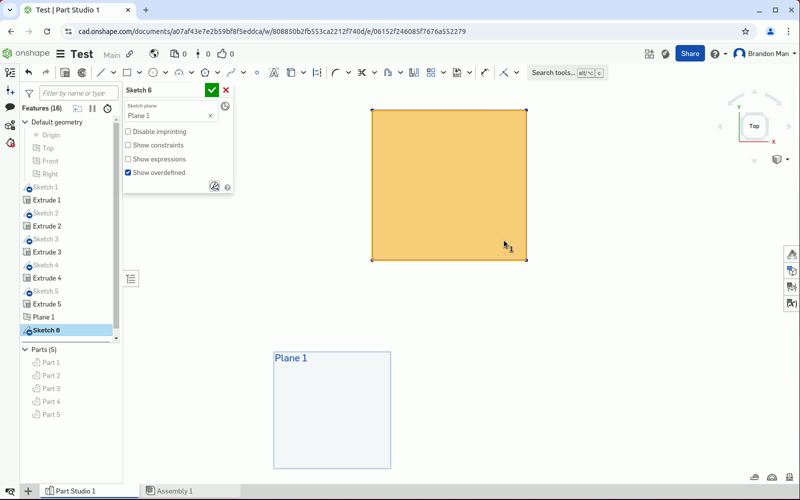
scroll(-6)
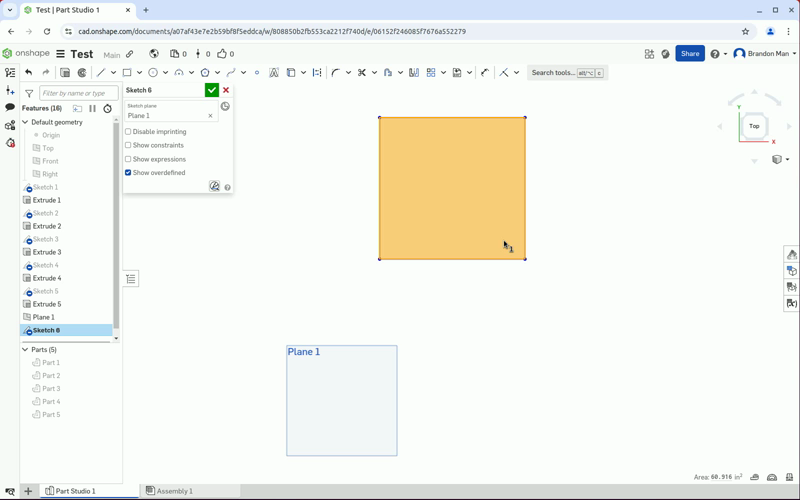
scroll(-6)
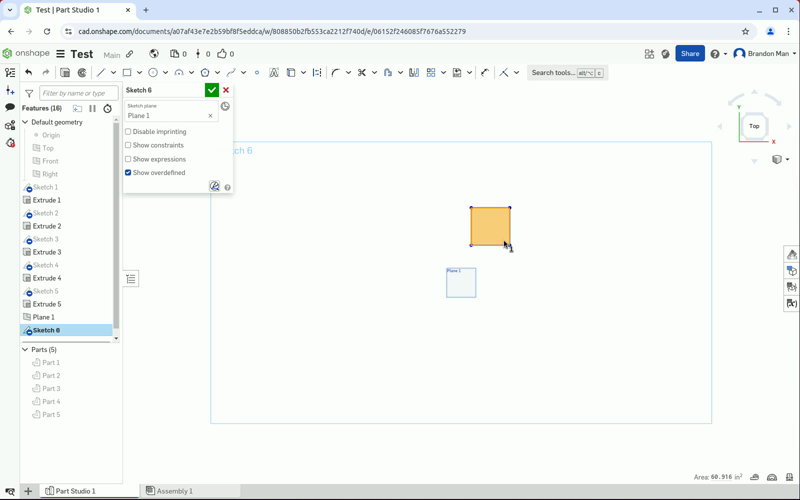
mouse_move(73, 352)
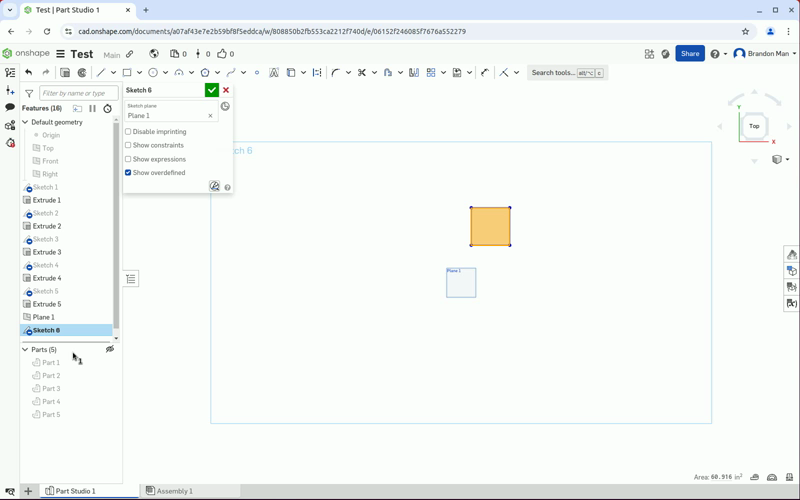
key(shift+y)
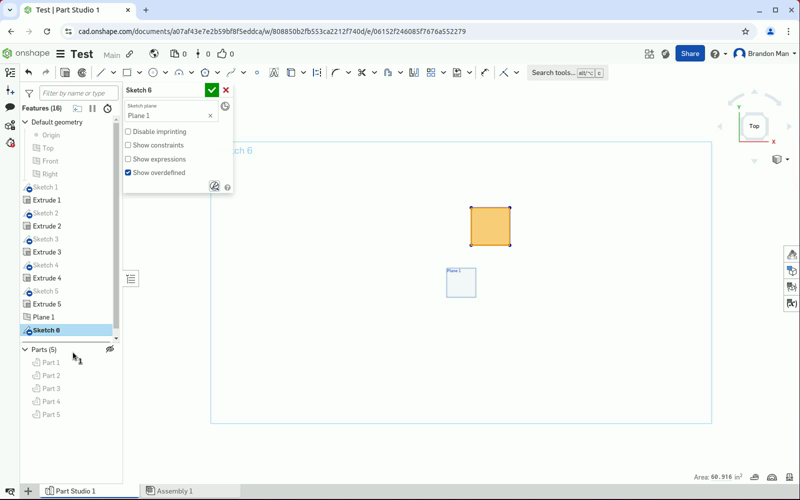
key(shift+e)
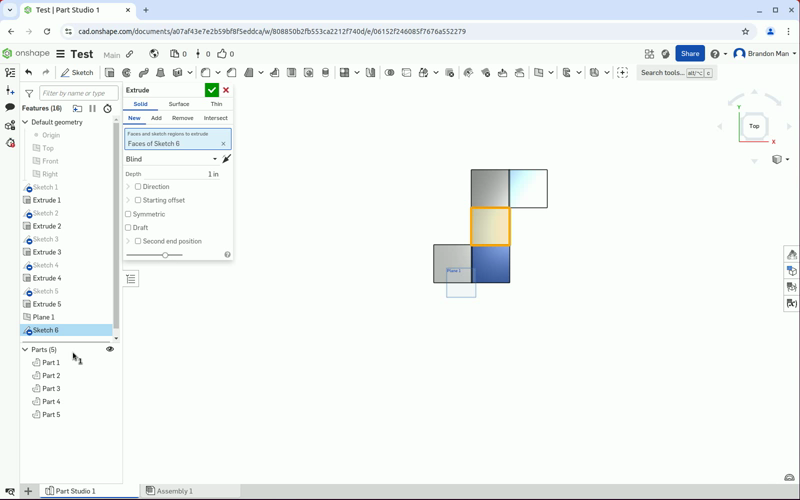
mouse_move(143, 106)
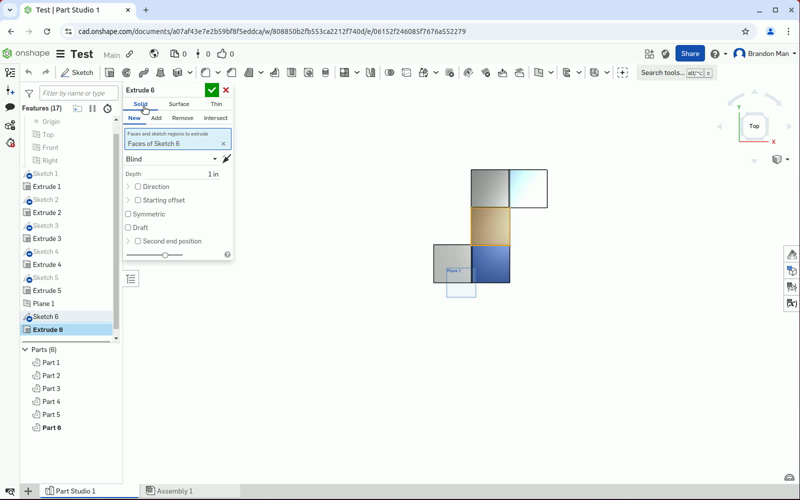
click(143, 106)
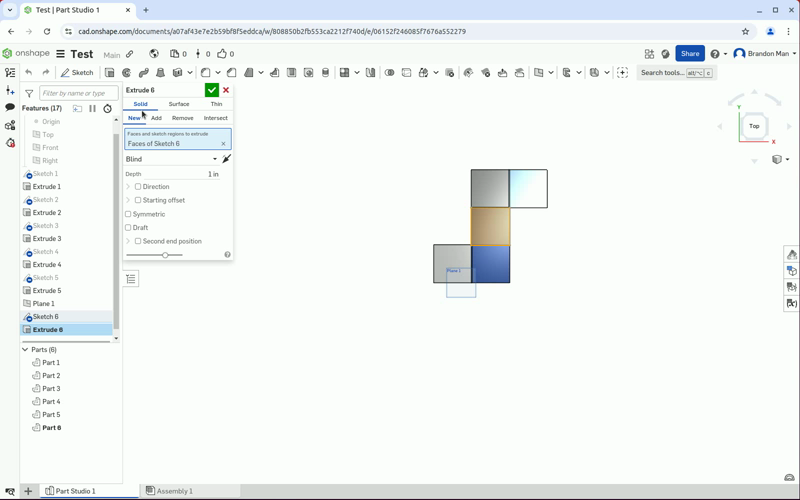
mouse_move(137, 120)
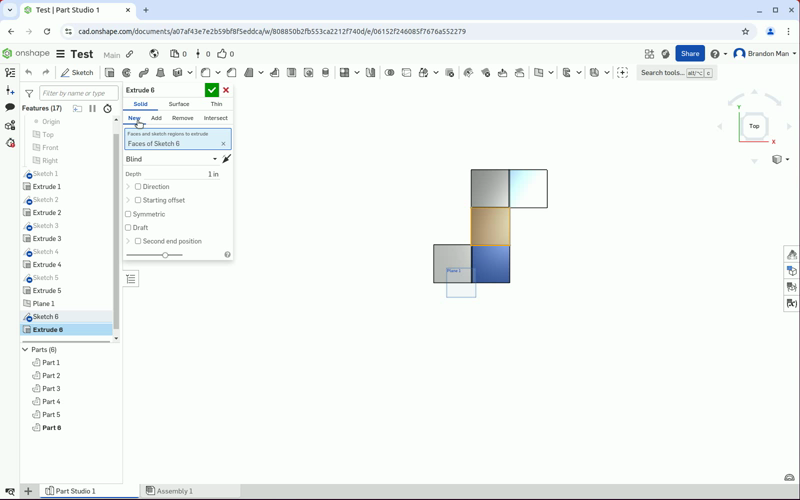
click(137, 120)
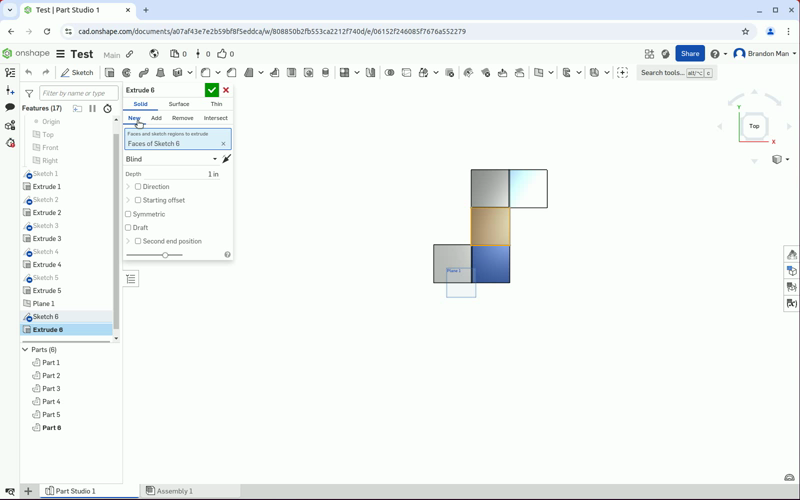
key(tab, 4)
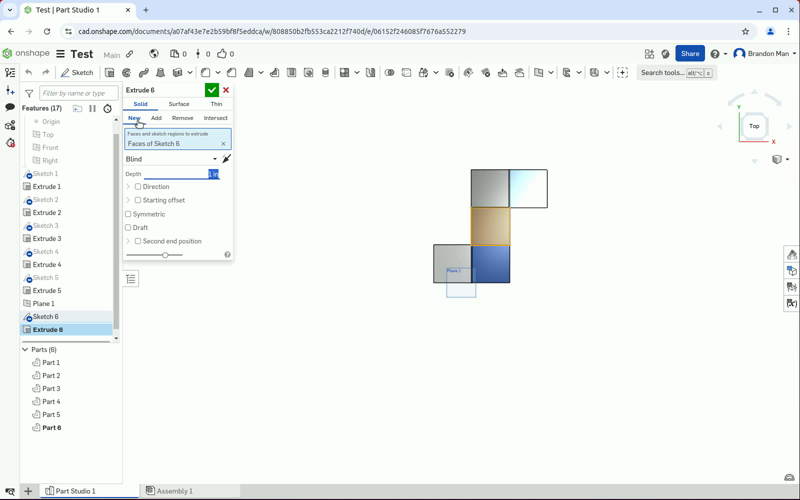
text(7.703)
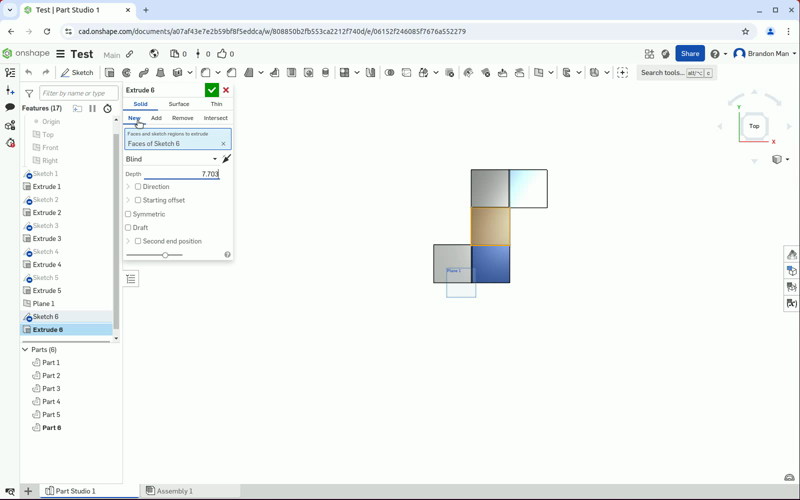
key(enter)
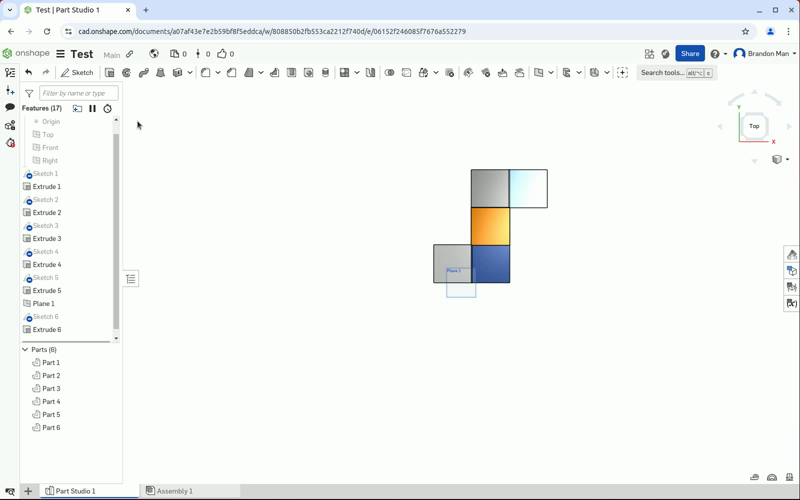
key(shift+h)
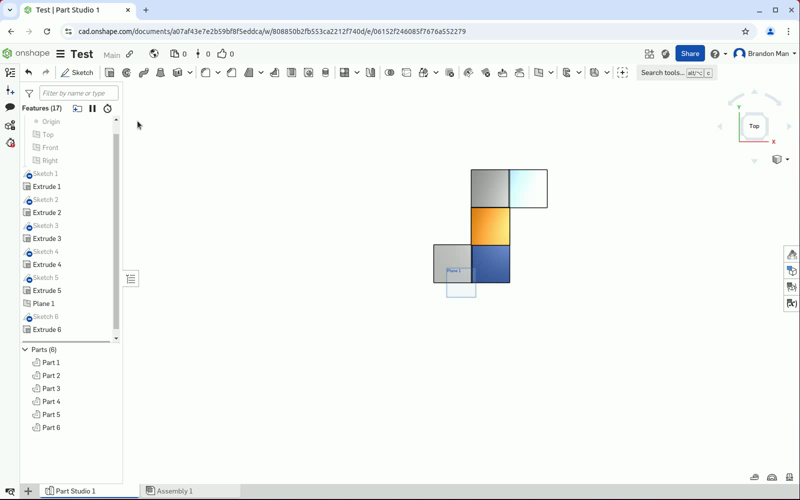
key(shift+h)
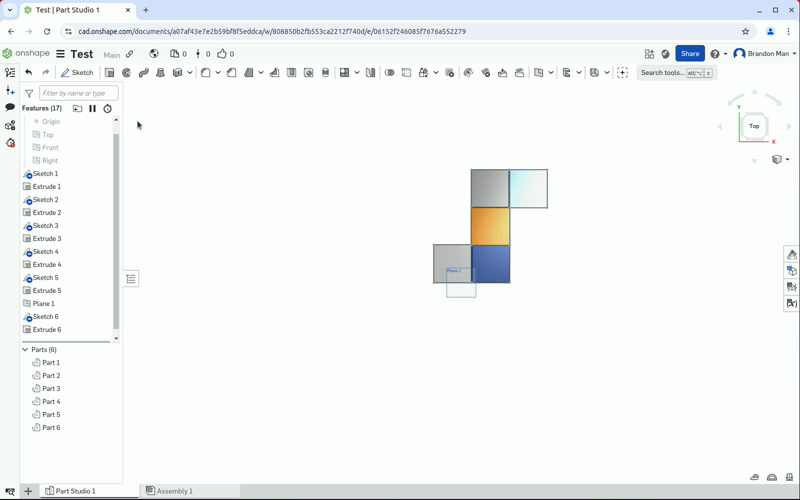
key(shift+7)
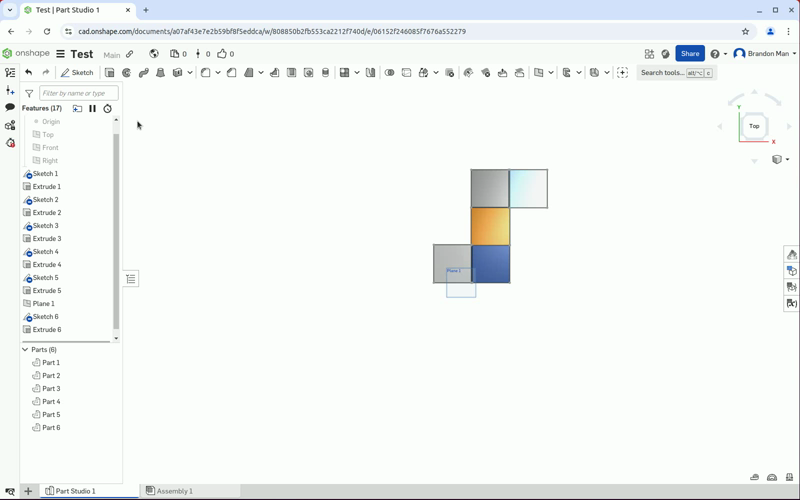
key(up, 3)
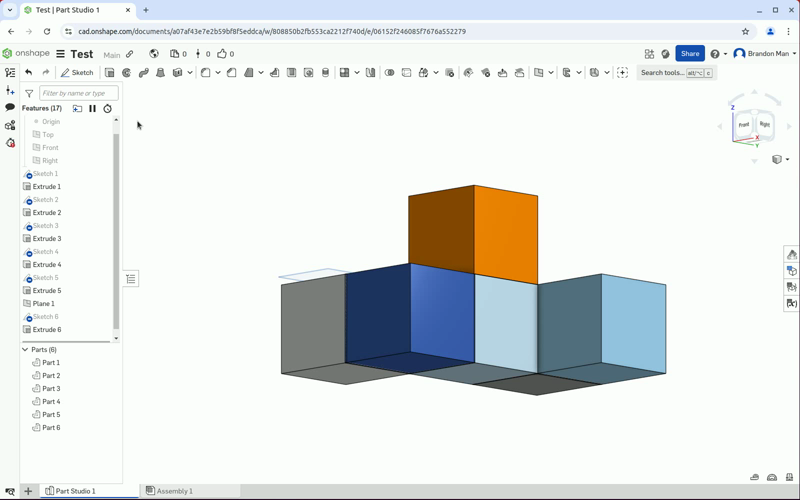
key(left, 3)
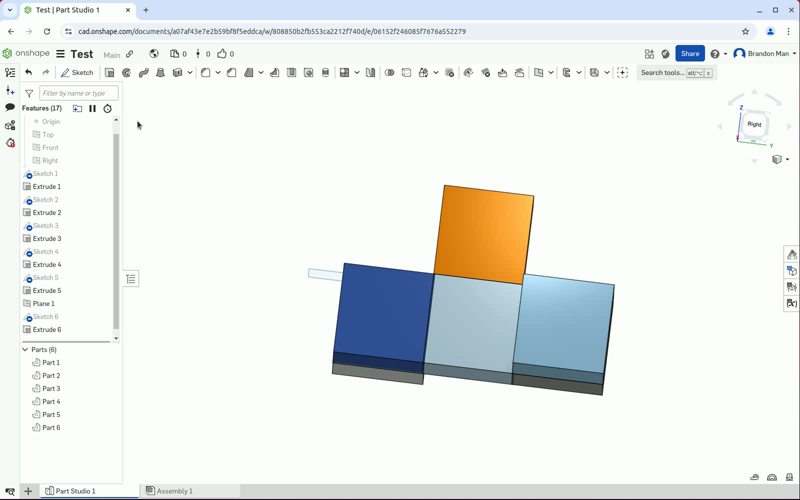
key(right, 3)
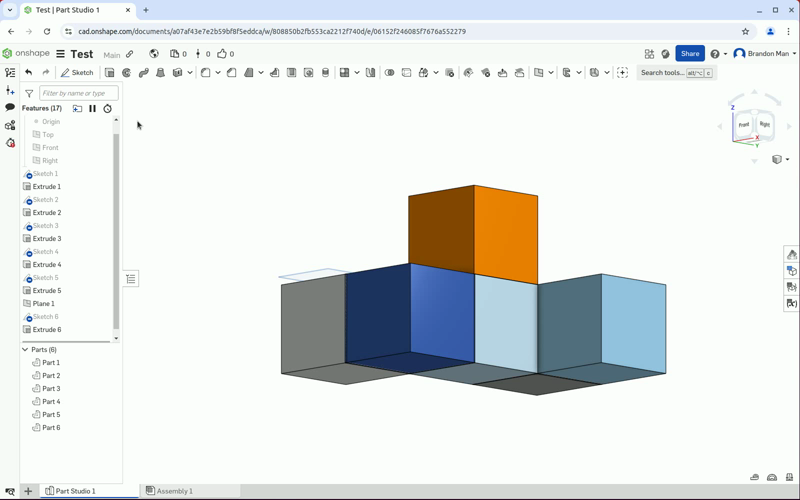
key(down, 3)
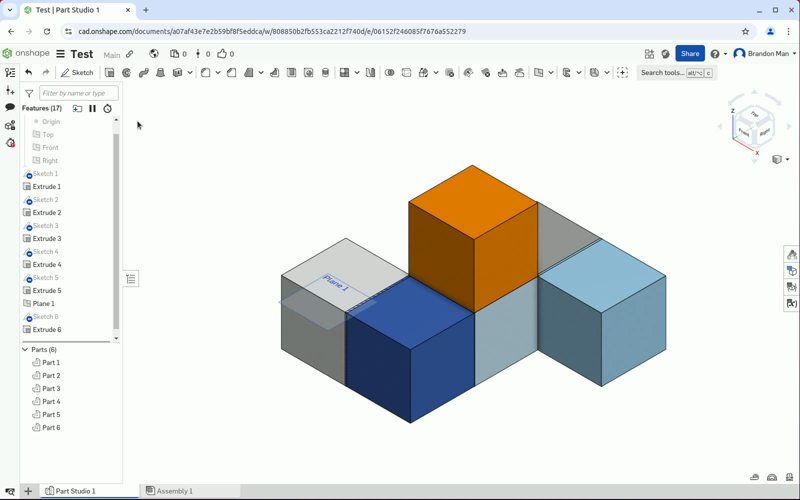
mouse_move(69, 176)
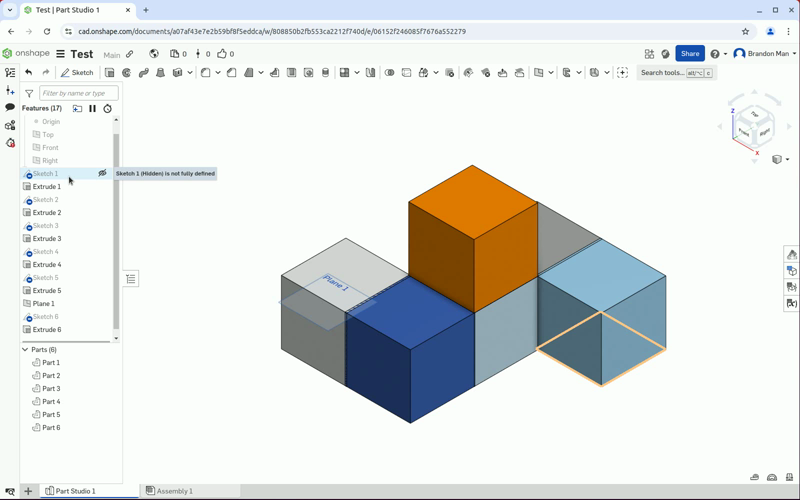
click(69, 176)